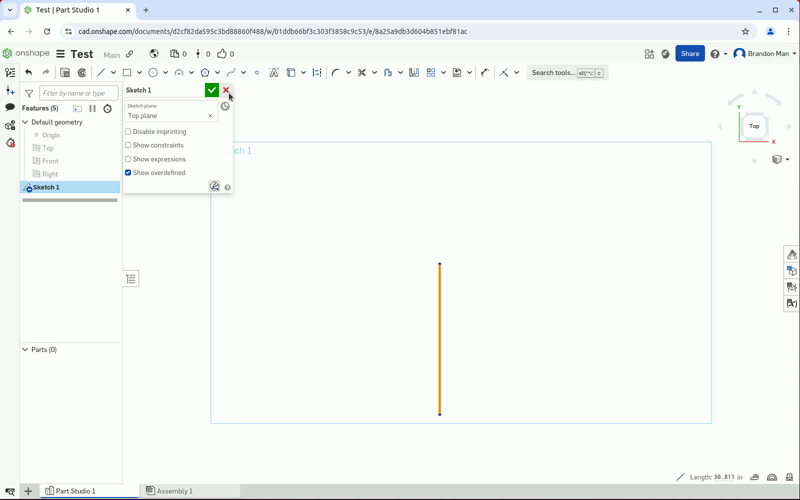
key(shift+h)
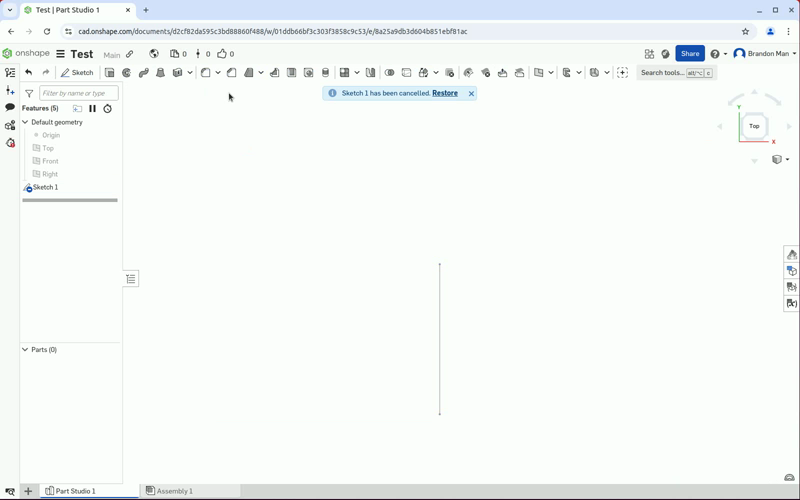
key(shift+s)
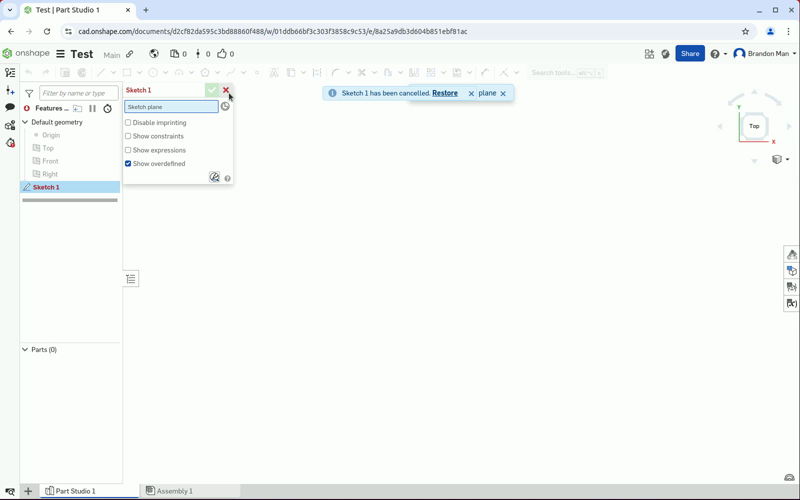
mouse_move(73, 150)
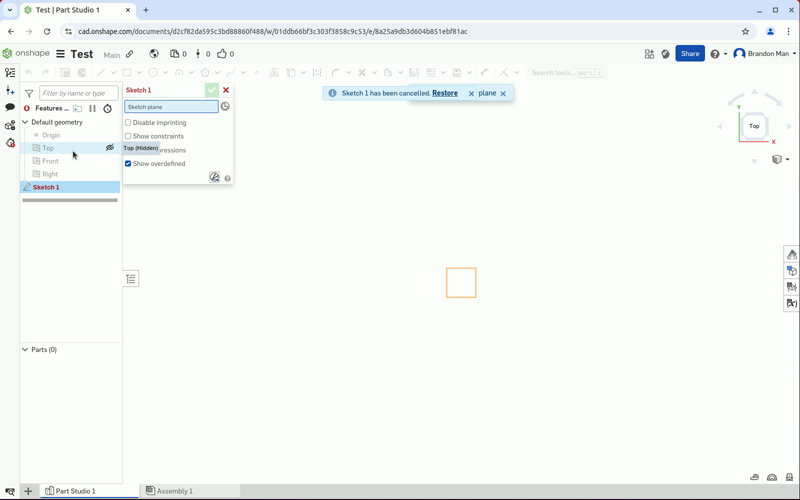
click(73, 150)
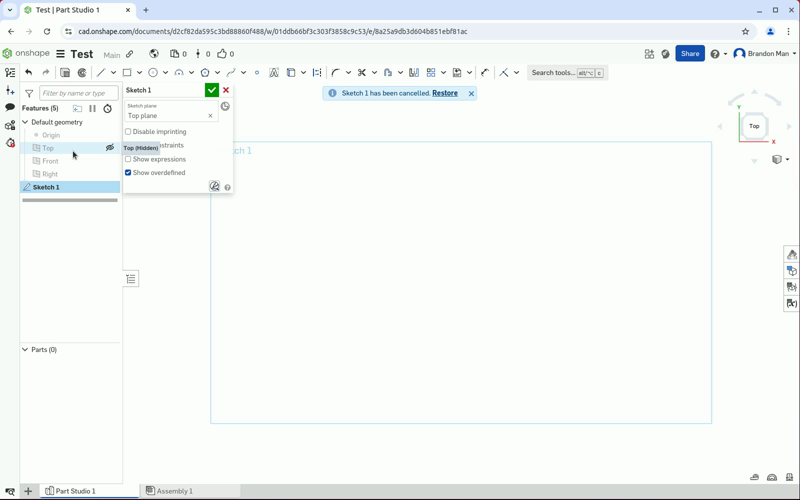
mouse_move(73, 352)
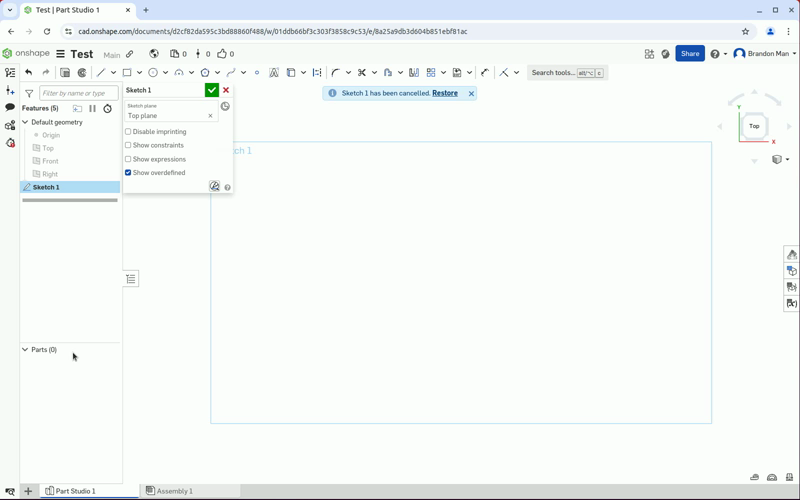
key(y)
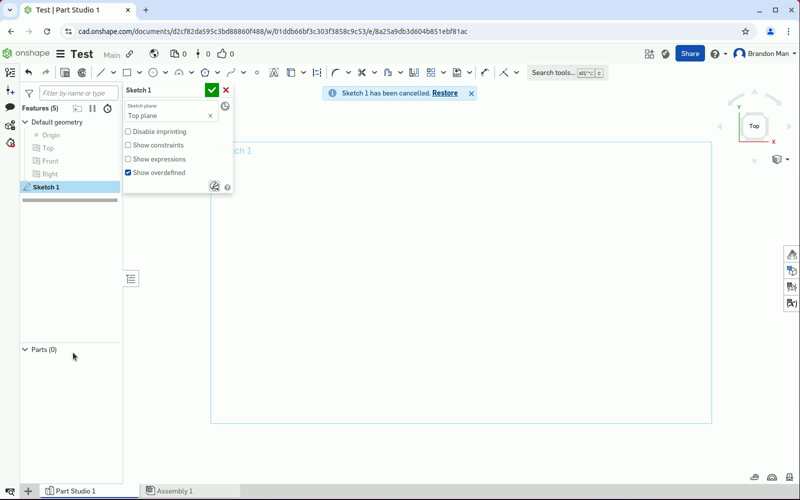
key(l)
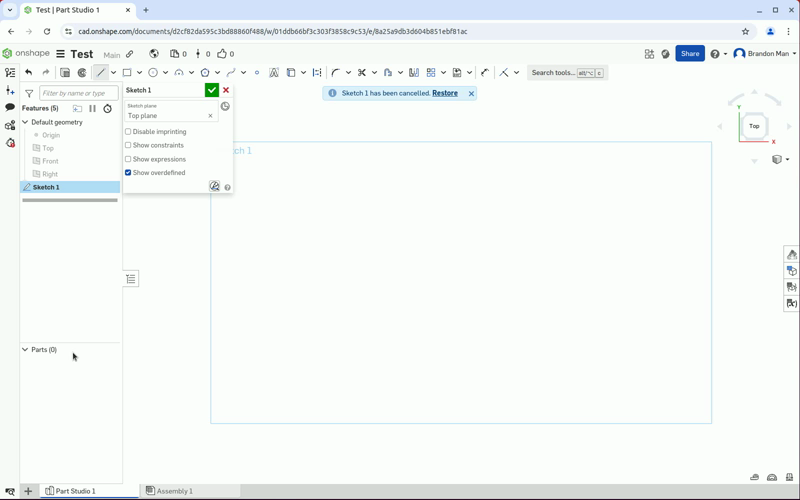
key_down(shift)
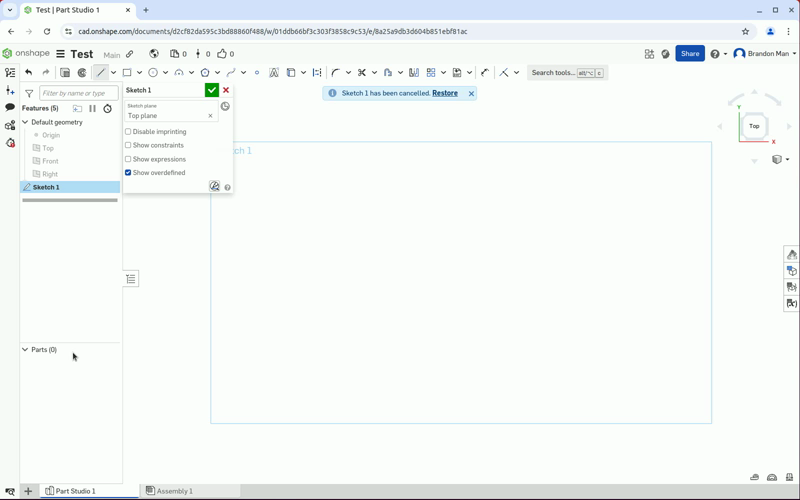
mouse_move(348, 333)
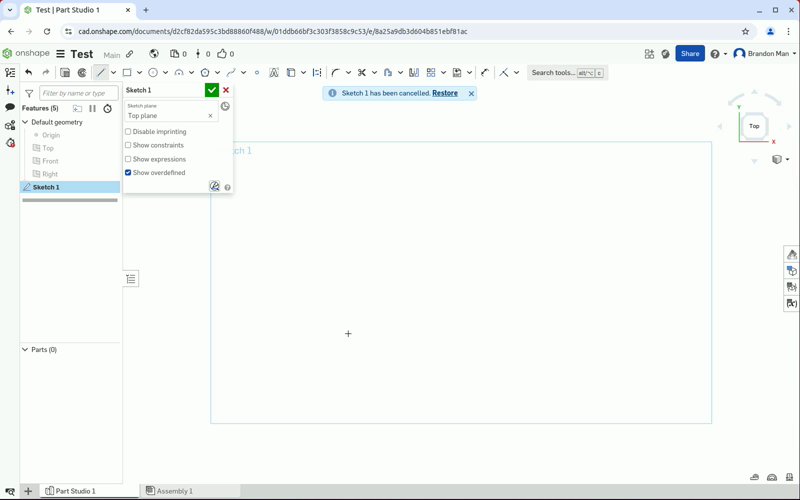
click(348, 333)
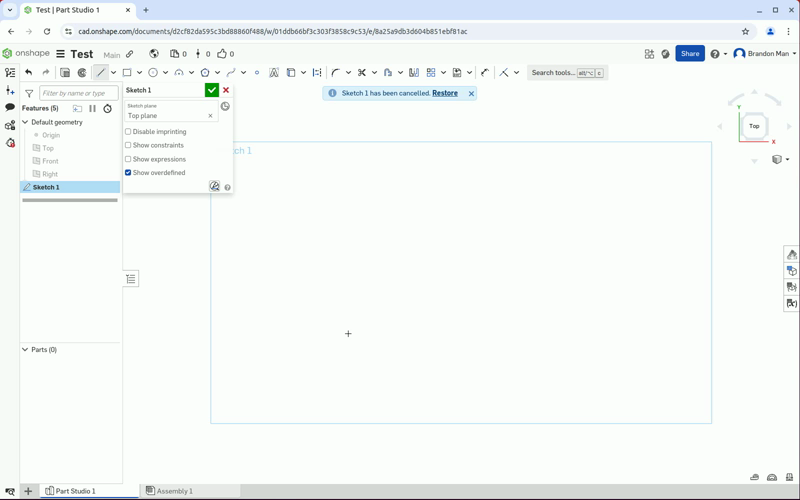
key_up(shift)
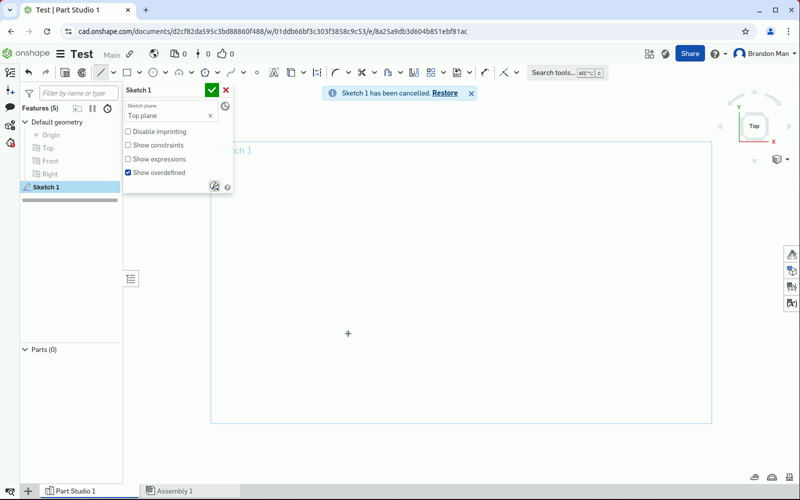
key_down(shift)
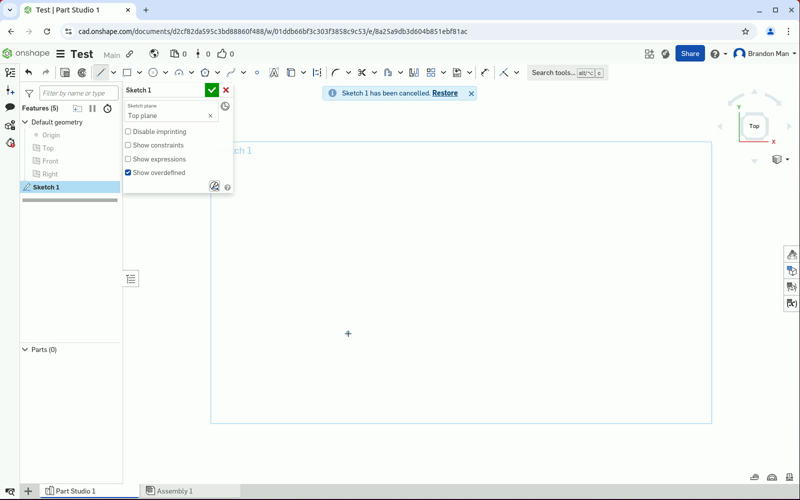
mouse_move(572, 333)
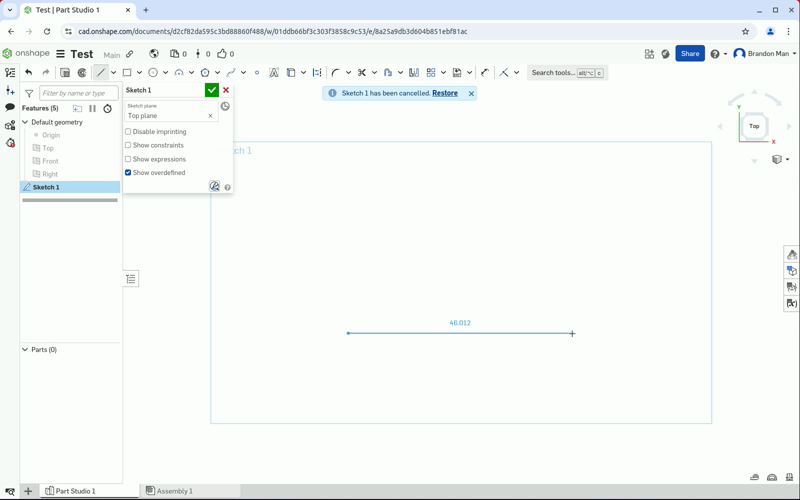
click(572, 333)
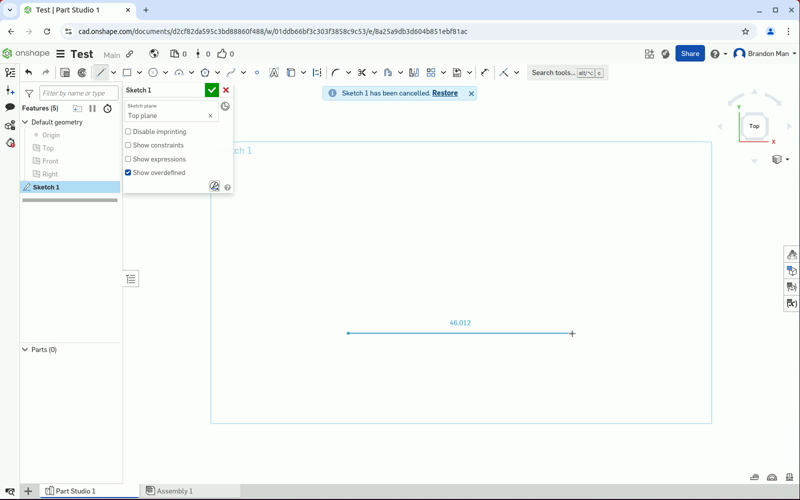
key_up(shift)
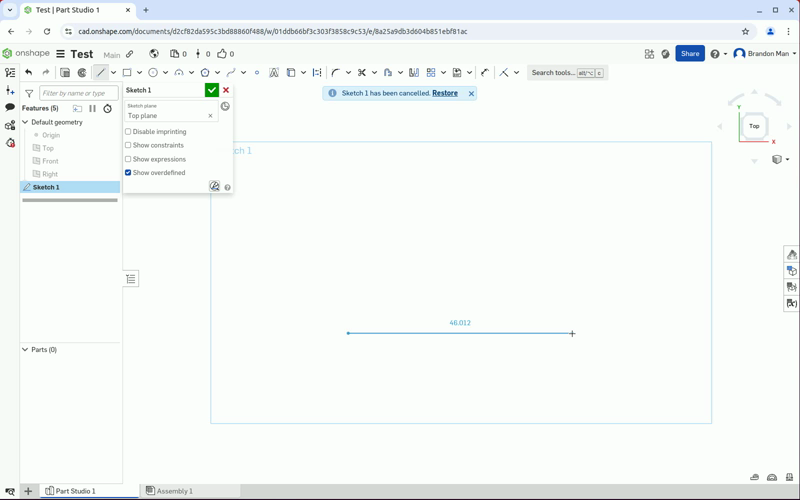
key_down(shift)
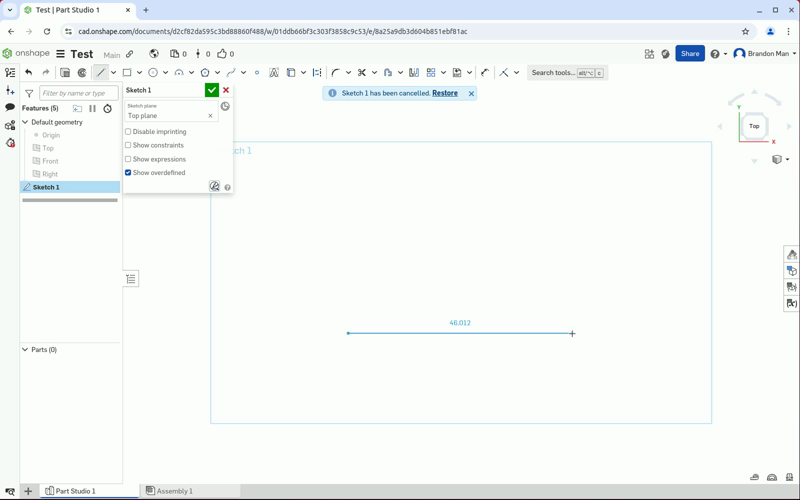
mouse_move(589, 333)
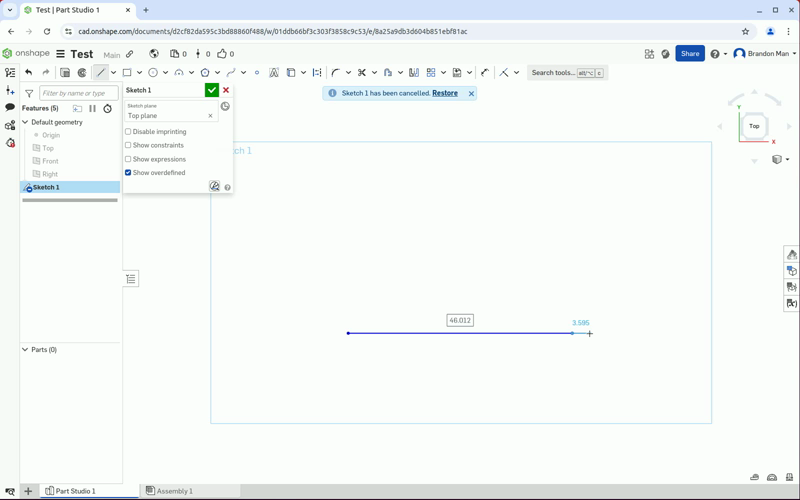
mouse_move(572, 328)
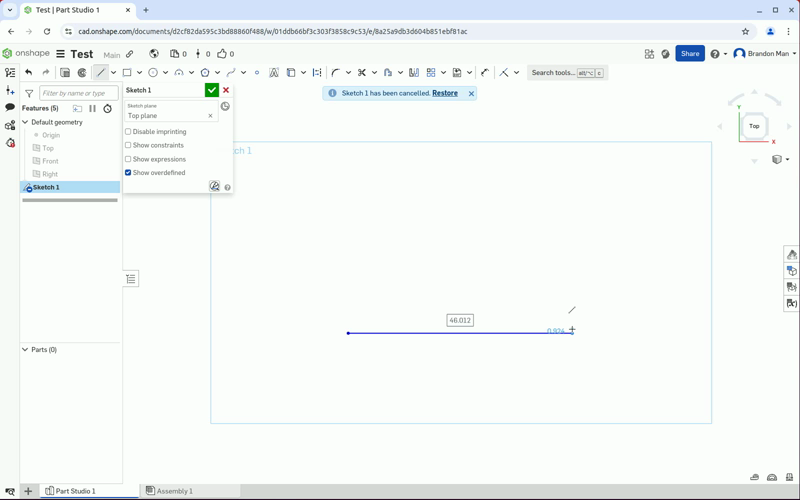
scroll(6)
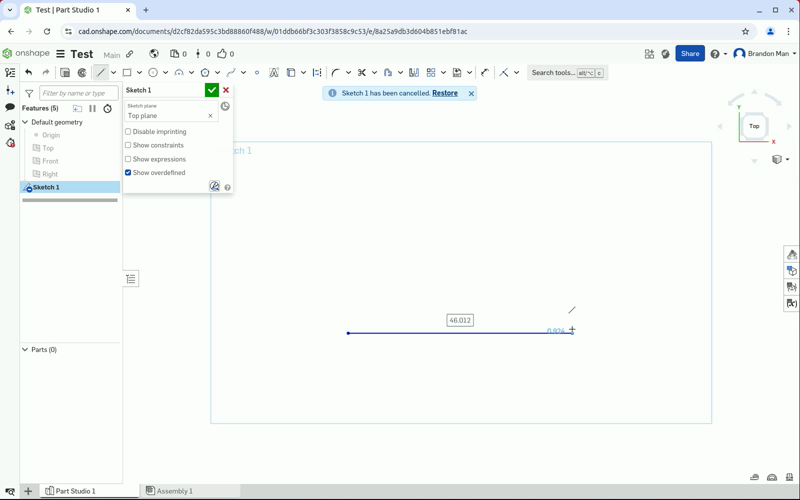
scroll(6)
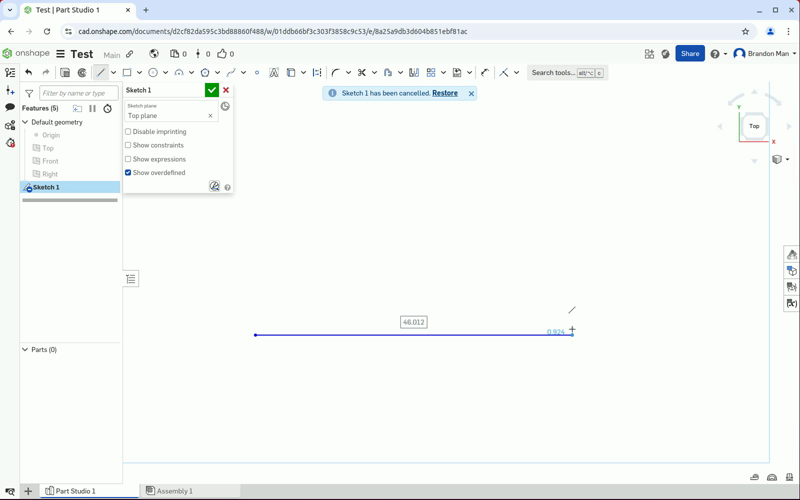
scroll(6)
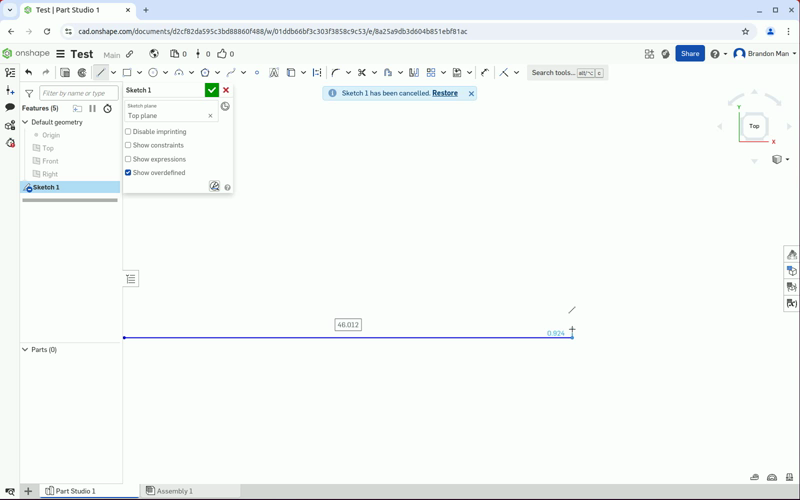
scroll(6)
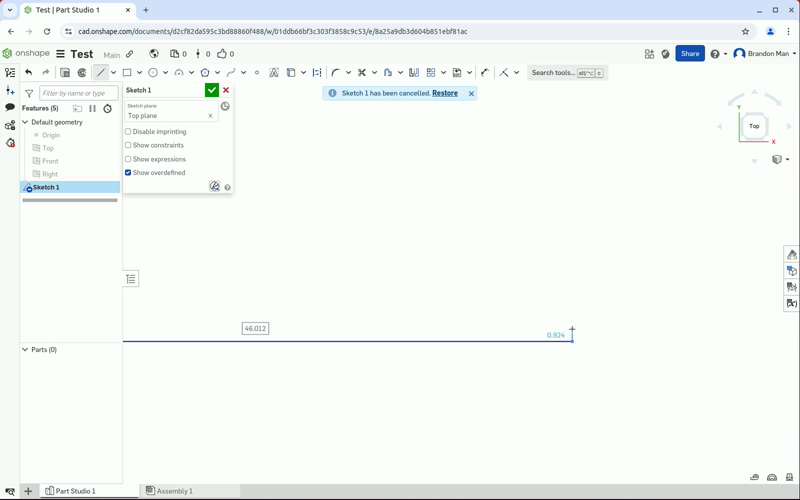
scroll(6)
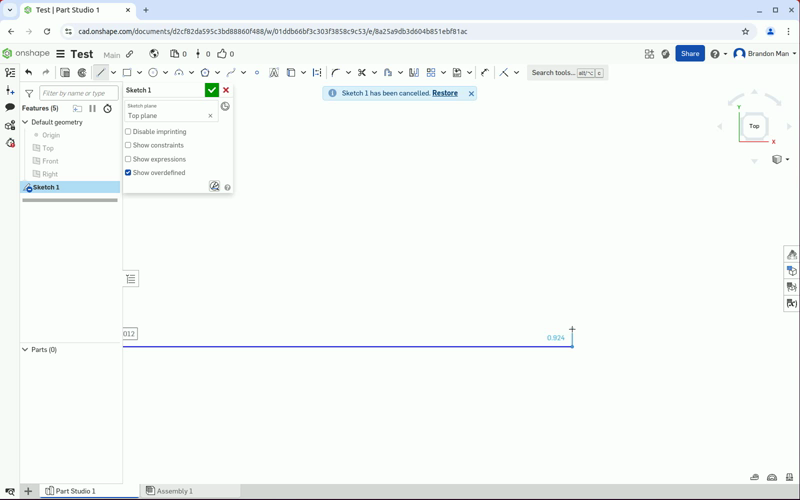
scroll(6)
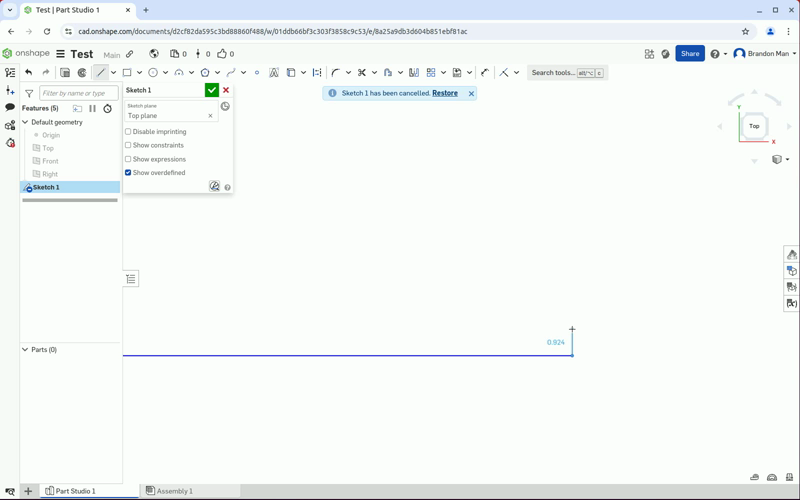
scroll(6)
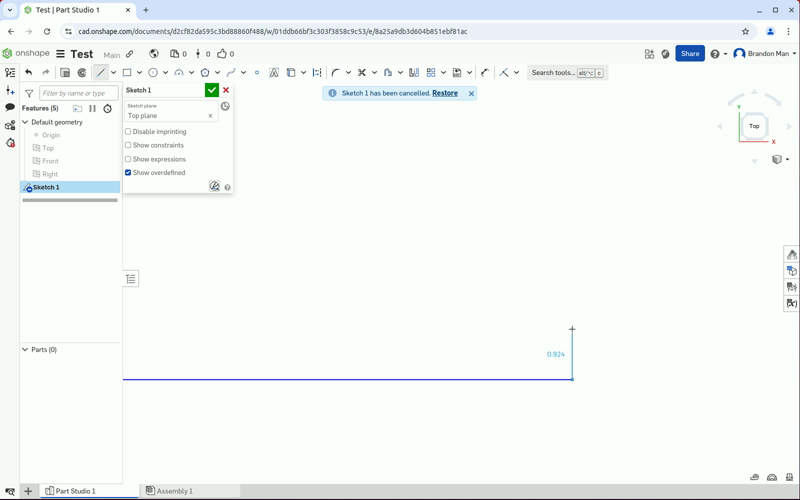
click(572, 328)
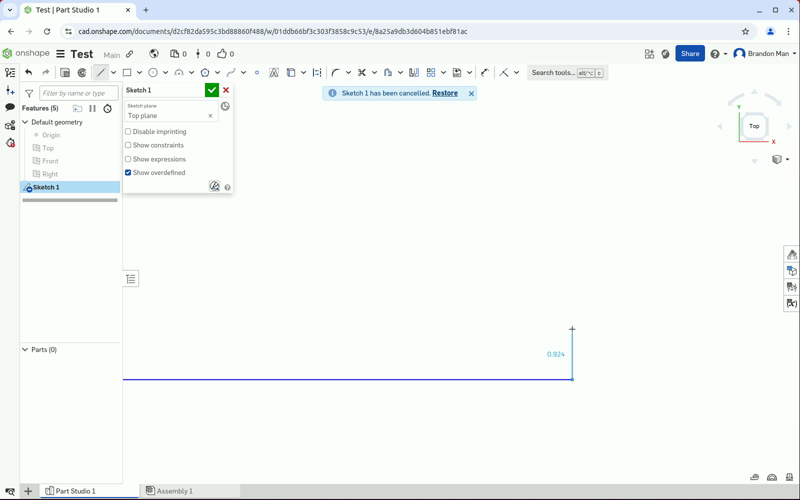
scroll(-6)
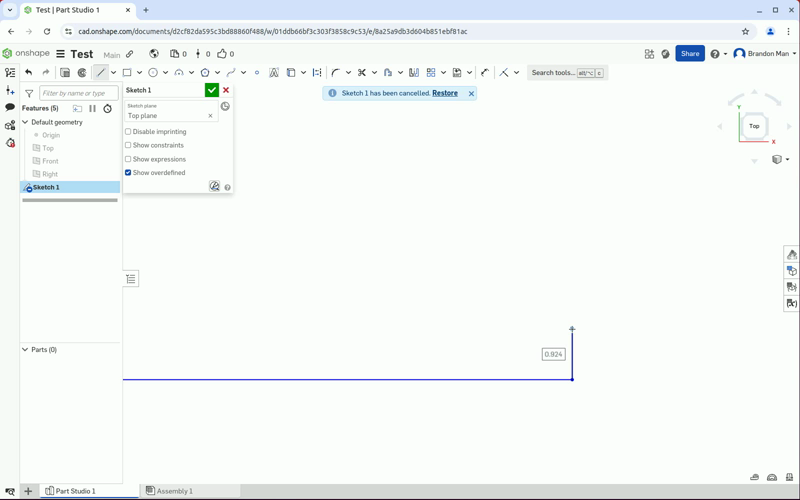
scroll(-6)
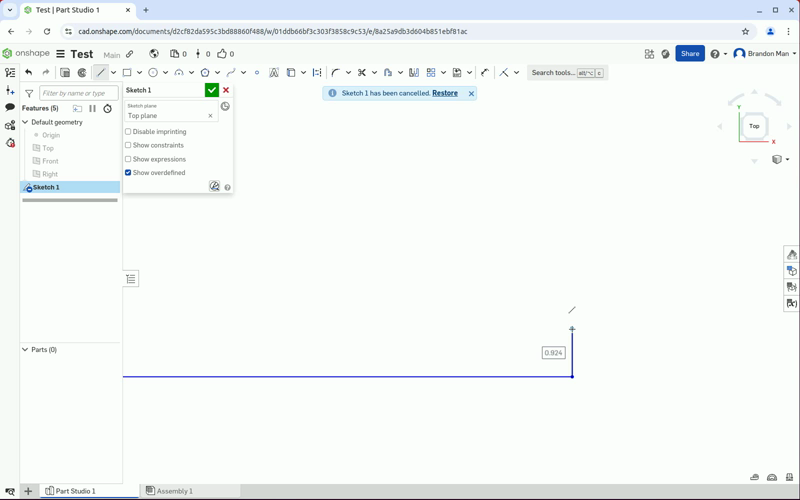
scroll(-6)
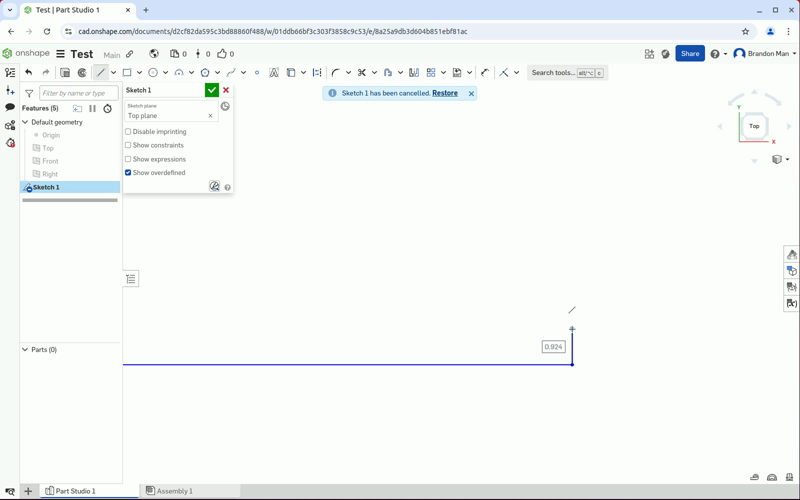
scroll(-6)
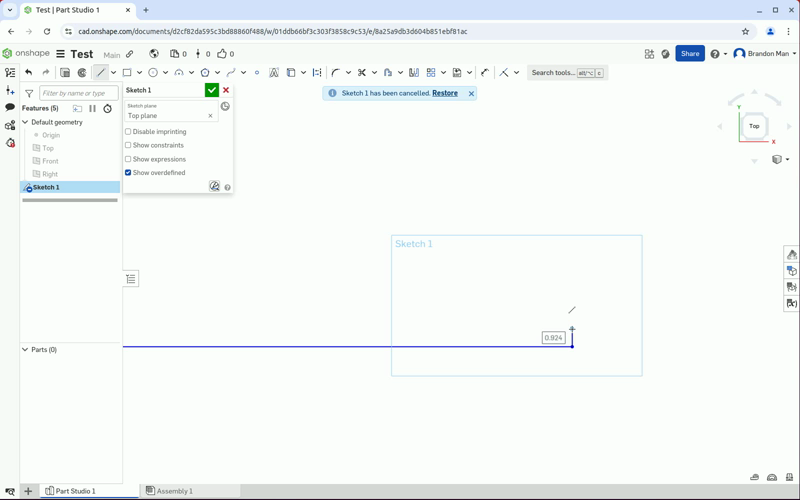
scroll(-6)
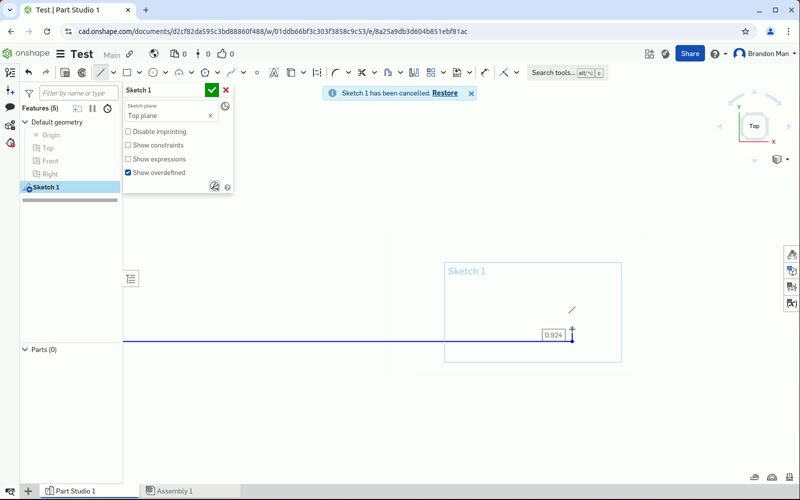
scroll(-6)
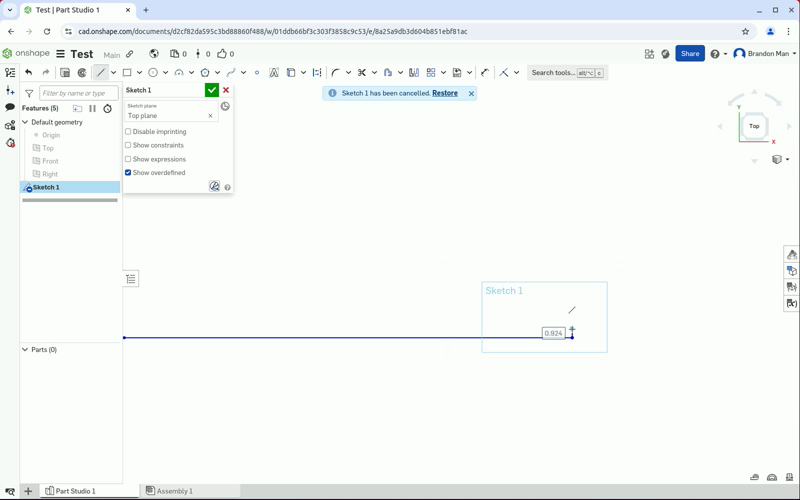
scroll(-6)
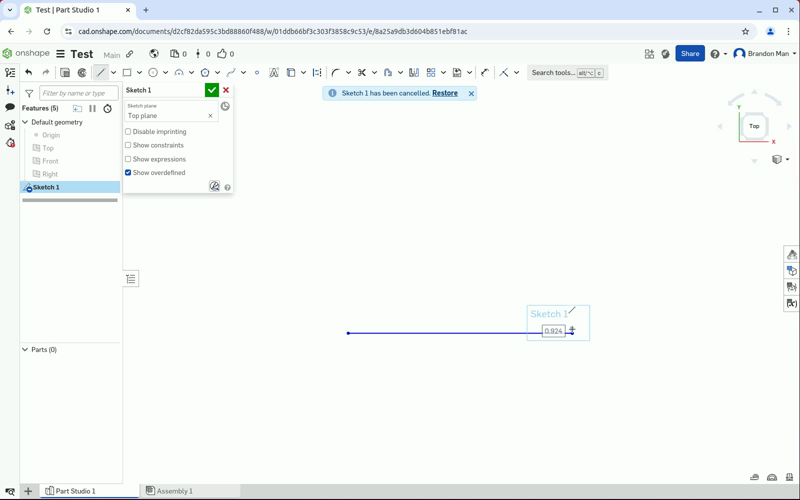
key_up(shift)
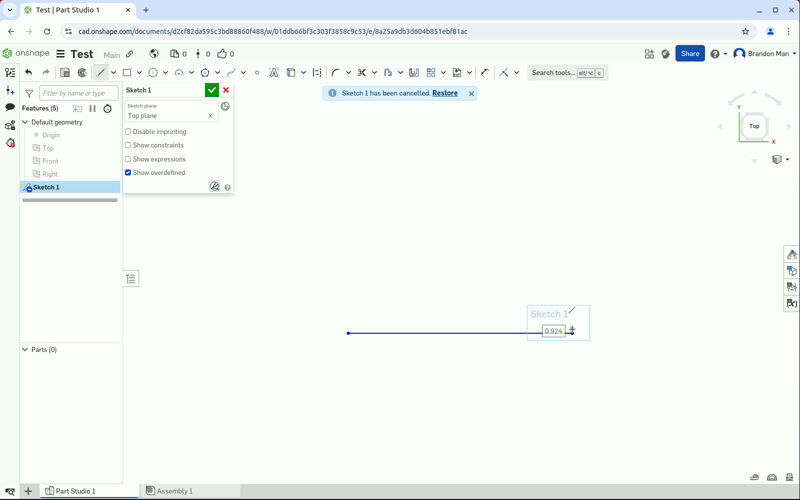
key_down(shift)
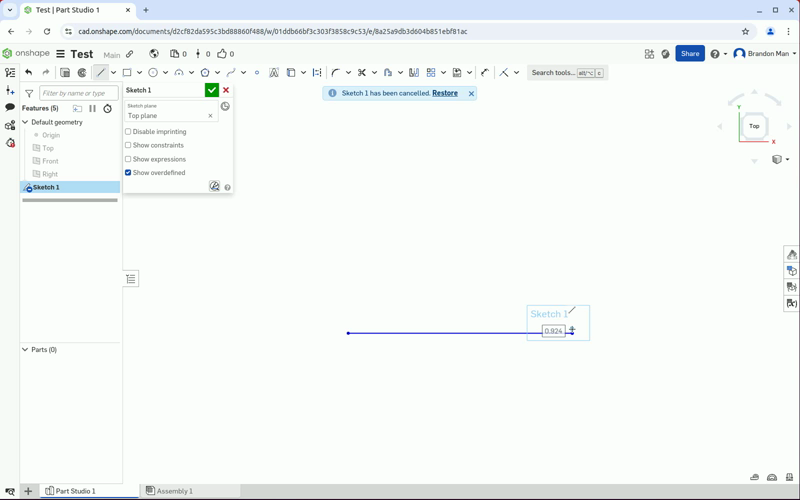
mouse_move(589, 328)
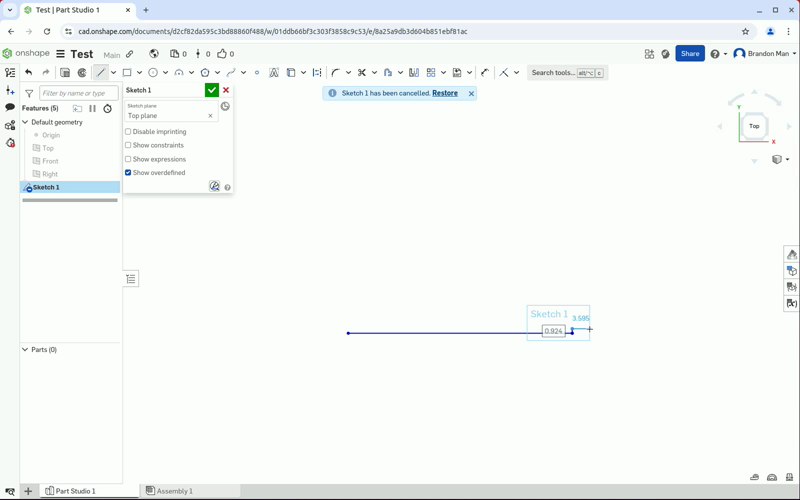
mouse_move(558, 328)
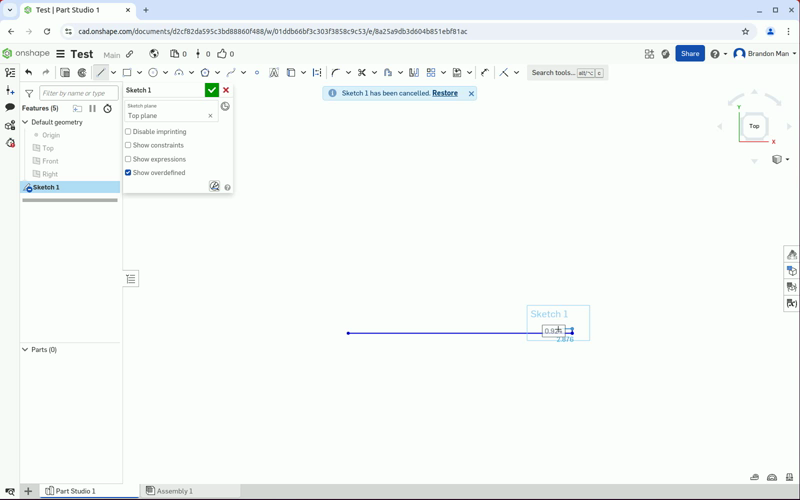
click(558, 328)
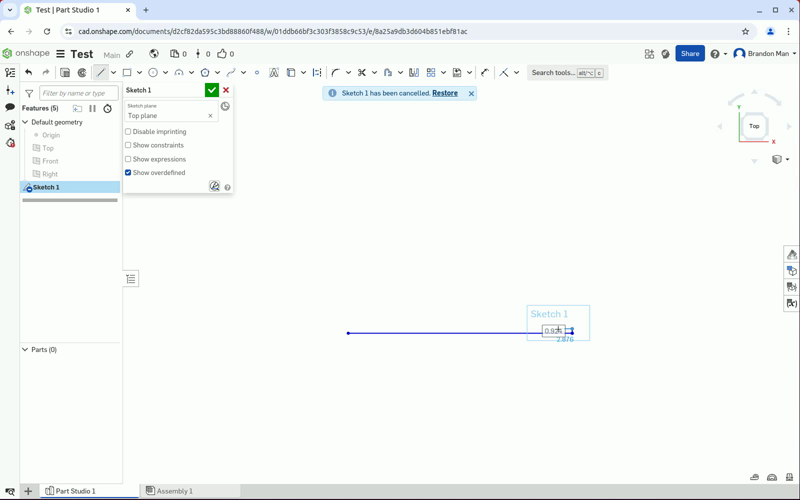
key_up(shift)
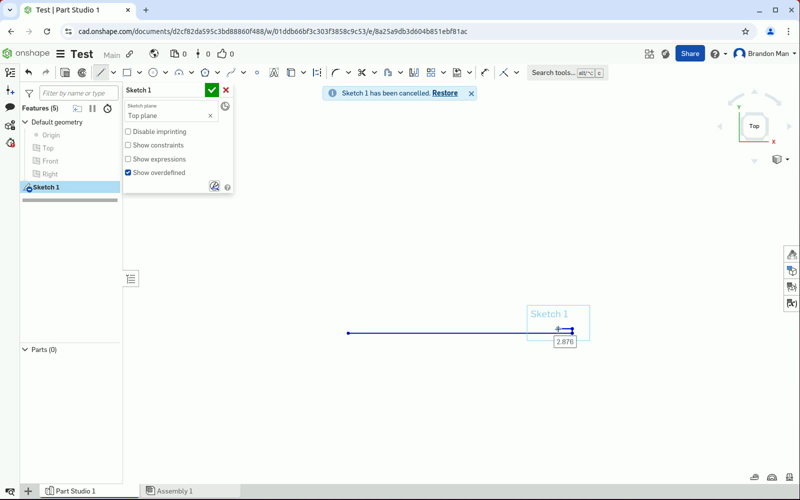
key_down(shift)
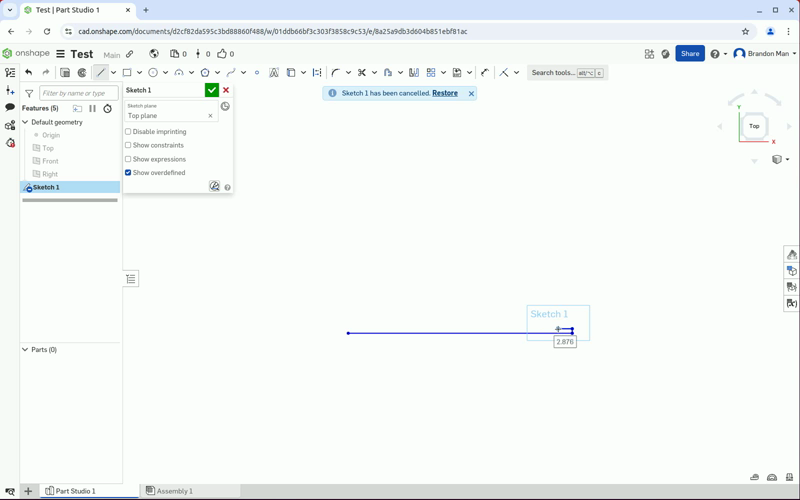
mouse_move(555, 231)
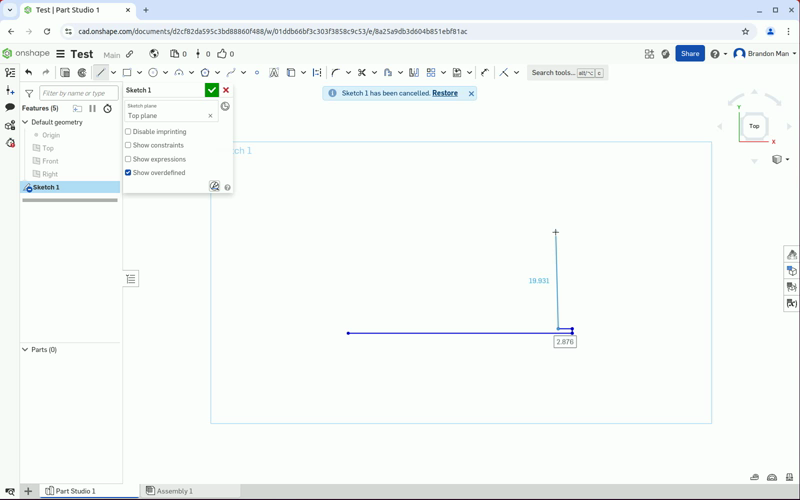
click(555, 231)
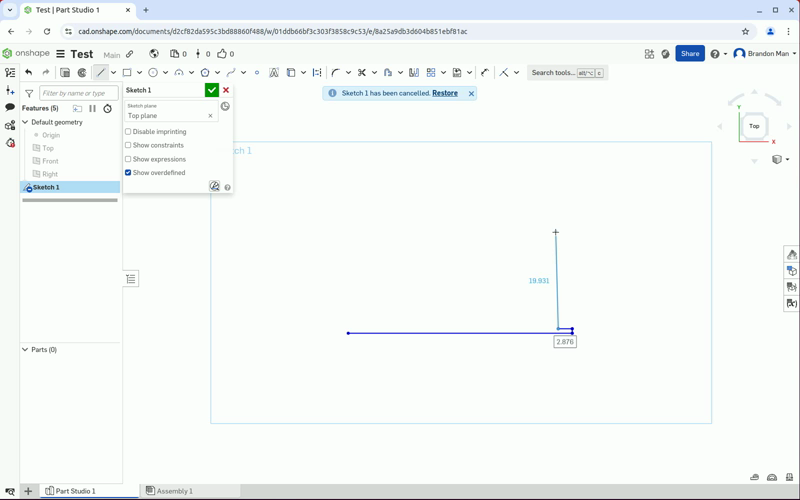
key_up(shift)
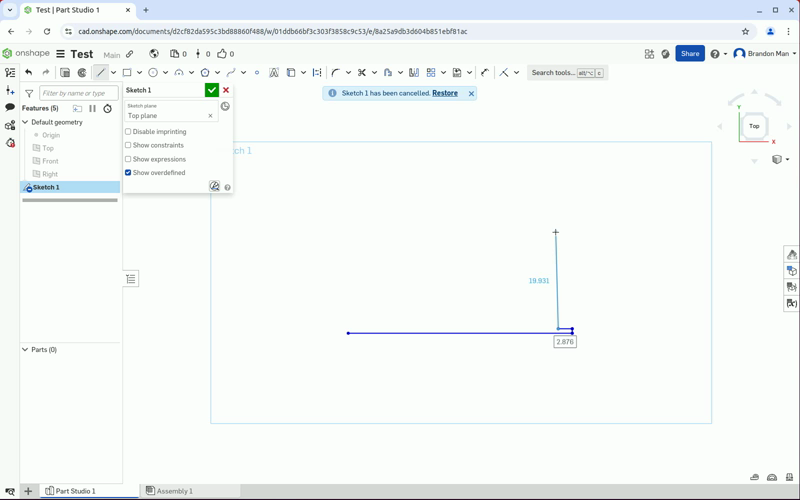
key_down(shift)
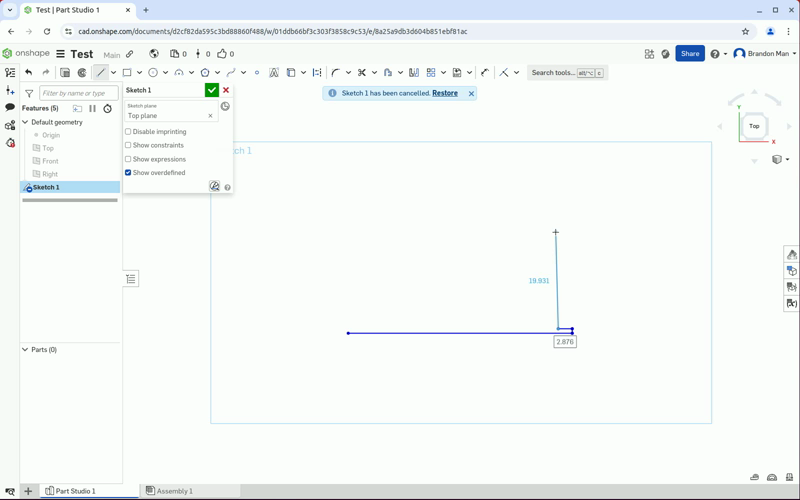
mouse_move(364, 231)
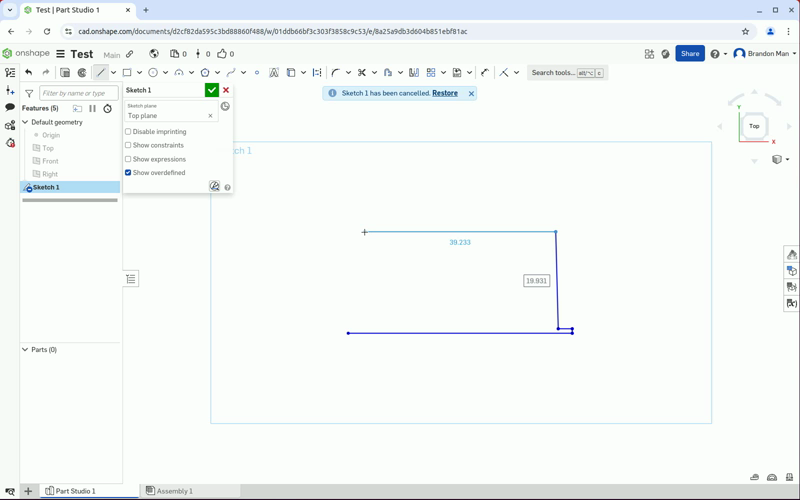
click(364, 231)
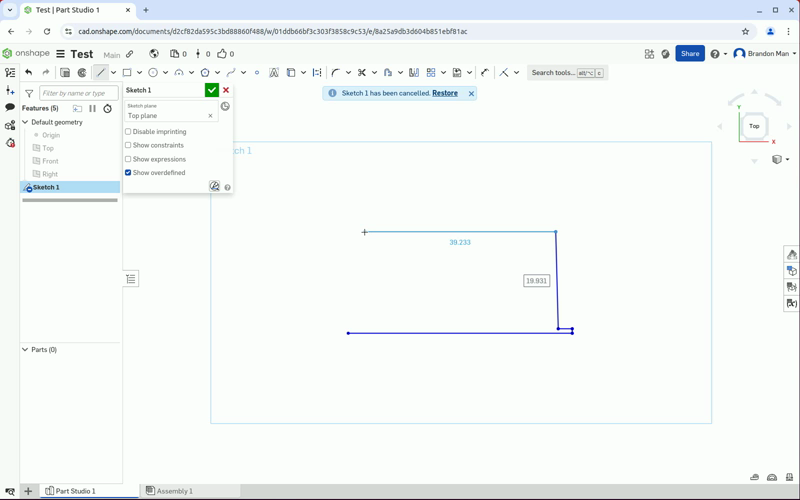
key_up(shift)
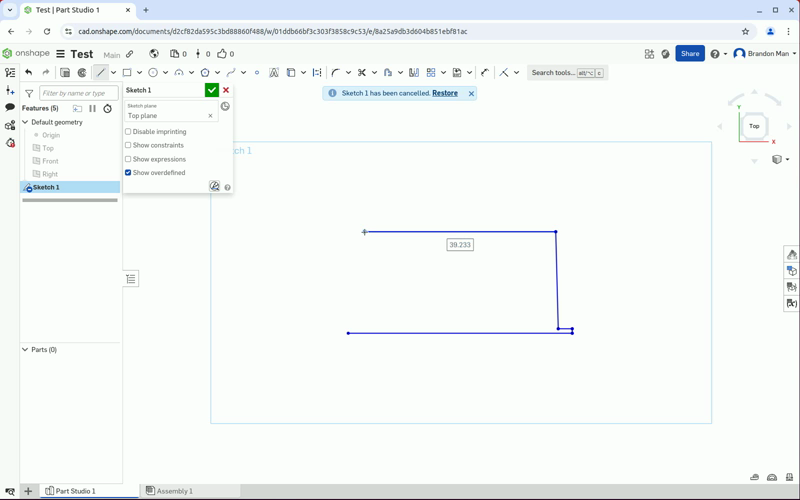
key_down(shift)
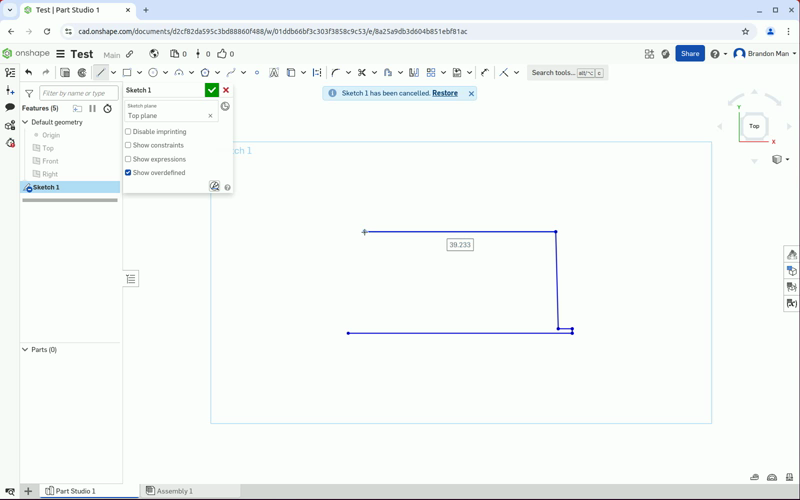
mouse_move(362, 328)
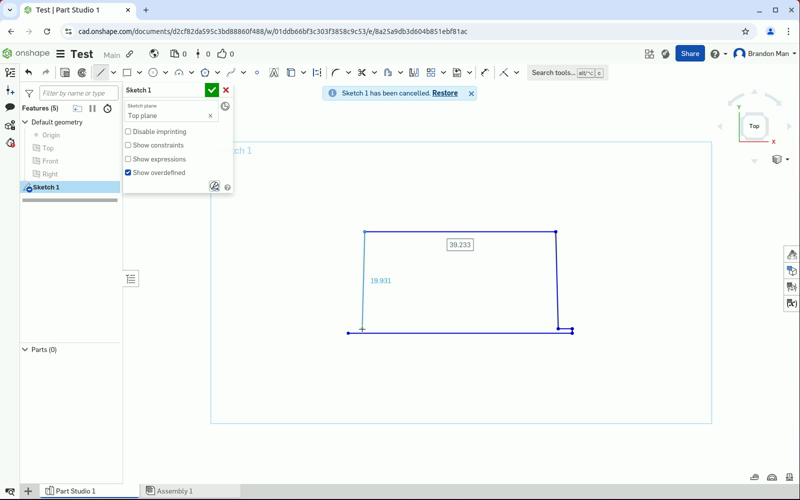
click(362, 328)
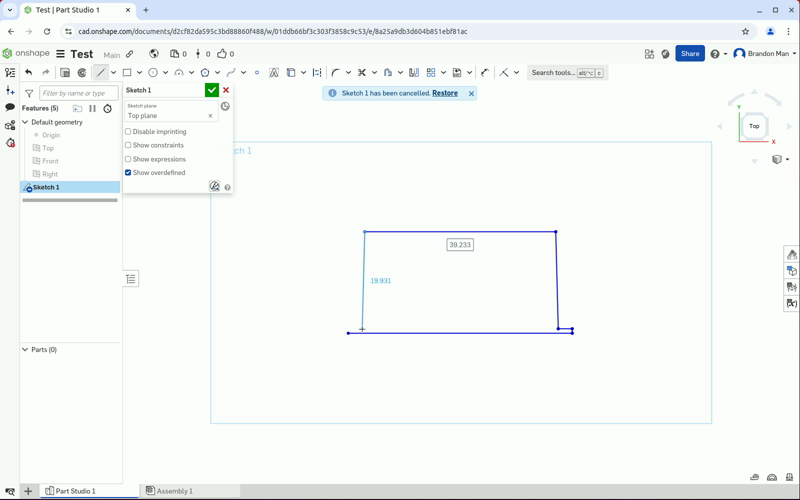
key_up(shift)
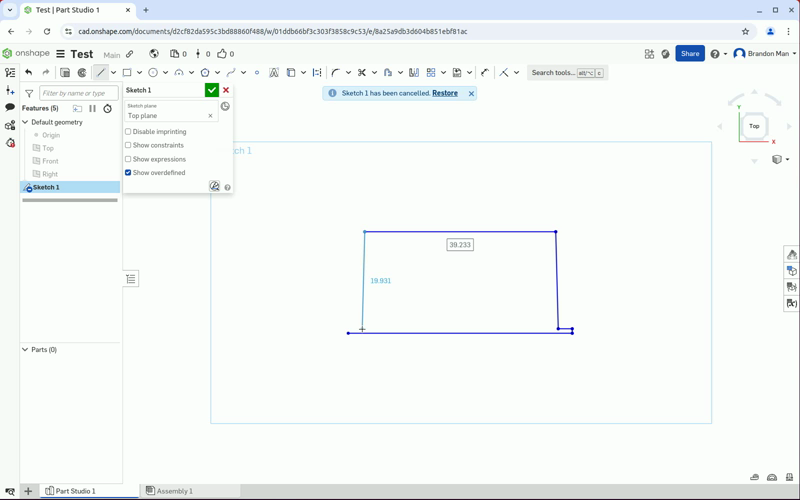
key_down(shift)
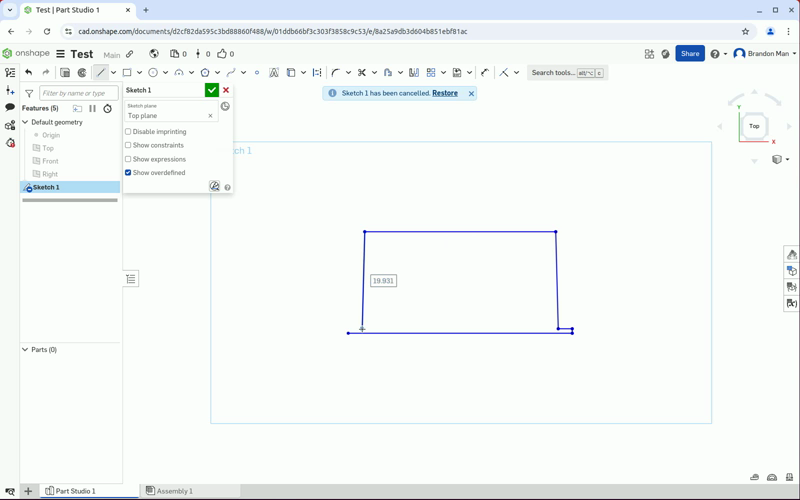
mouse_move(392, 328)
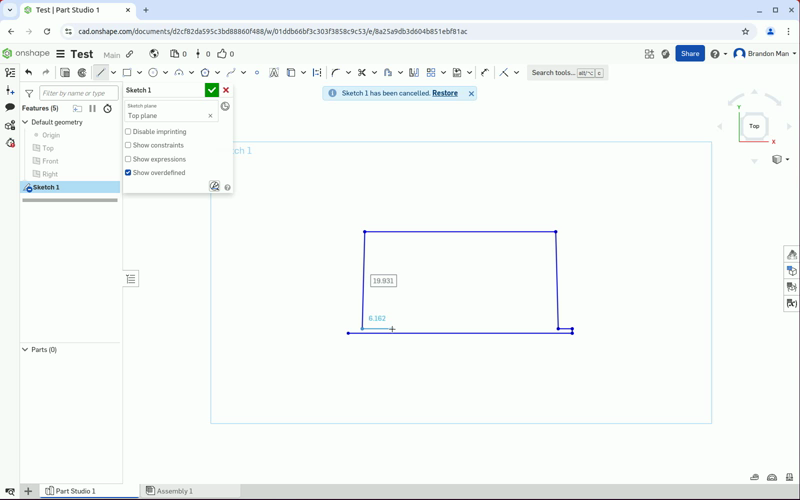
mouse_move(348, 328)
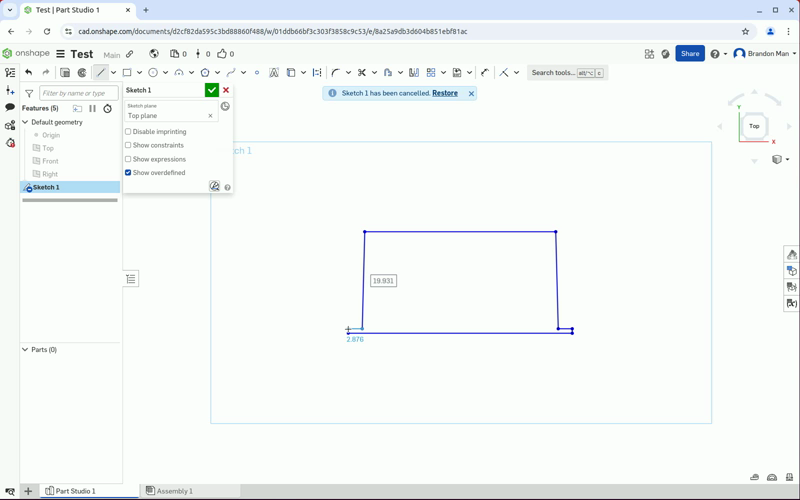
click(348, 328)
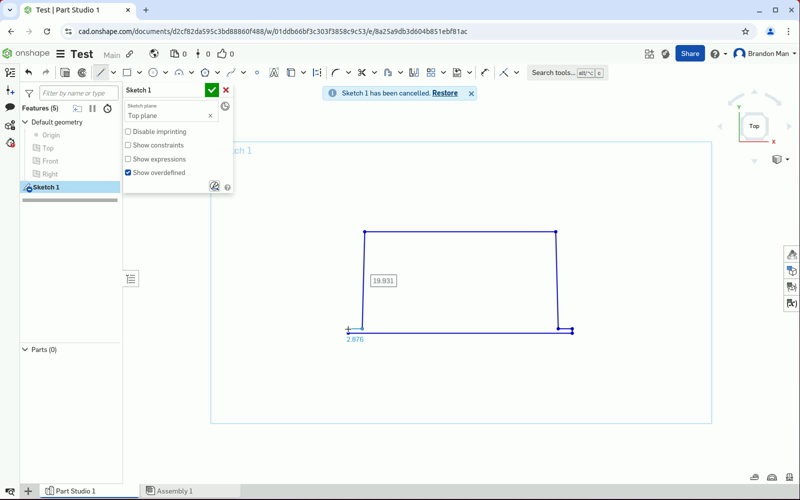
key_up(shift)
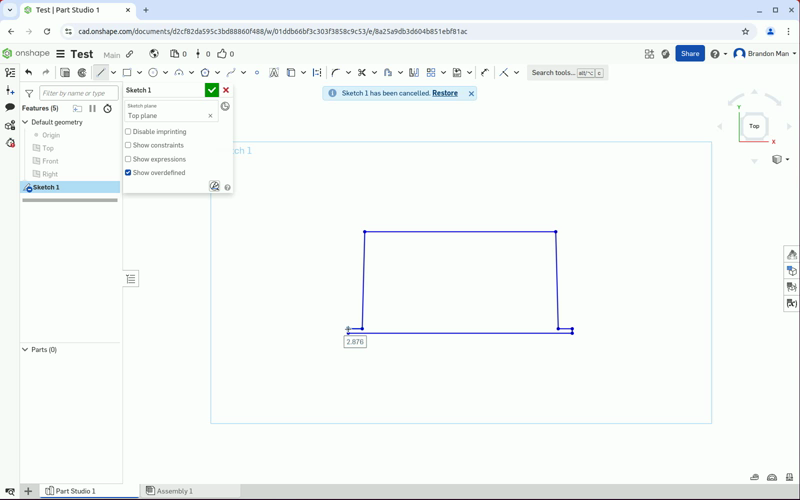
mouse_move(378, 328)
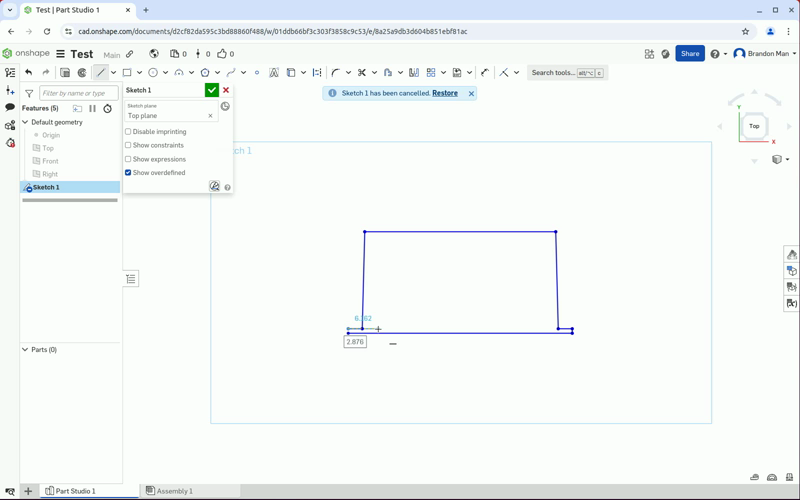
key_down(shift)
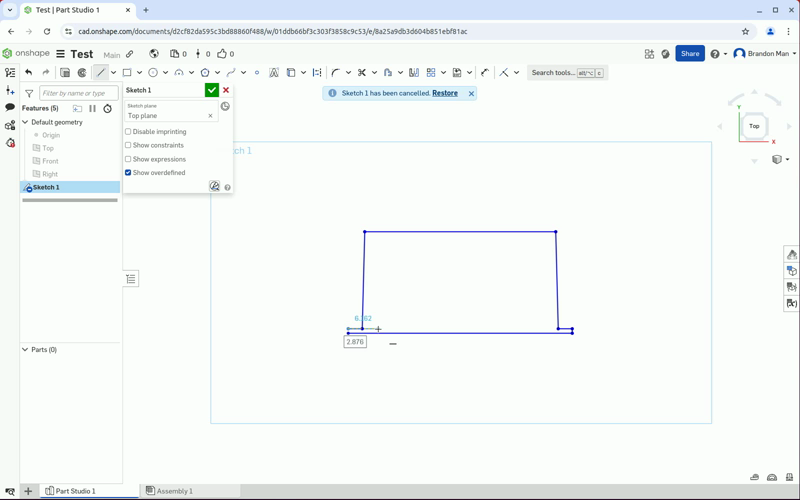
mouse_move(348, 333)
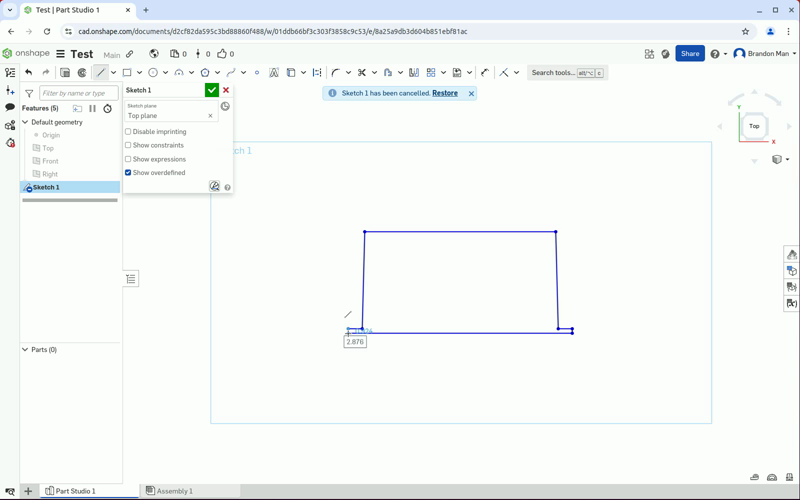
scroll(6)
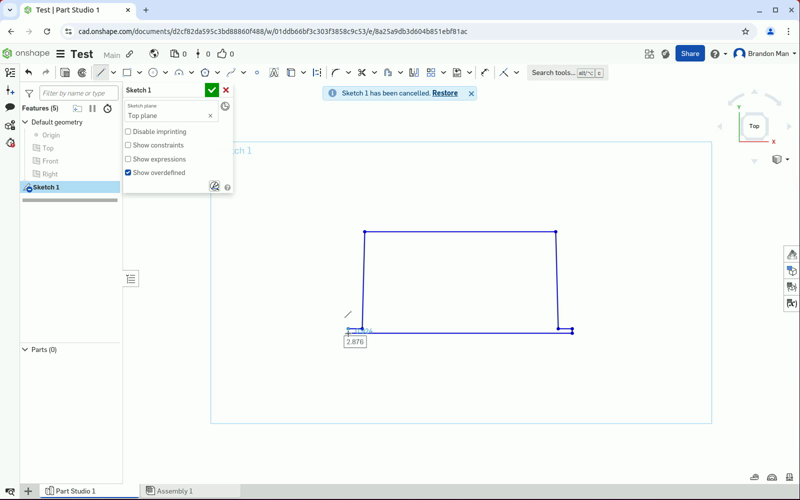
scroll(6)
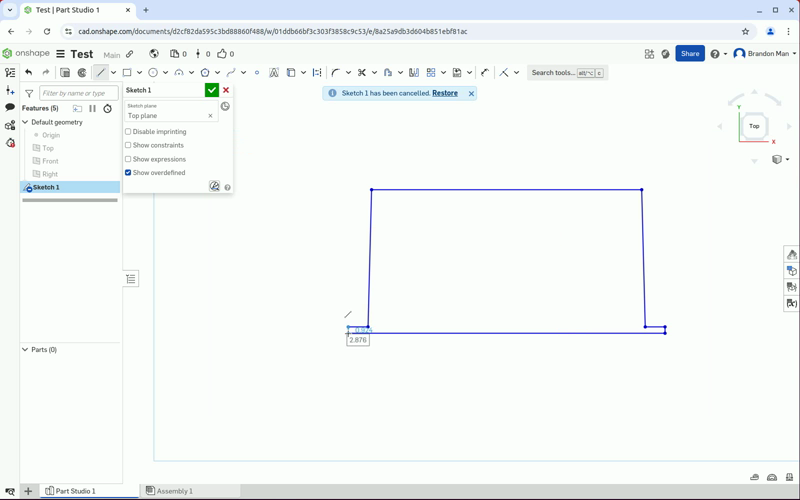
scroll(6)
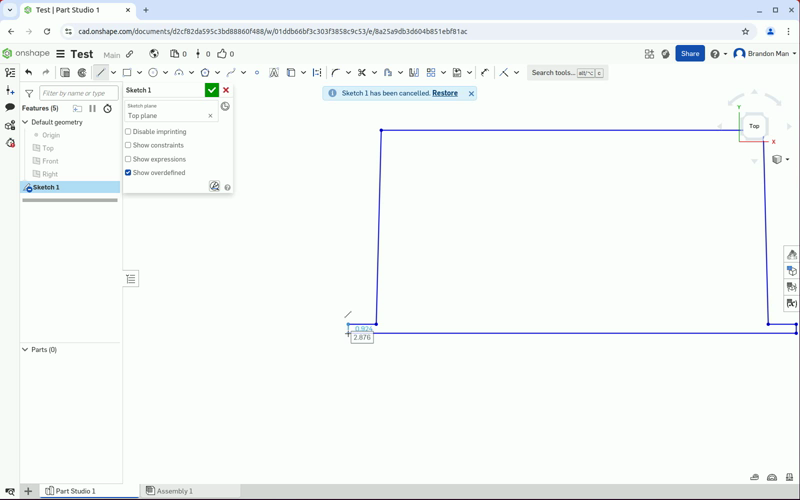
scroll(6)
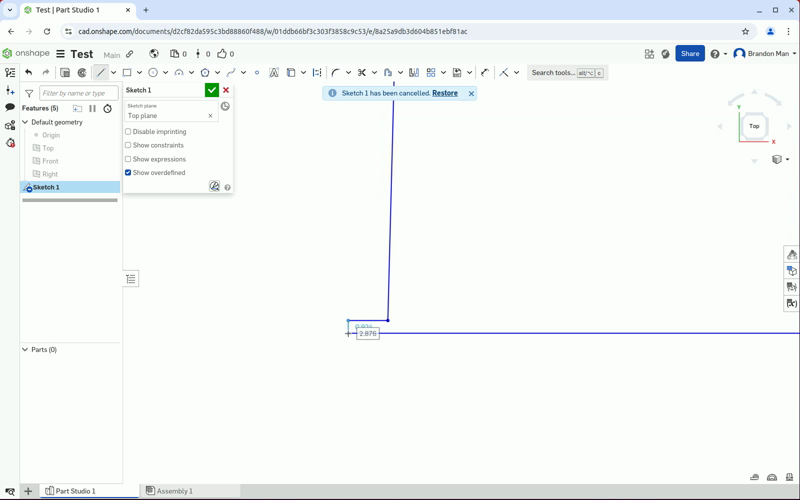
scroll(6)
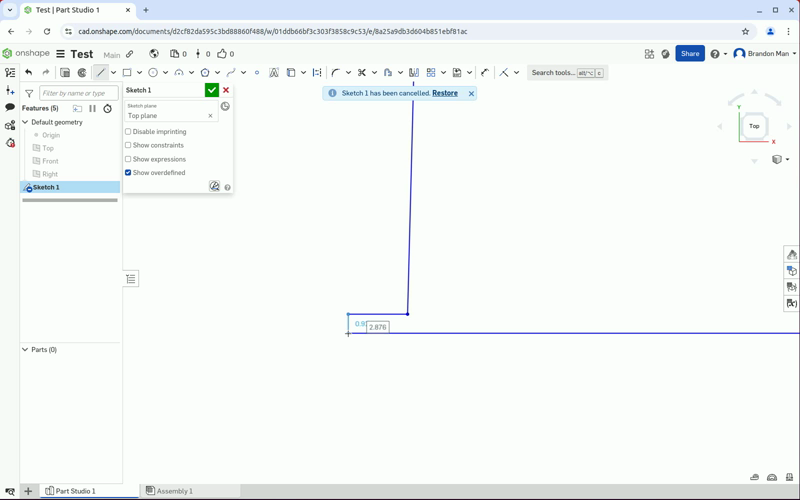
scroll(6)
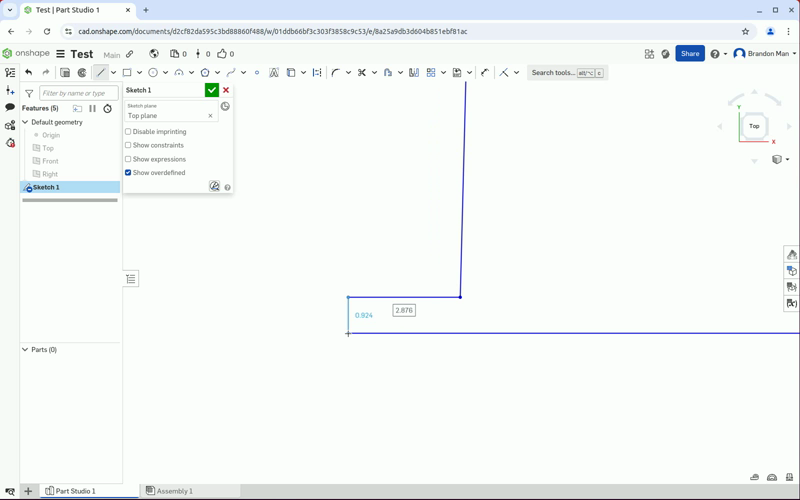
scroll(6)
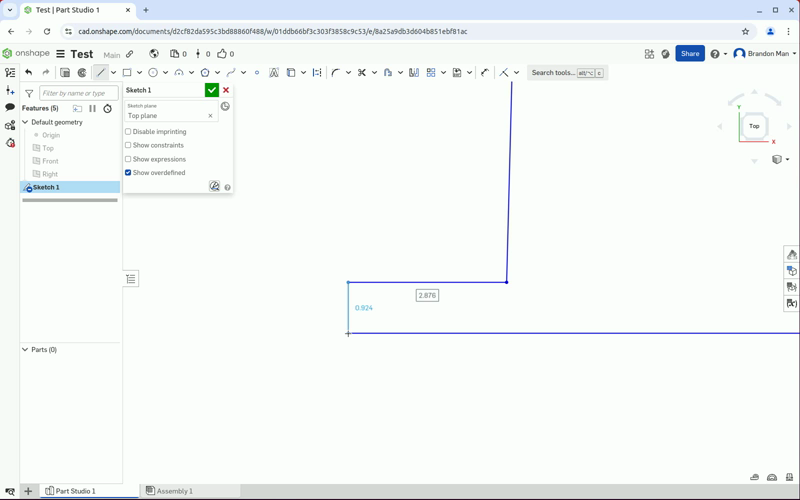
key_up(shift)
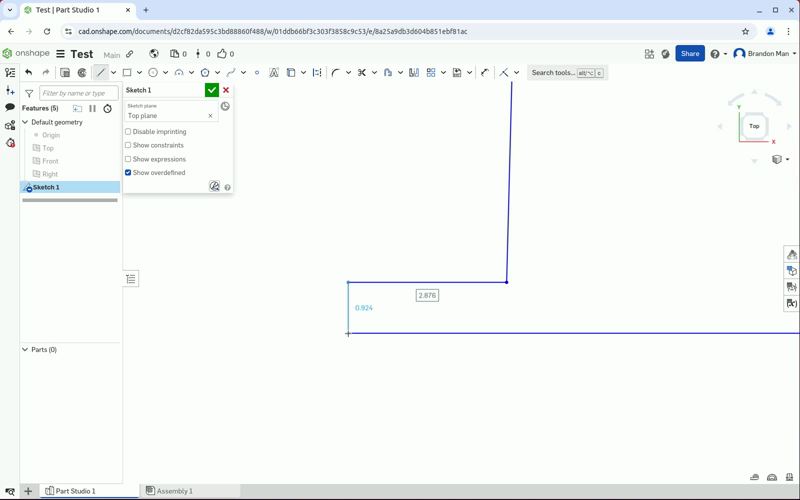
click(348, 333)
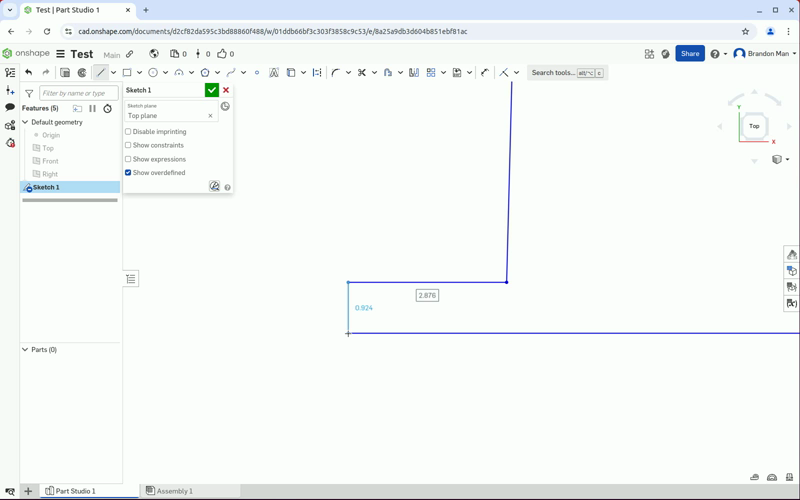
scroll(-6)
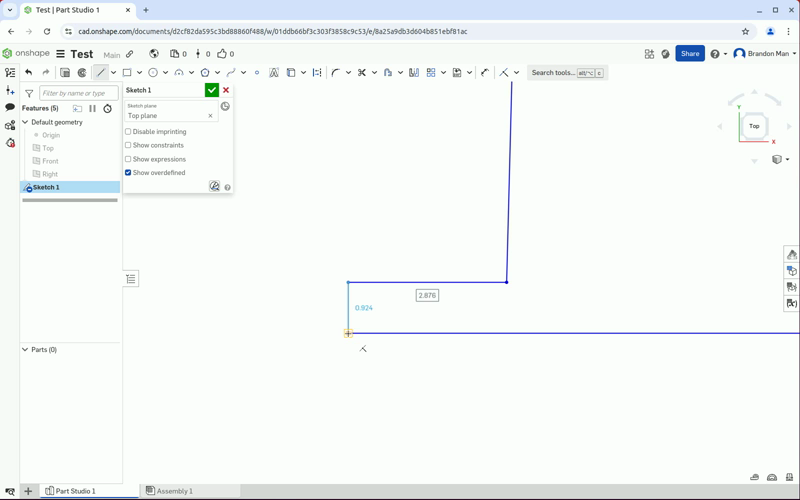
scroll(-6)
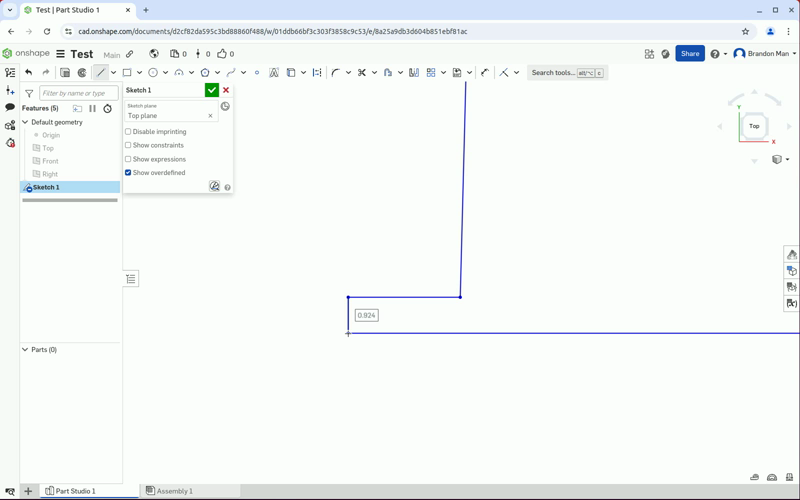
scroll(-6)
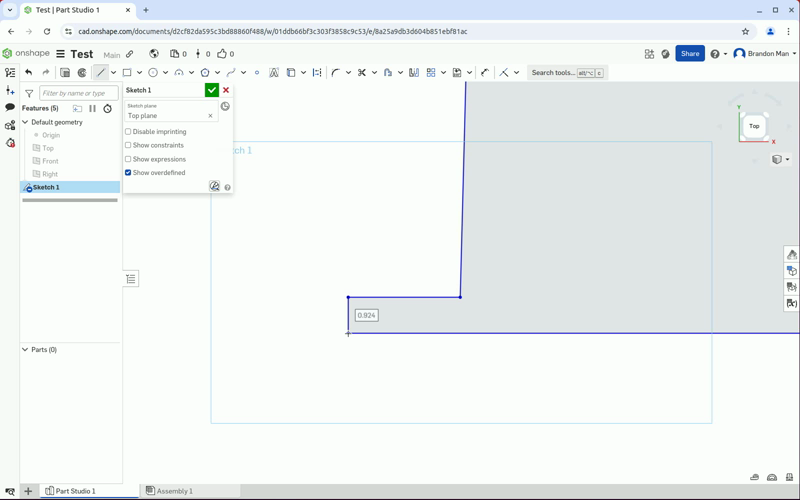
scroll(-6)
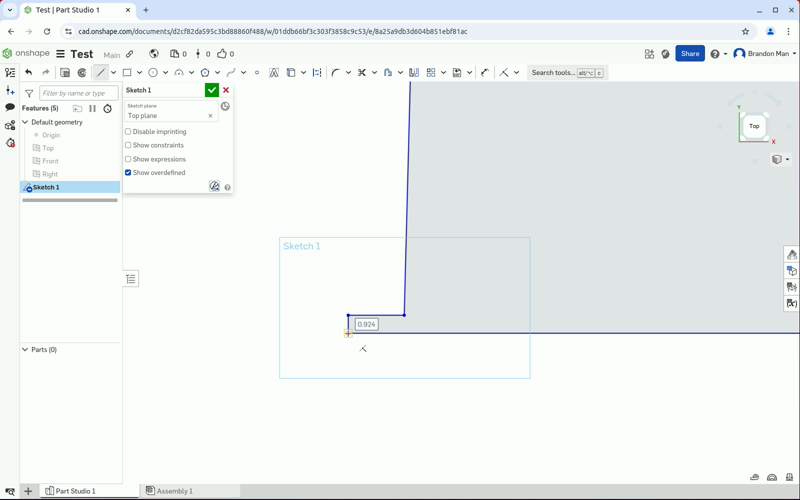
scroll(-6)
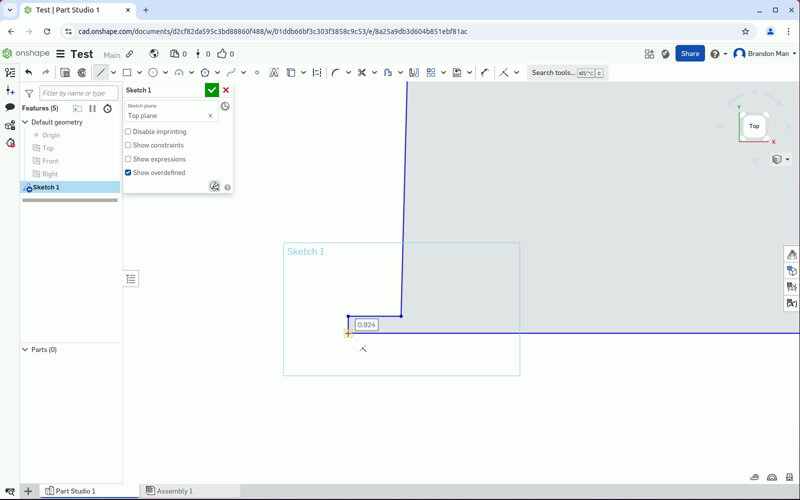
scroll(-6)
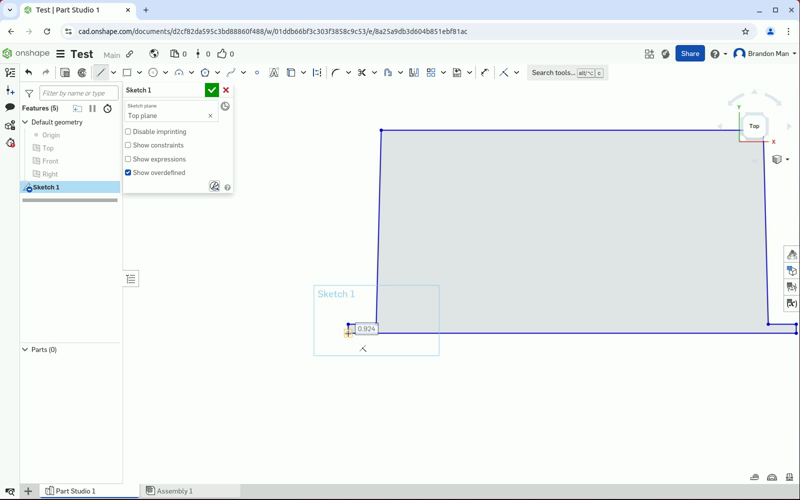
scroll(-6)
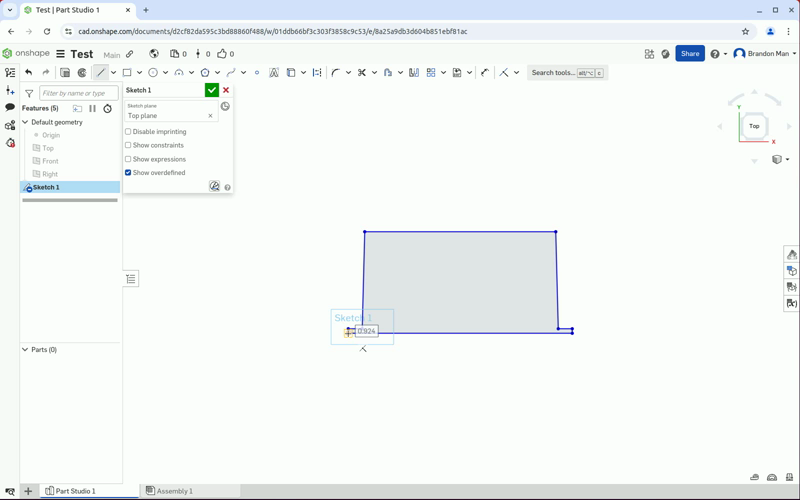
key(esc)
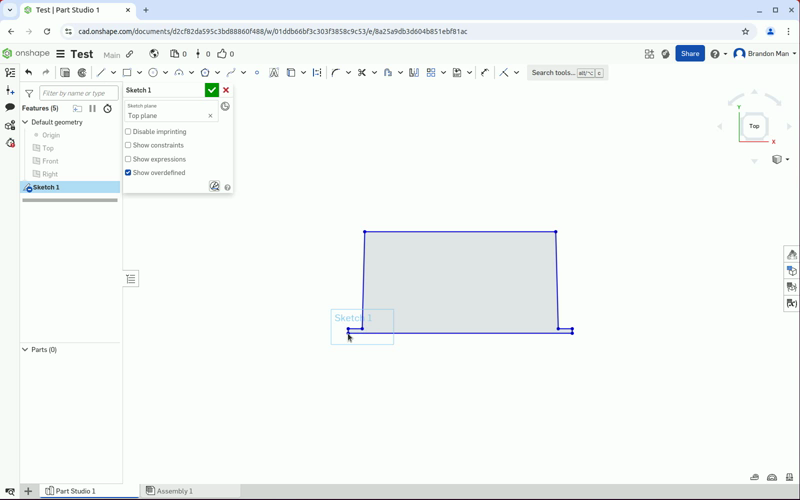
key(l)
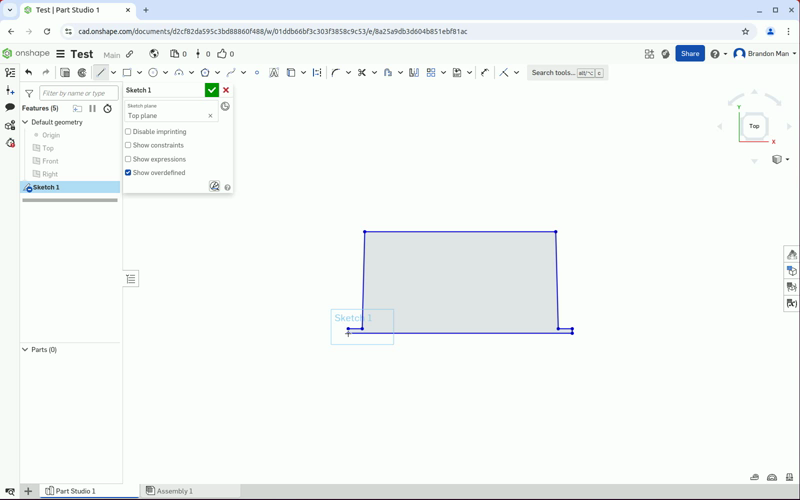
key_down(shift)
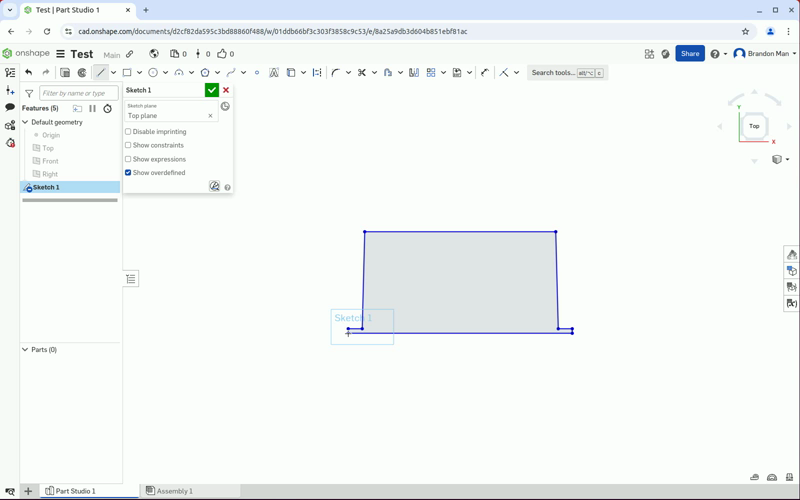
mouse_move(426, 314)
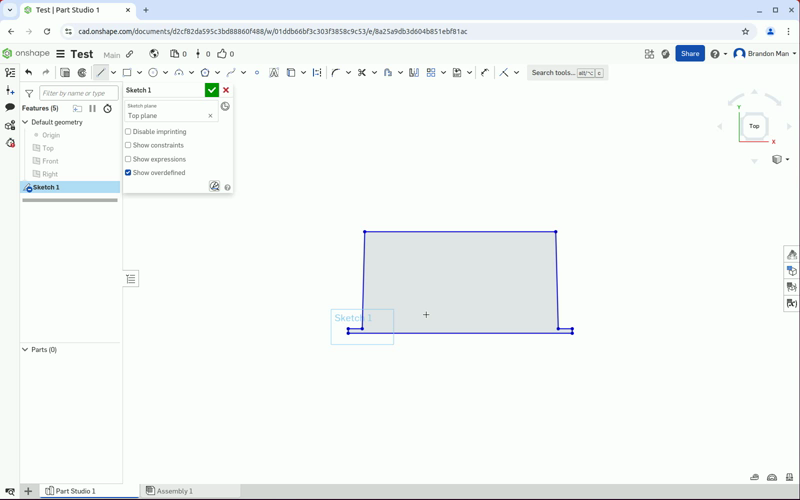
click(426, 314)
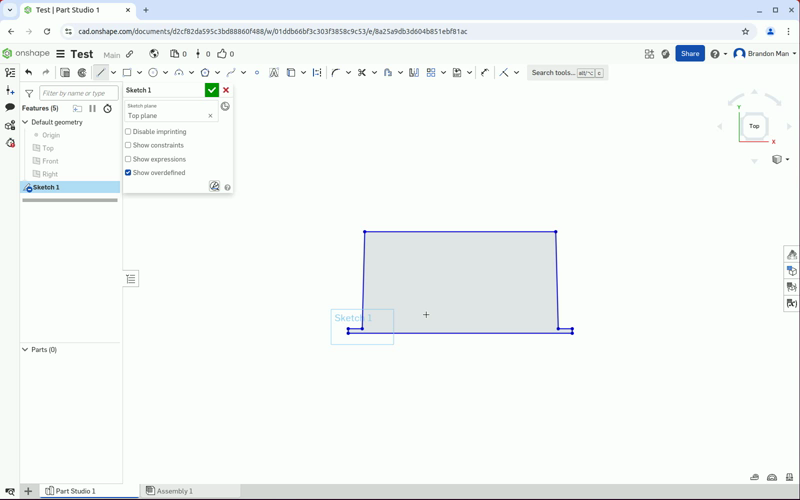
key_up(shift)
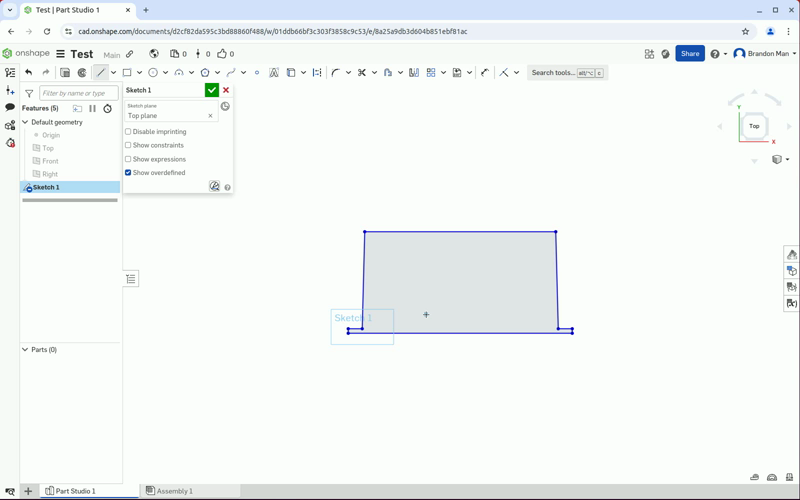
key_down(shift)
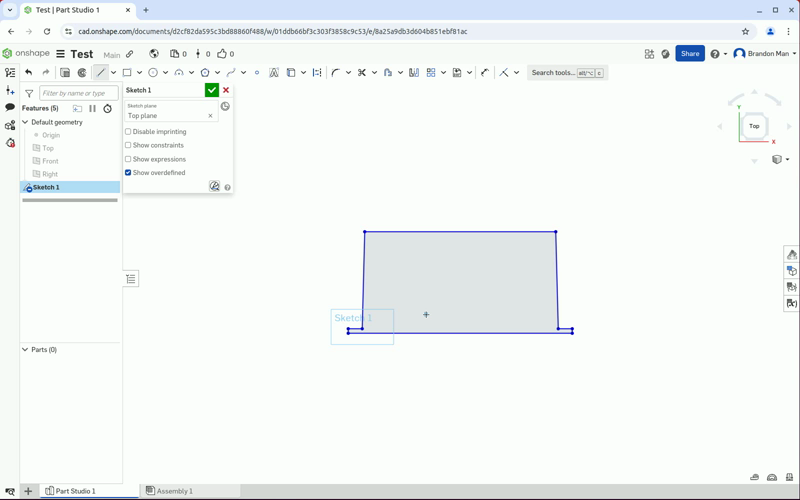
mouse_move(426, 248)
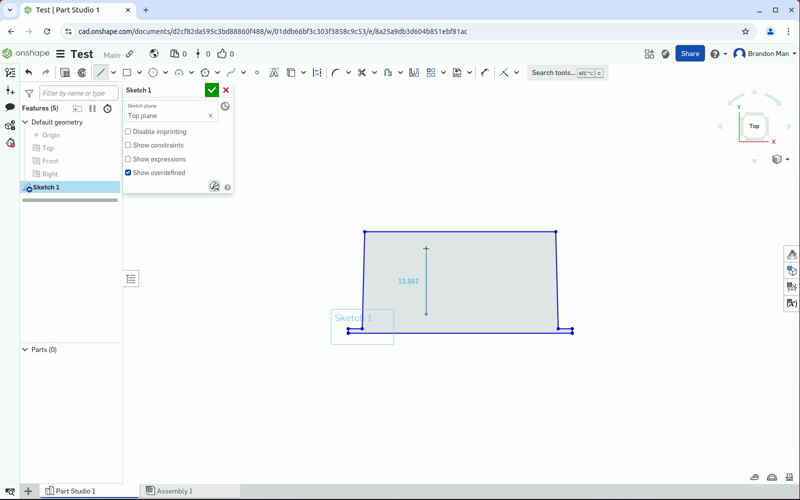
click(426, 248)
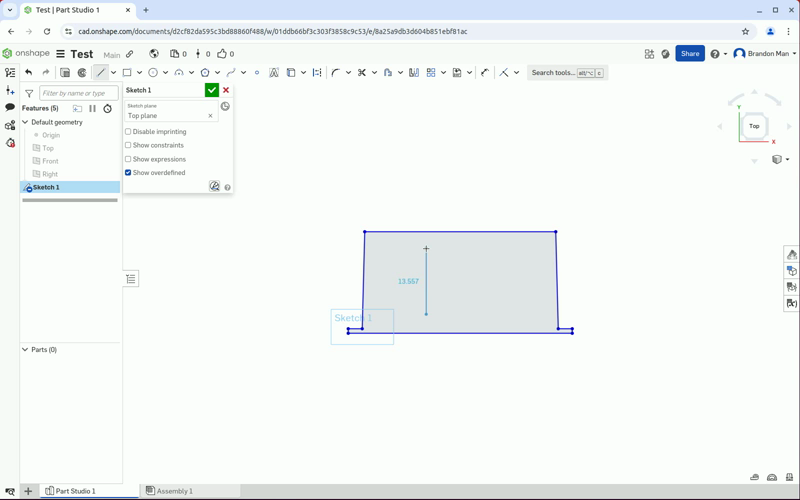
key_up(shift)
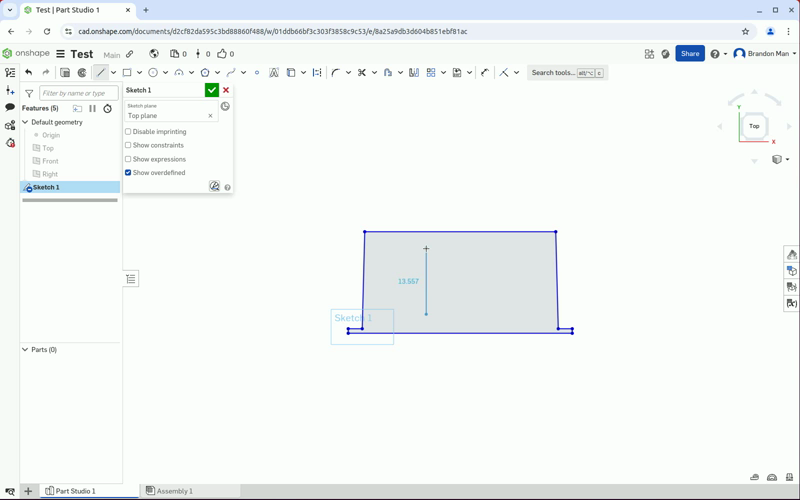
key_down(shift)
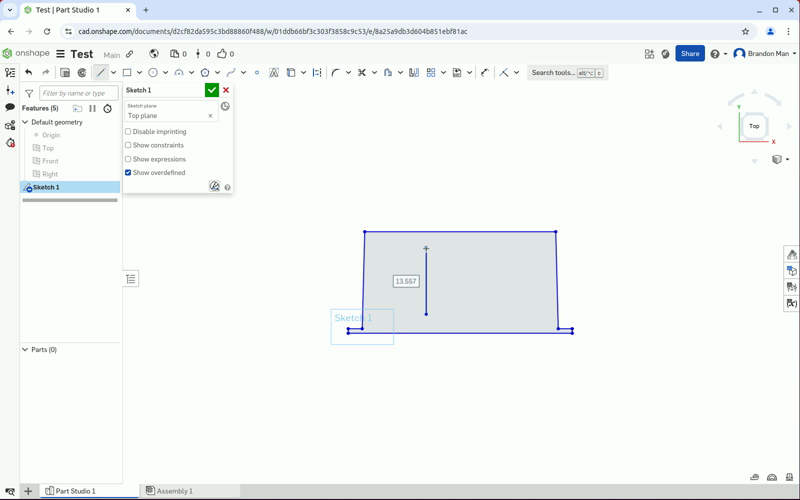
mouse_move(494, 248)
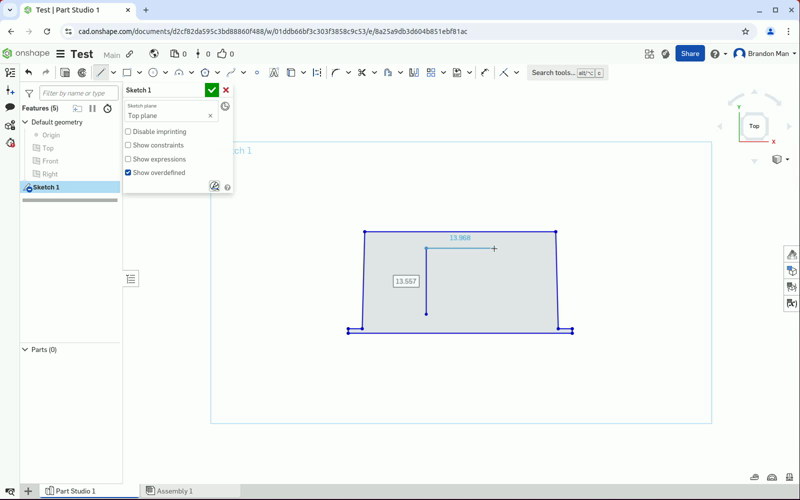
click(494, 248)
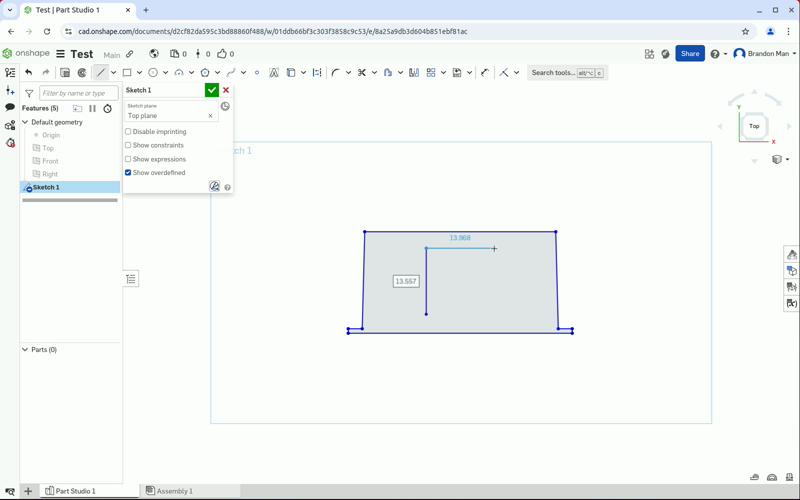
key_up(shift)
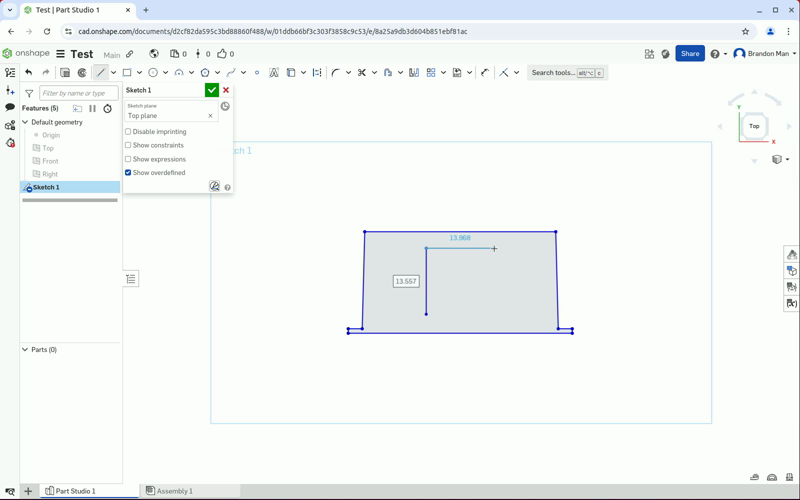
key_down(shift)
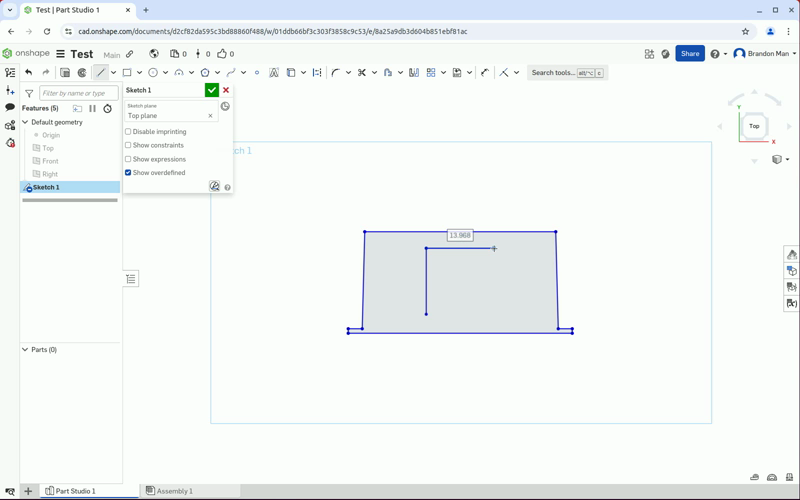
mouse_move(494, 314)
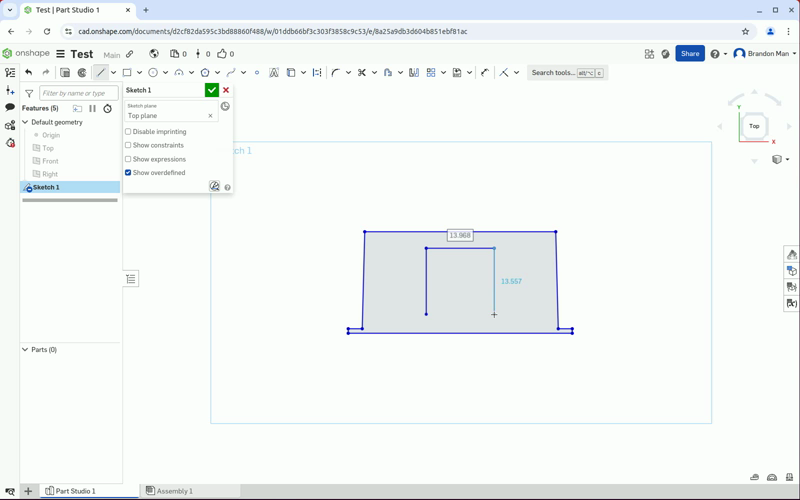
click(494, 314)
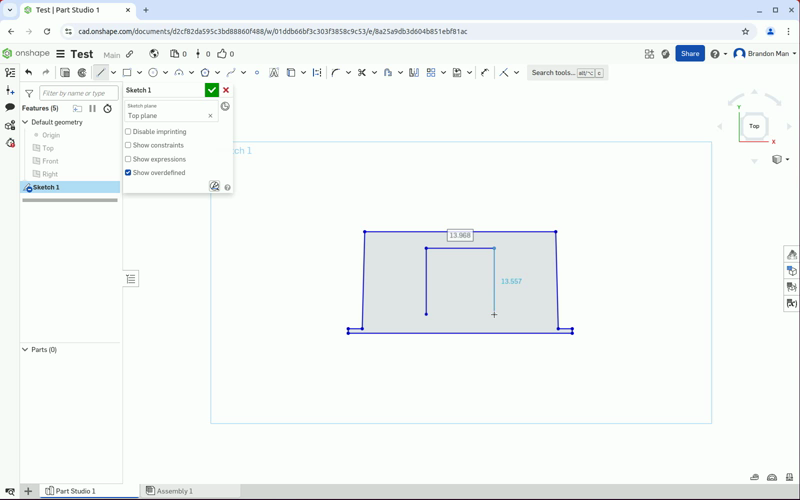
key_up(shift)
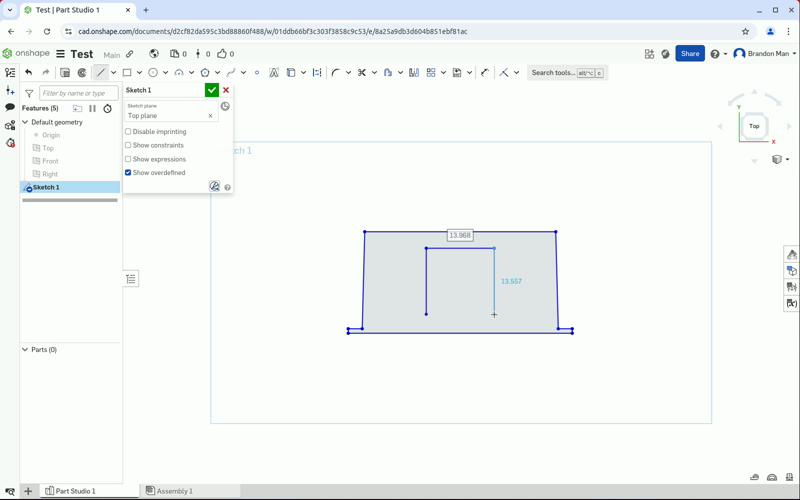
key(esc)
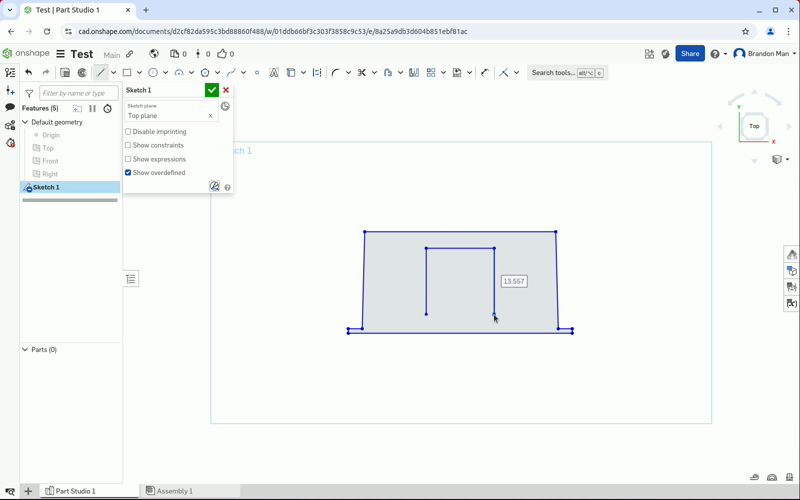
key(a)
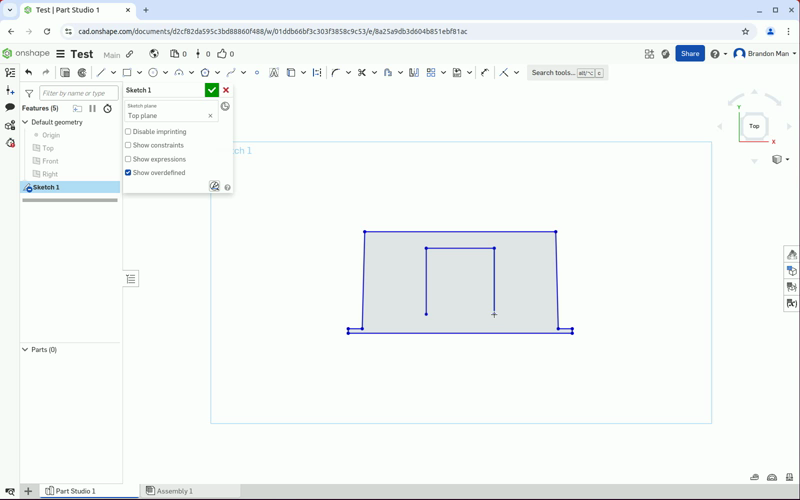
mouse_move(494, 314)
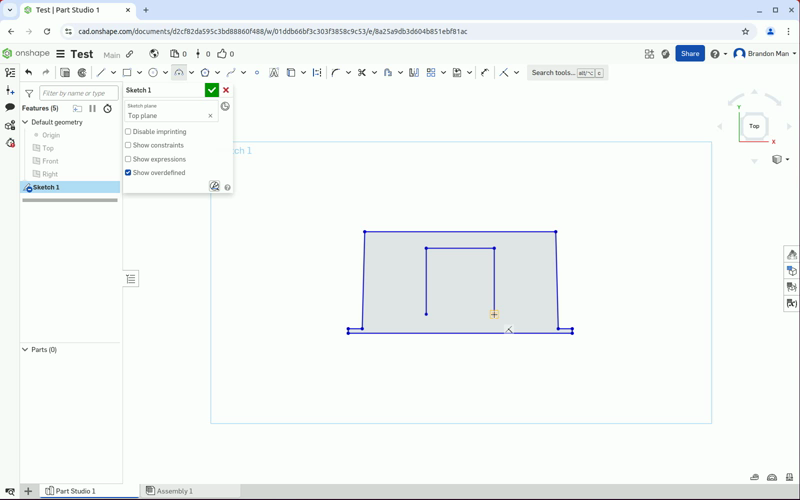
click(494, 314)
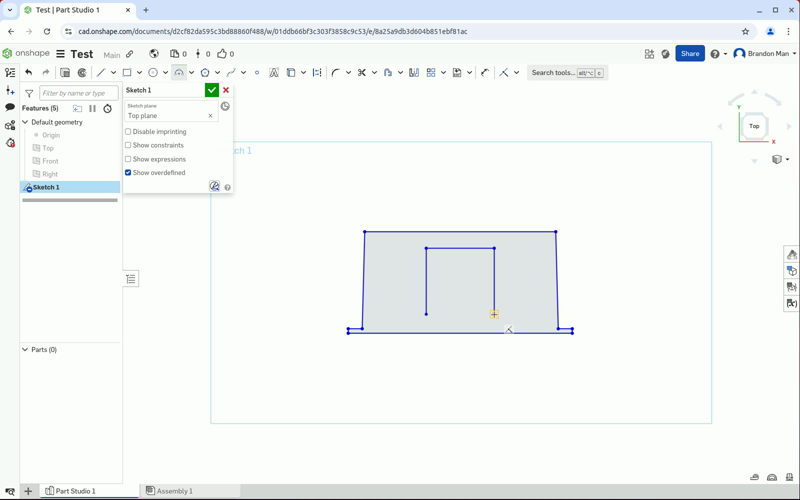
key_down(shift)
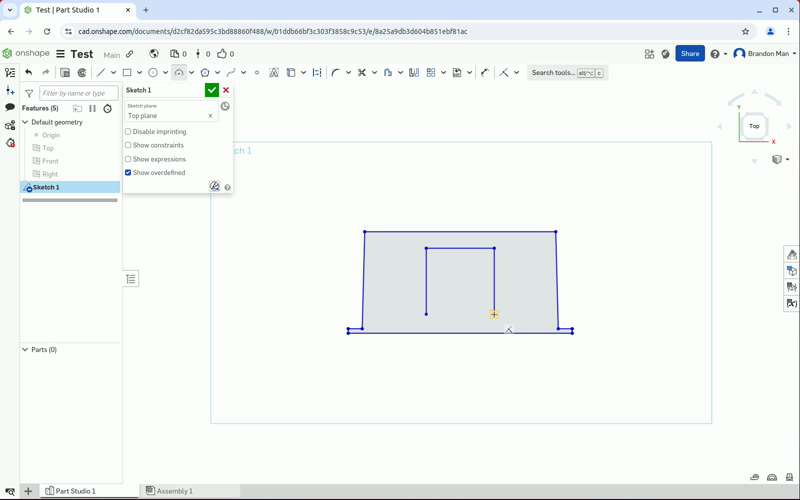
mouse_move(492, 316)
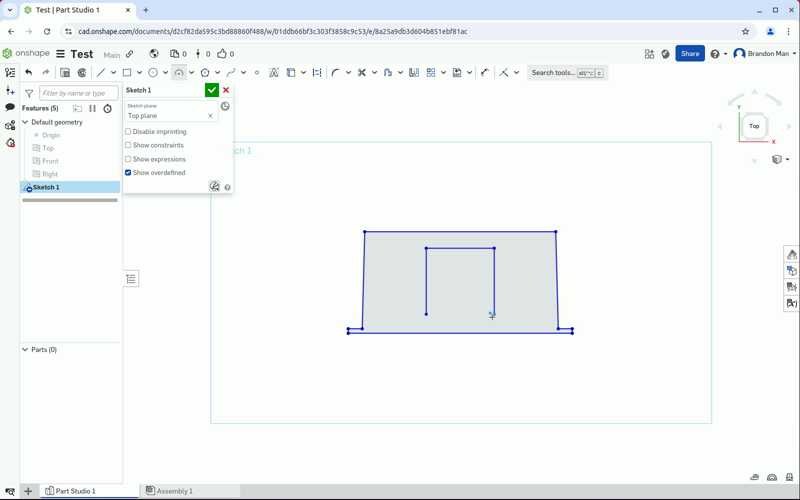
scroll(6)
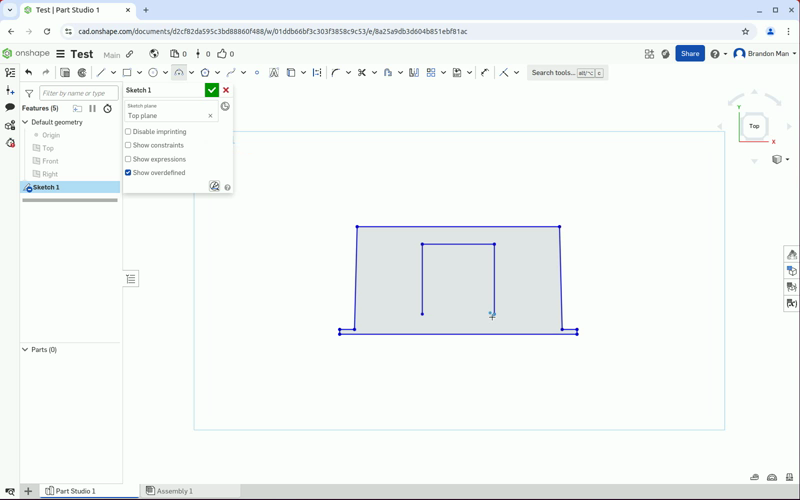
scroll(6)
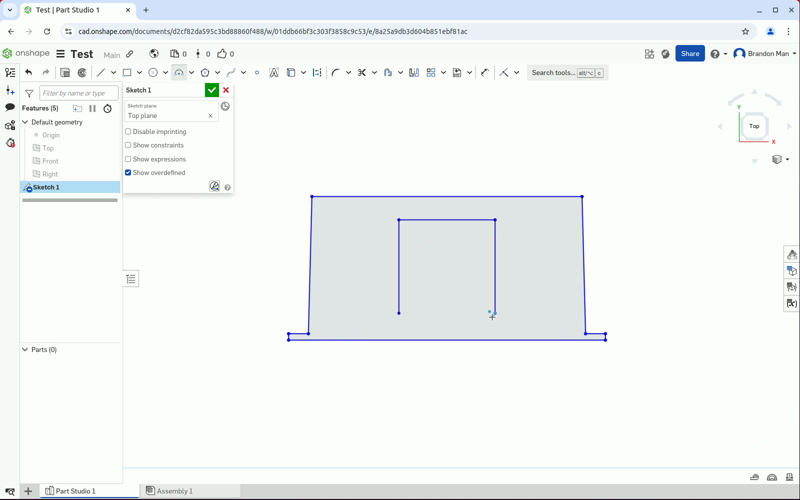
scroll(6)
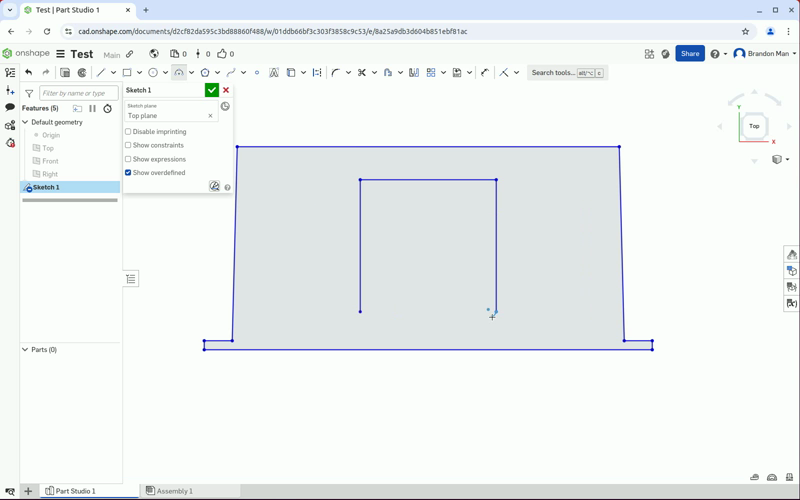
scroll(6)
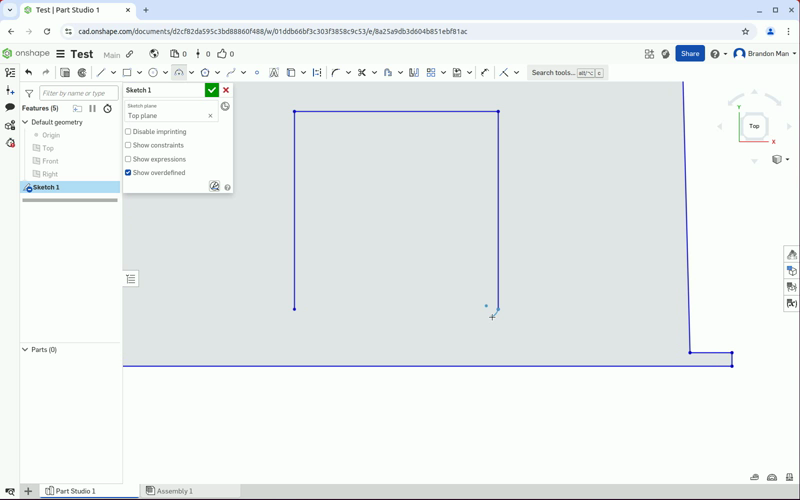
scroll(6)
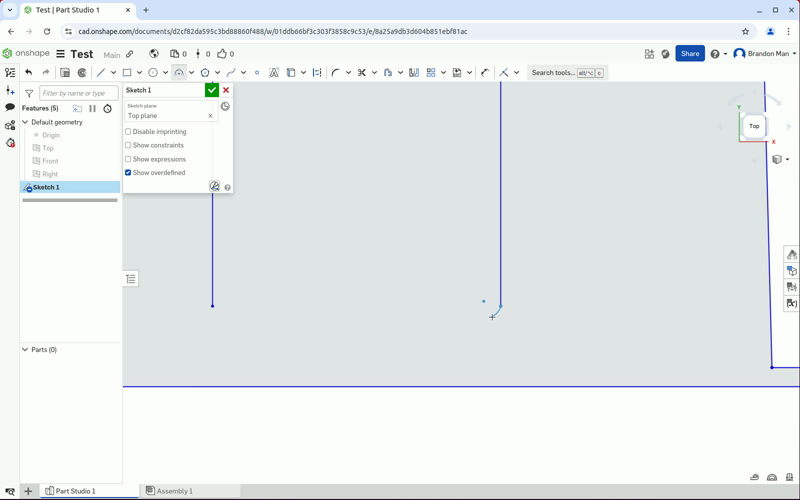
scroll(6)
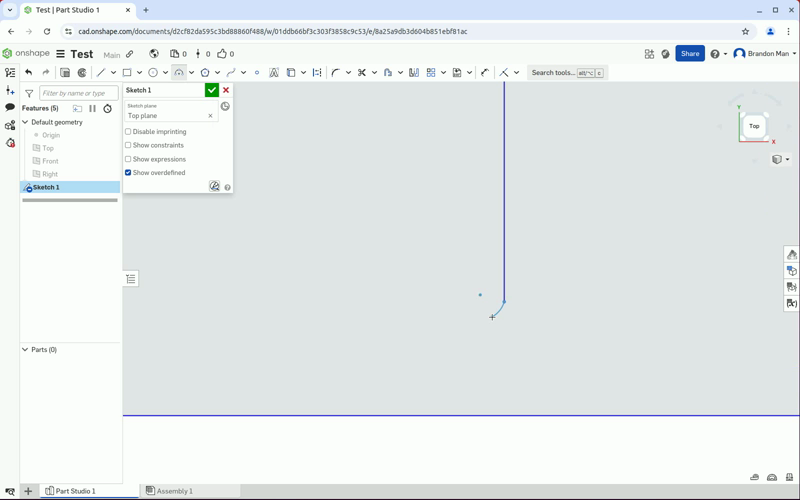
scroll(6)
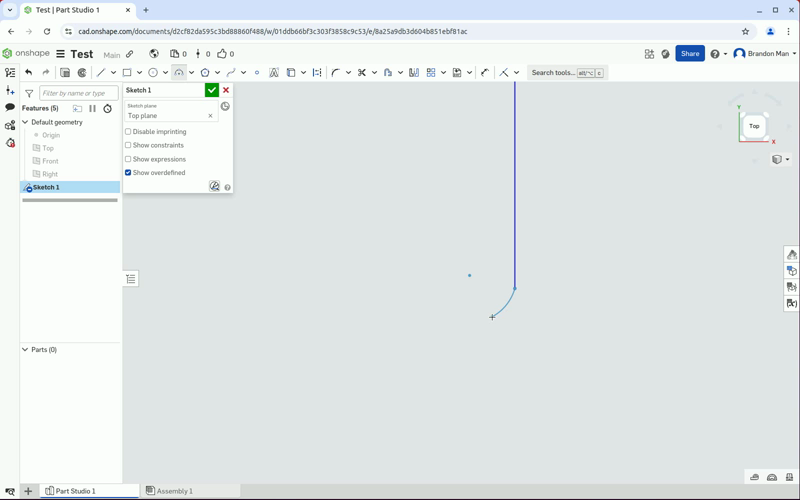
click(492, 316)
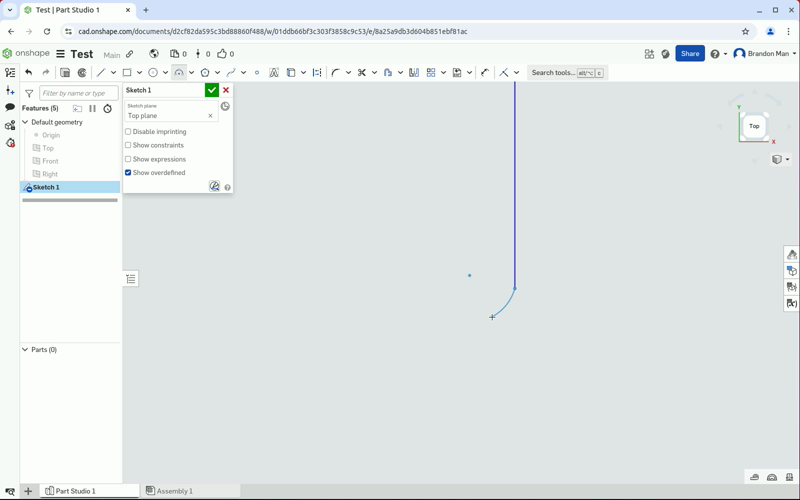
scroll(-6)
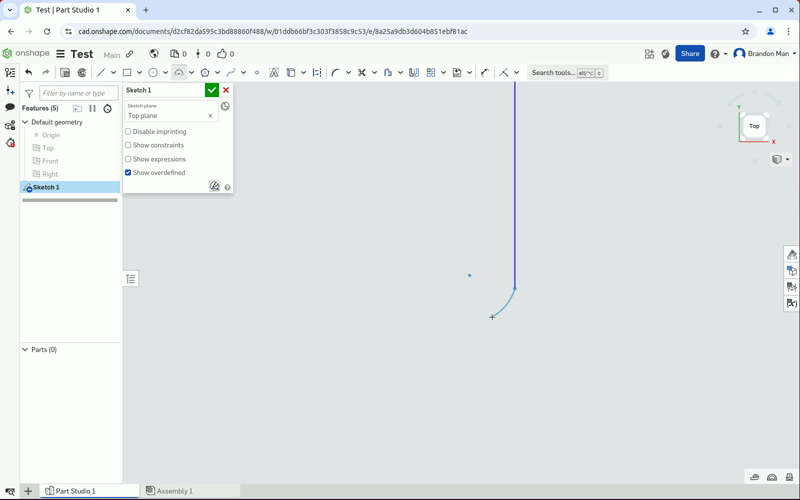
scroll(-6)
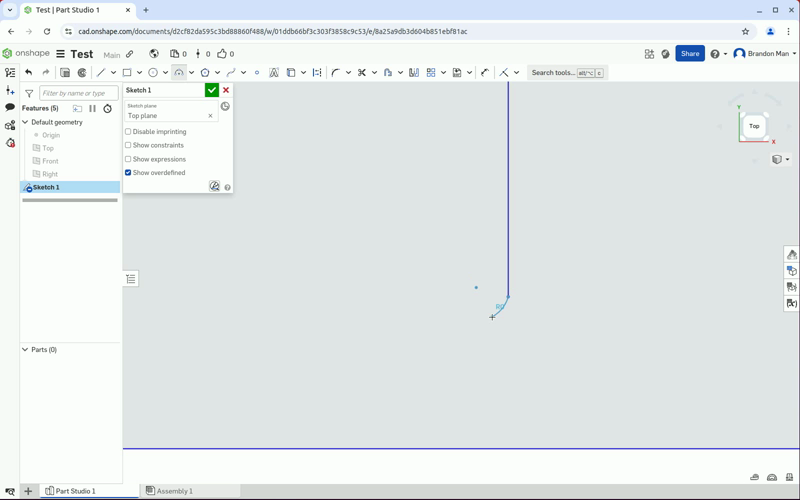
scroll(-6)
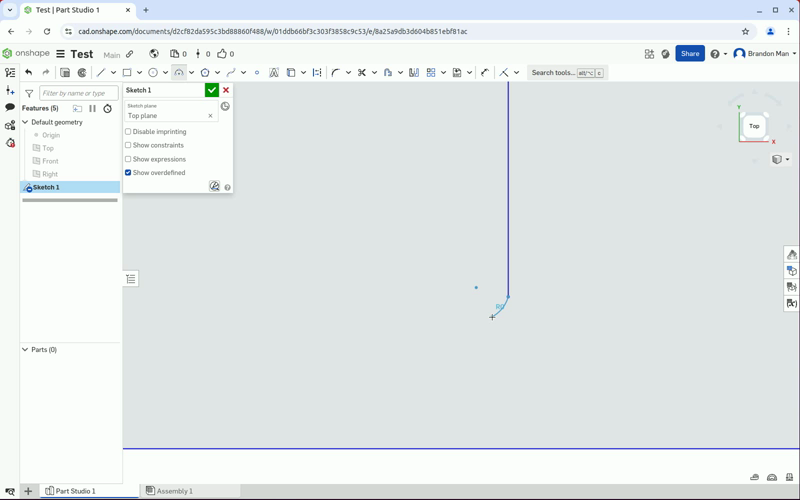
scroll(-6)
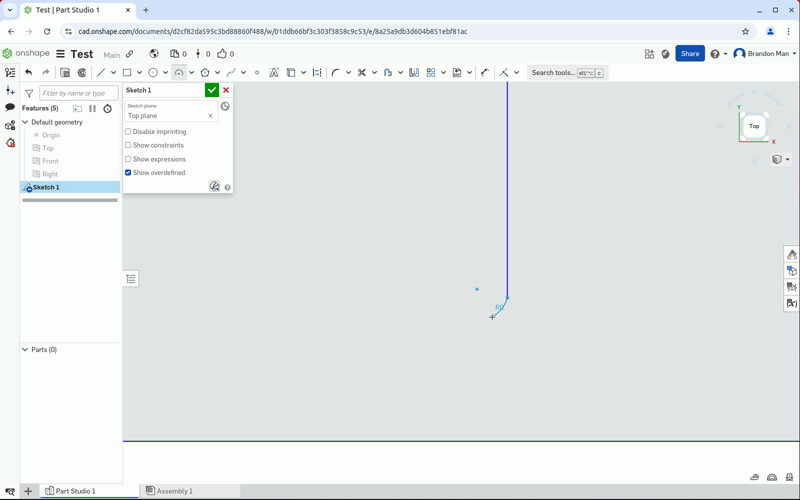
scroll(-6)
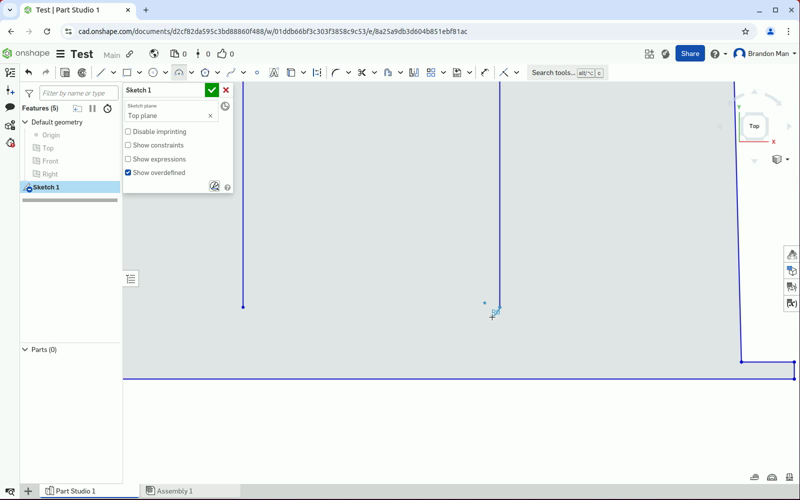
scroll(-6)
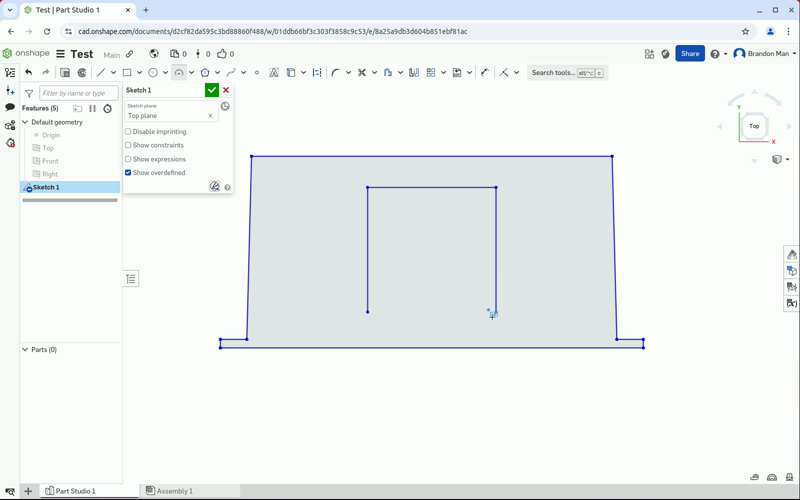
scroll(-6)
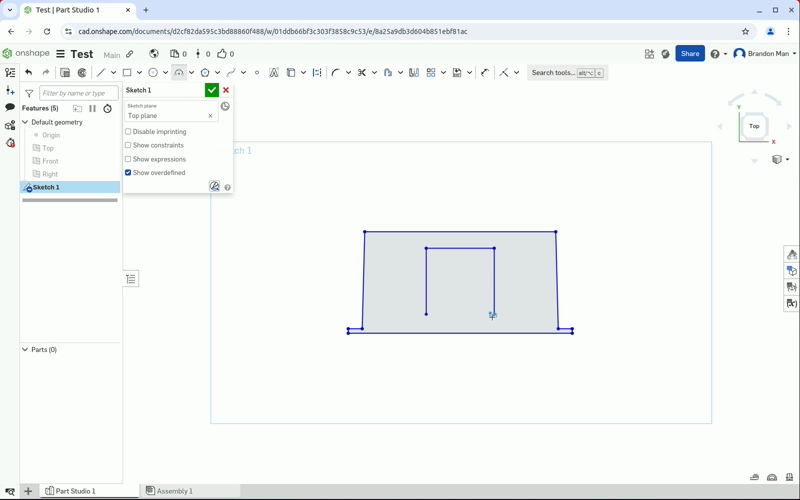
mouse_move(495, 318)
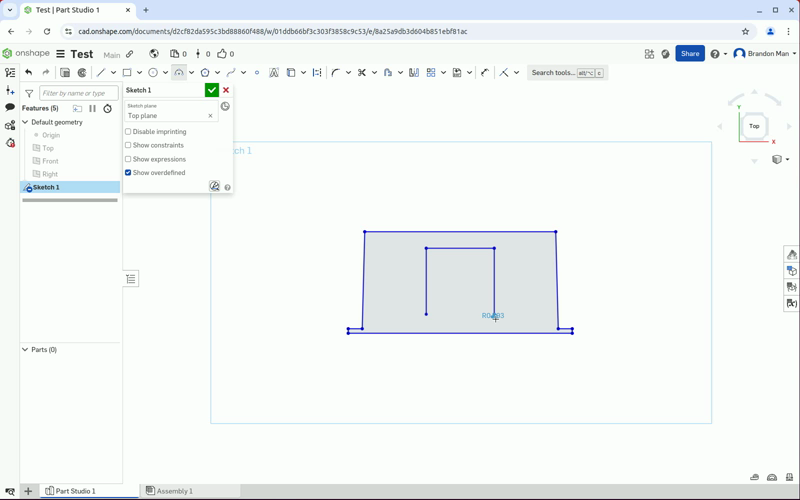
scroll(6)
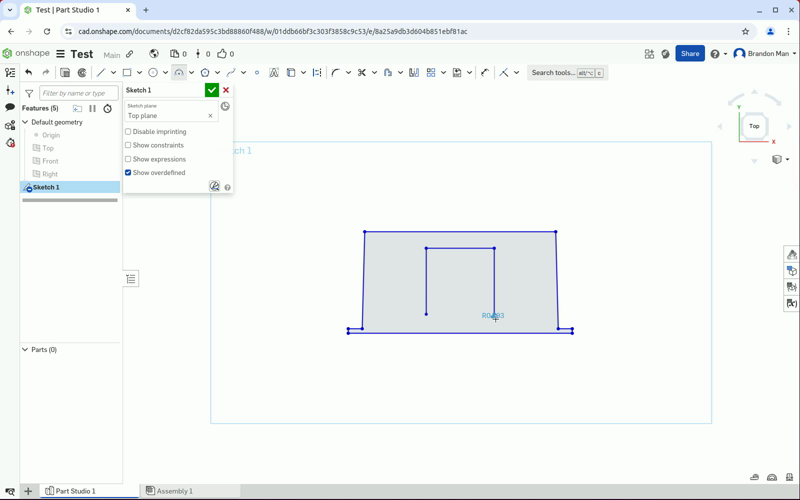
scroll(6)
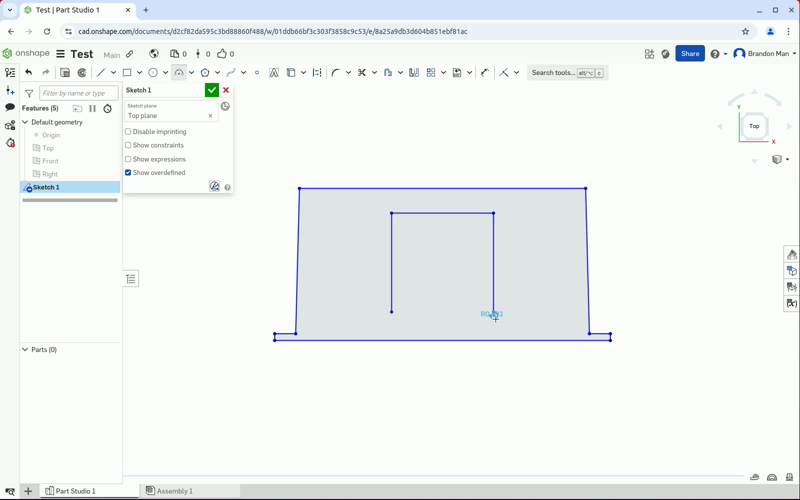
scroll(6)
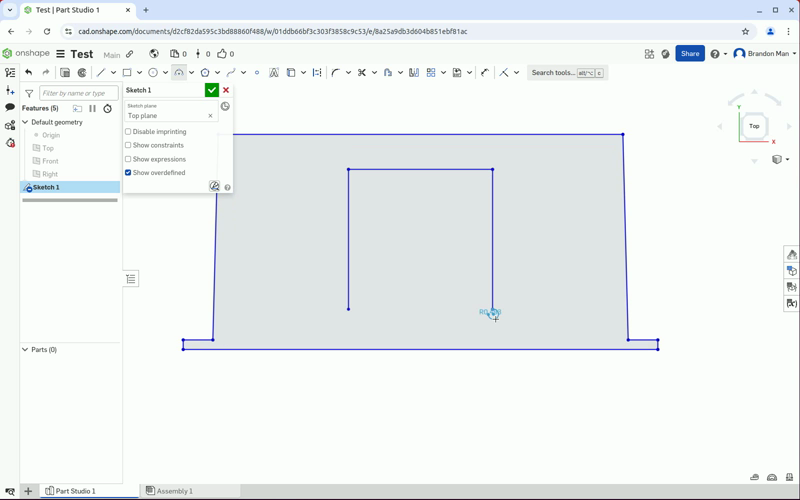
scroll(6)
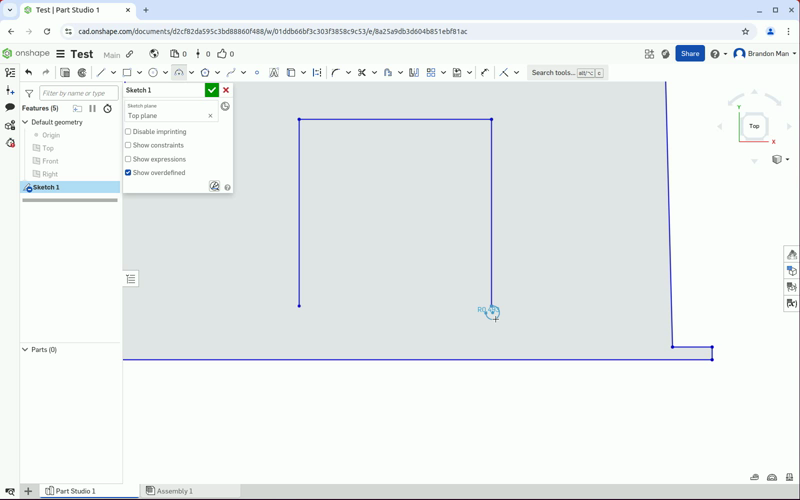
scroll(6)
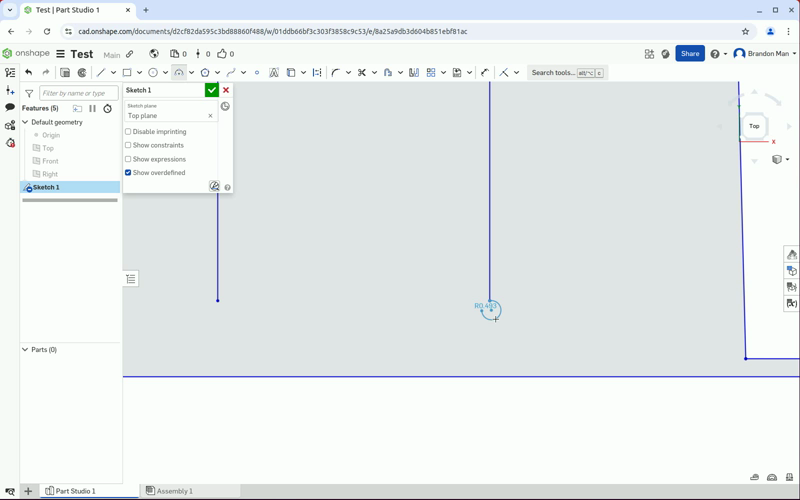
scroll(6)
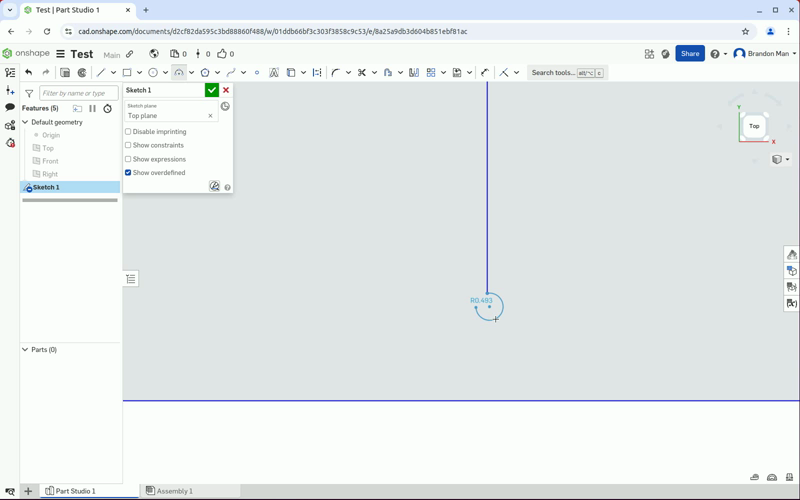
scroll(6)
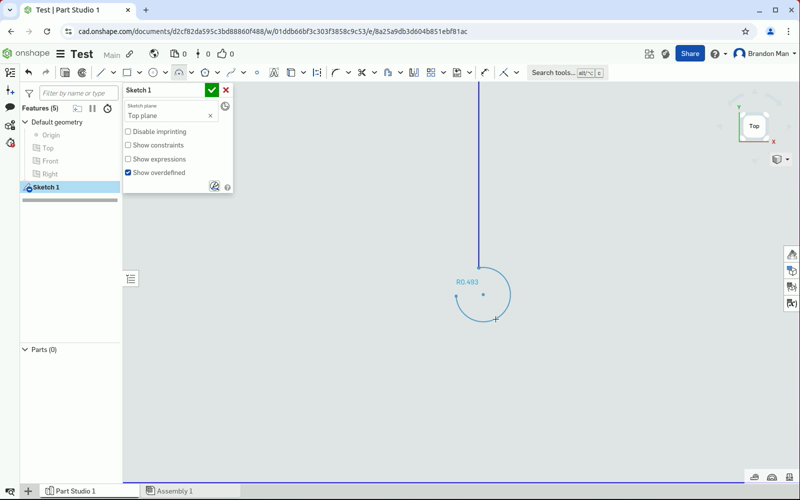
click(495, 318)
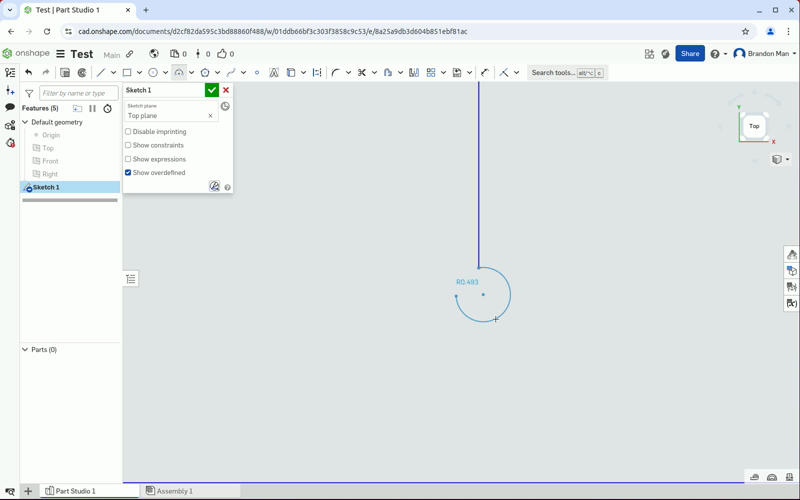
scroll(-6)
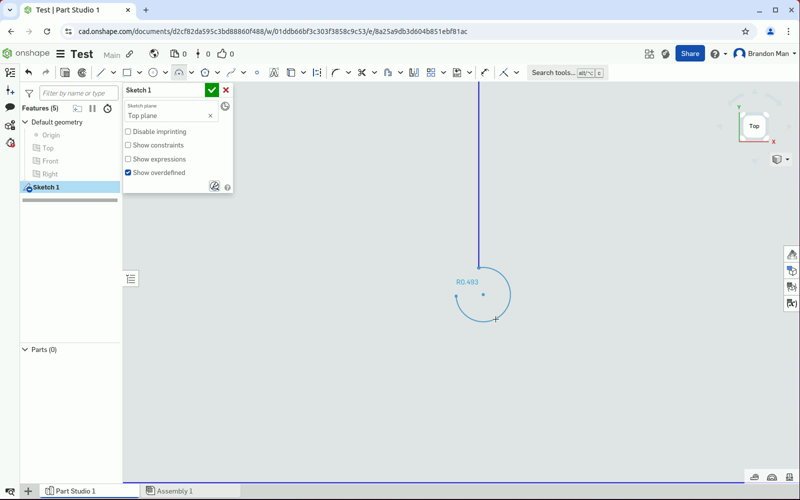
scroll(-6)
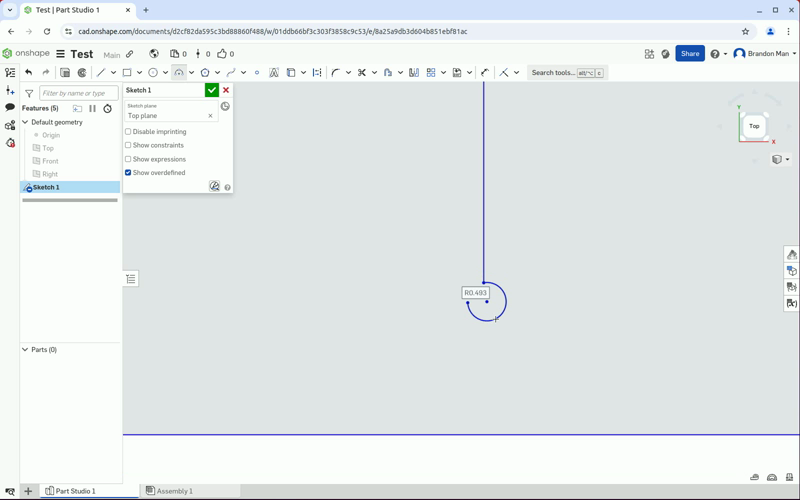
scroll(-6)
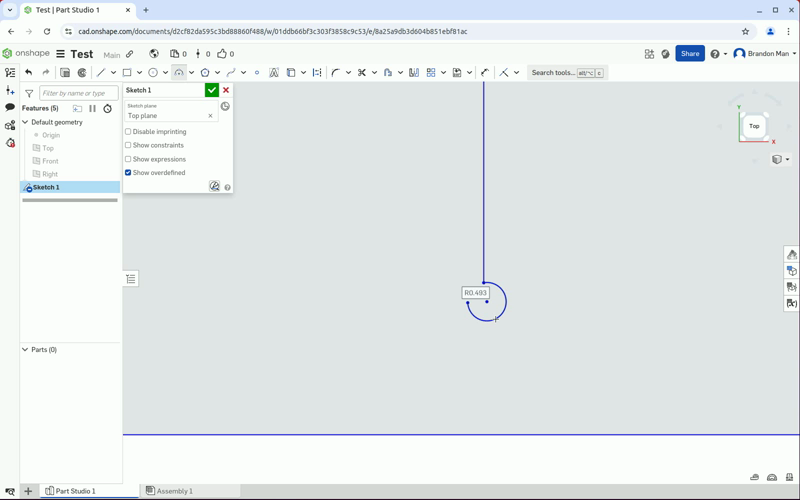
scroll(-6)
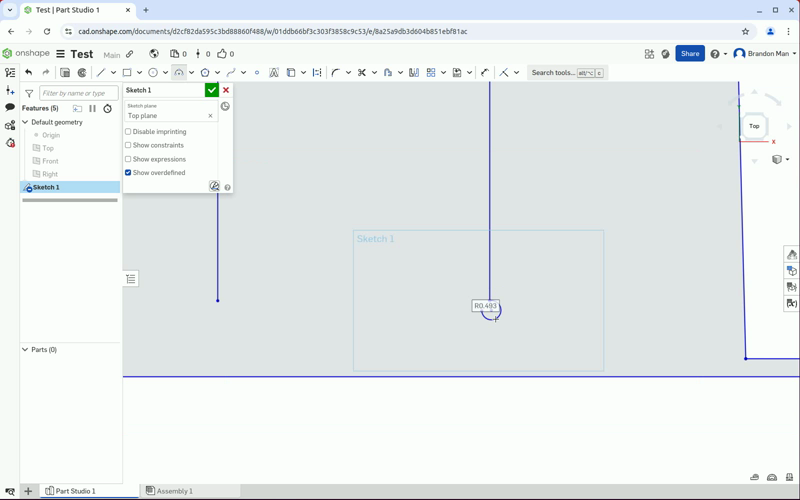
scroll(-6)
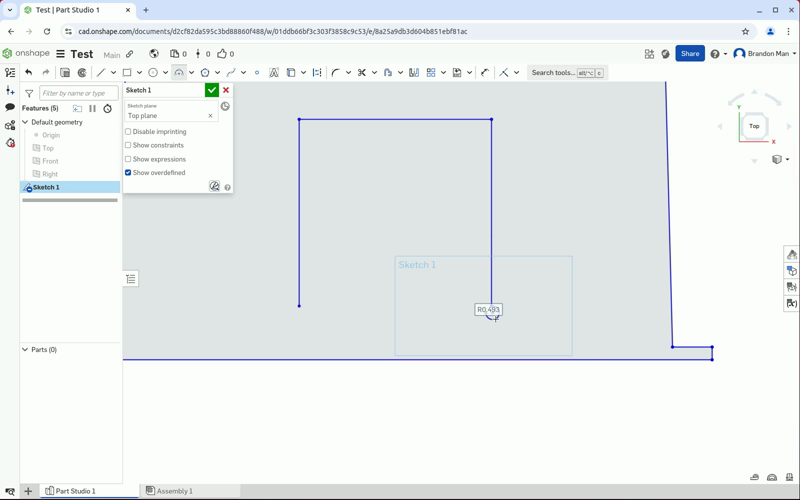
scroll(-6)
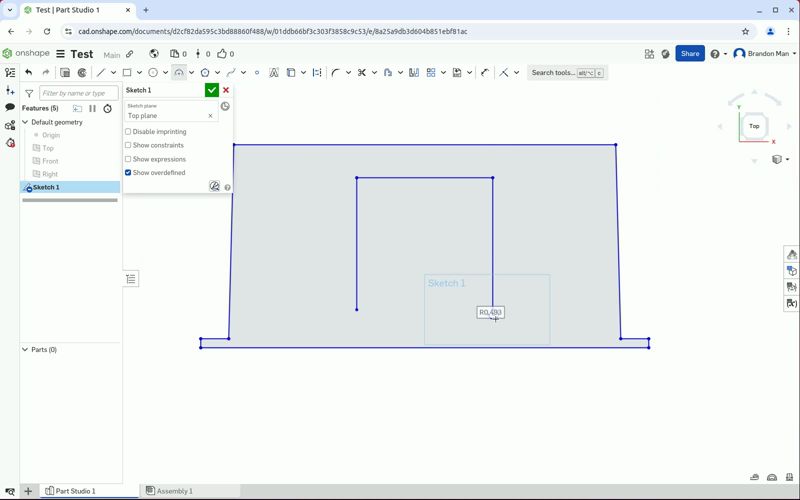
scroll(-6)
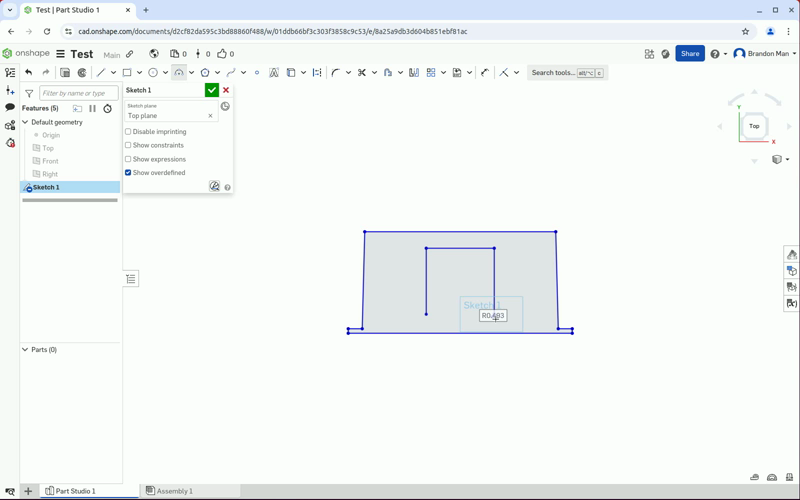
key_up(shift)
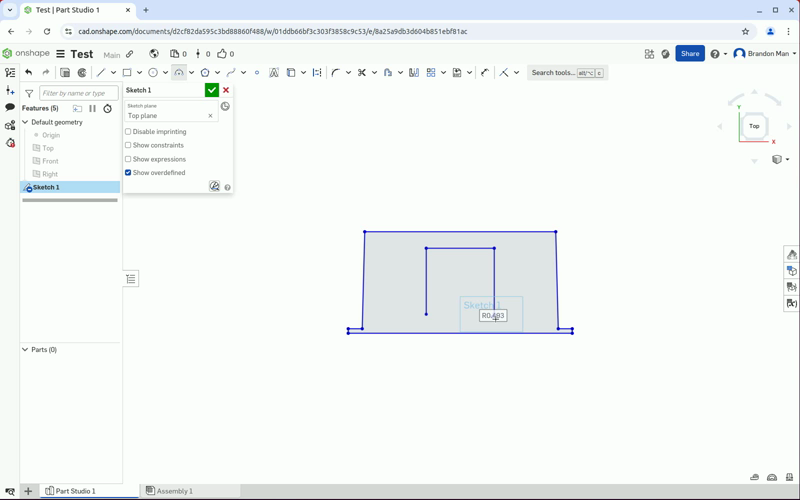
key(esc)
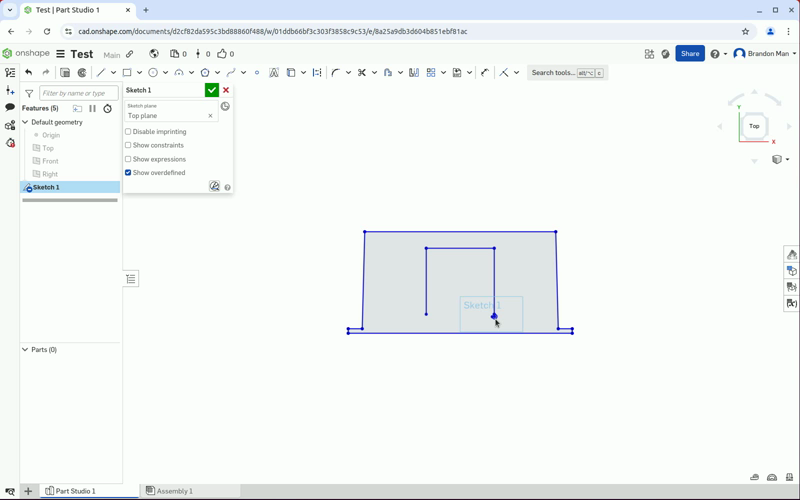
key(l)
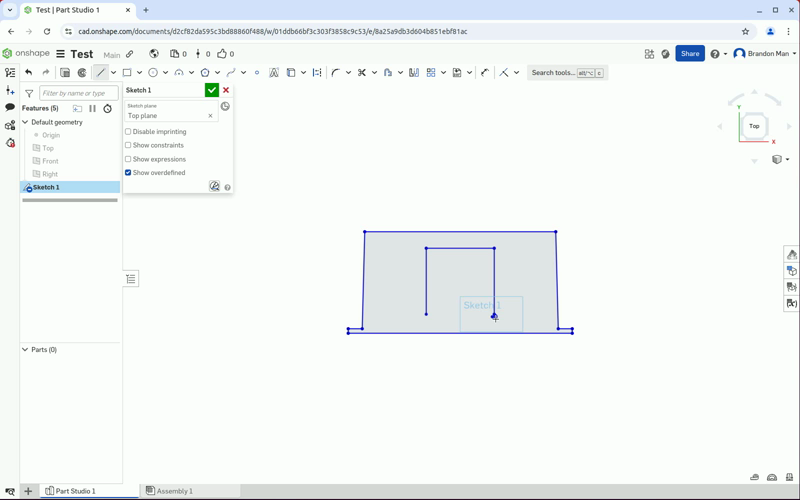
mouse_move(492, 316)
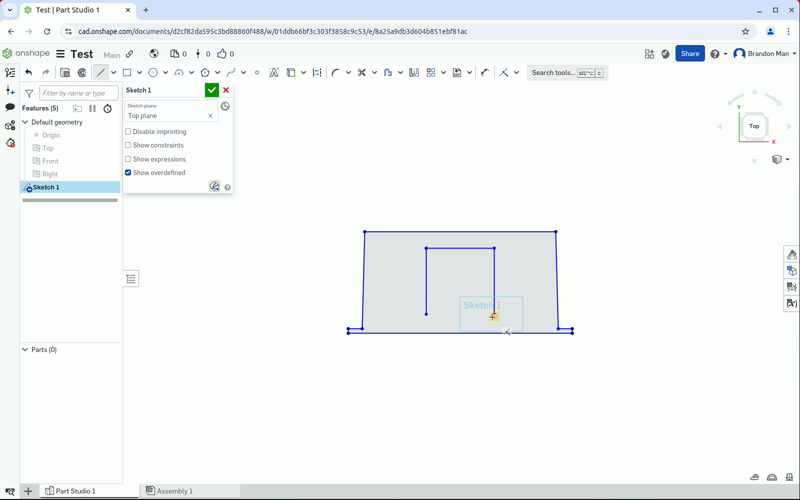
scroll(6)
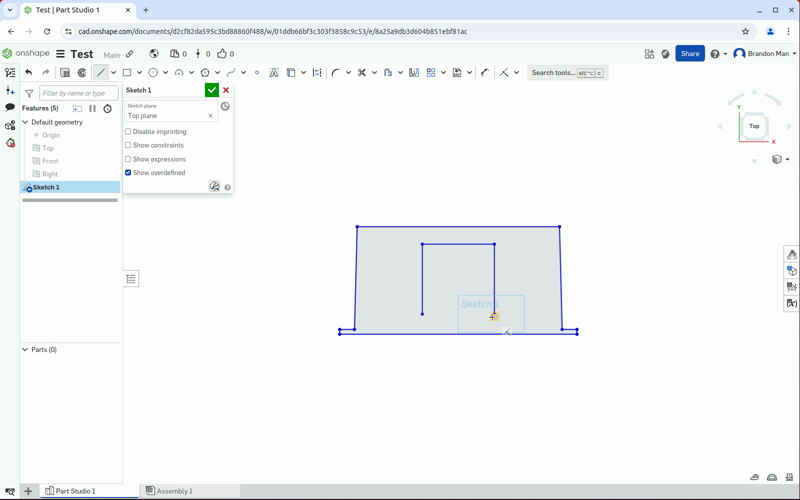
scroll(6)
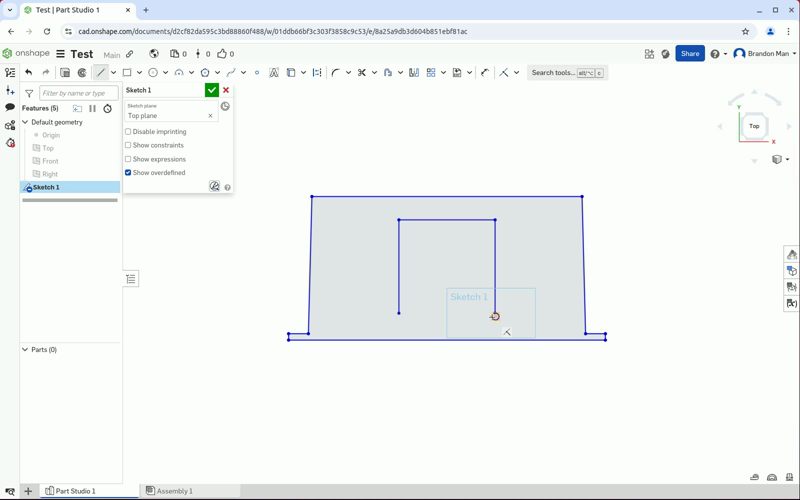
scroll(6)
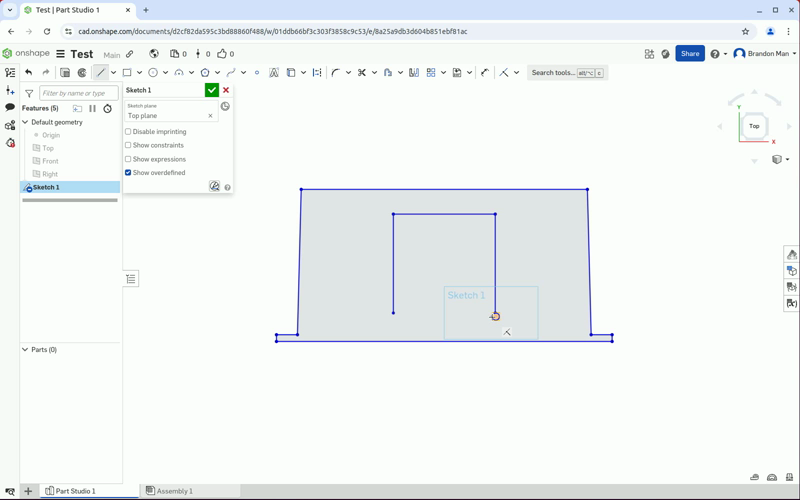
scroll(6)
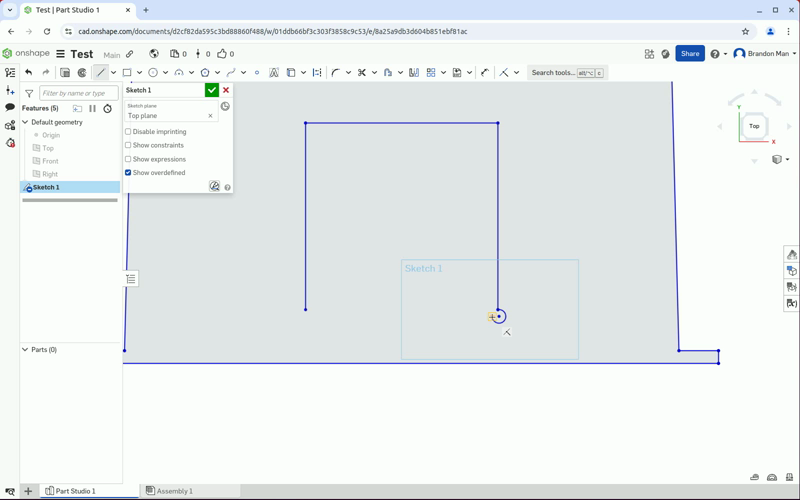
scroll(6)
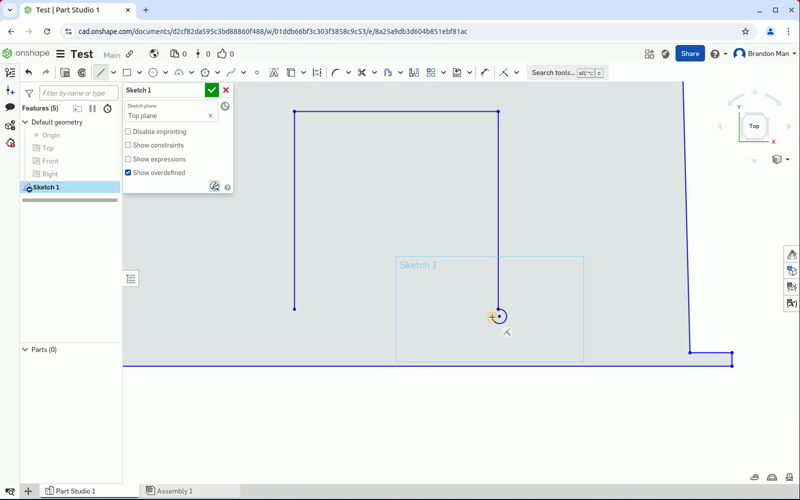
scroll(6)
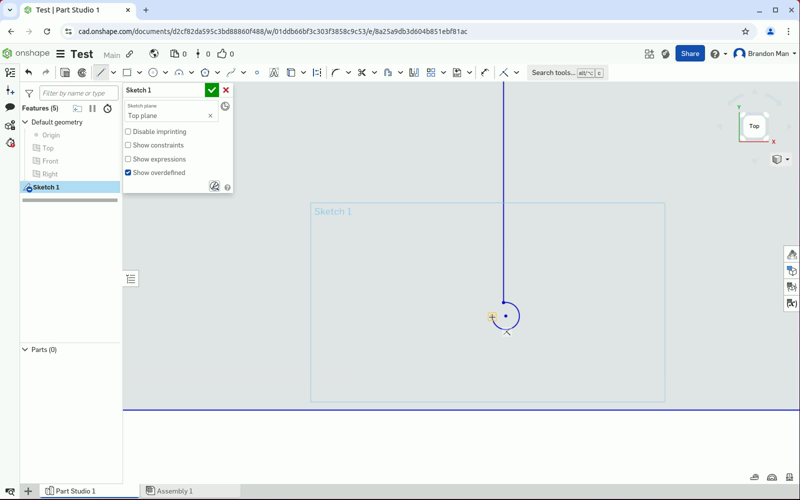
scroll(6)
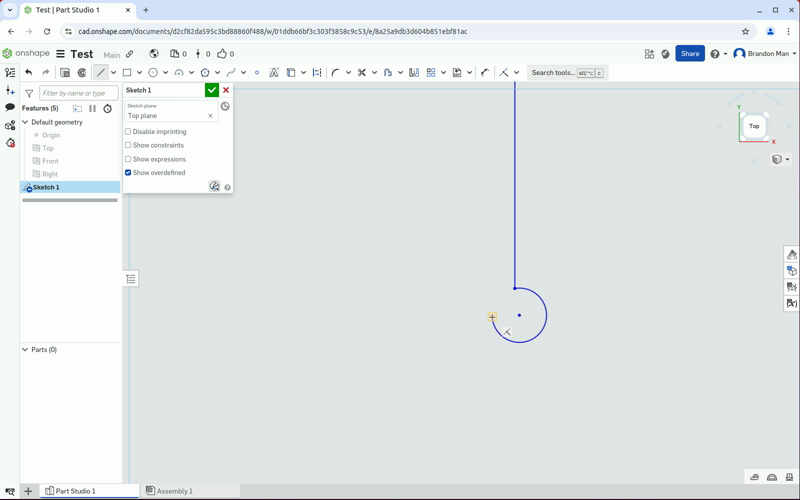
click(492, 316)
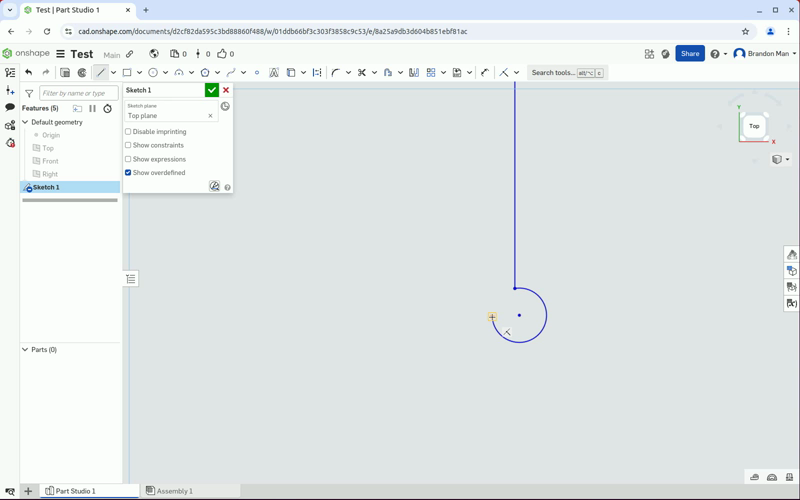
scroll(-6)
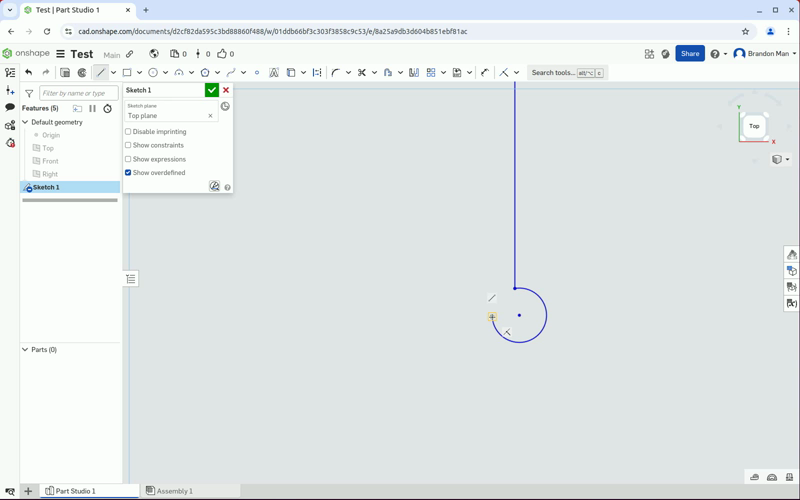
scroll(-6)
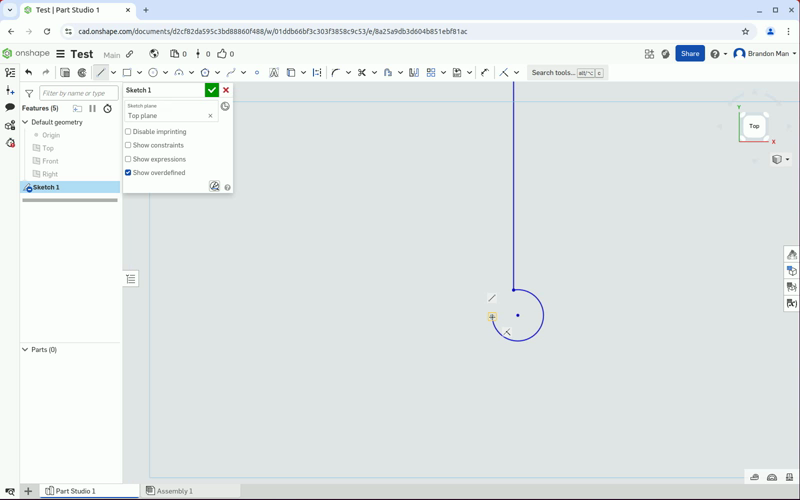
scroll(-6)
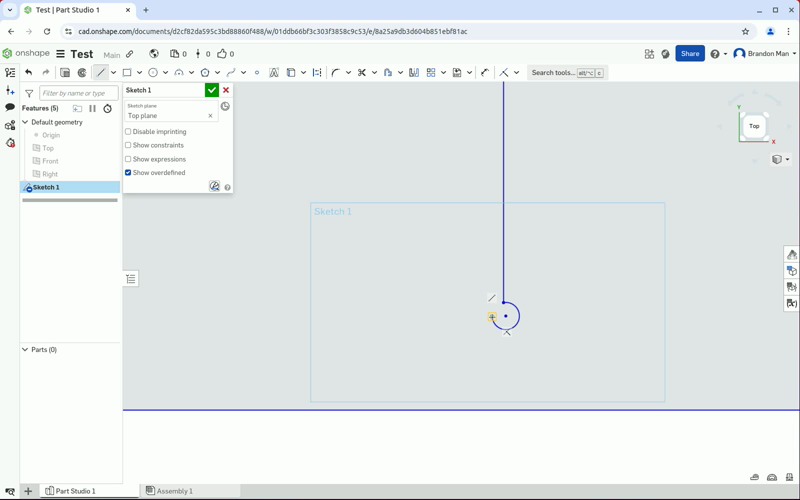
scroll(-6)
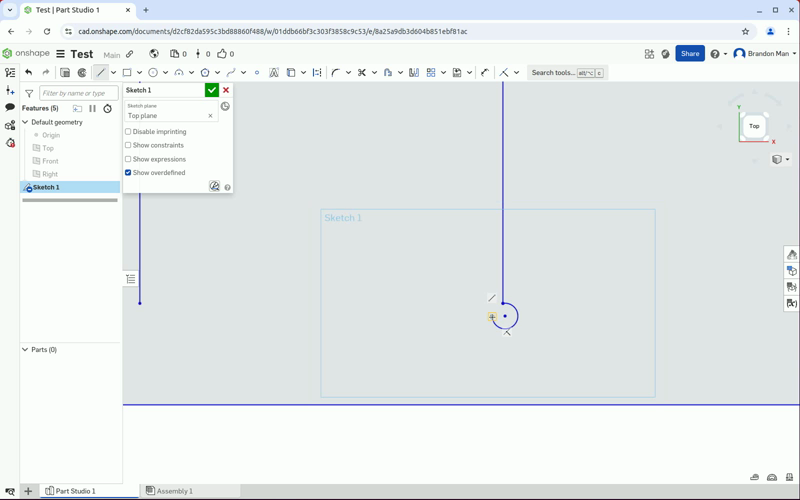
scroll(-6)
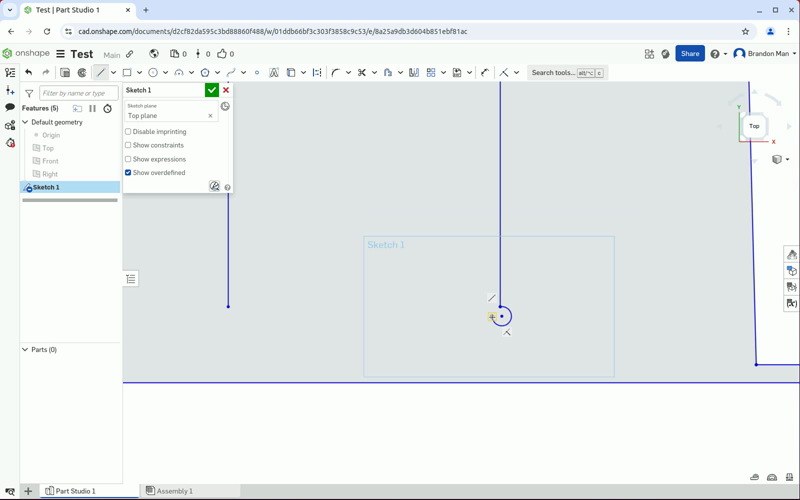
scroll(-6)
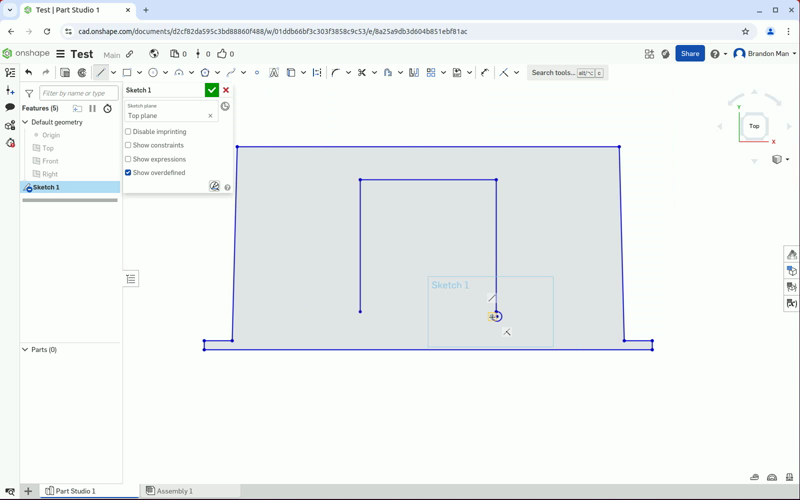
scroll(-6)
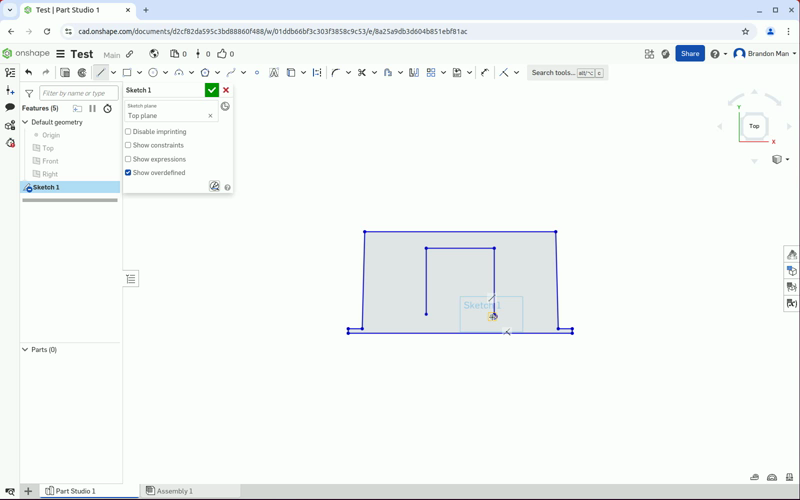
key_down(shift)
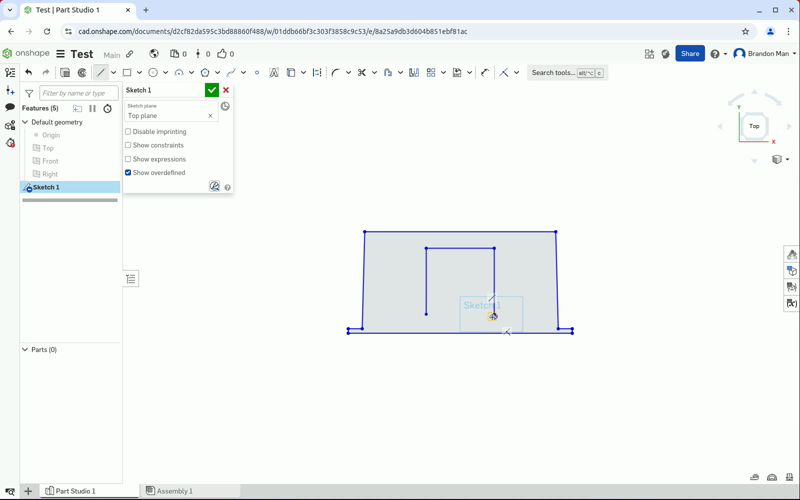
mouse_move(428, 316)
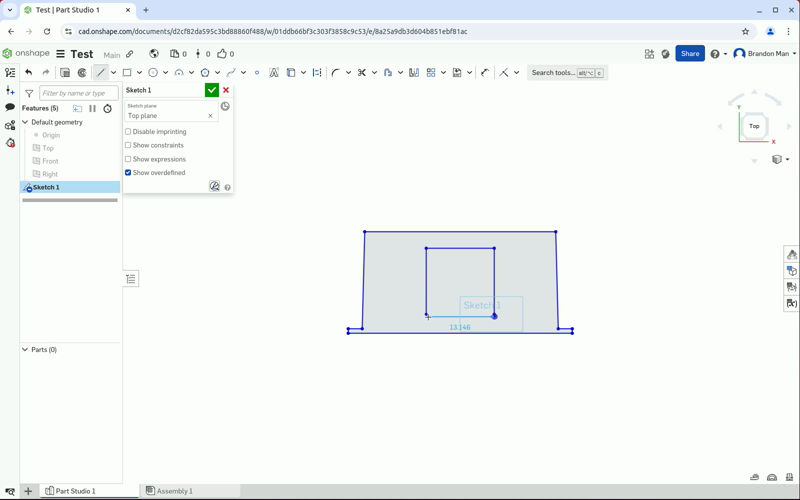
scroll(6)
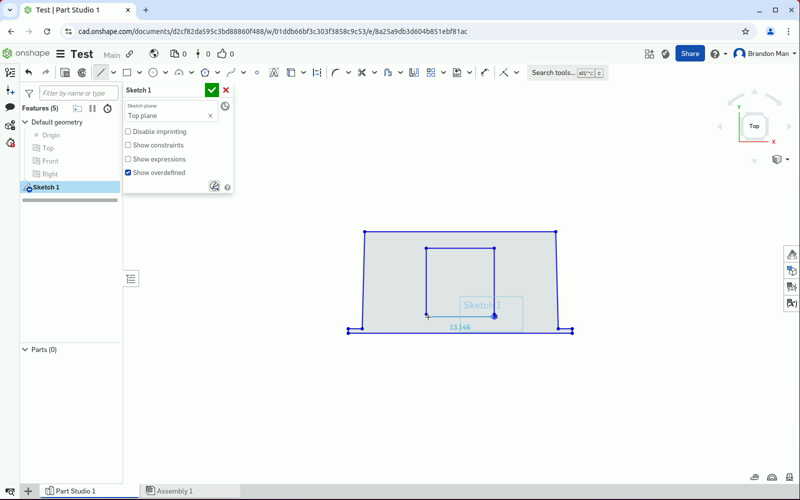
scroll(6)
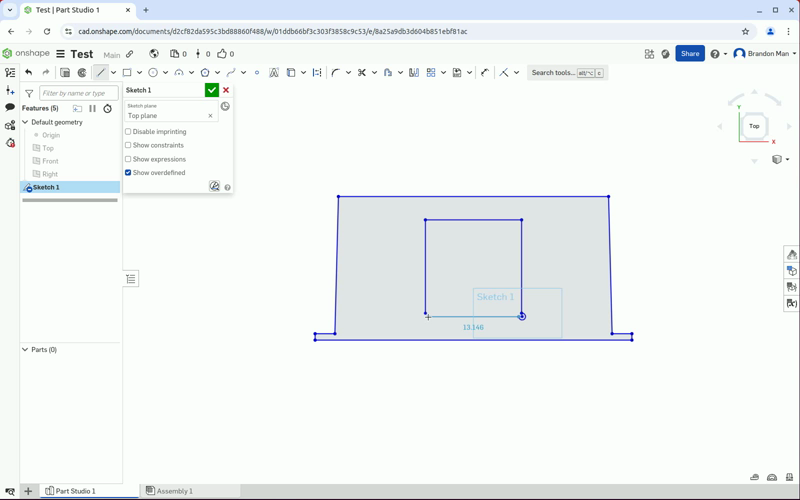
scroll(6)
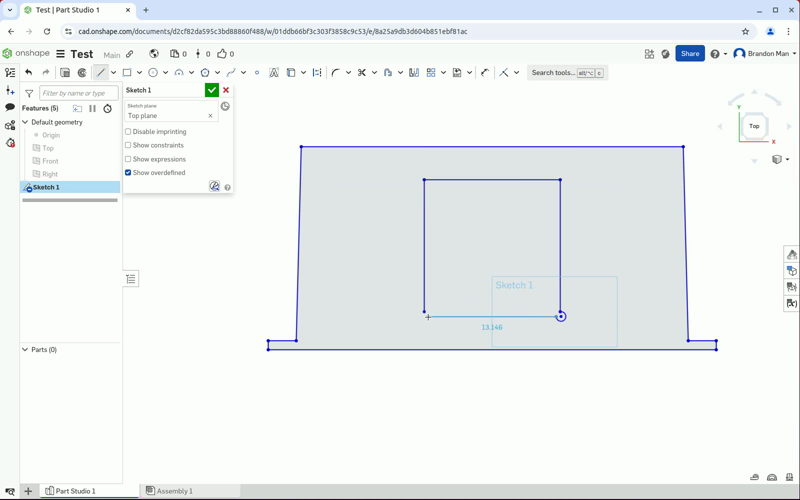
scroll(6)
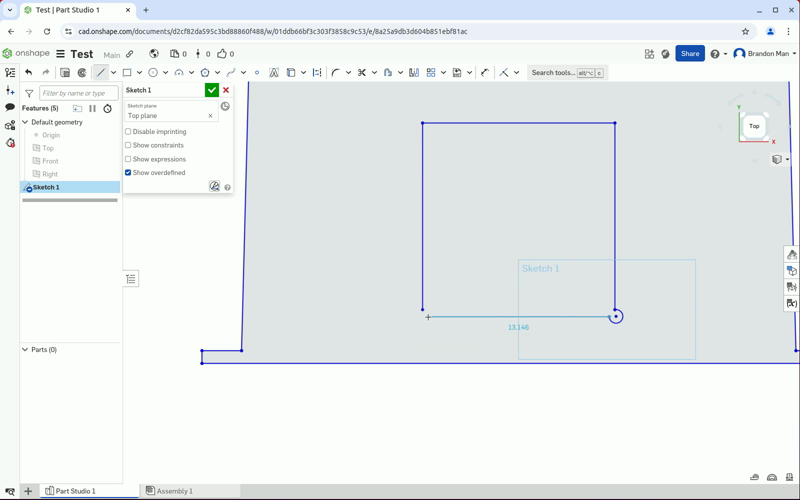
scroll(6)
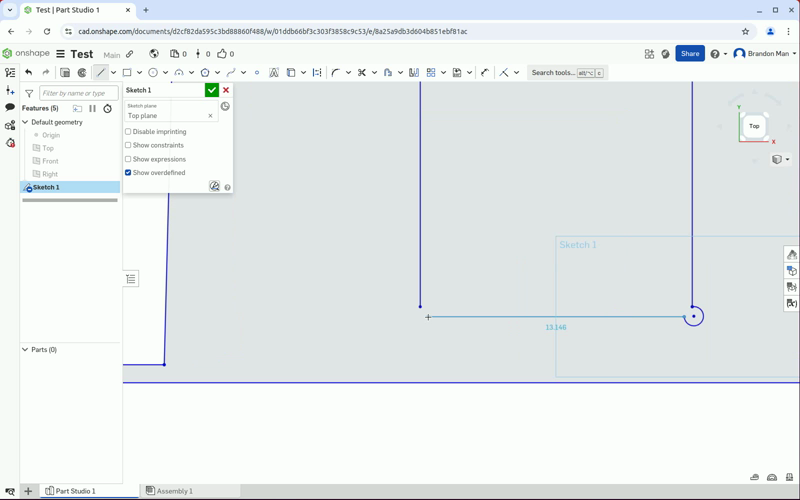
scroll(6)
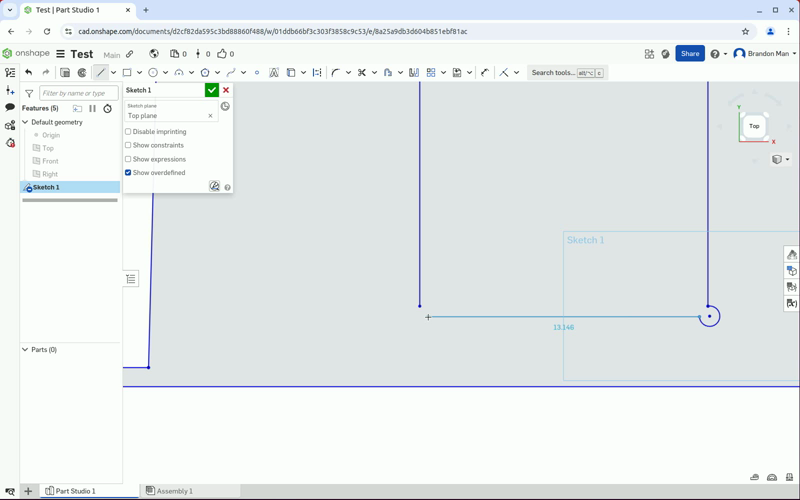
scroll(6)
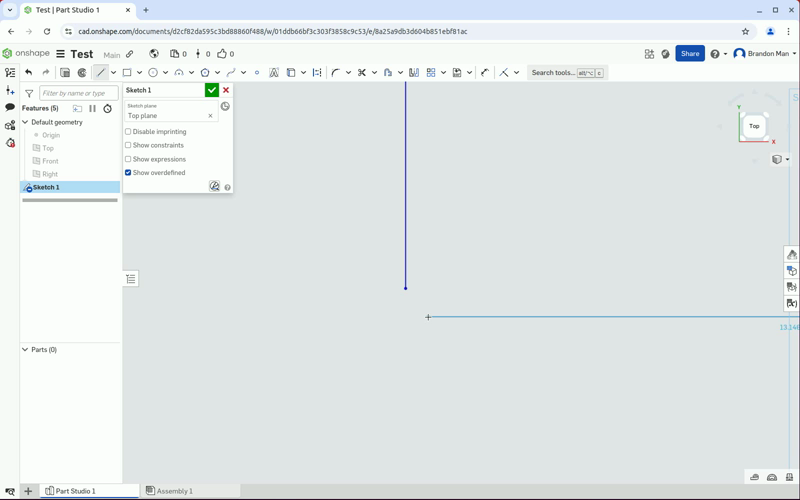
click(428, 316)
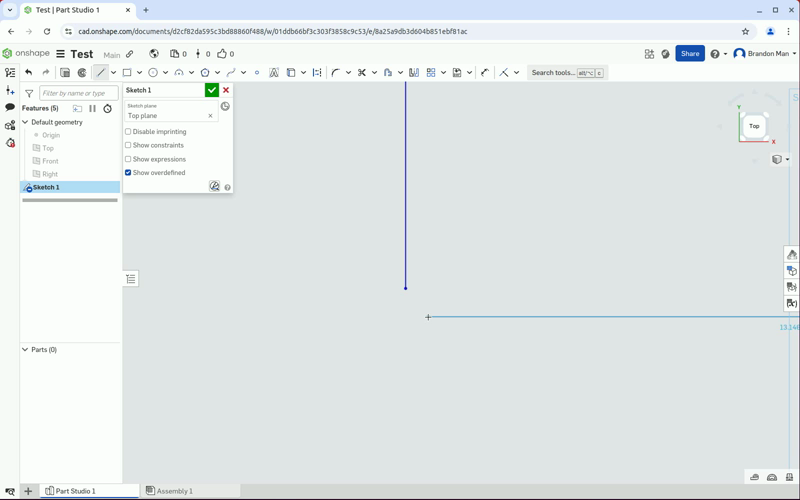
scroll(-6)
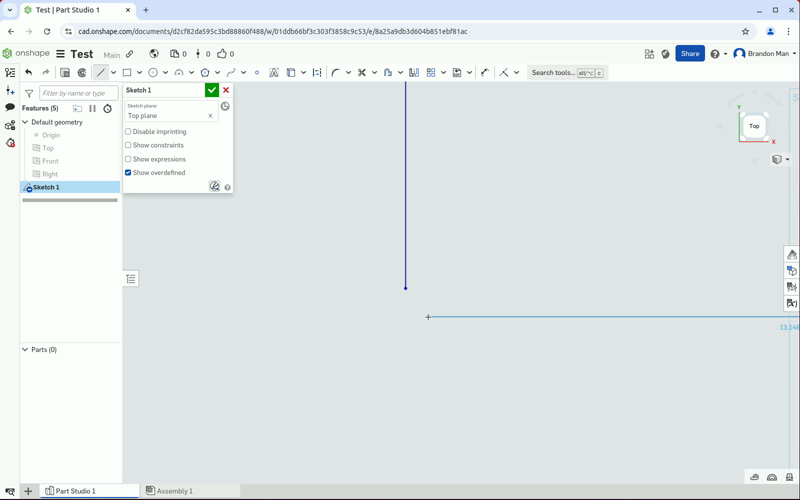
scroll(-6)
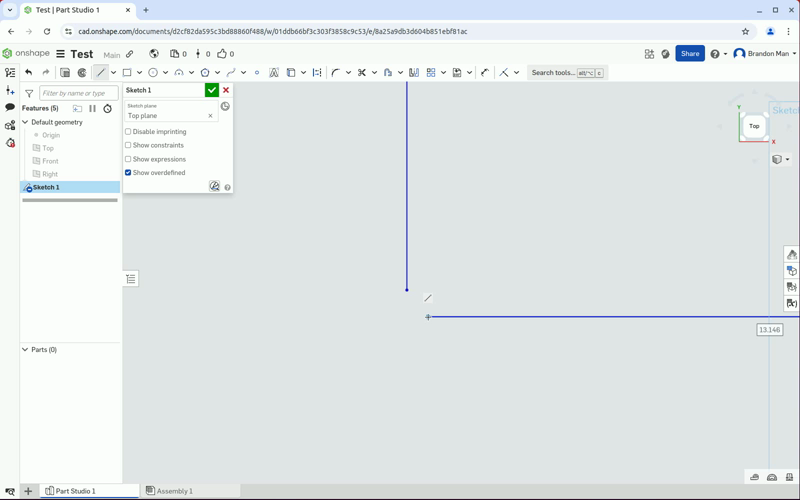
scroll(-6)
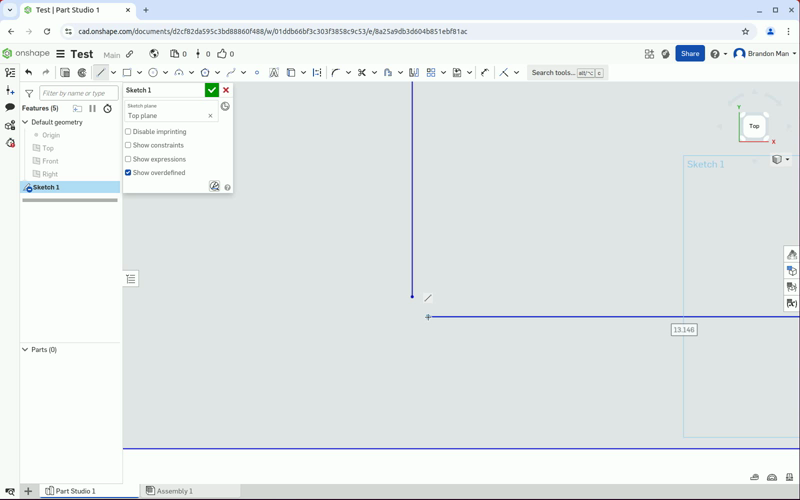
scroll(-6)
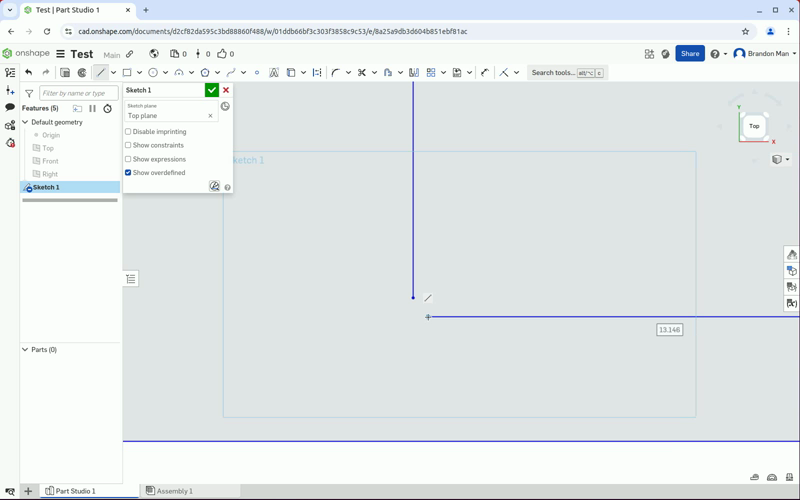
scroll(-6)
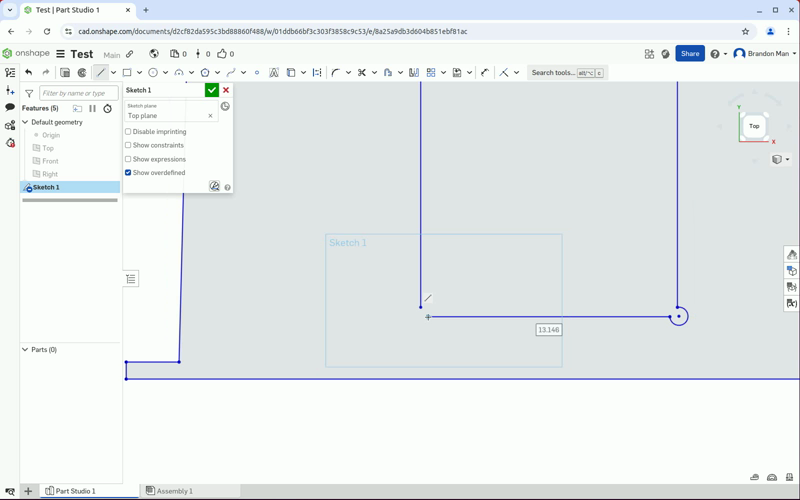
scroll(-6)
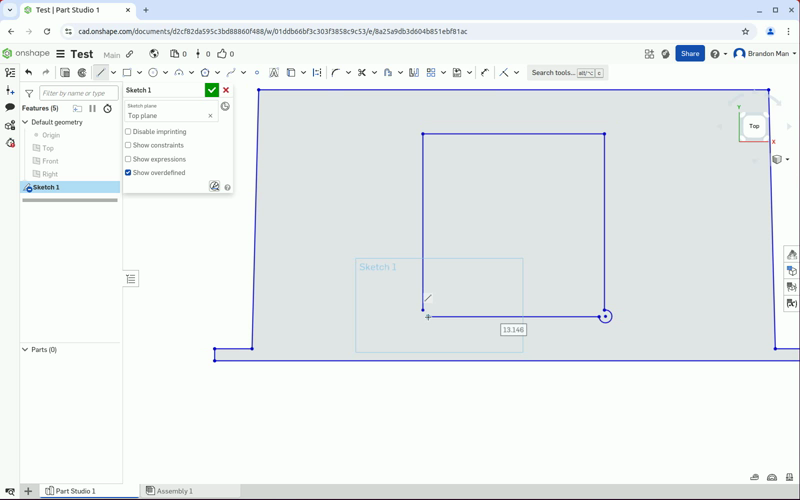
scroll(-6)
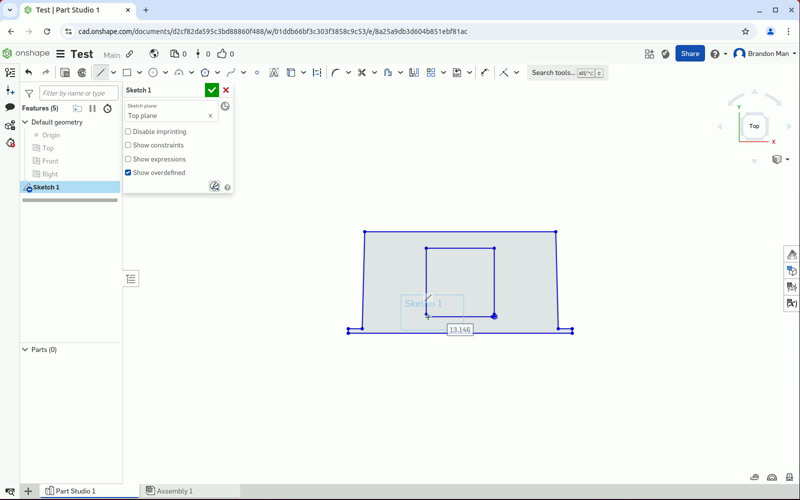
key_up(shift)
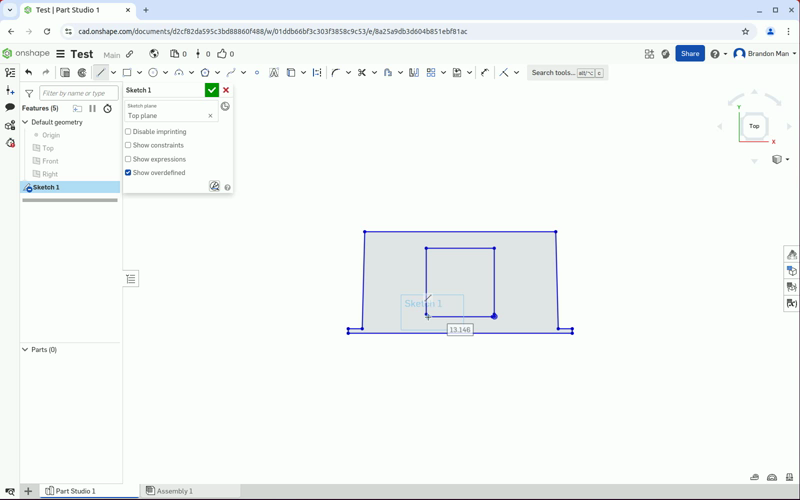
key(esc)
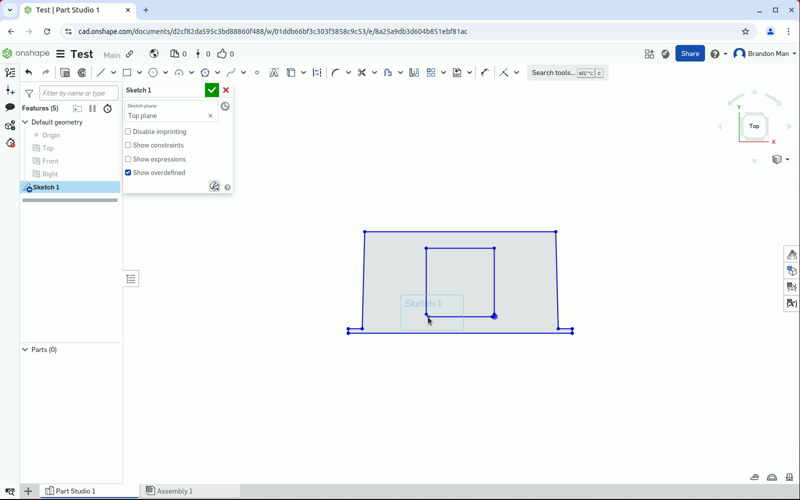
key(a)
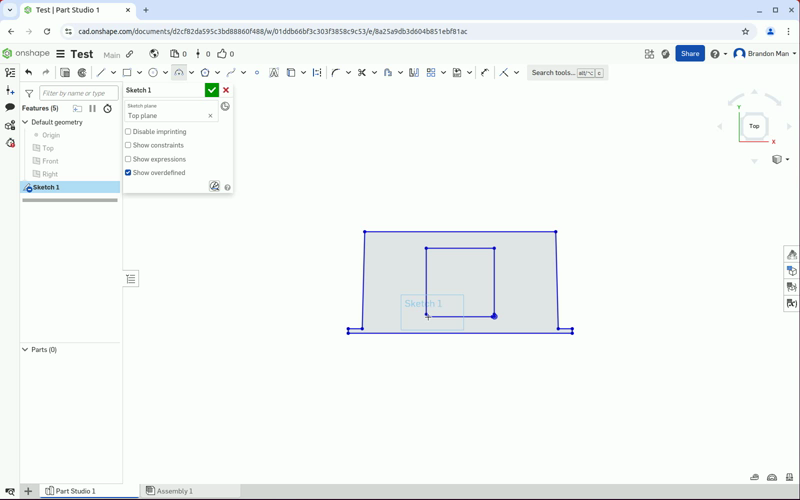
mouse_move(428, 316)
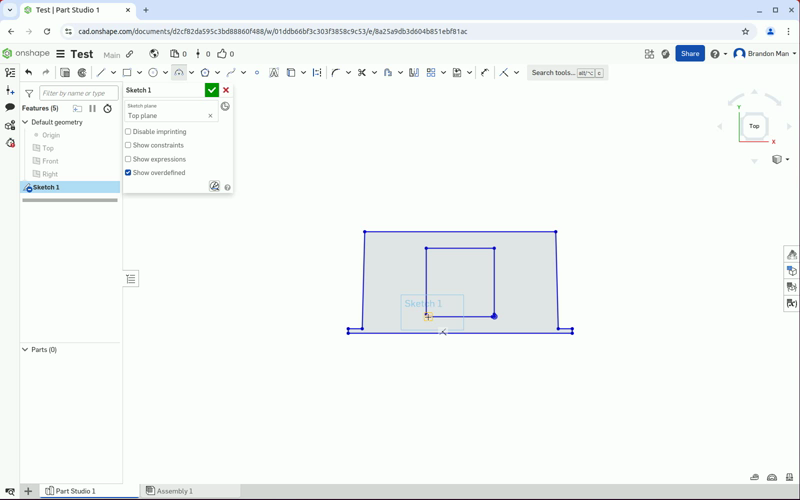
scroll(6)
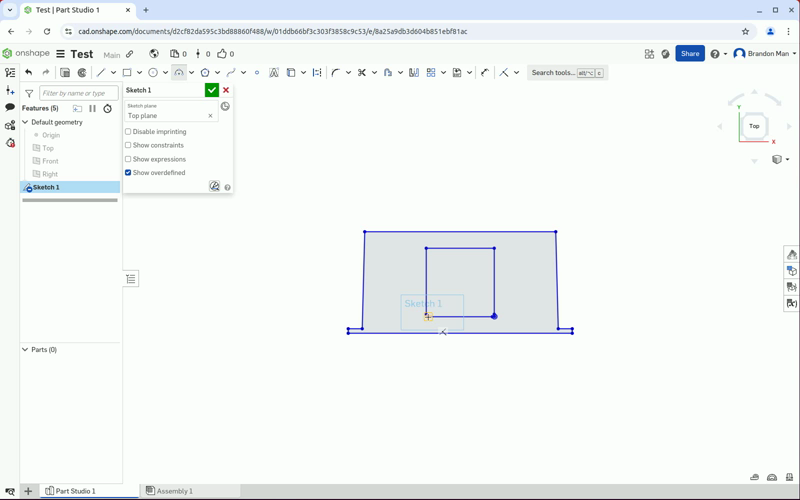
scroll(6)
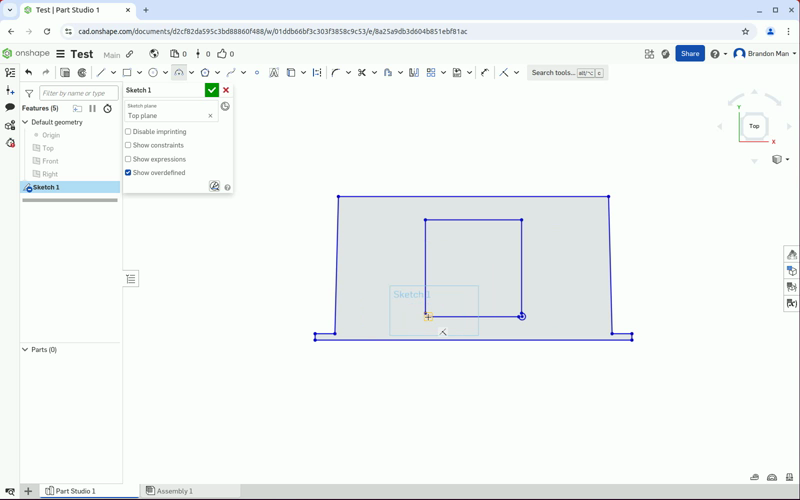
scroll(6)
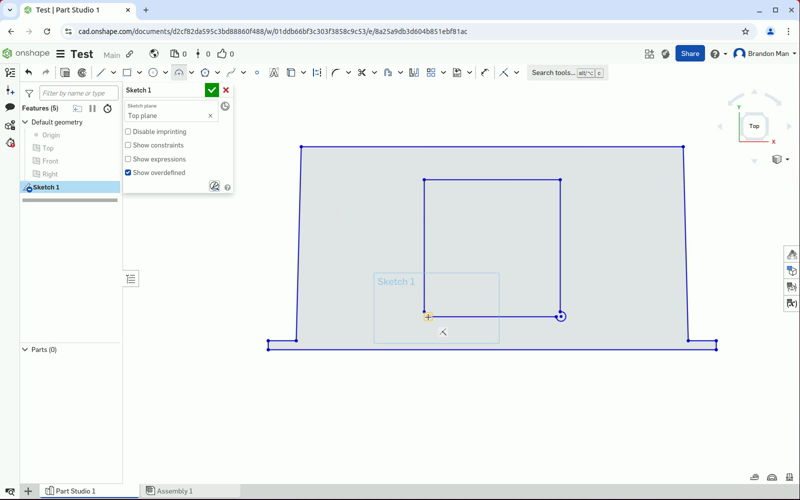
scroll(6)
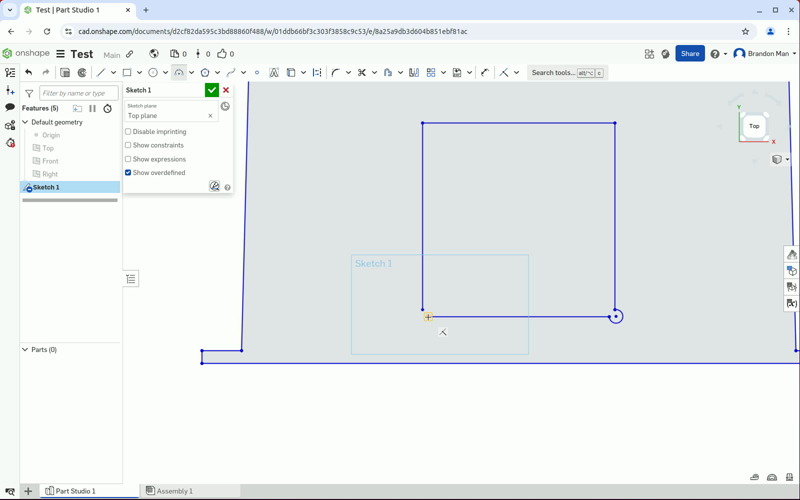
scroll(6)
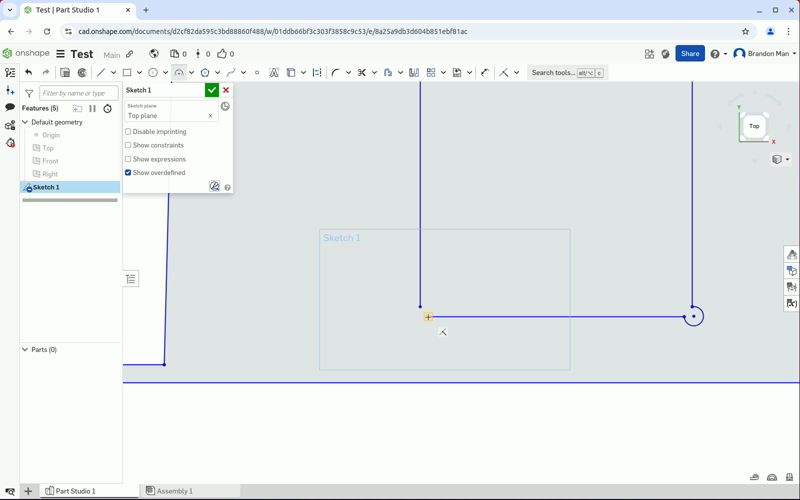
scroll(6)
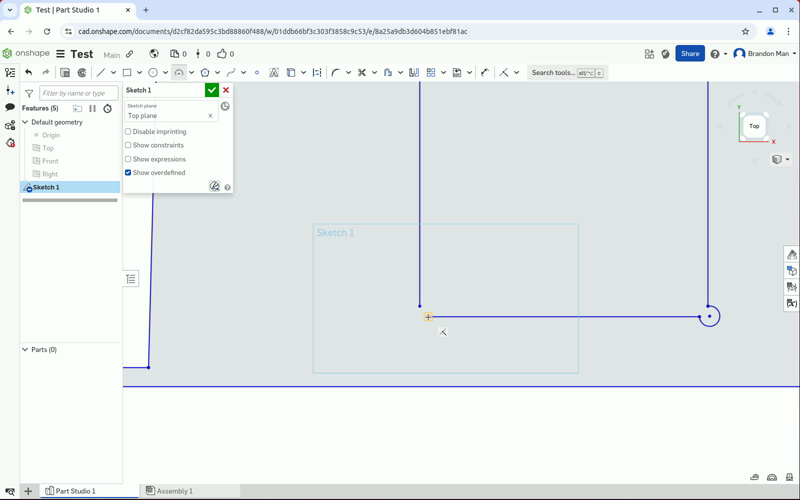
scroll(6)
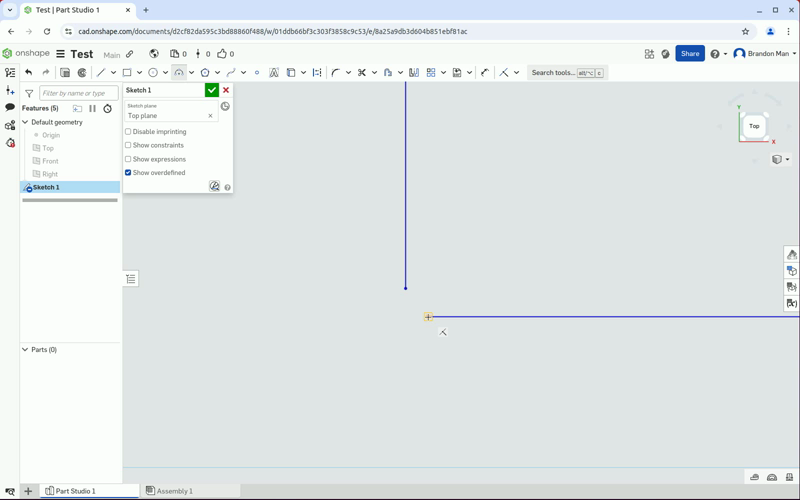
click(428, 316)
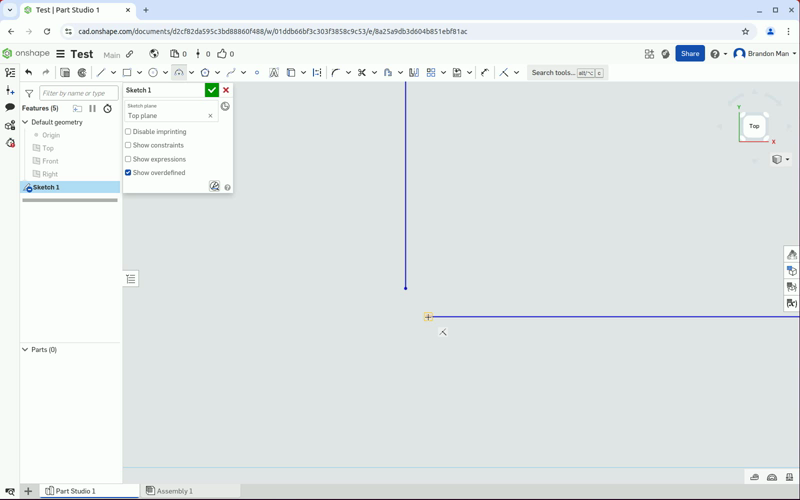
scroll(-6)
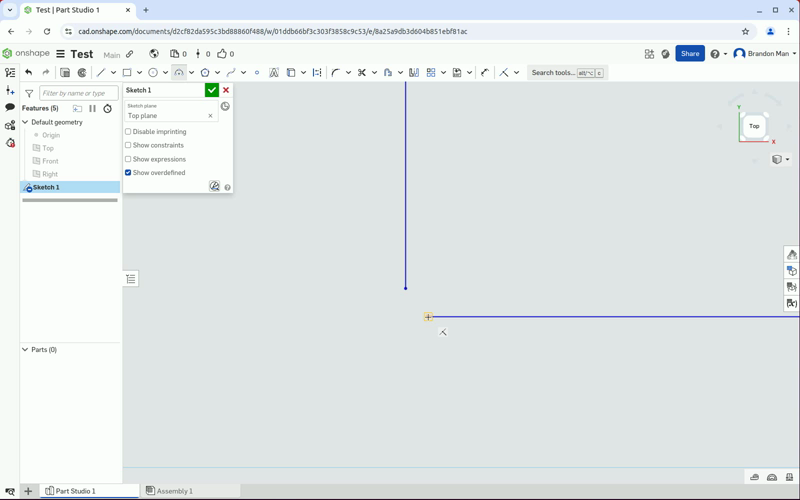
scroll(-6)
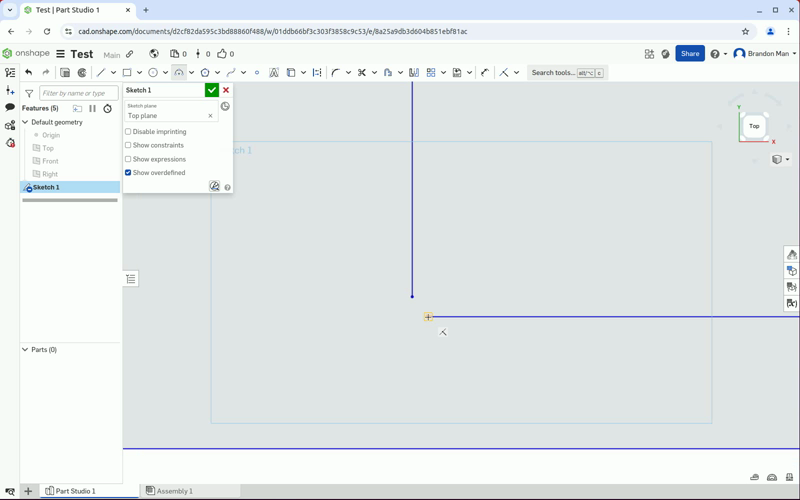
scroll(-6)
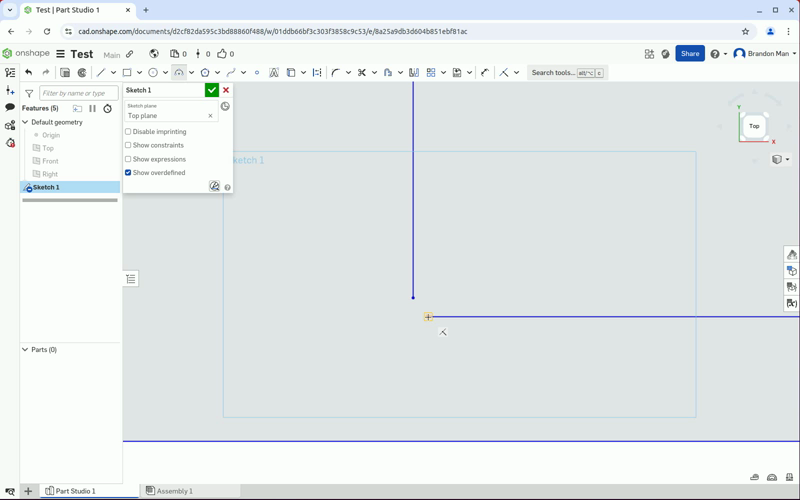
scroll(-6)
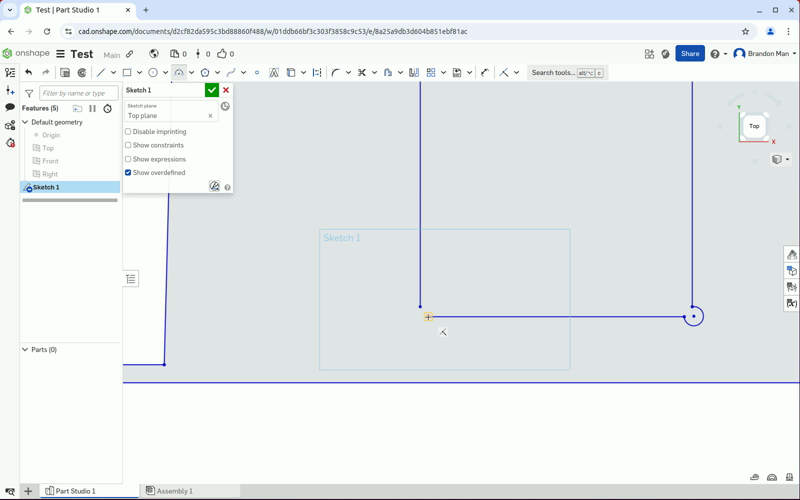
scroll(-6)
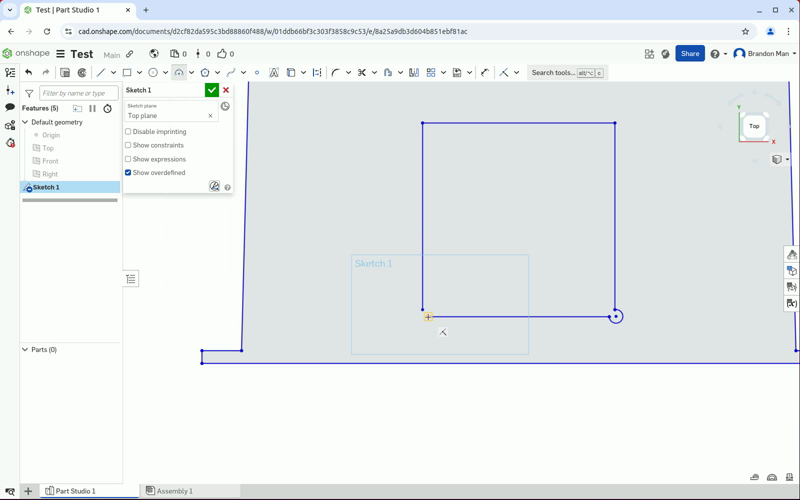
scroll(-6)
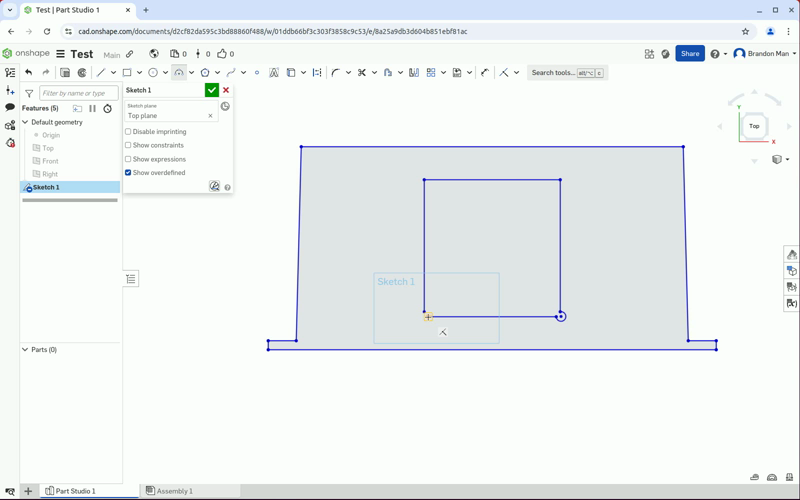
scroll(-6)
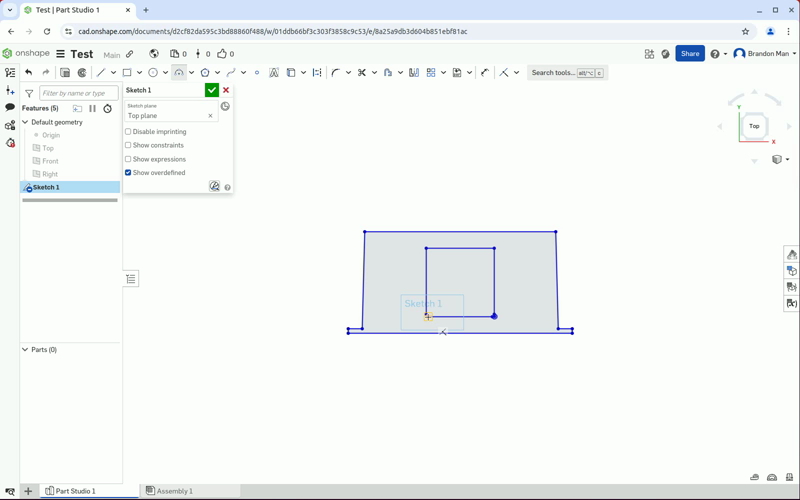
mouse_move(426, 314)
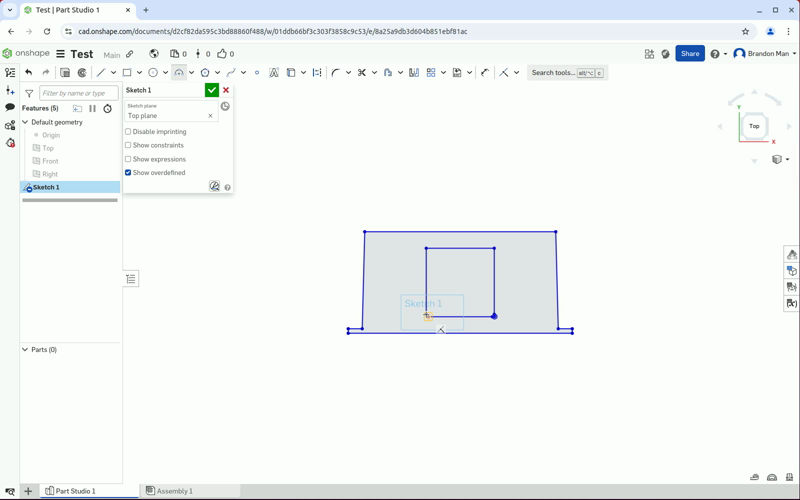
scroll(6)
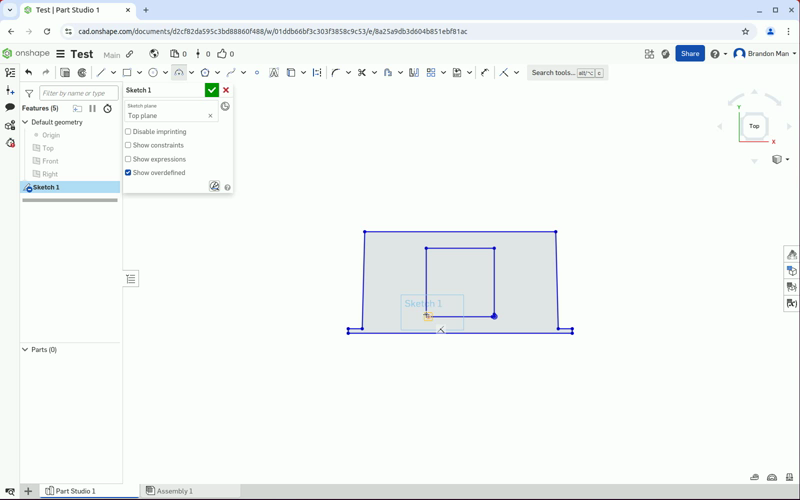
scroll(6)
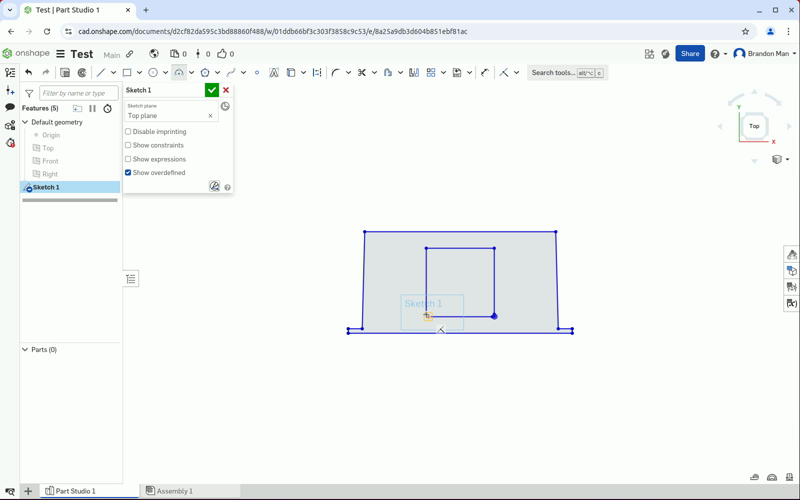
scroll(6)
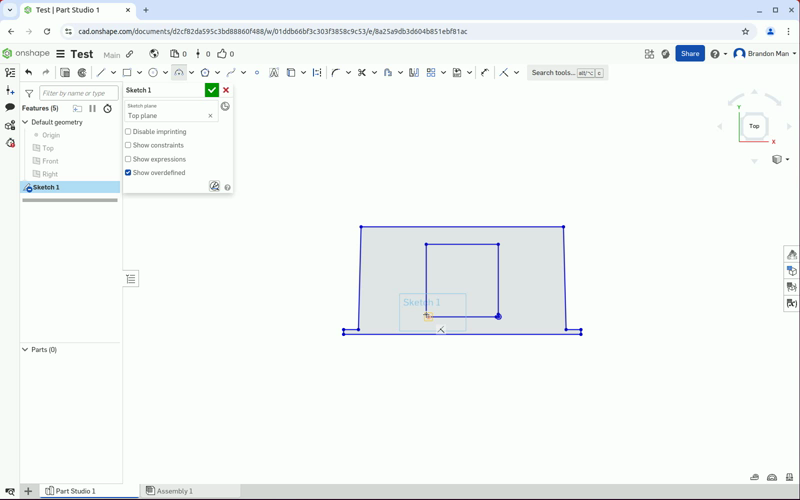
scroll(6)
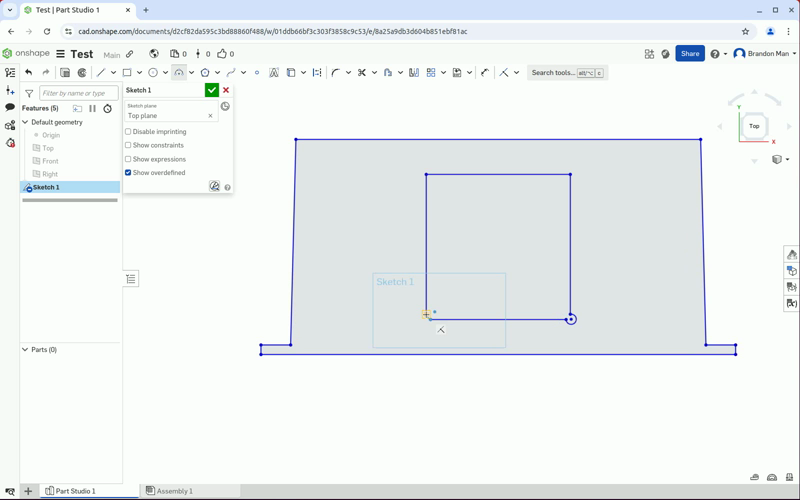
scroll(6)
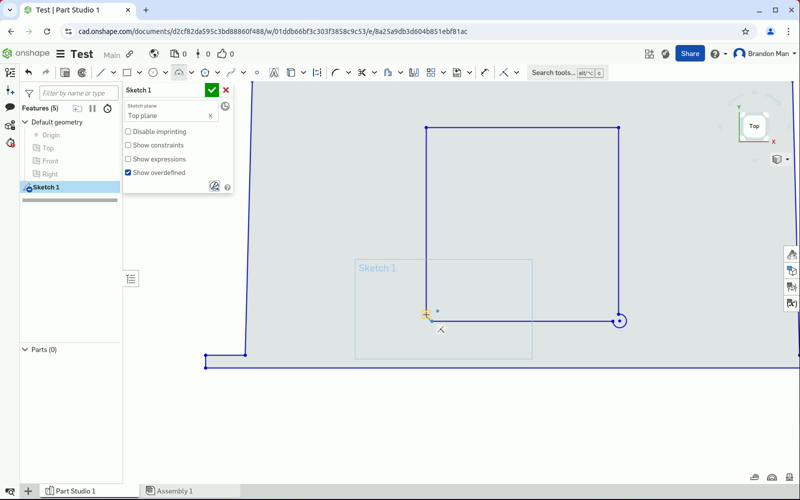
scroll(6)
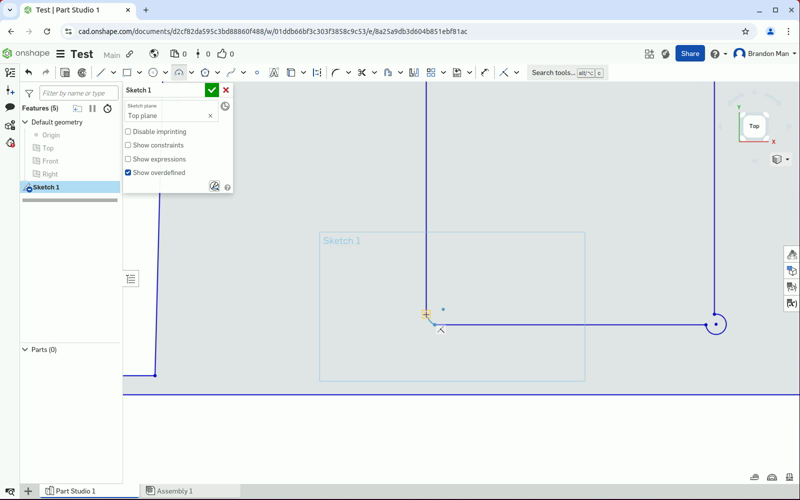
scroll(6)
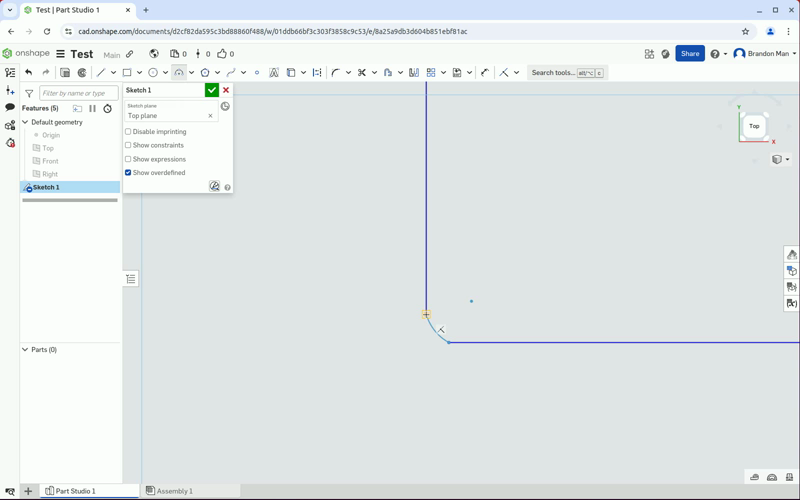
click(426, 314)
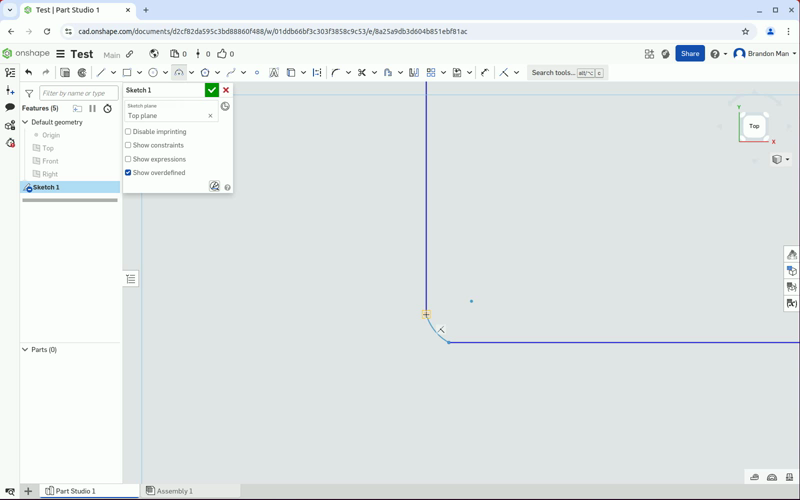
scroll(-6)
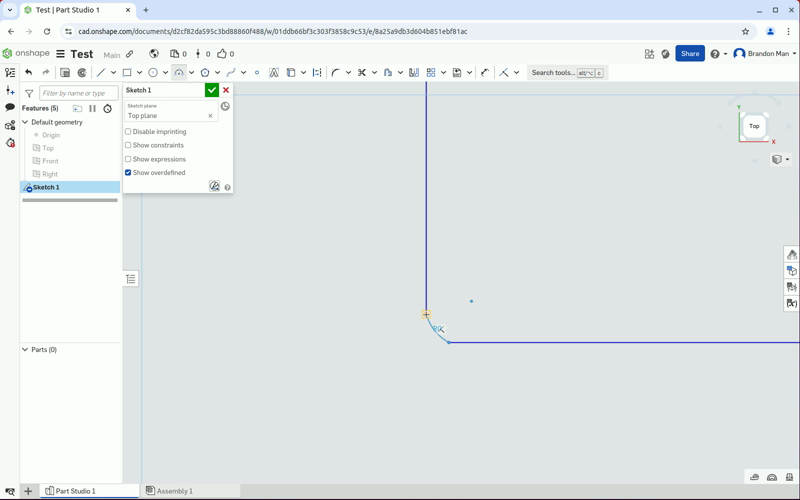
scroll(-6)
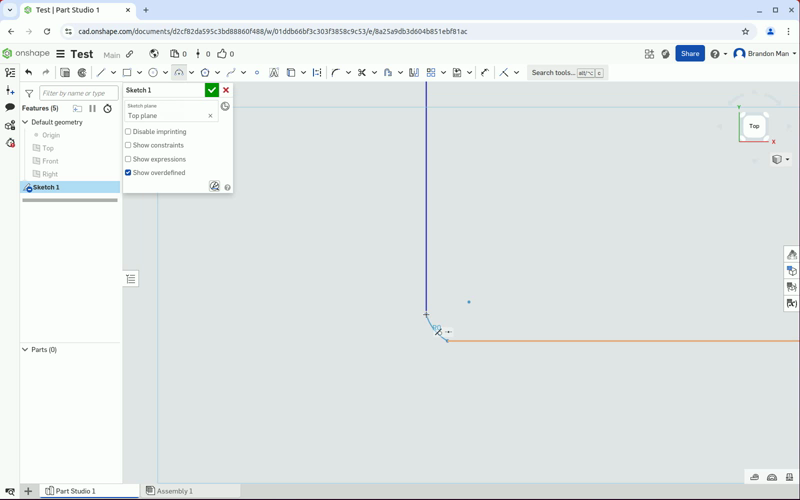
scroll(-6)
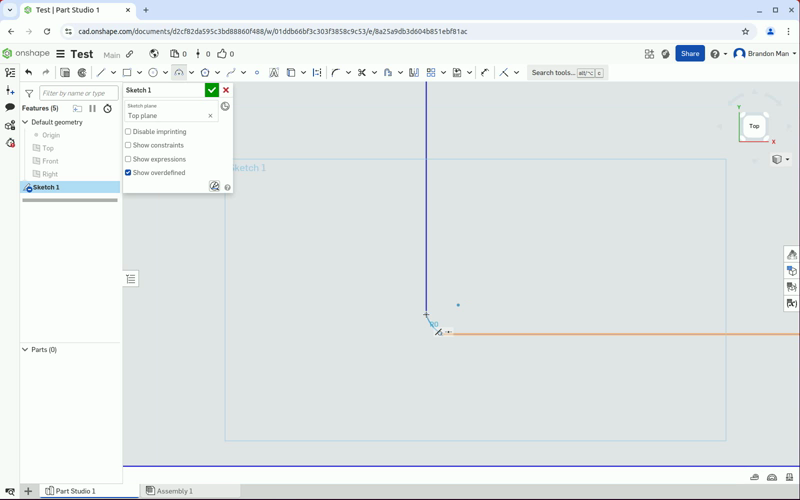
scroll(-6)
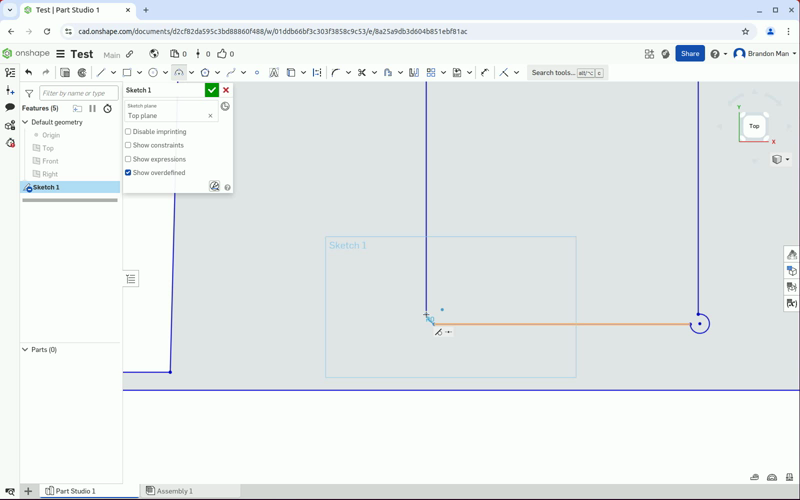
scroll(-6)
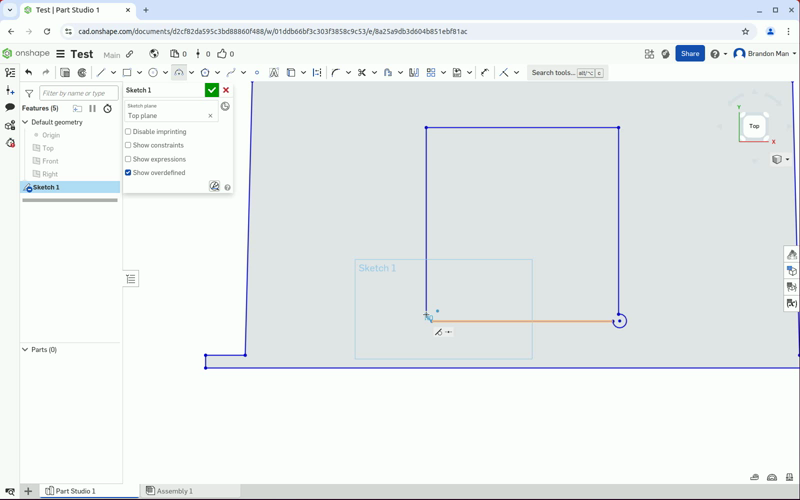
scroll(-6)
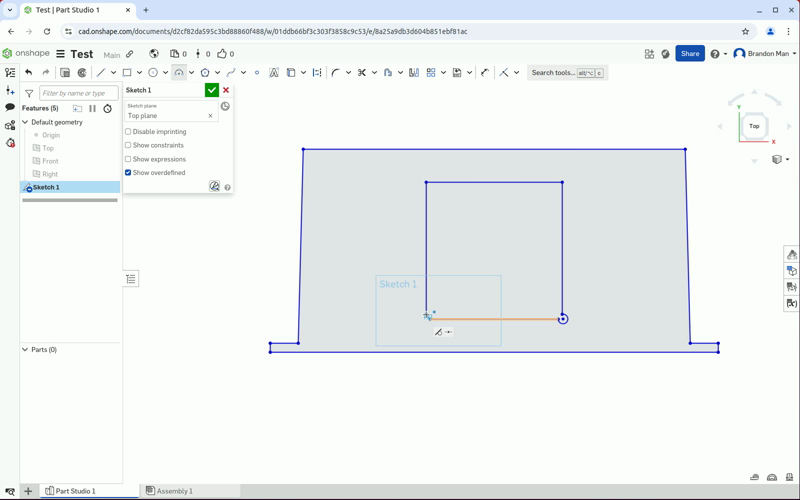
scroll(-6)
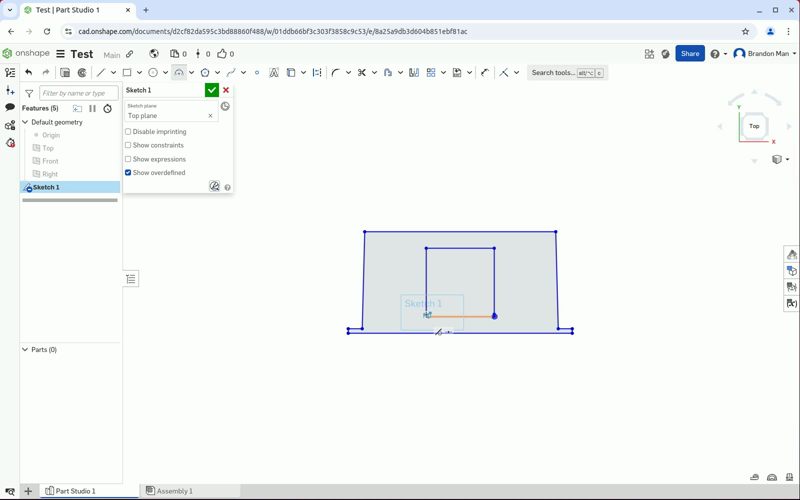
key_down(shift)
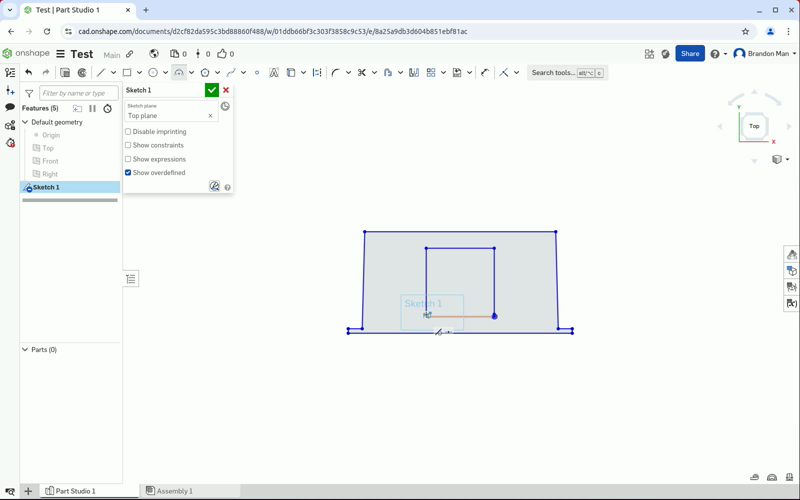
mouse_move(424, 318)
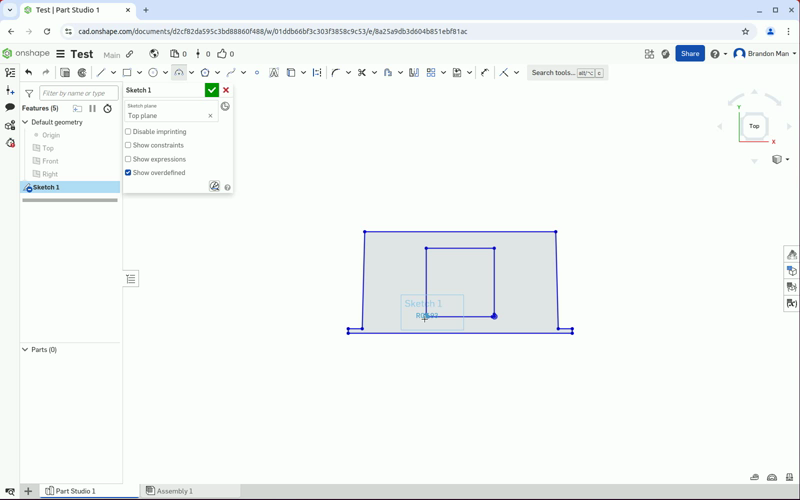
scroll(6)
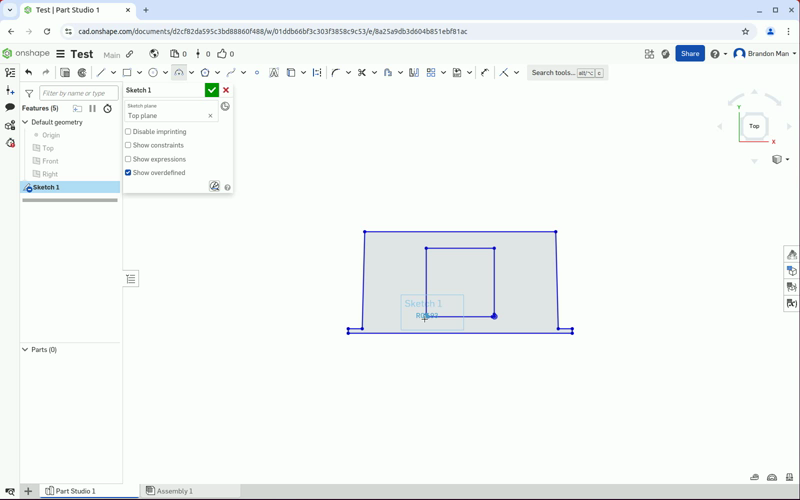
scroll(6)
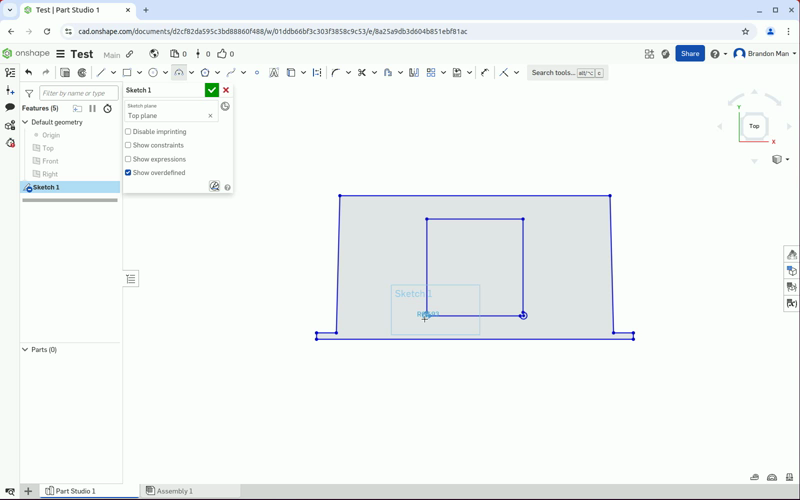
scroll(6)
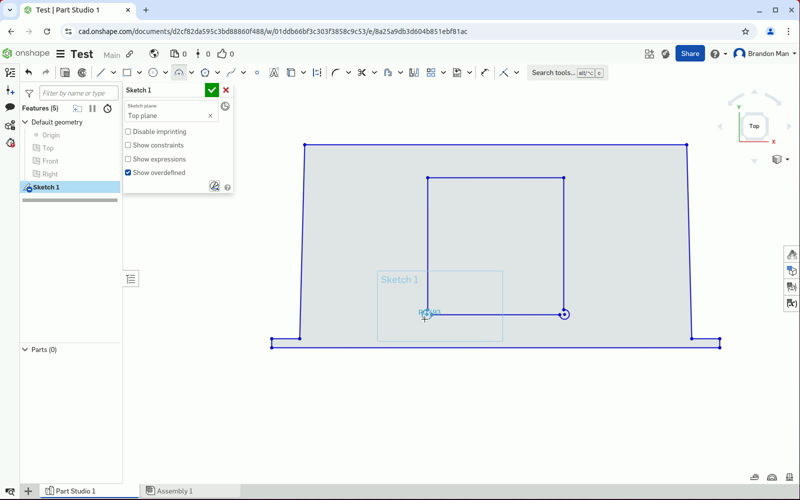
scroll(6)
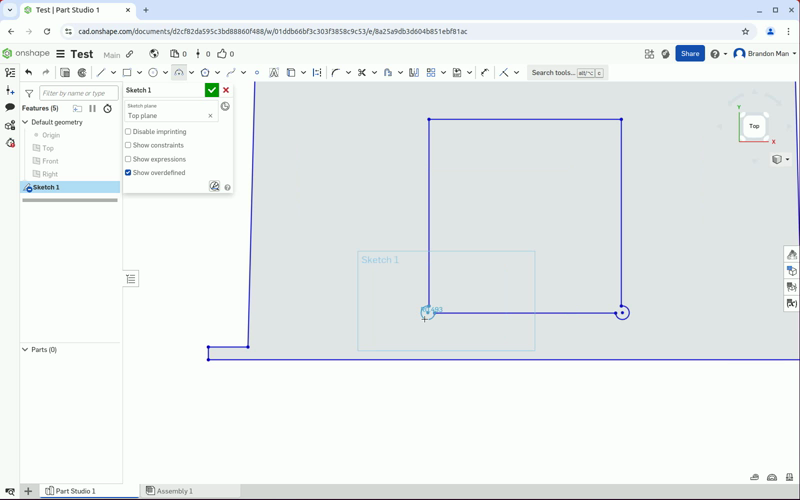
scroll(6)
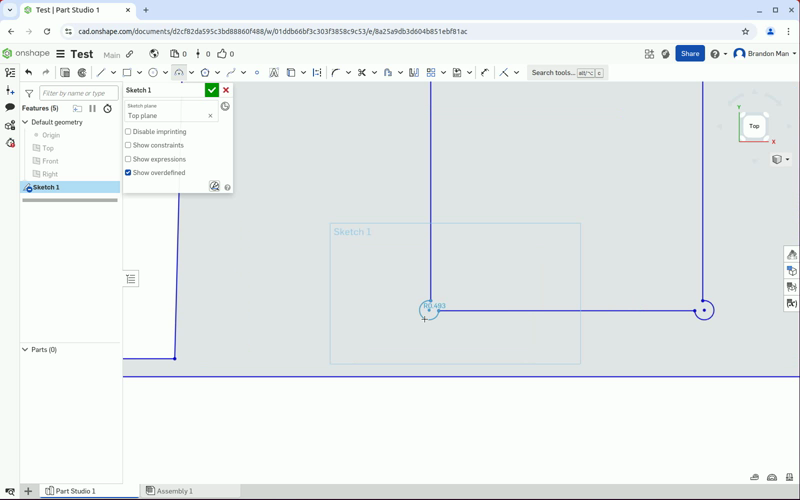
scroll(6)
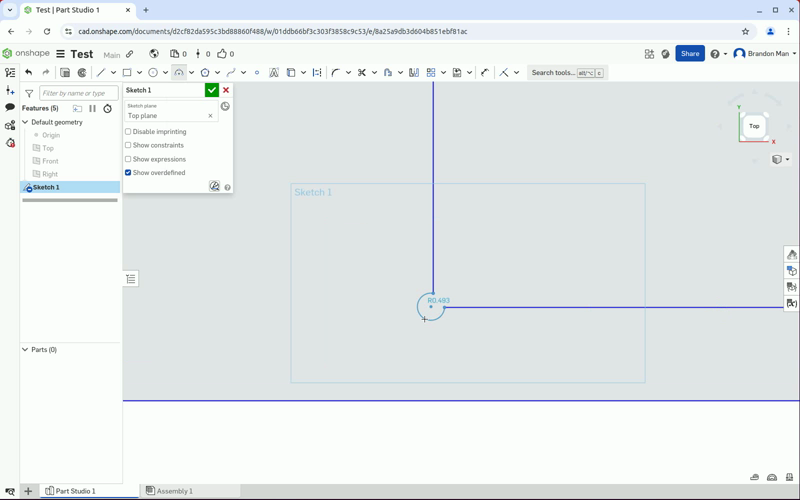
scroll(6)
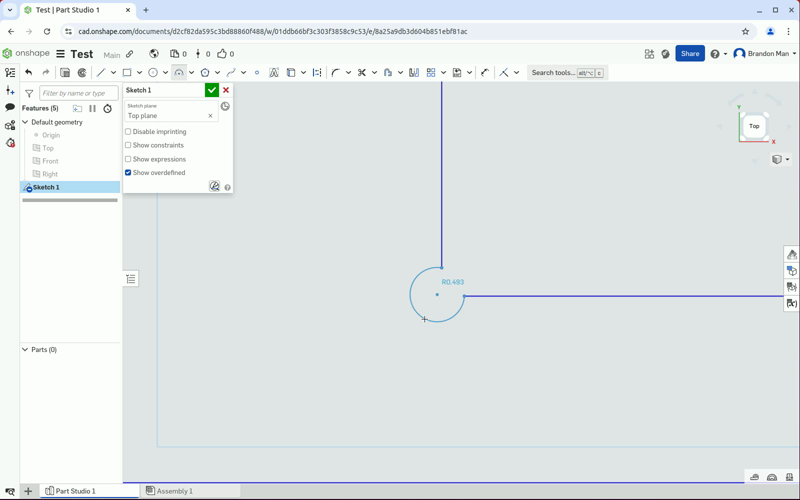
click(424, 318)
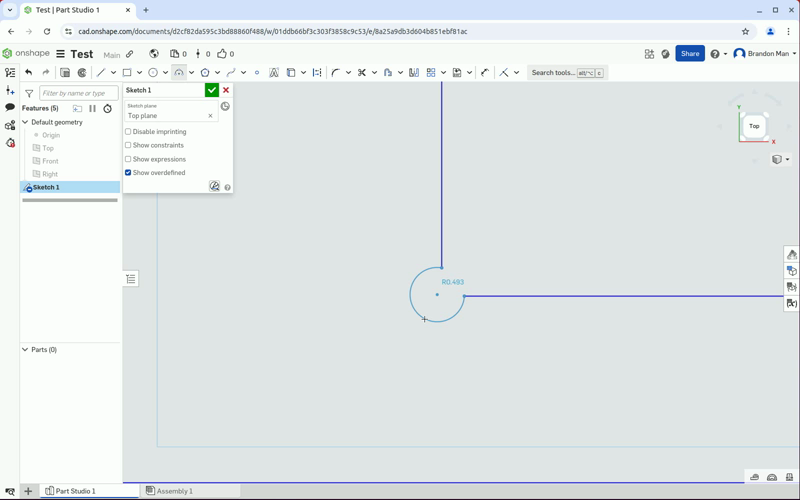
scroll(-6)
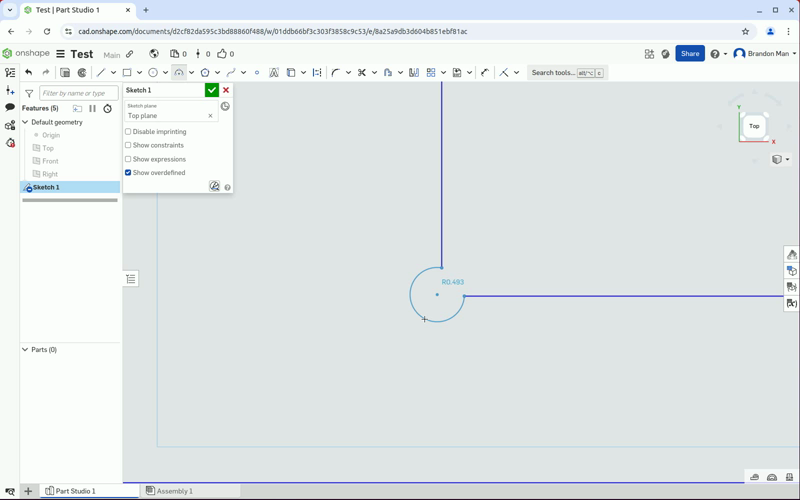
scroll(-6)
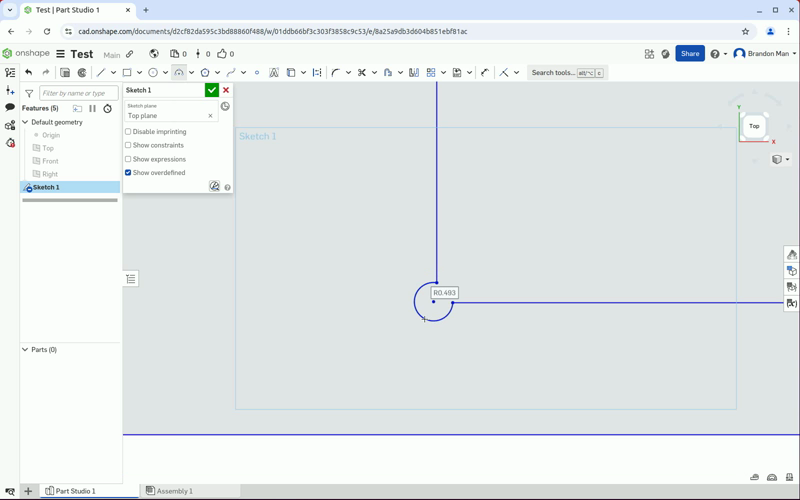
scroll(-6)
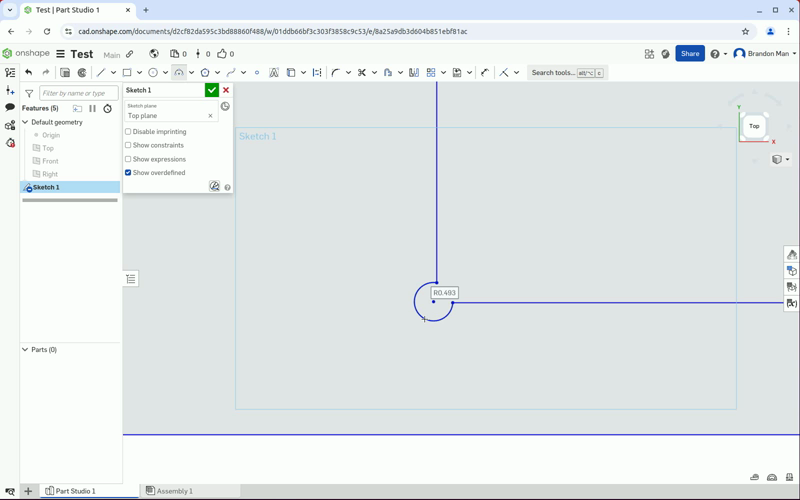
scroll(-6)
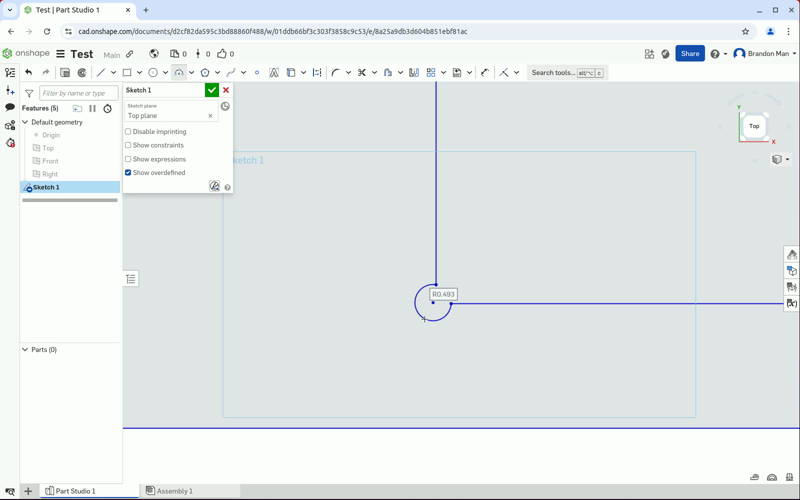
scroll(-6)
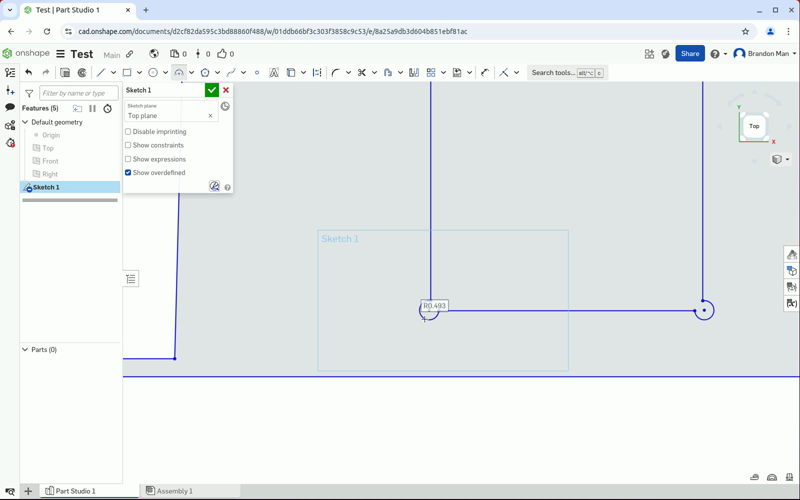
scroll(-6)
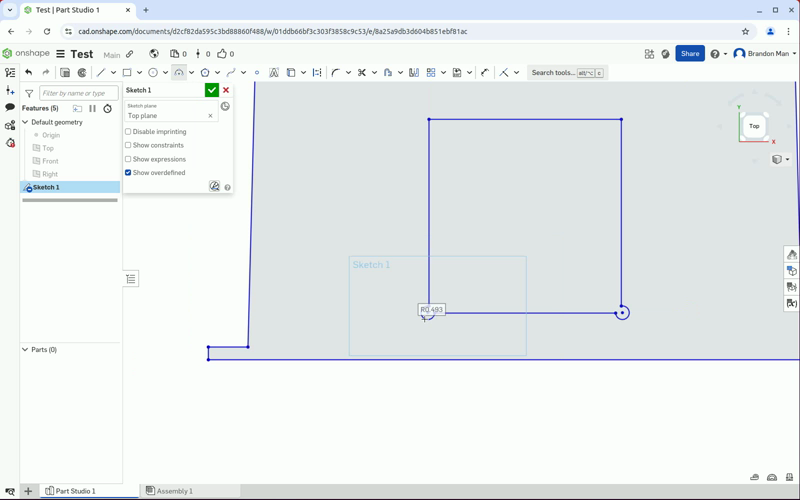
scroll(-6)
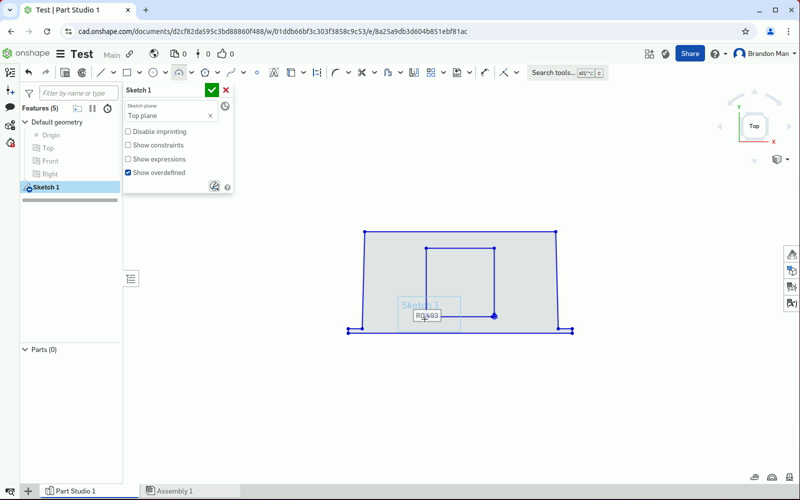
key_up(shift)
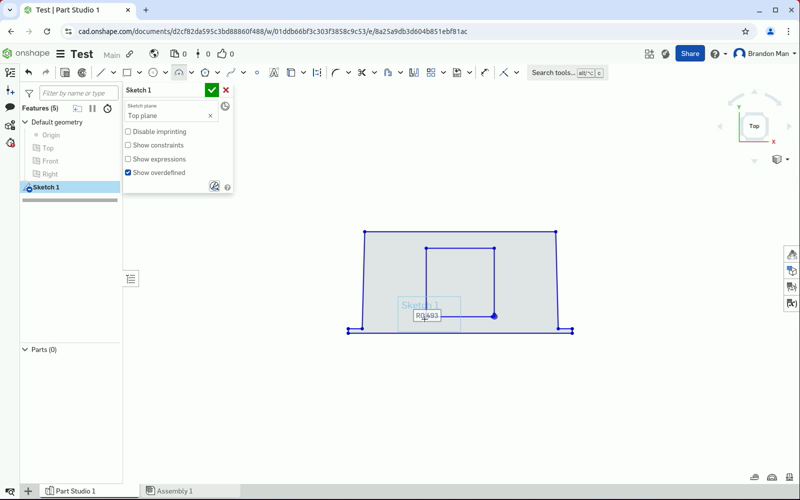
key(esc)
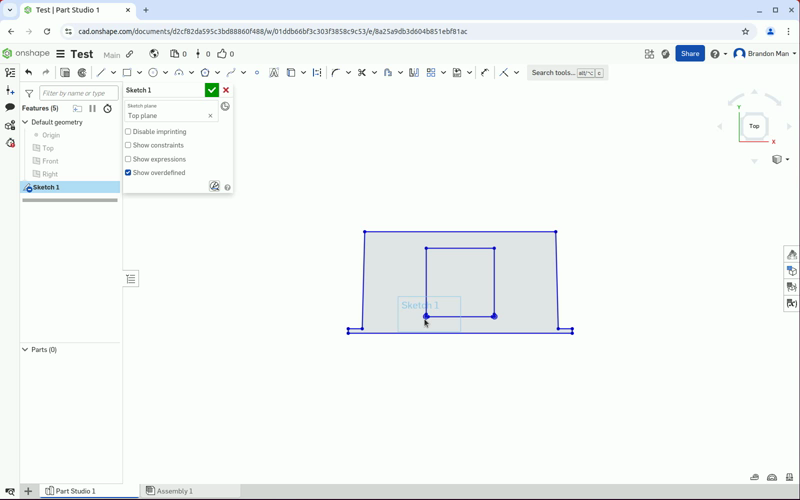
mouse_move(386, 320)
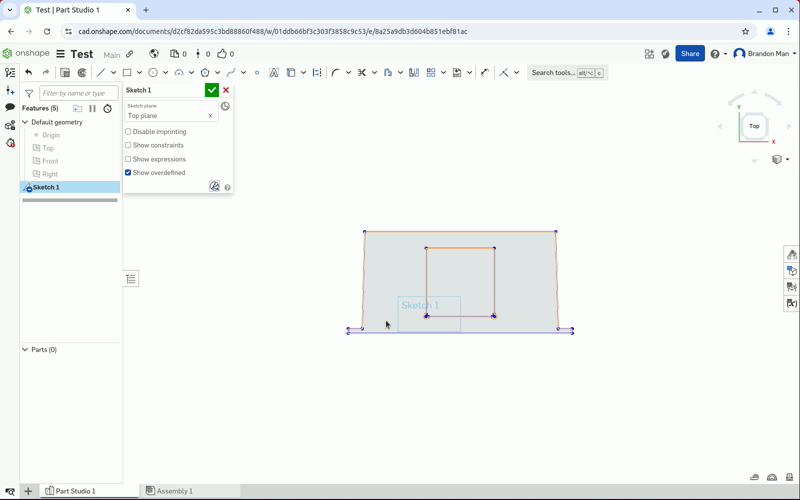
click(386, 320)
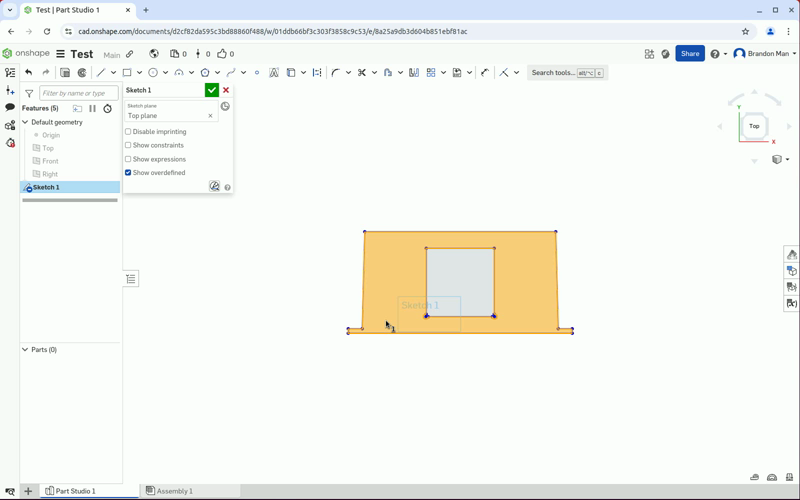
mouse_move(73, 352)
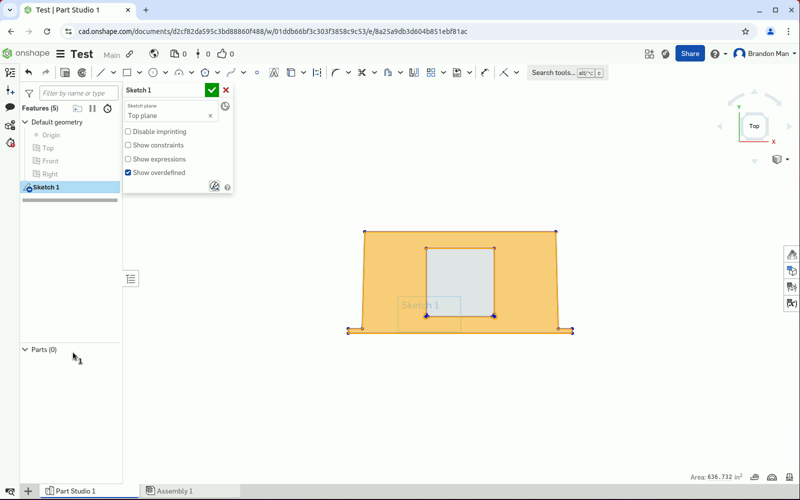
key(shift+y)
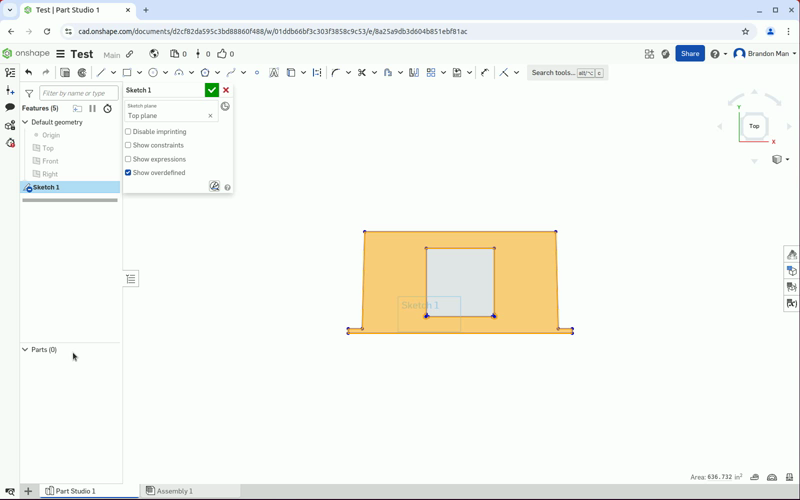
key(shift+e)
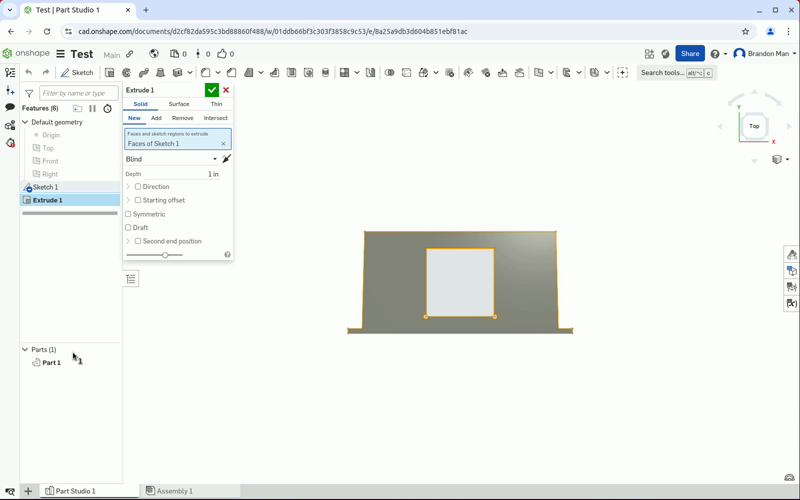
mouse_move(143, 106)
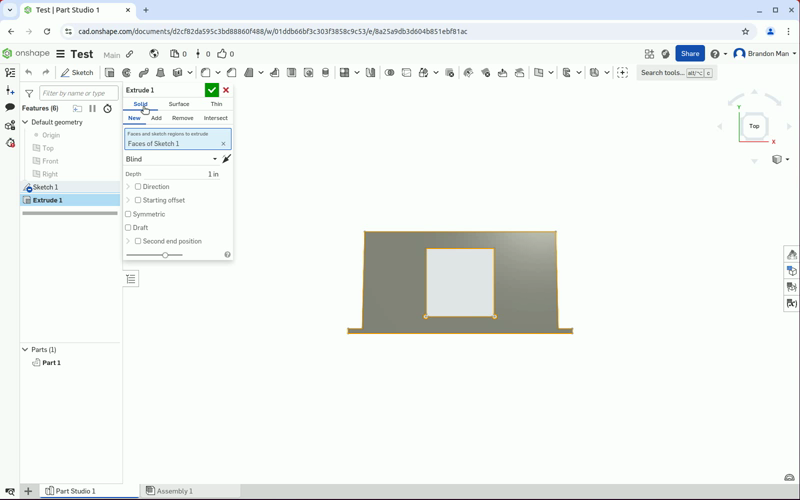
click(143, 106)
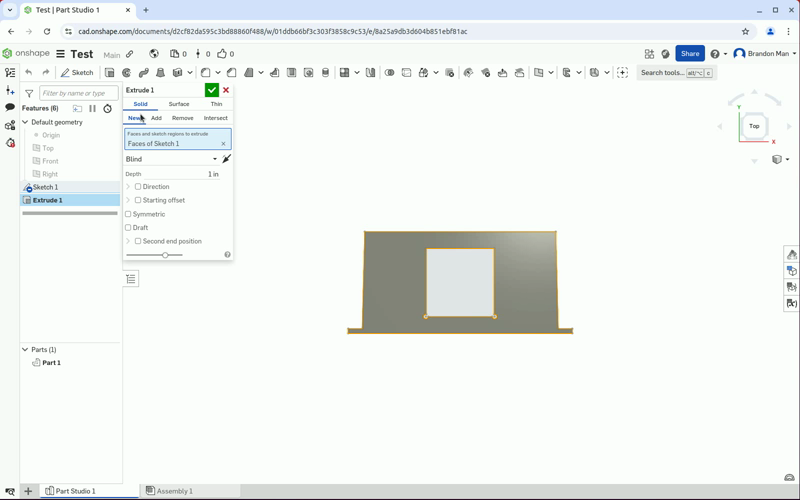
mouse_move(137, 120)
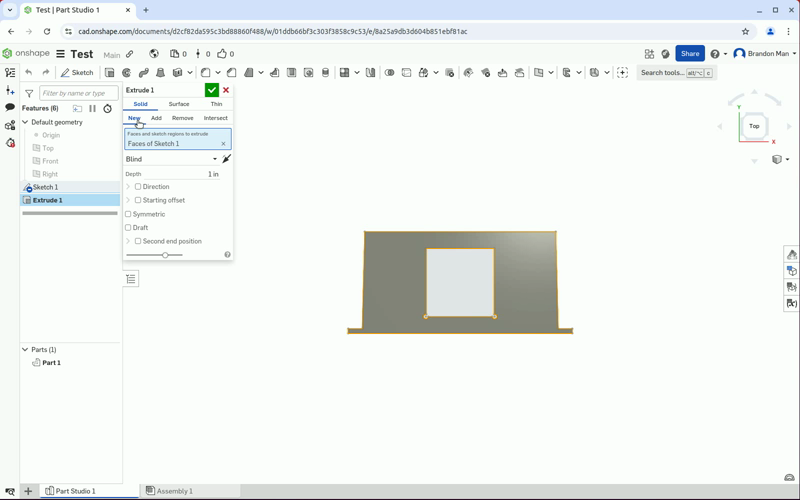
click(137, 120)
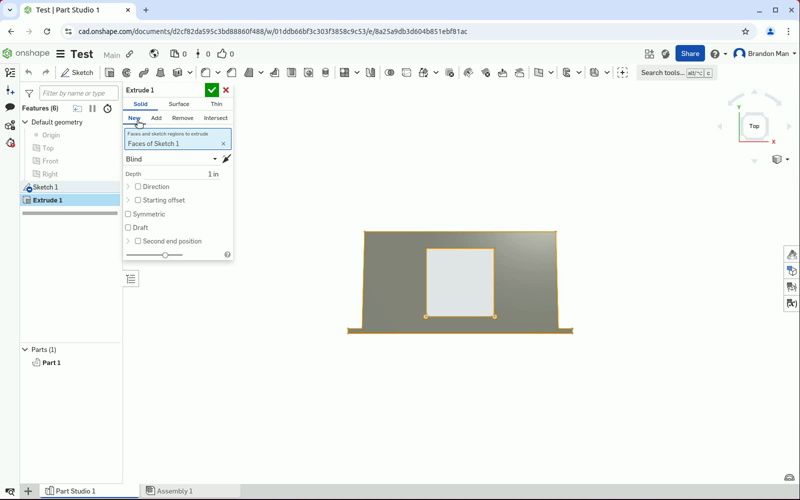
key(tab, 4)
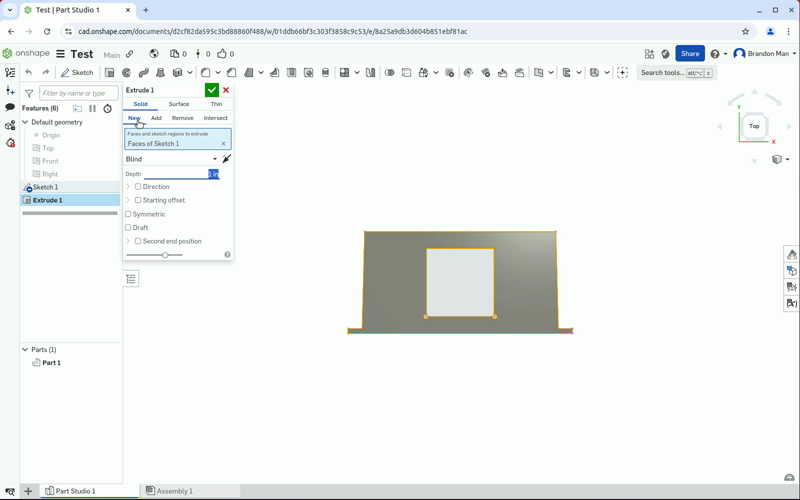
text(1.204)
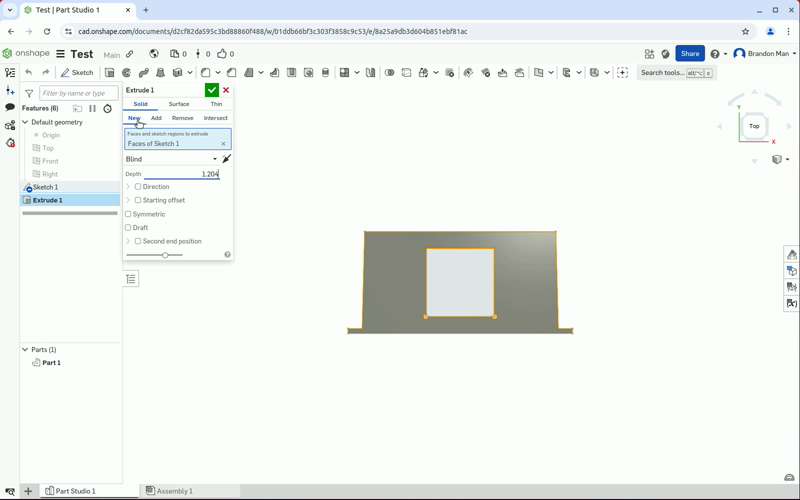
key(enter)
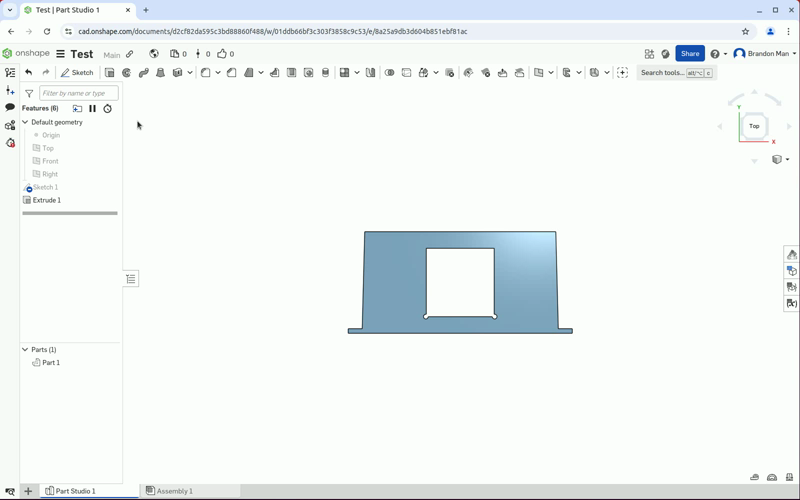
key(shift+h)
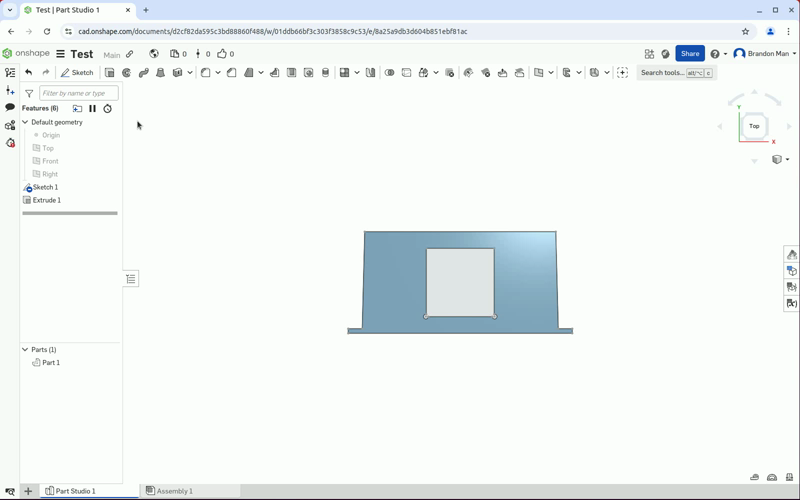
key(shift+h)
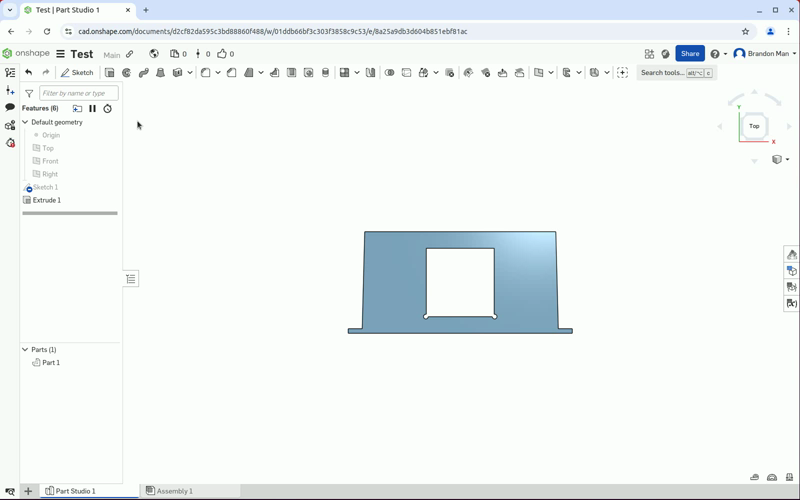
mouse_move(73, 189)
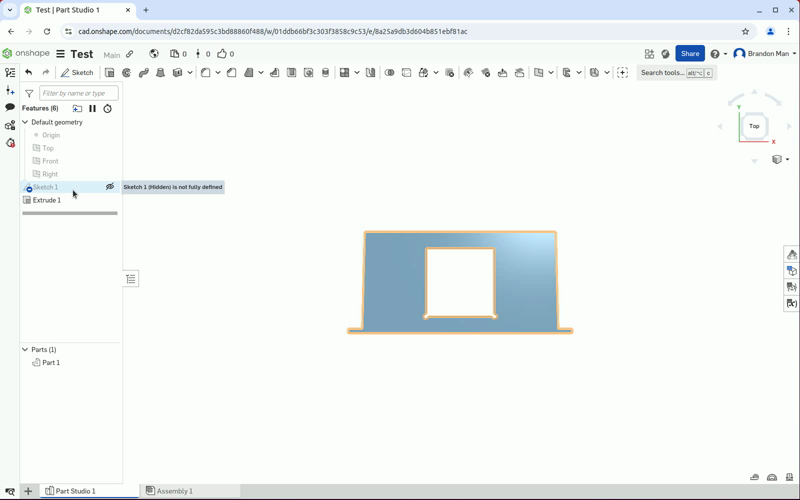
click(73, 189)
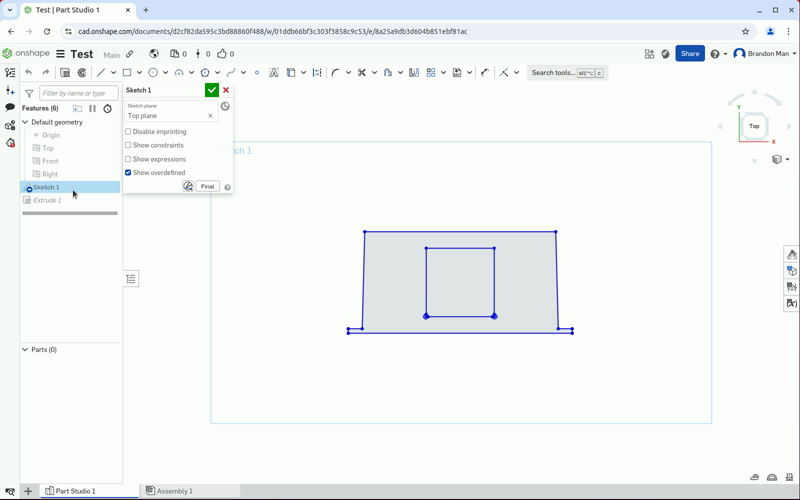
mouse_move(229, 92)
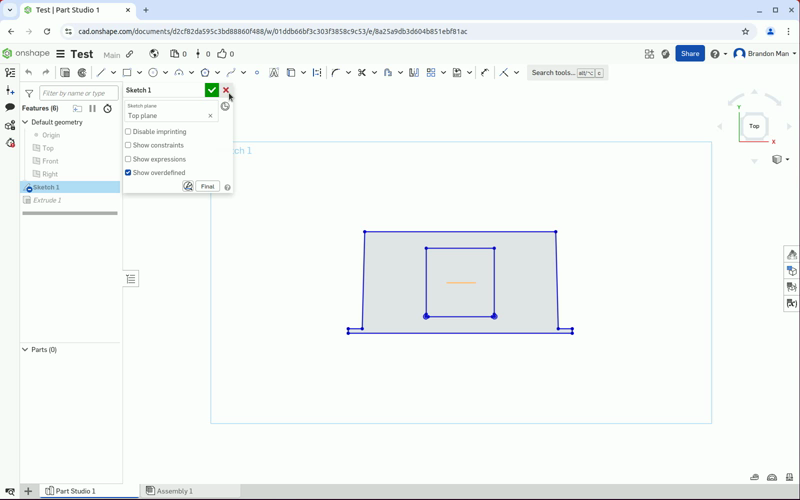
click(229, 92)
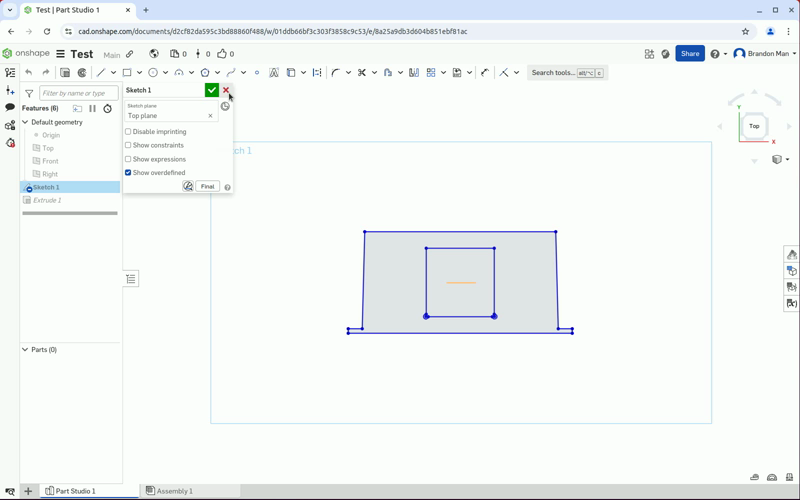
key(shift+s)
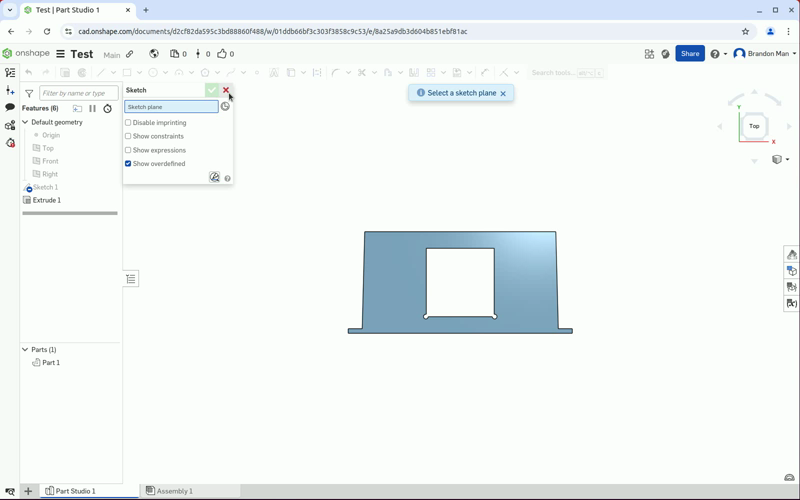
mouse_move(73, 150)
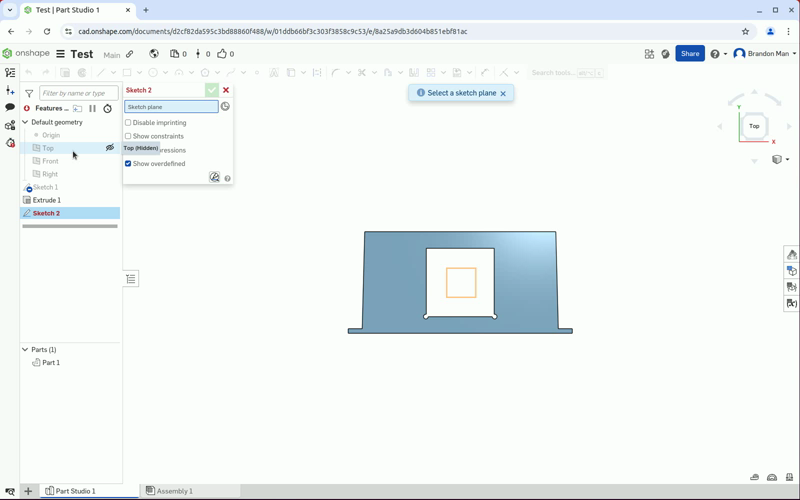
click(73, 150)
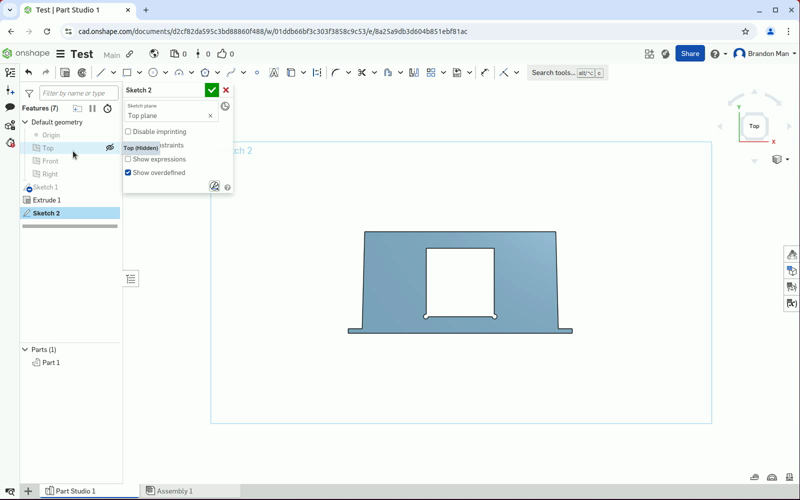
mouse_move(73, 352)
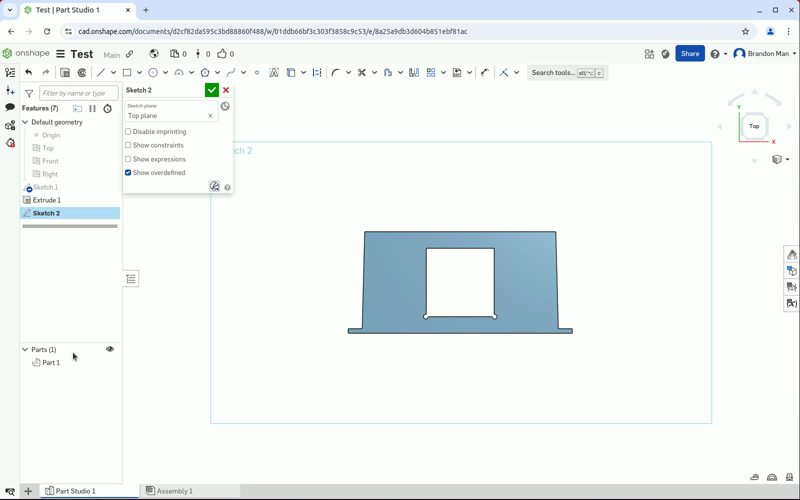
key(y)
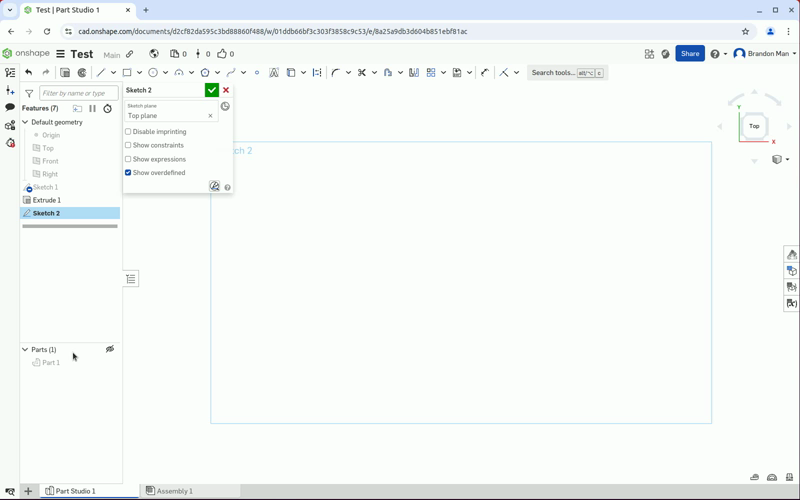
key(a)
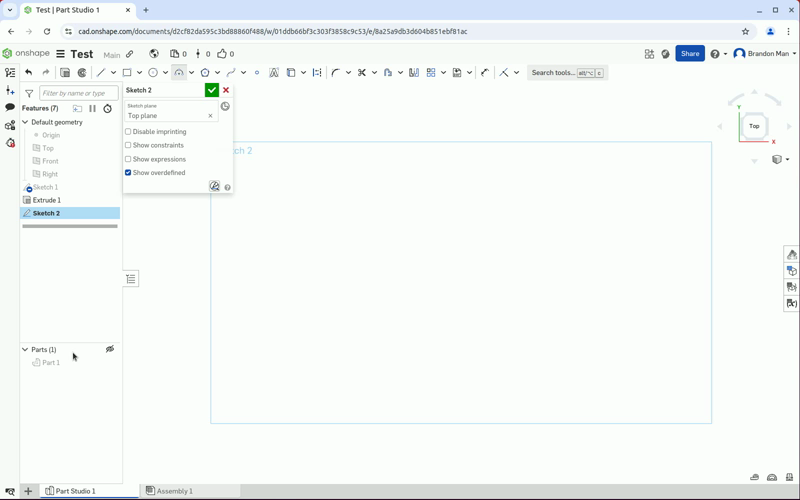
key_down(shift)
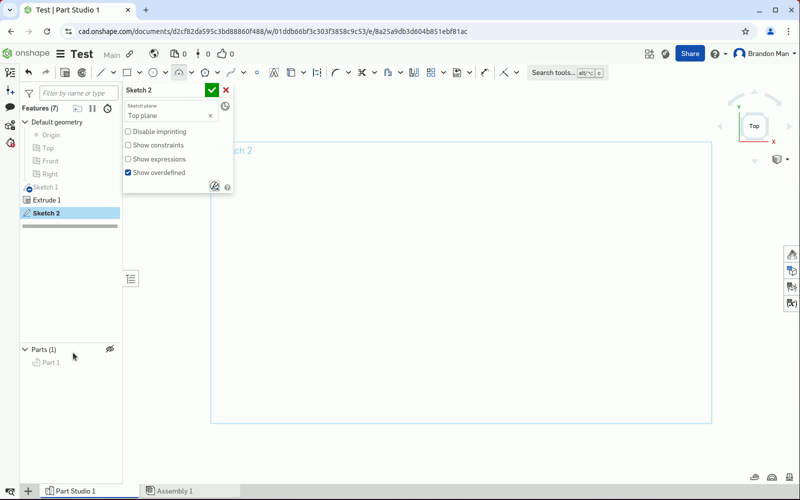
mouse_move(426, 313)
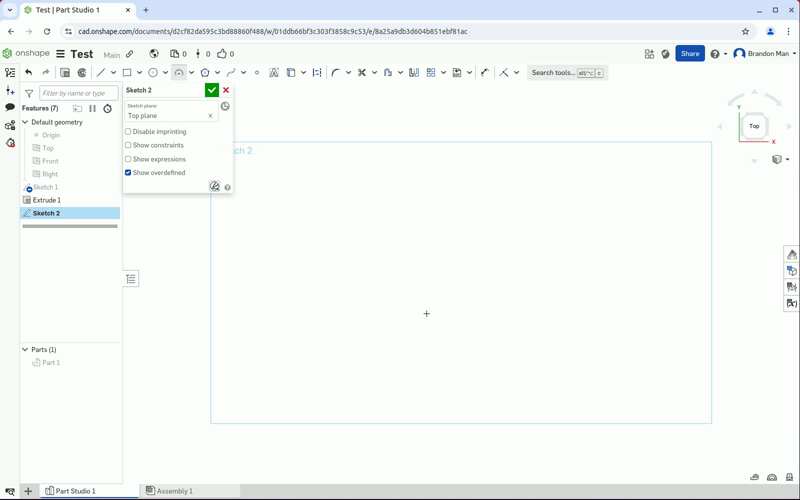
click(426, 313)
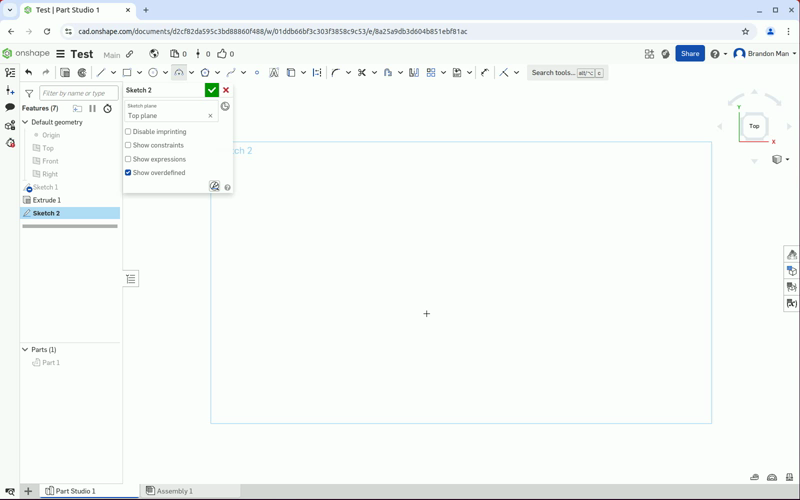
key_up(shift)
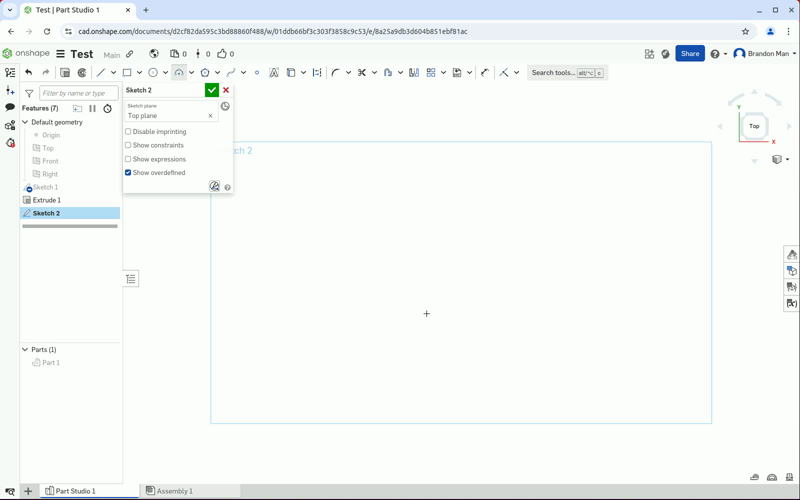
key_down(shift)
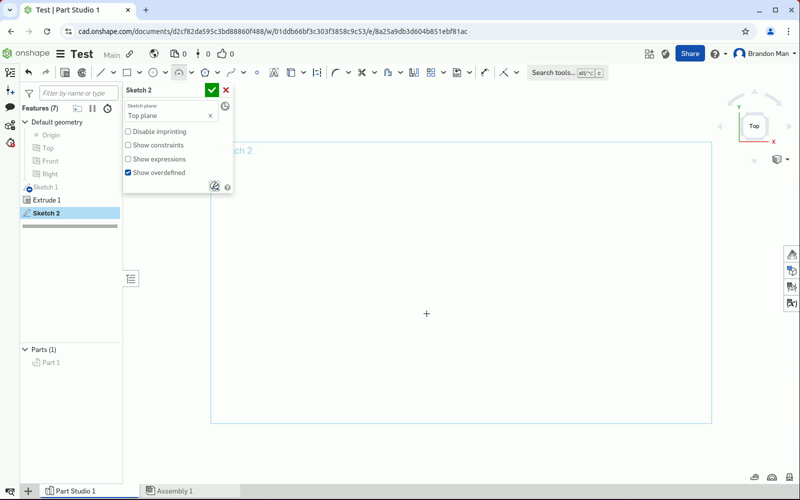
mouse_move(429, 316)
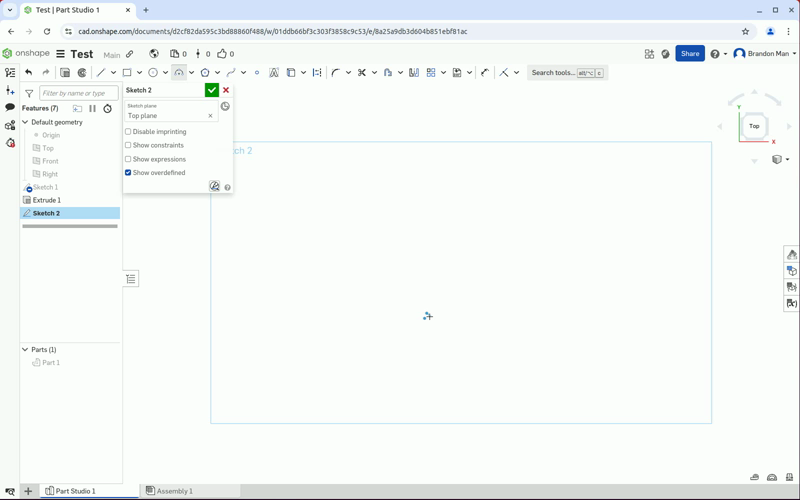
scroll(6)
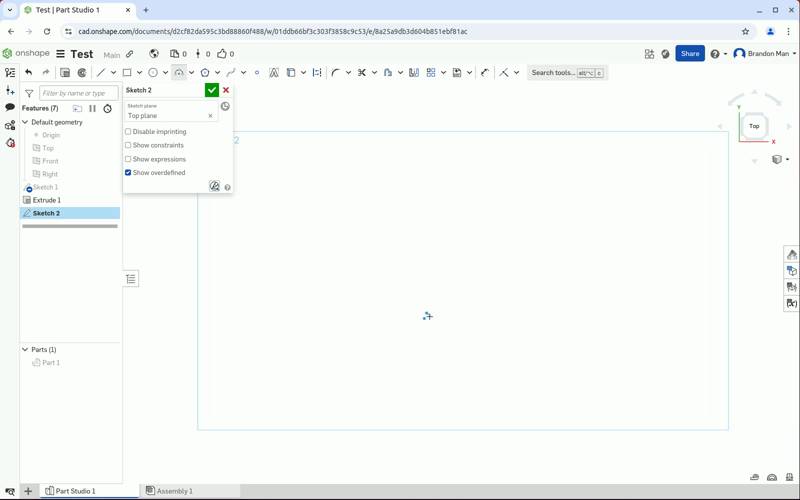
scroll(6)
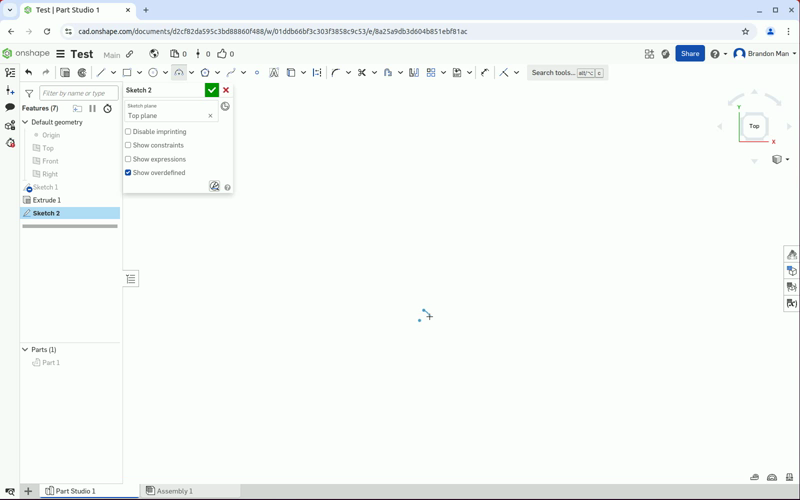
scroll(6)
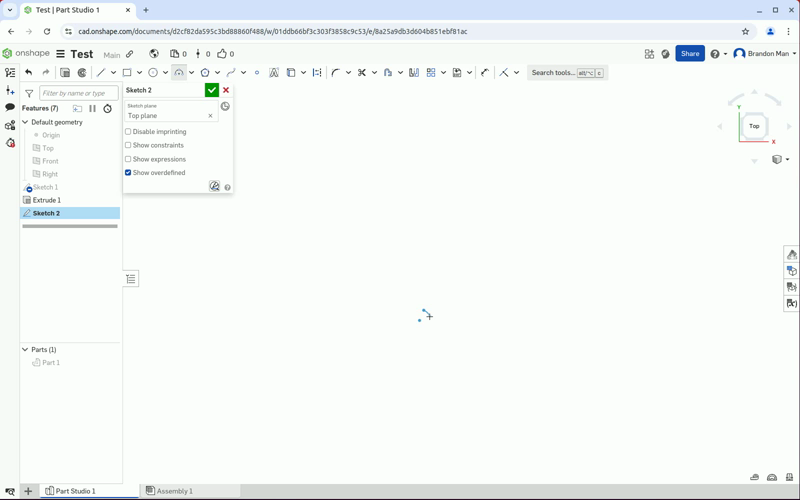
scroll(6)
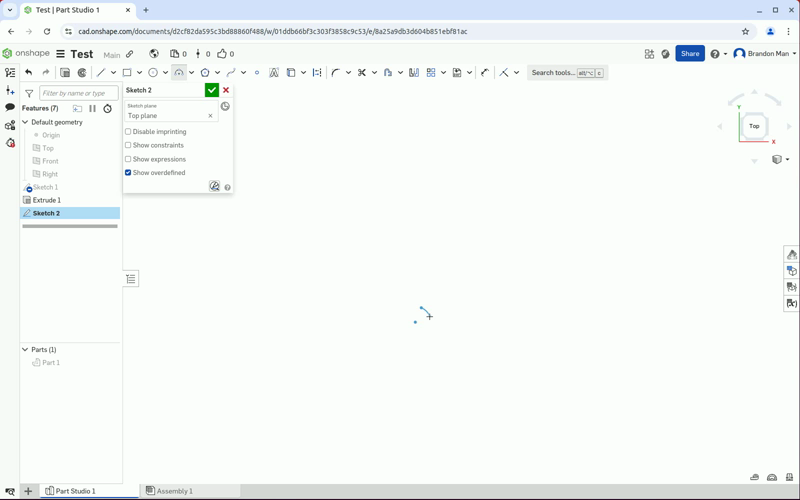
scroll(6)
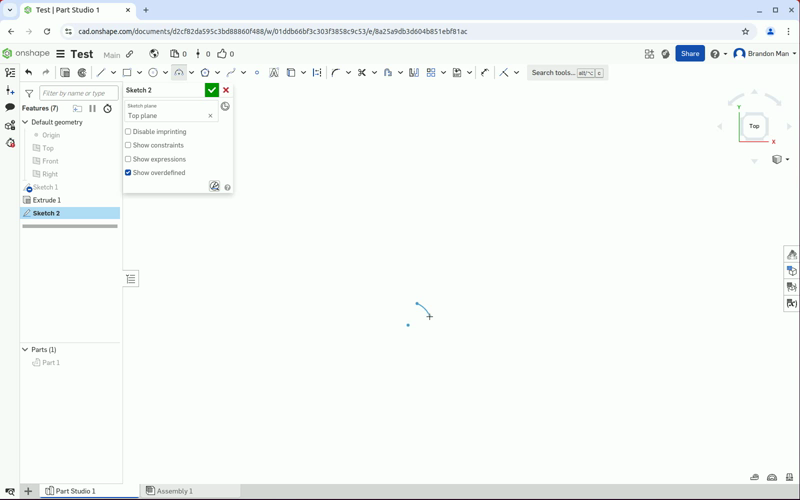
scroll(6)
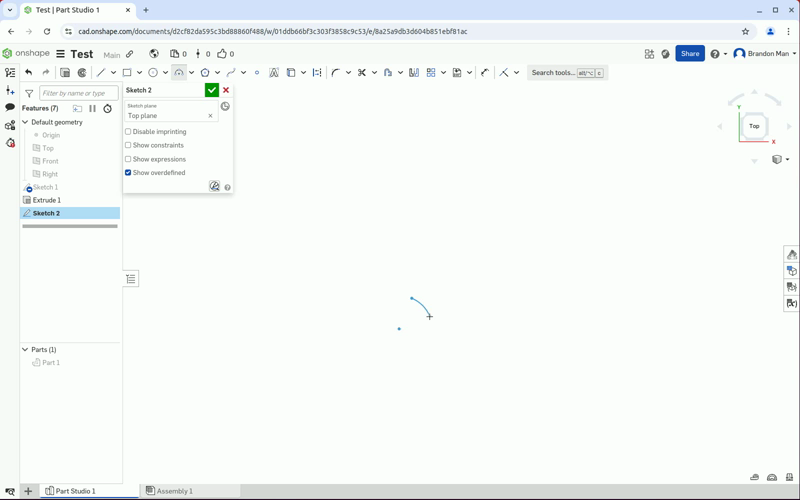
scroll(6)
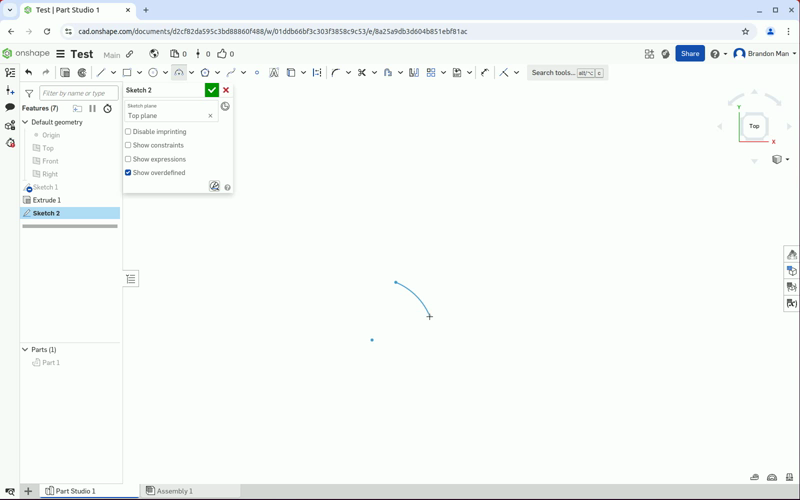
click(429, 316)
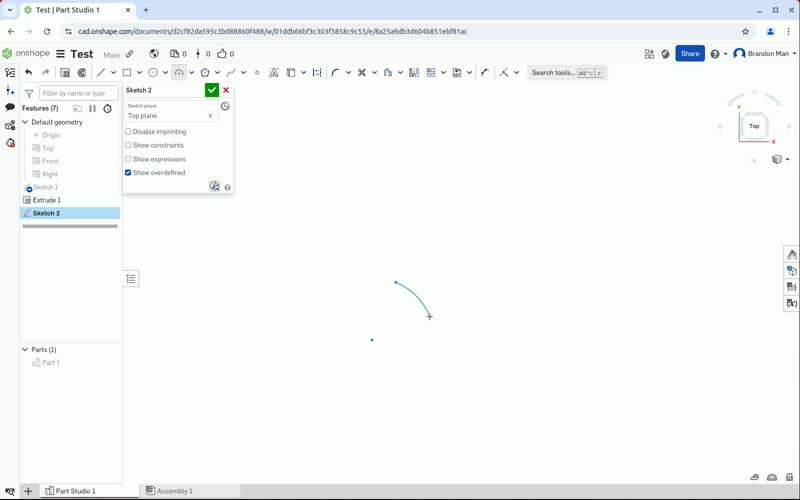
scroll(-6)
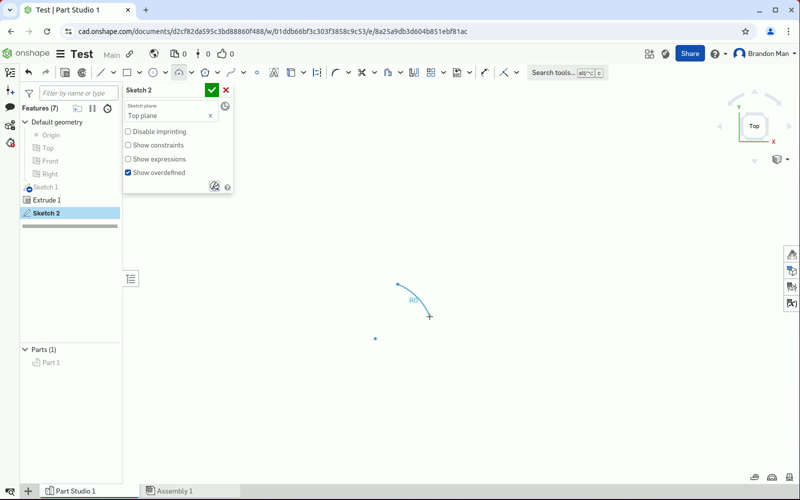
scroll(-6)
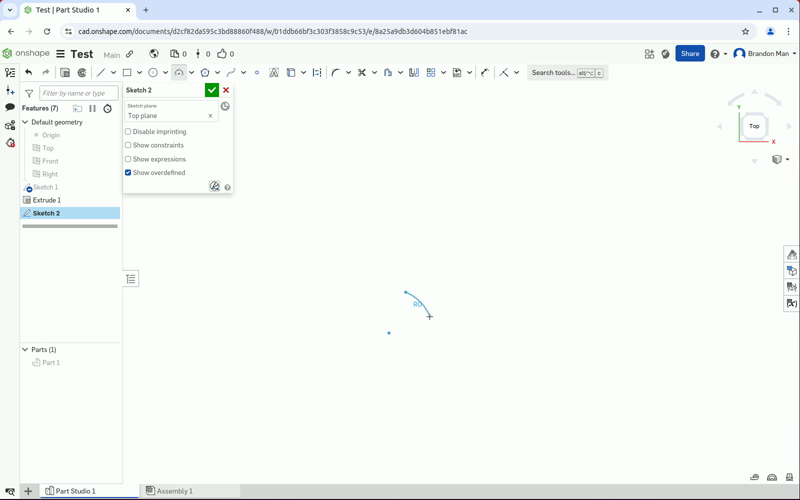
scroll(-6)
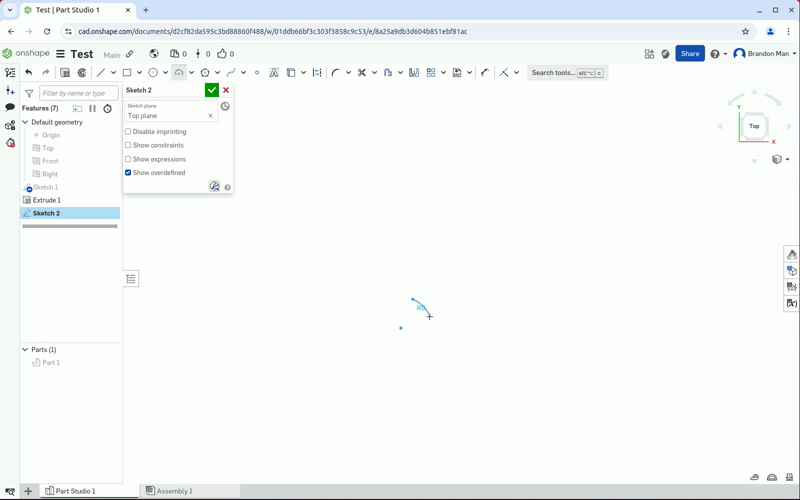
scroll(-6)
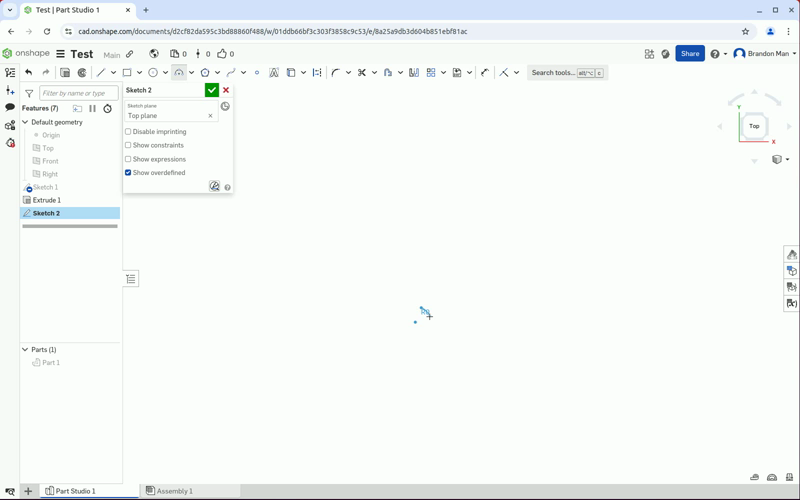
scroll(-6)
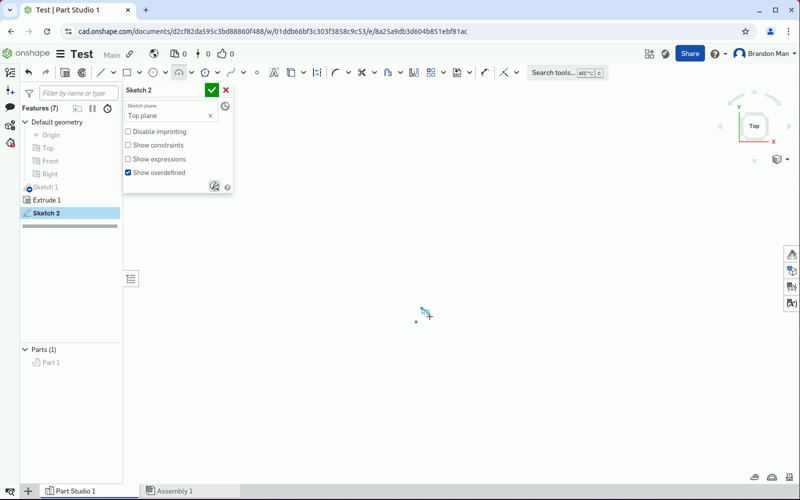
scroll(-6)
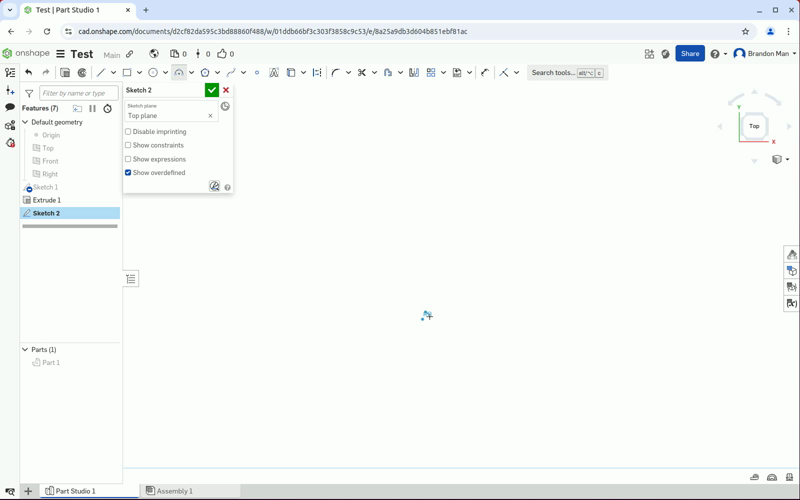
scroll(-6)
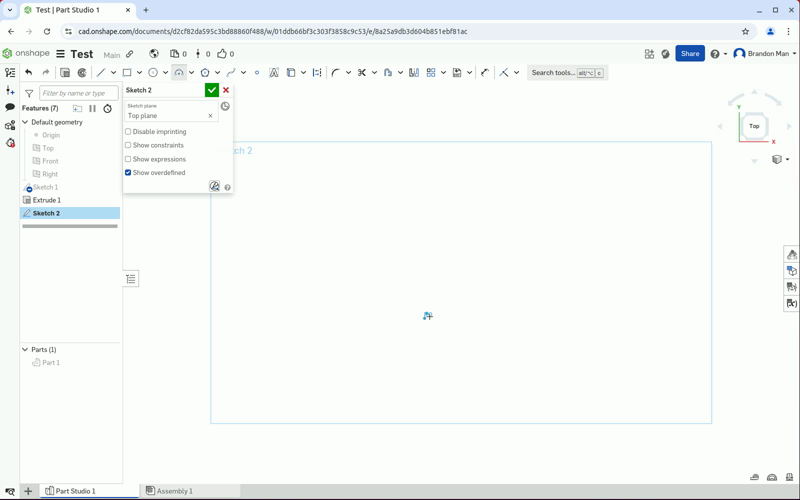
mouse_move(428, 314)
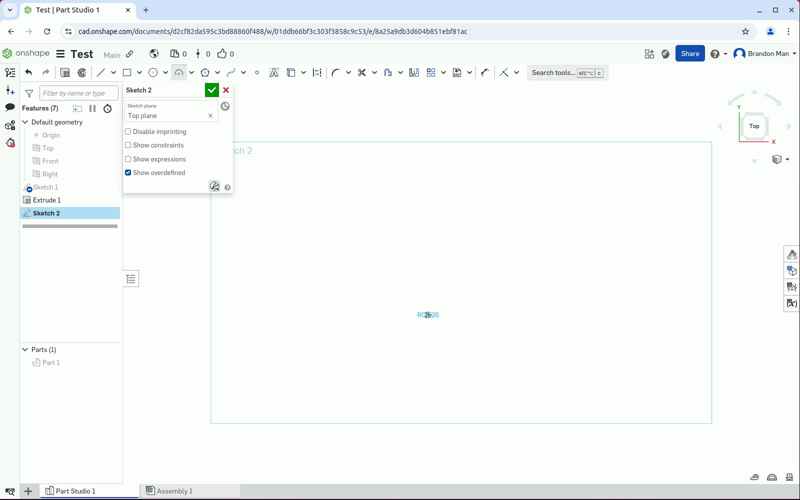
scroll(6)
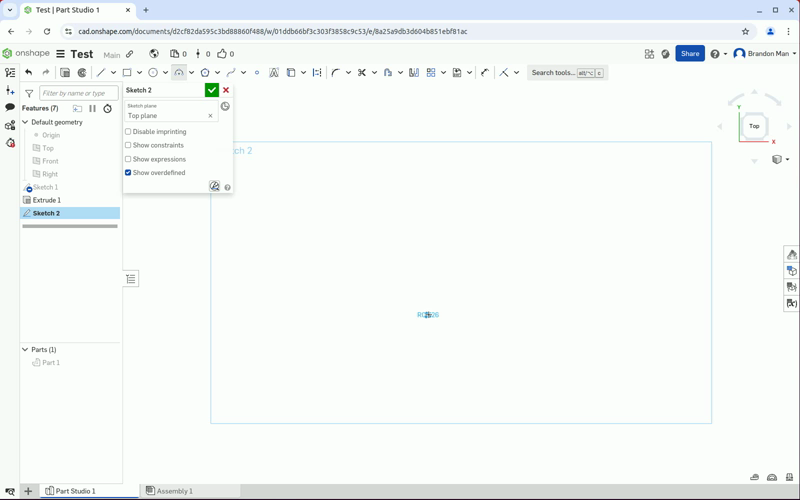
scroll(6)
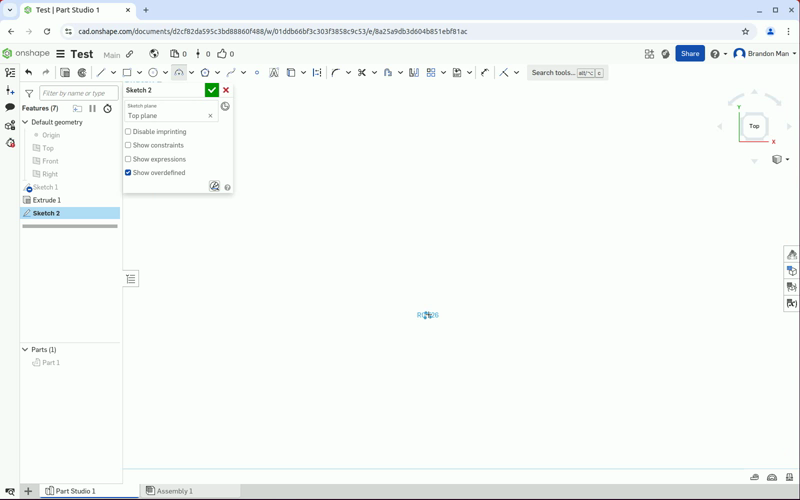
scroll(6)
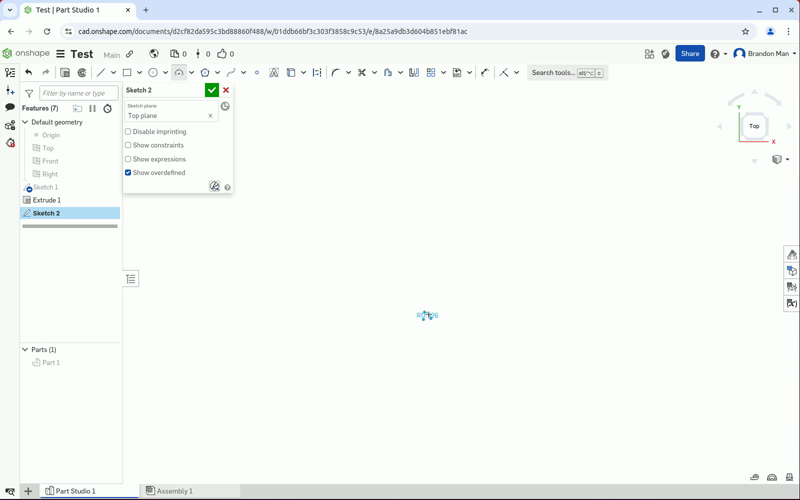
scroll(6)
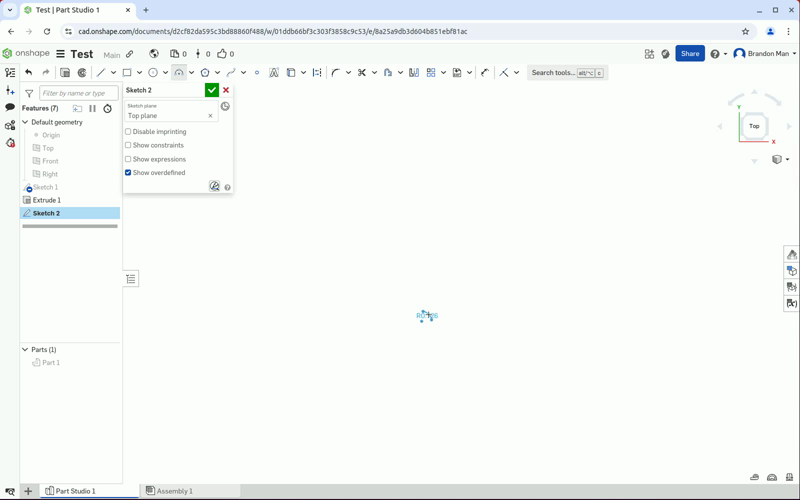
scroll(6)
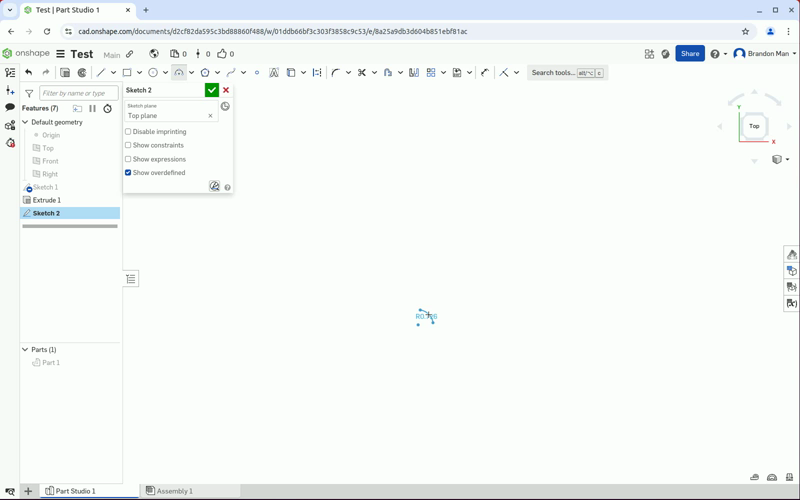
scroll(6)
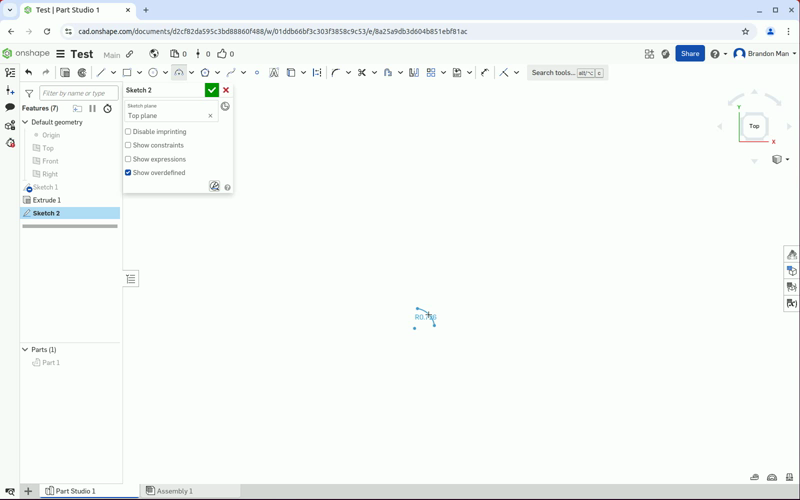
scroll(6)
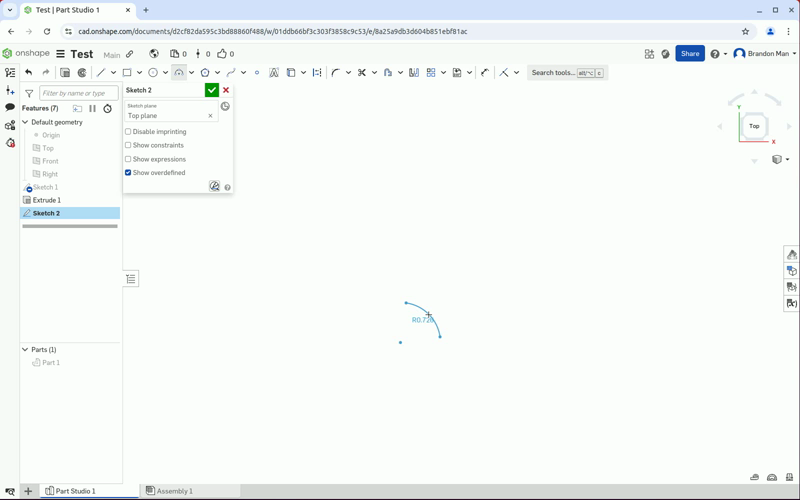
click(428, 314)
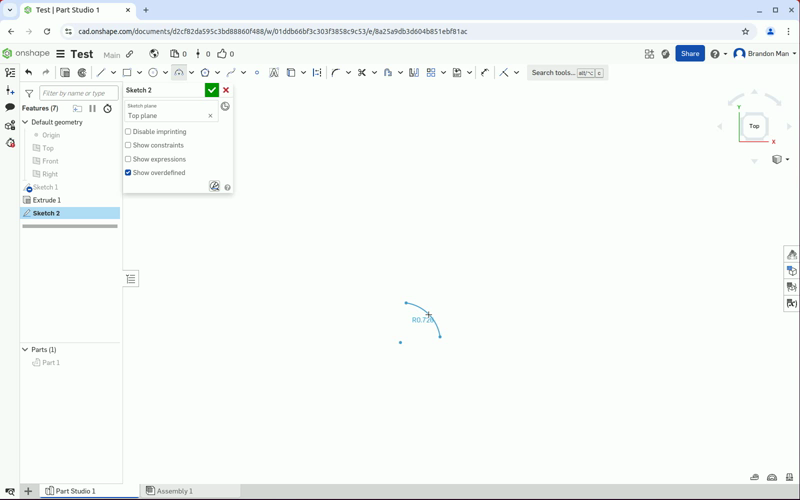
scroll(-6)
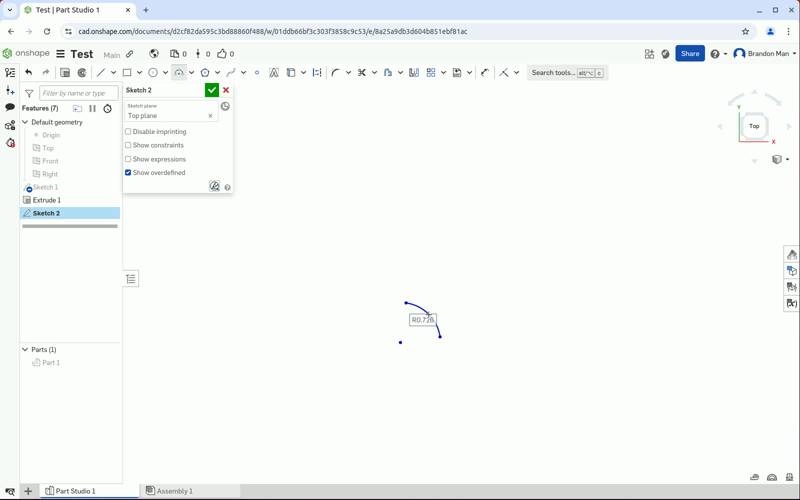
scroll(-6)
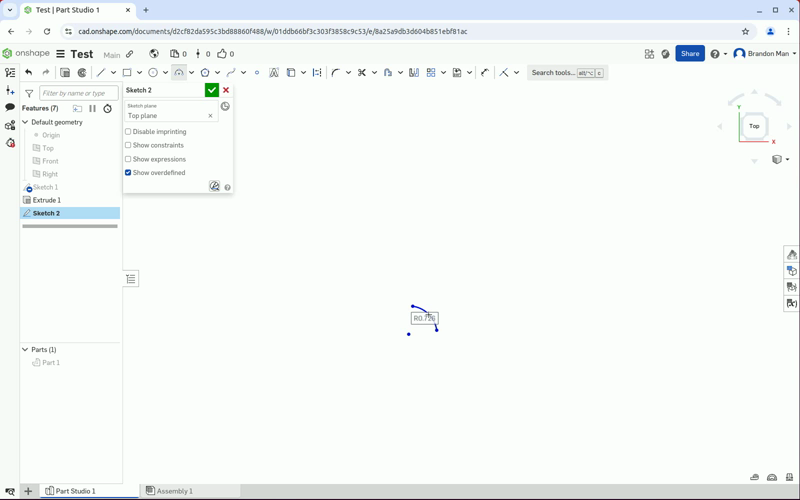
scroll(-6)
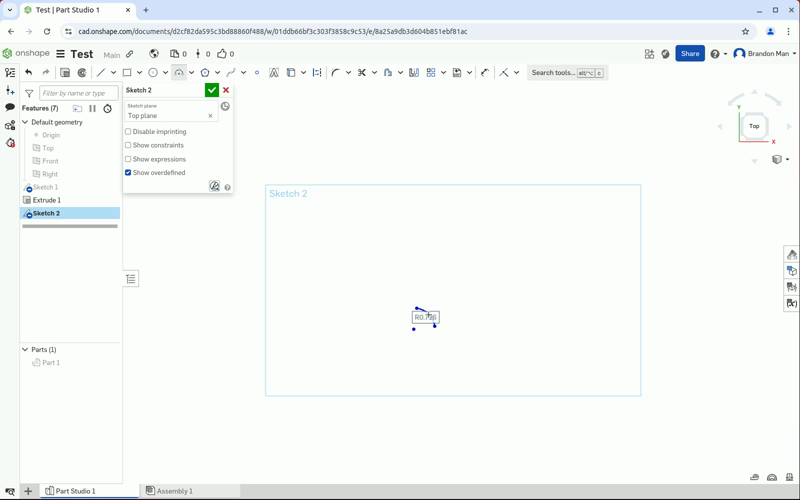
scroll(-6)
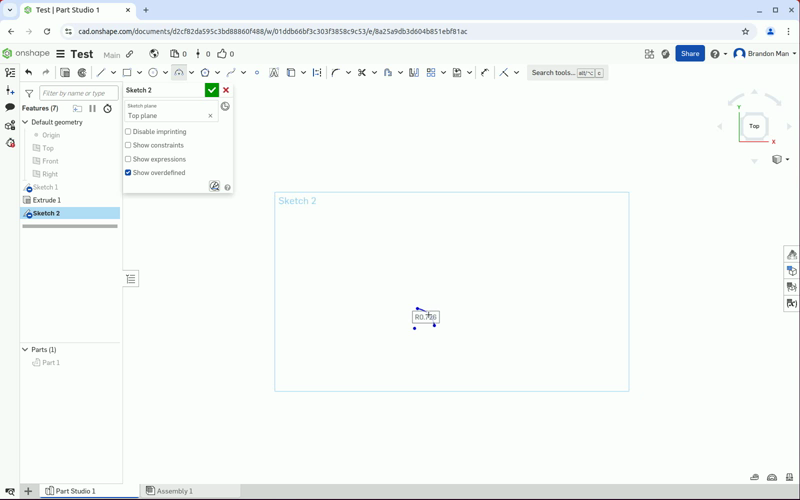
scroll(-6)
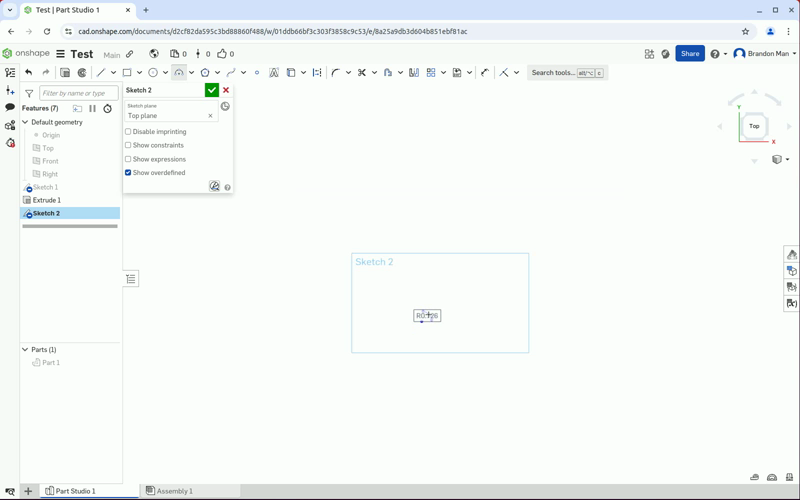
scroll(-6)
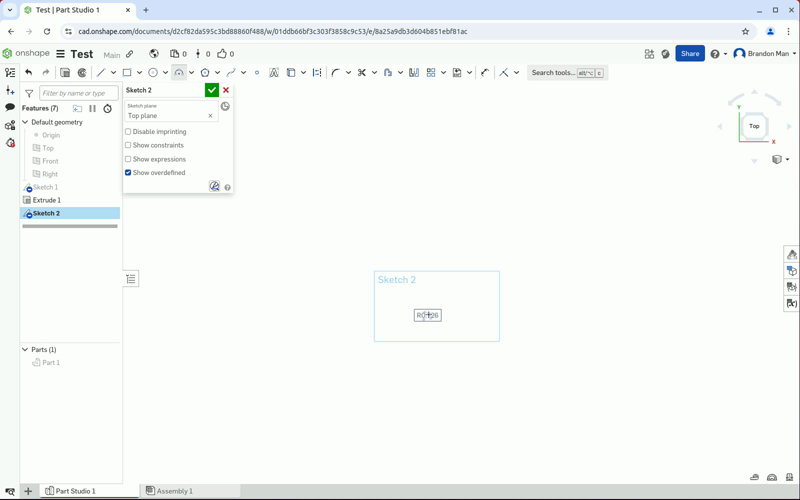
scroll(-6)
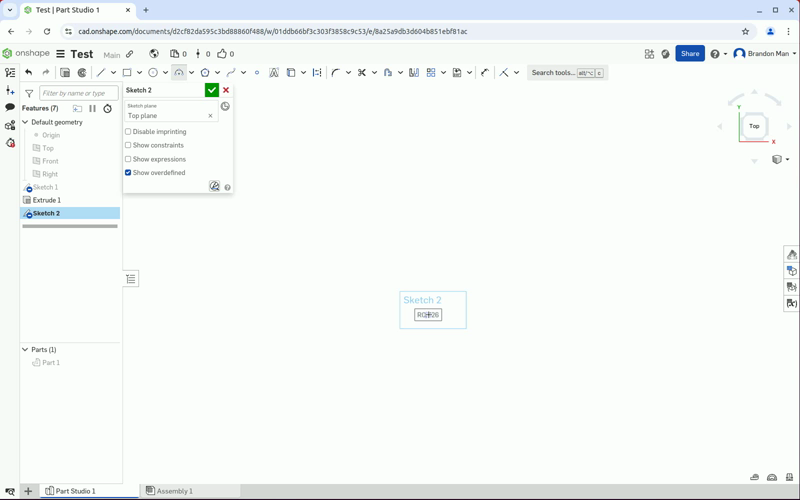
key_up(shift)
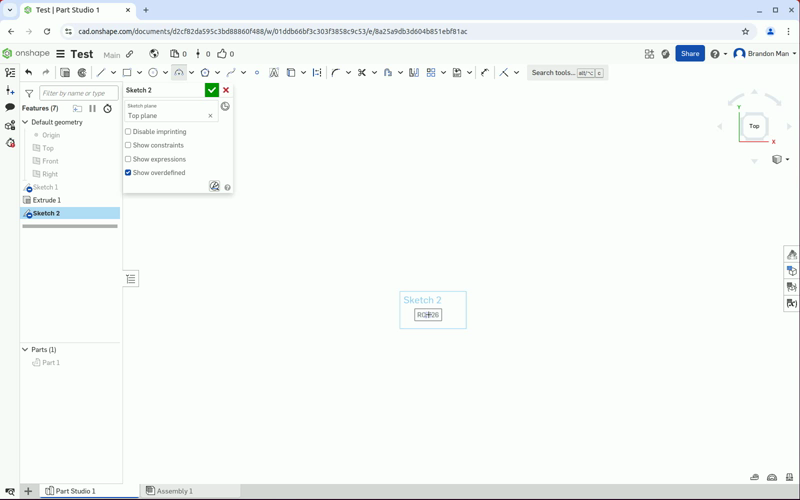
key(esc)
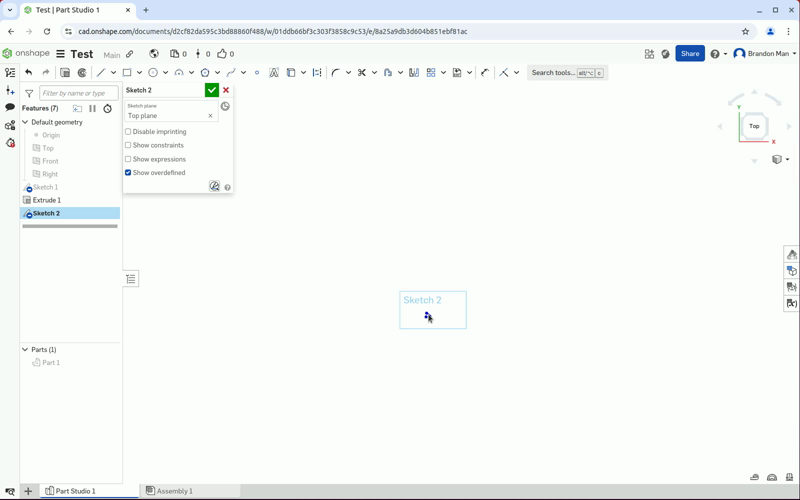
key(l)
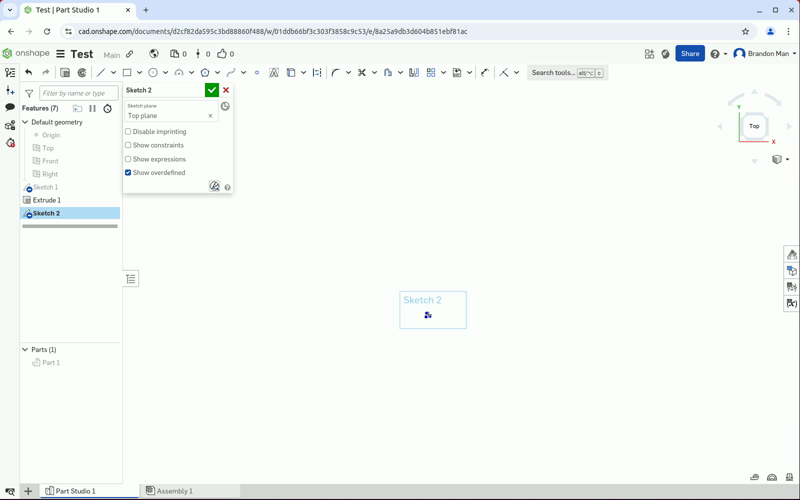
mouse_move(429, 316)
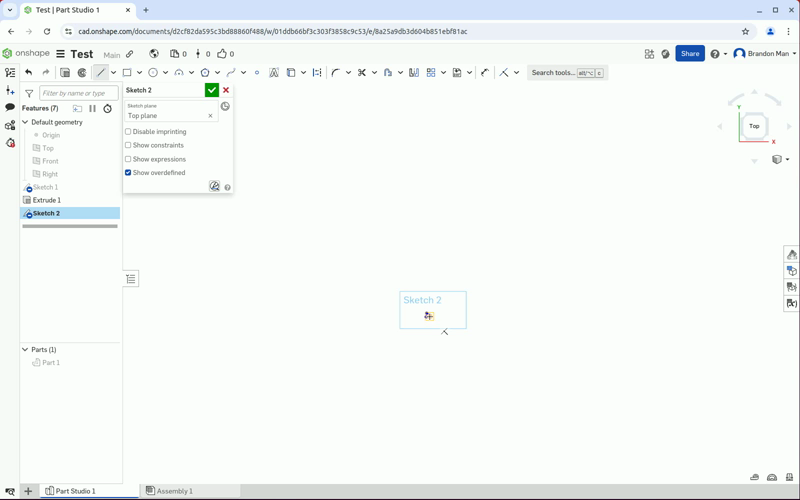
scroll(6)
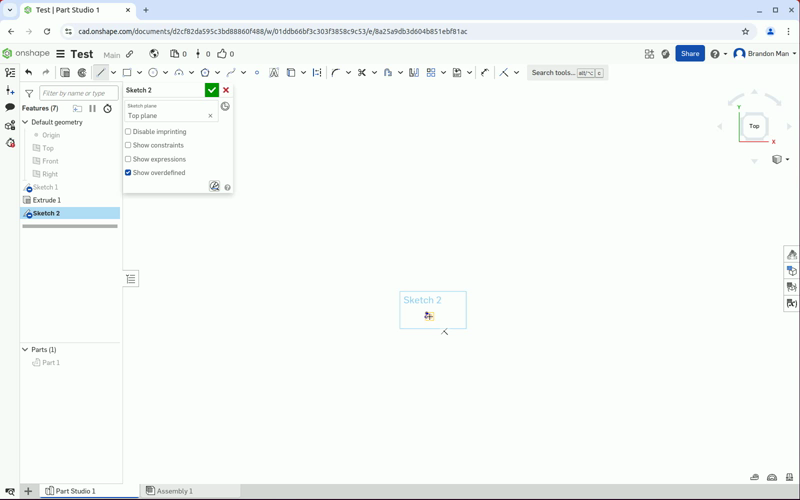
scroll(6)
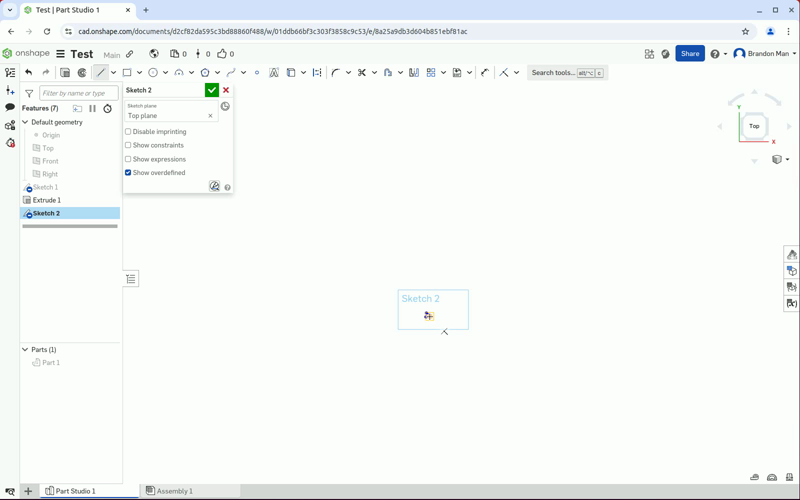
scroll(6)
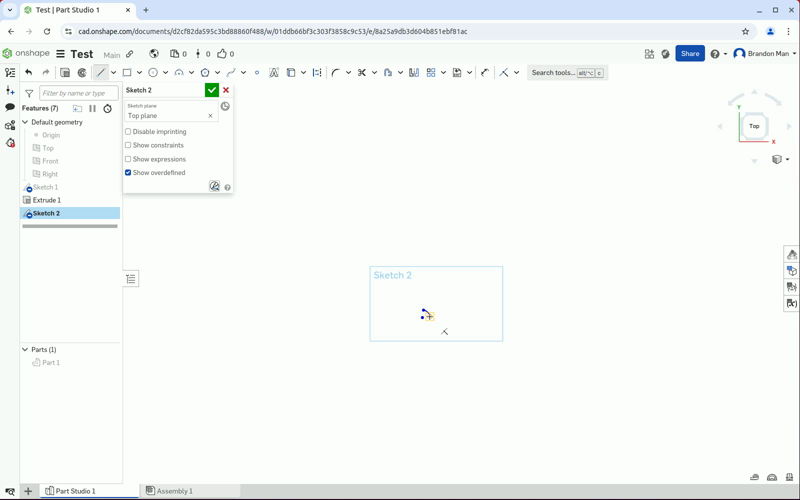
scroll(6)
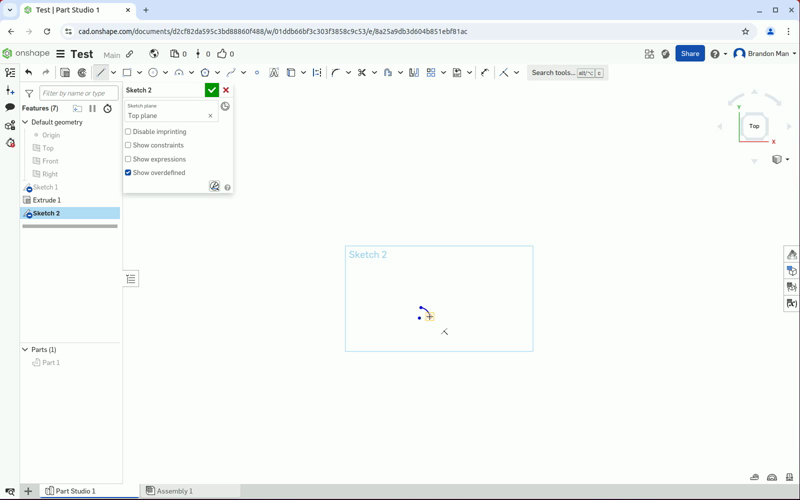
scroll(6)
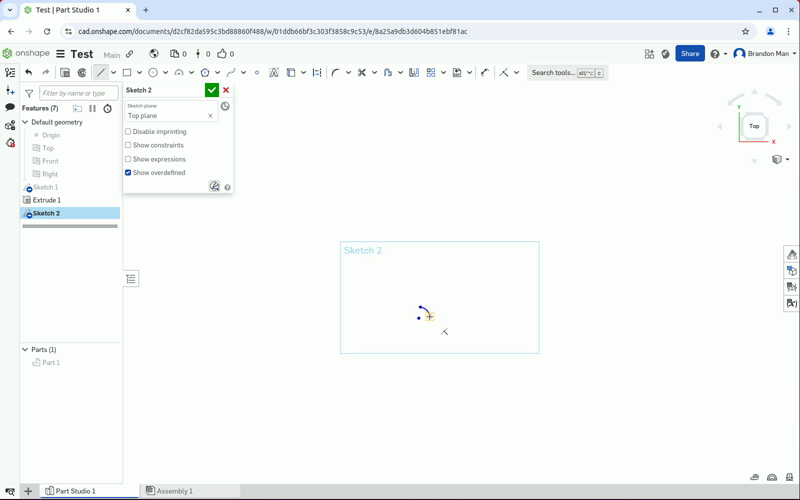
scroll(6)
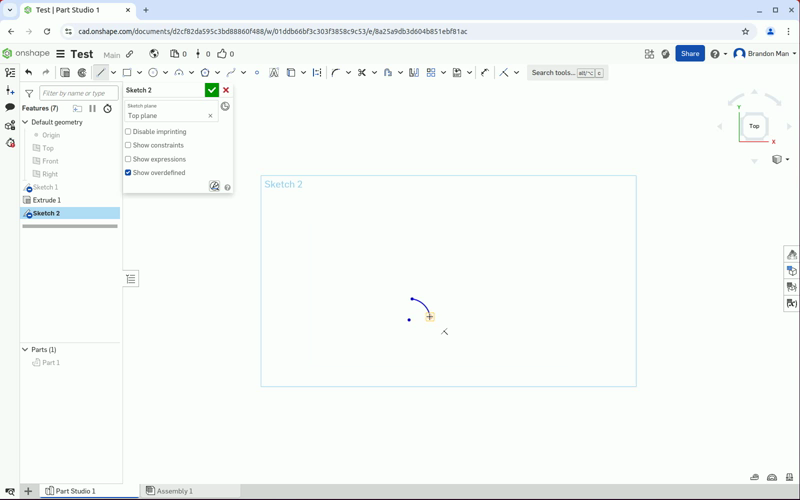
scroll(6)
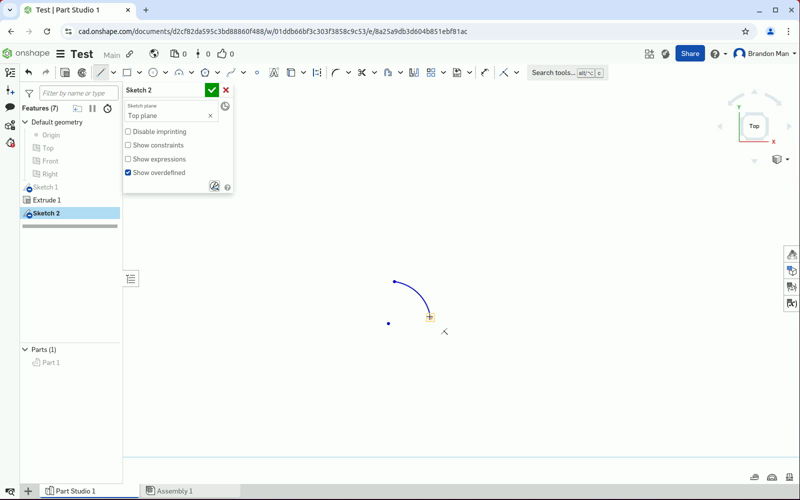
click(429, 316)
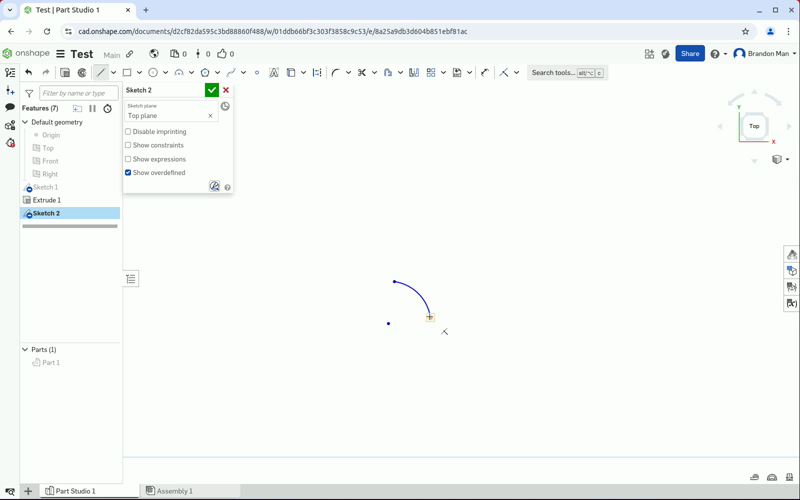
scroll(-6)
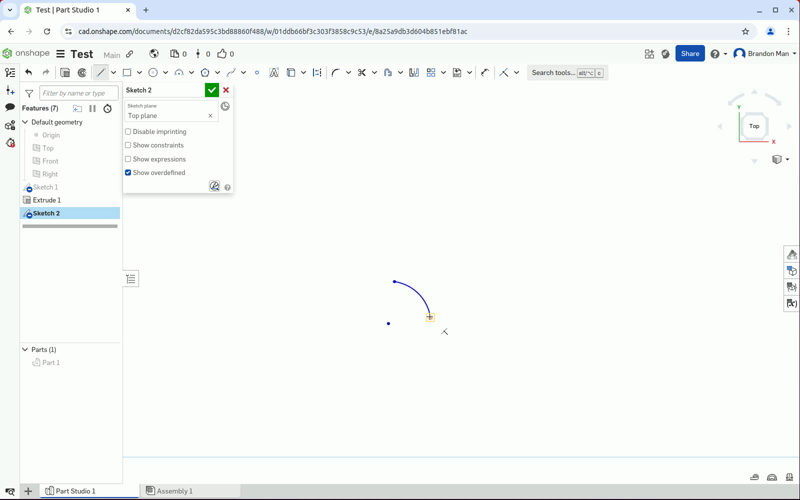
scroll(-6)
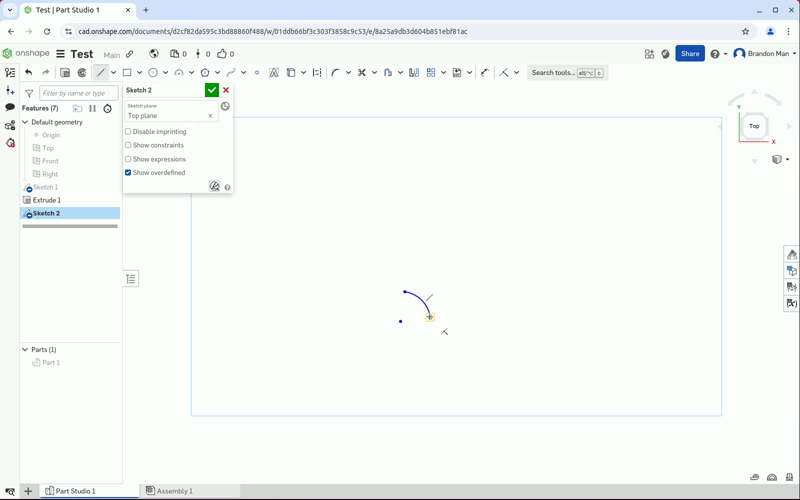
scroll(-6)
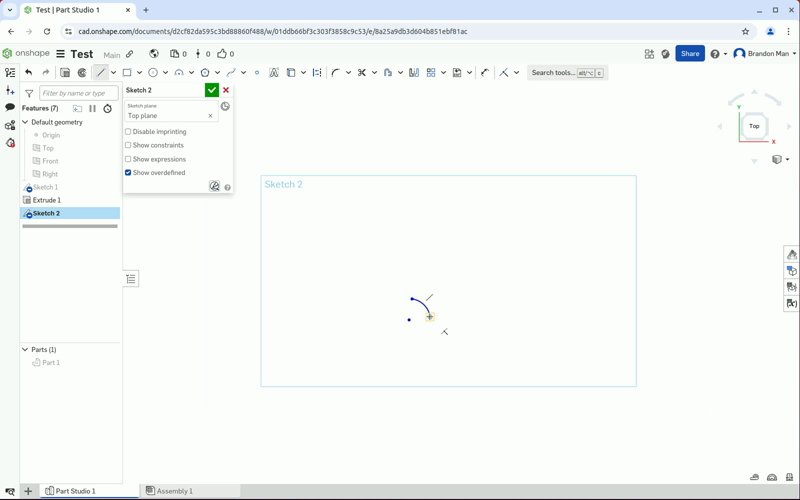
scroll(-6)
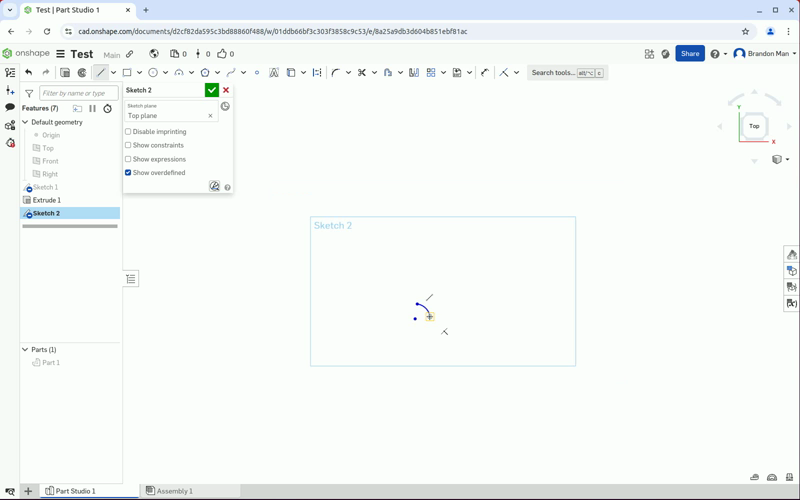
scroll(-6)
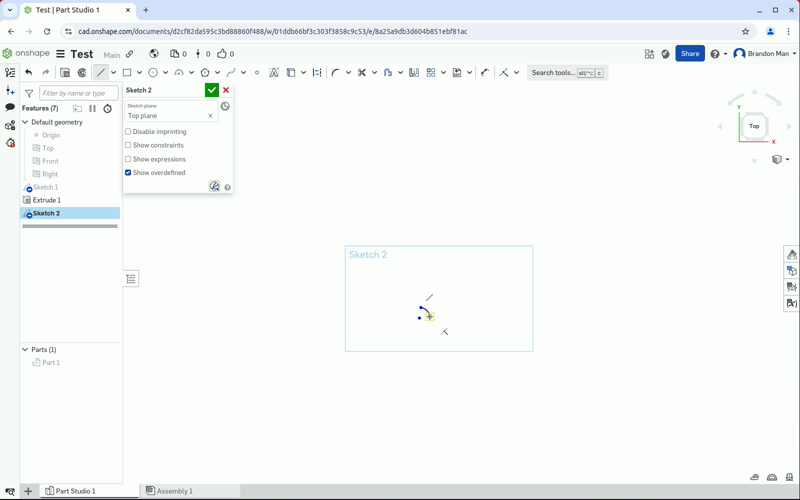
scroll(-6)
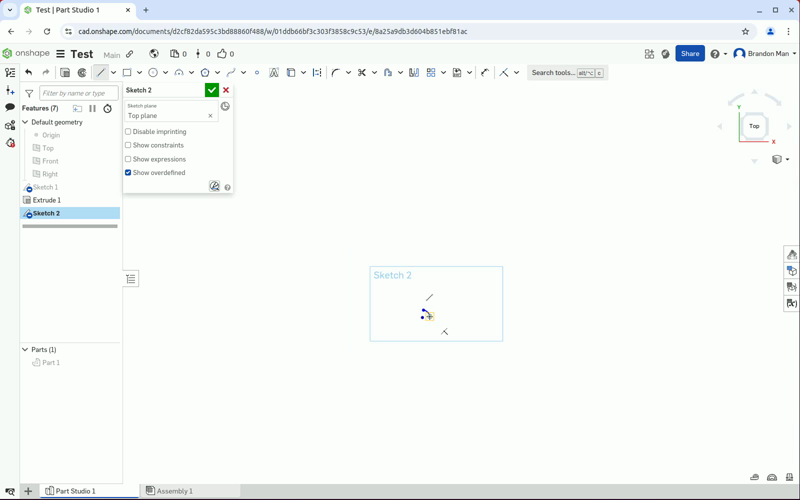
scroll(-6)
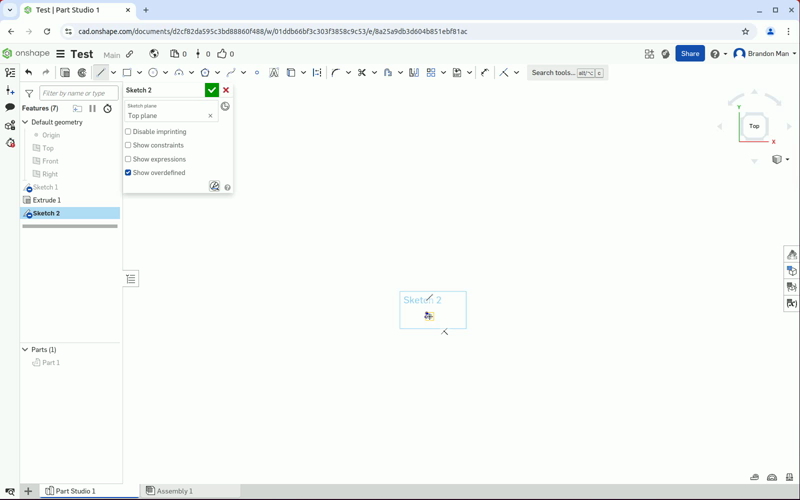
key_down(shift)
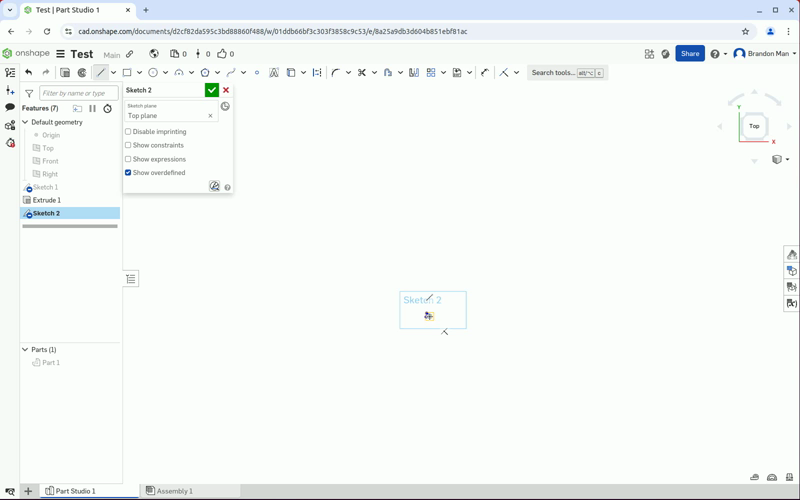
mouse_move(492, 316)
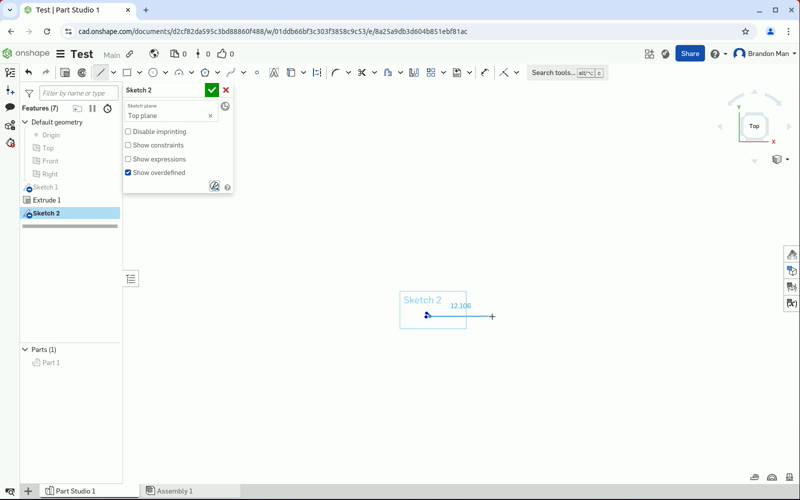
click(492, 316)
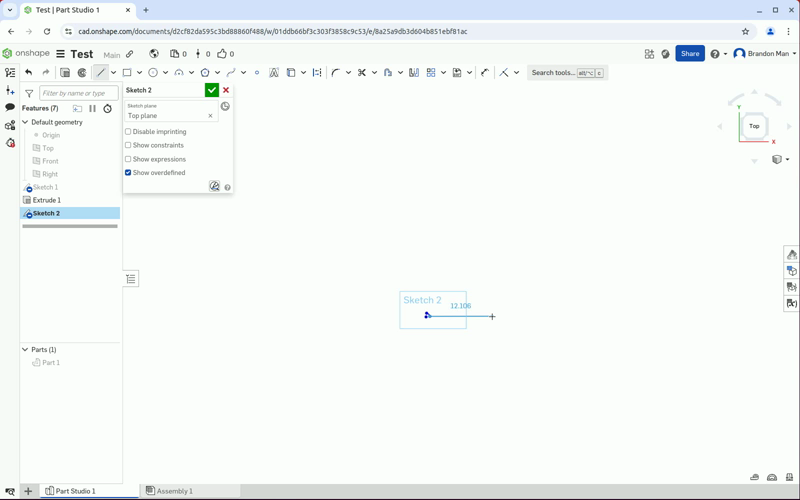
key_up(shift)
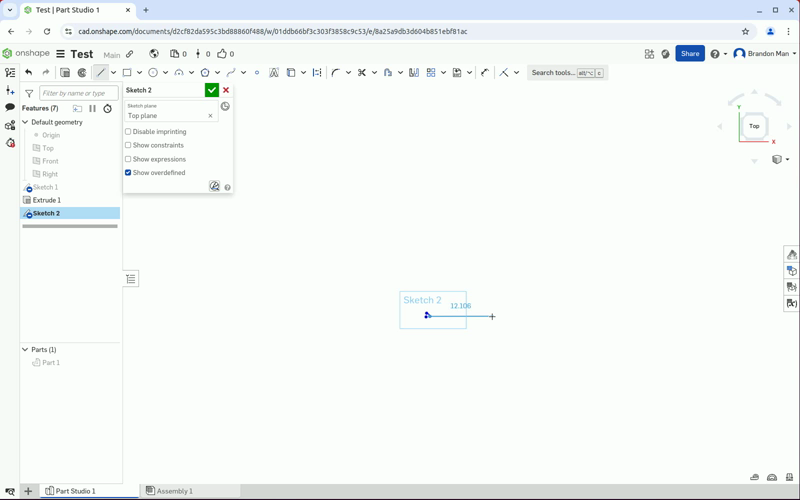
key(esc)
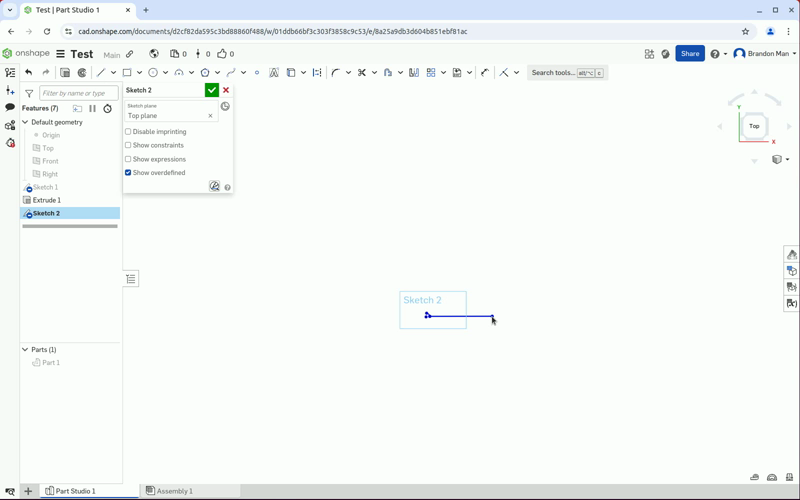
key(a)
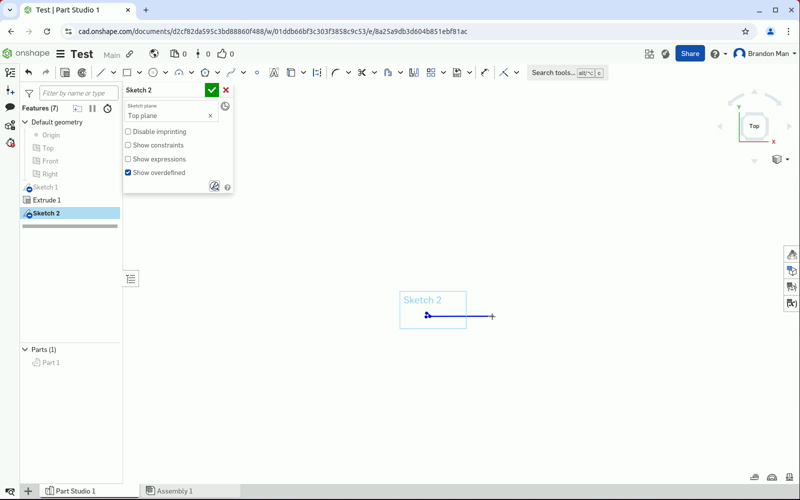
mouse_move(492, 316)
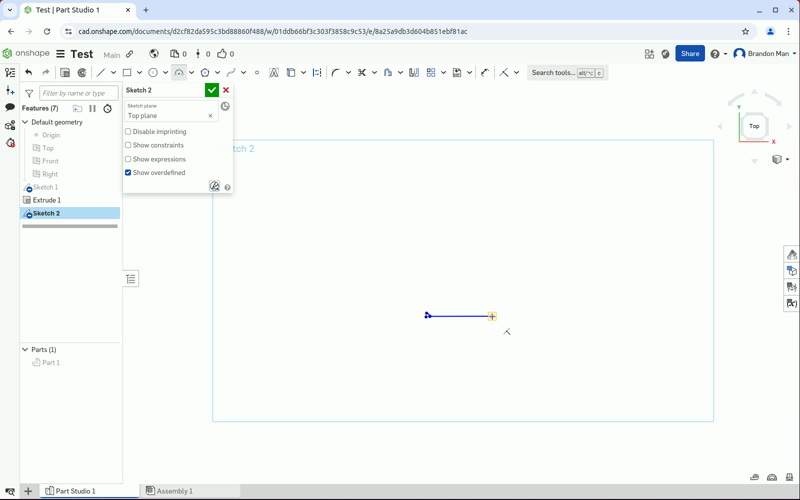
click(492, 316)
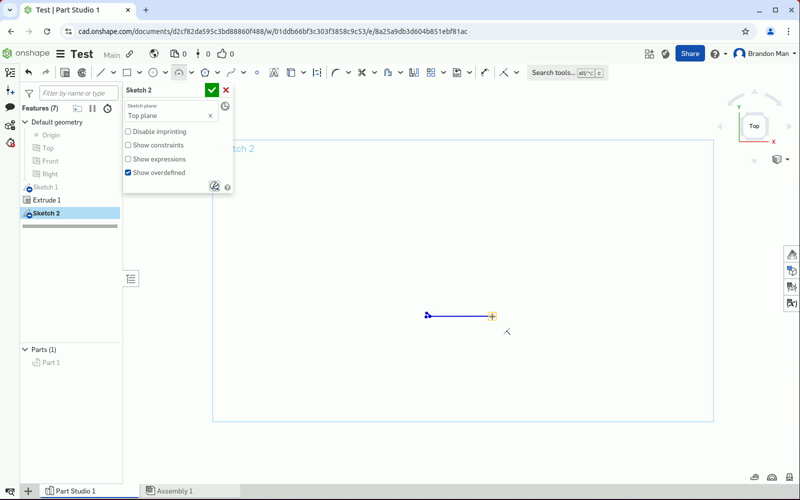
key_down(shift)
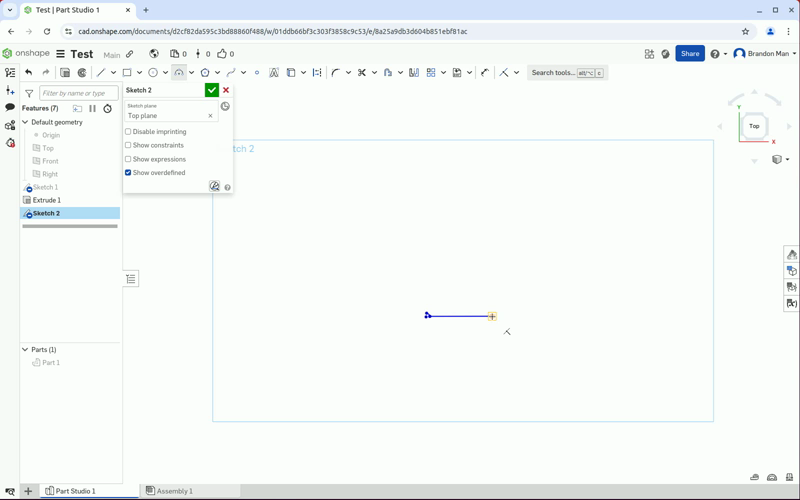
mouse_move(495, 313)
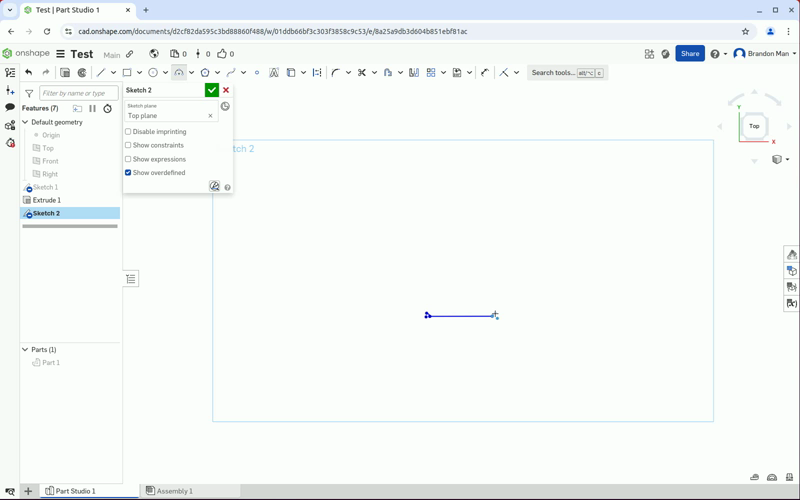
scroll(6)
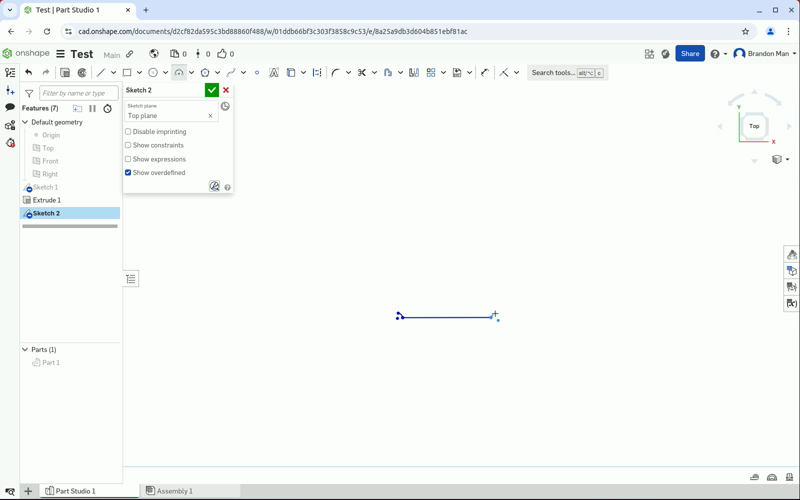
scroll(6)
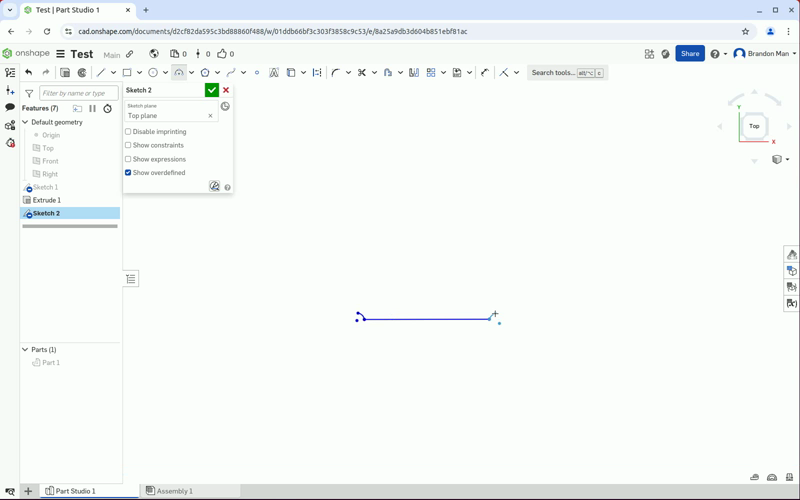
scroll(6)
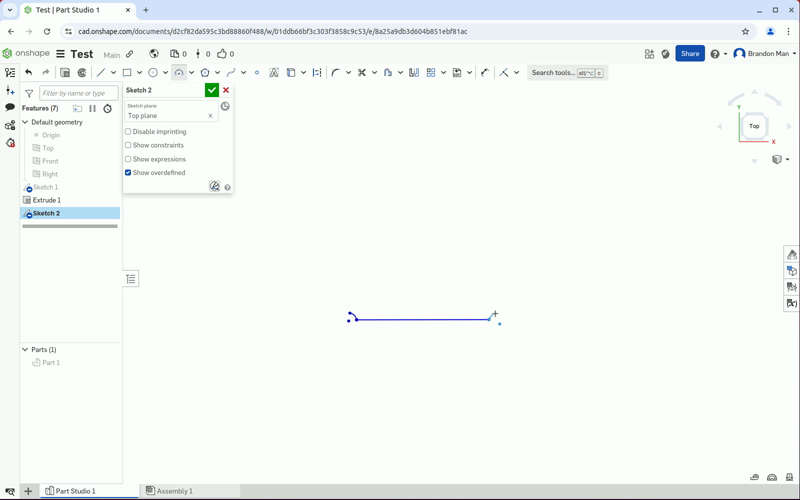
scroll(6)
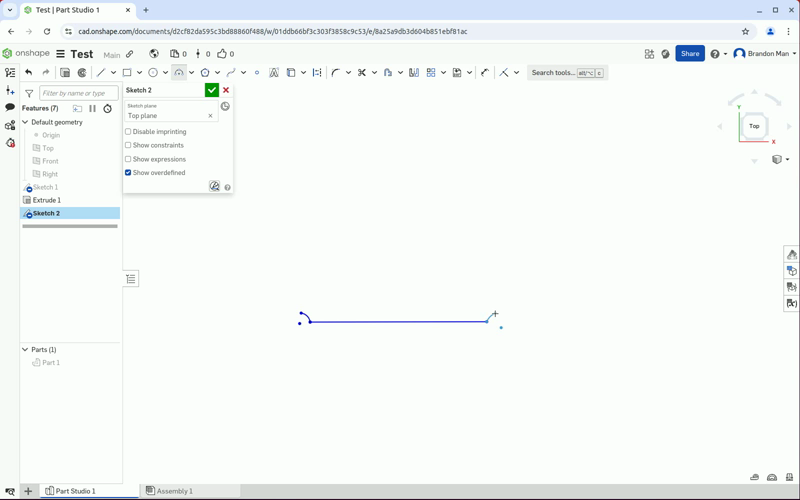
scroll(6)
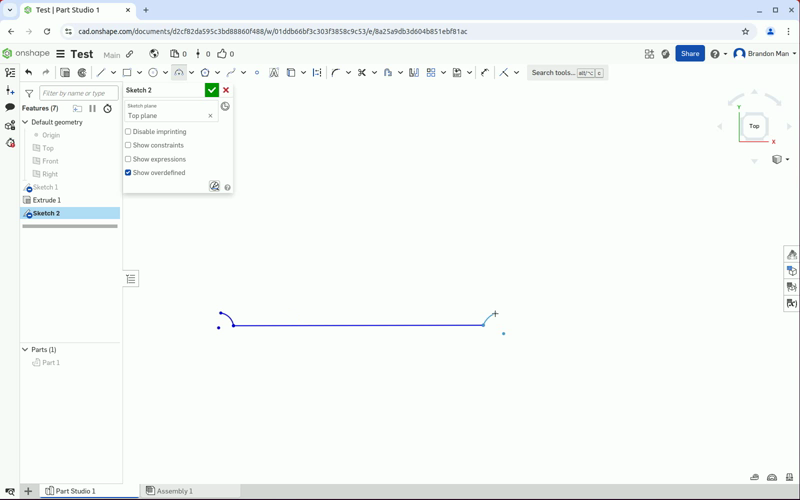
scroll(6)
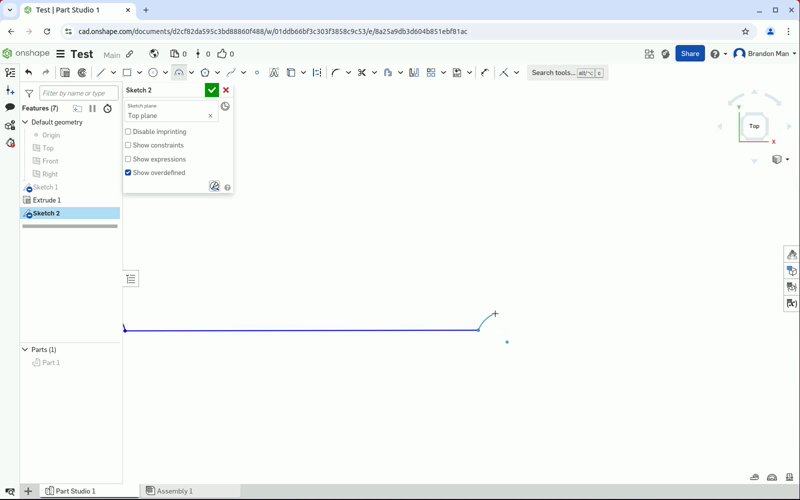
scroll(6)
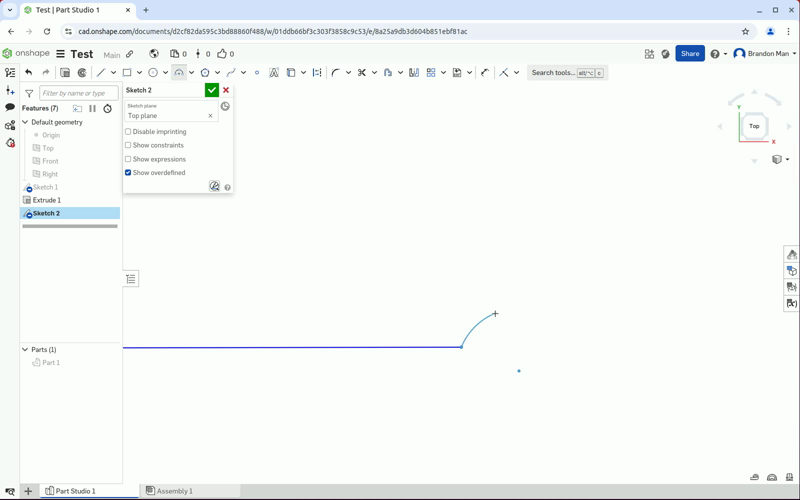
click(495, 313)
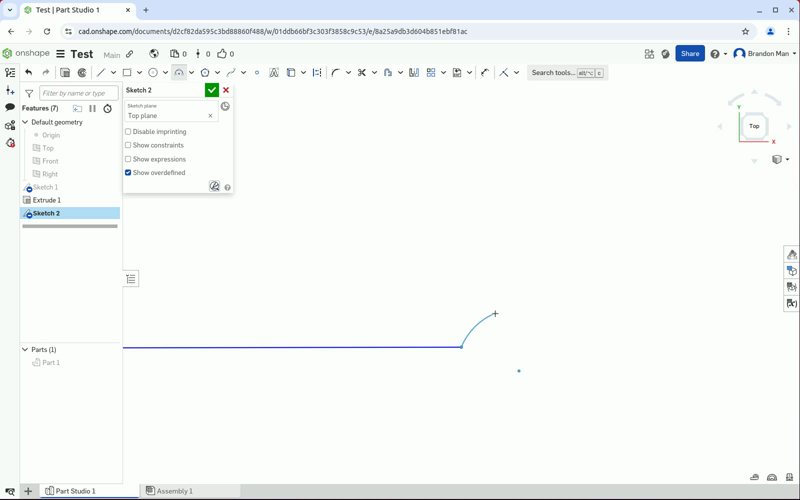
scroll(-6)
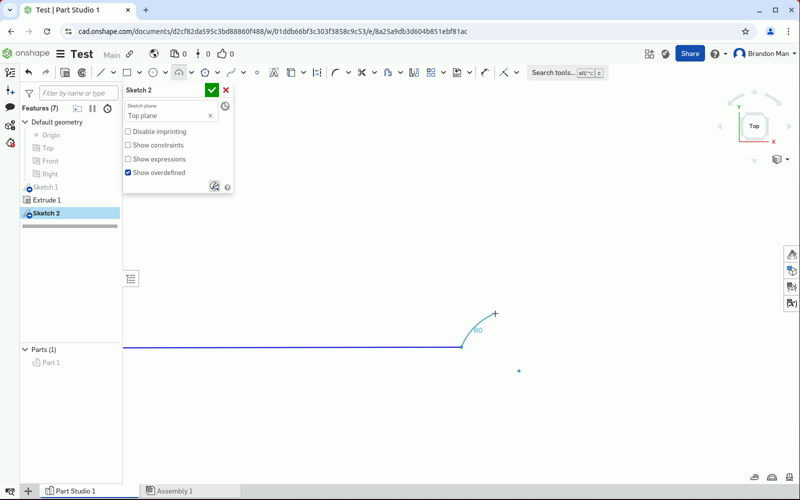
scroll(-6)
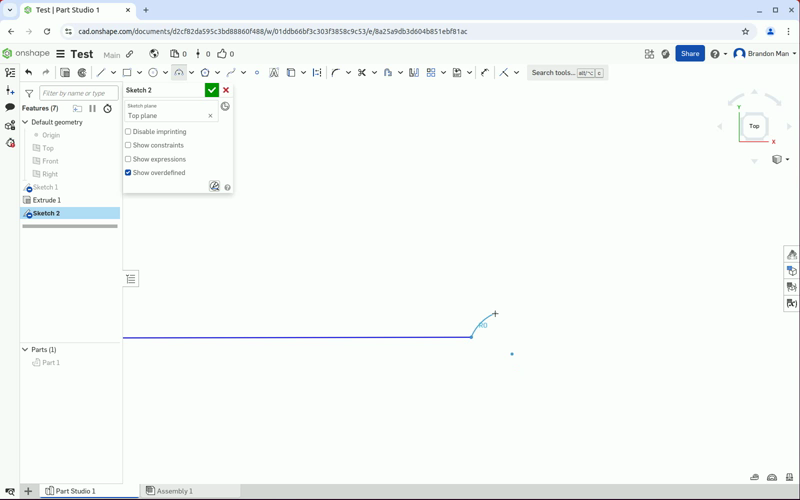
scroll(-6)
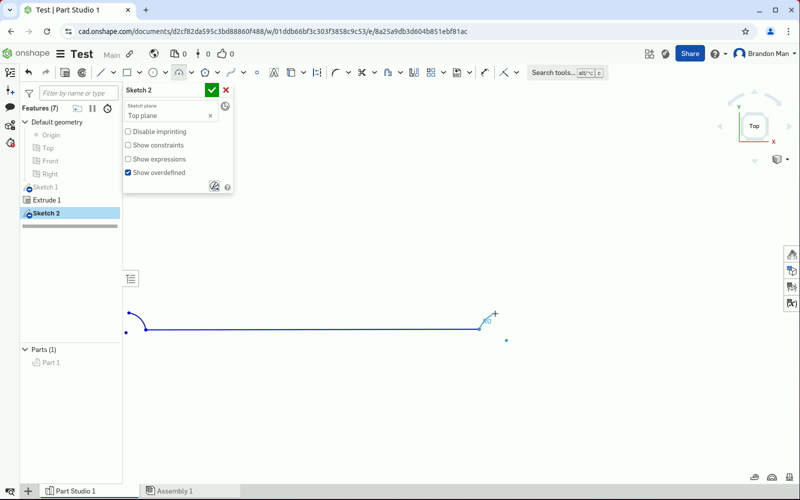
scroll(-6)
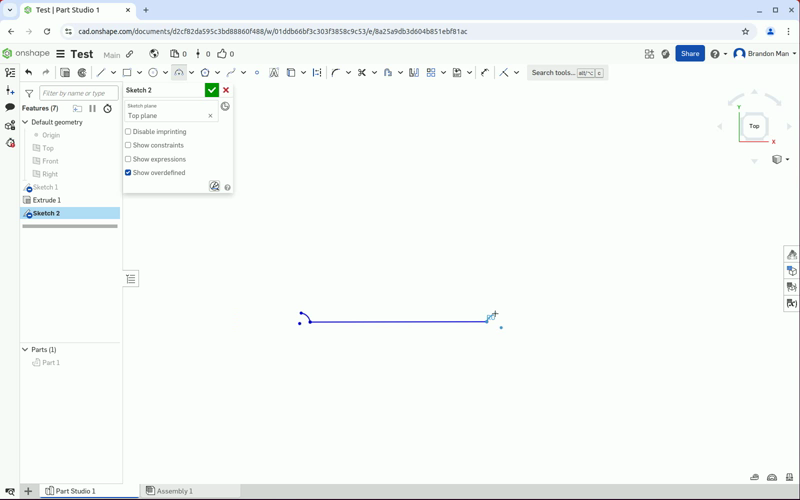
scroll(-6)
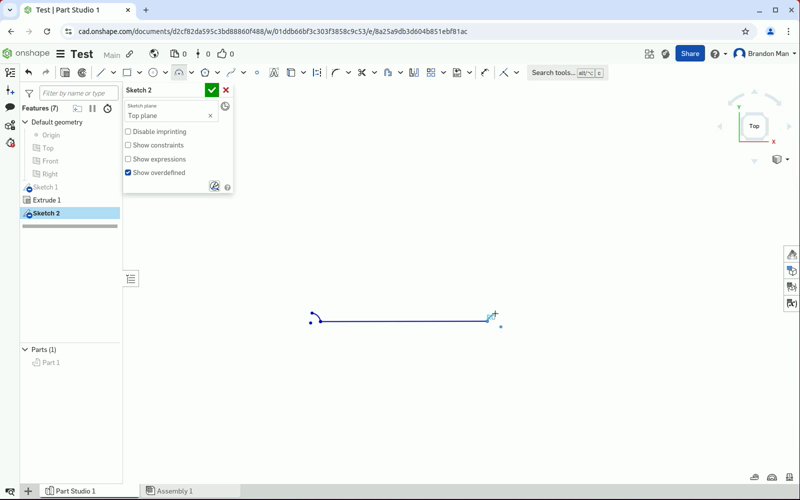
scroll(-6)
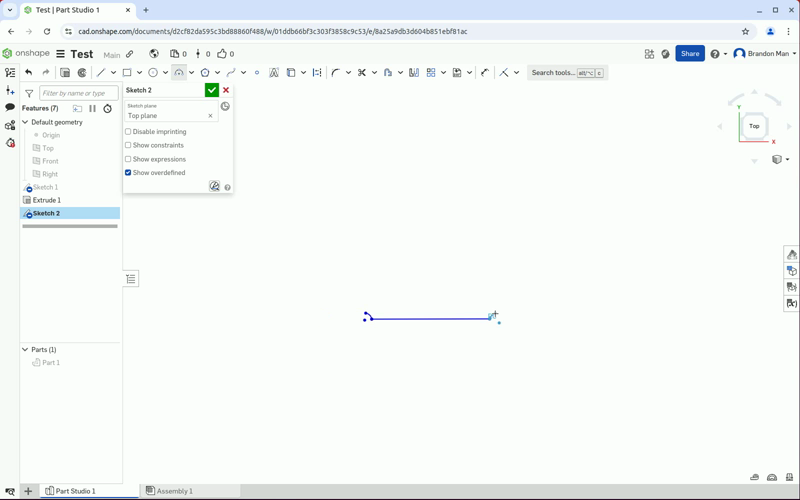
scroll(-6)
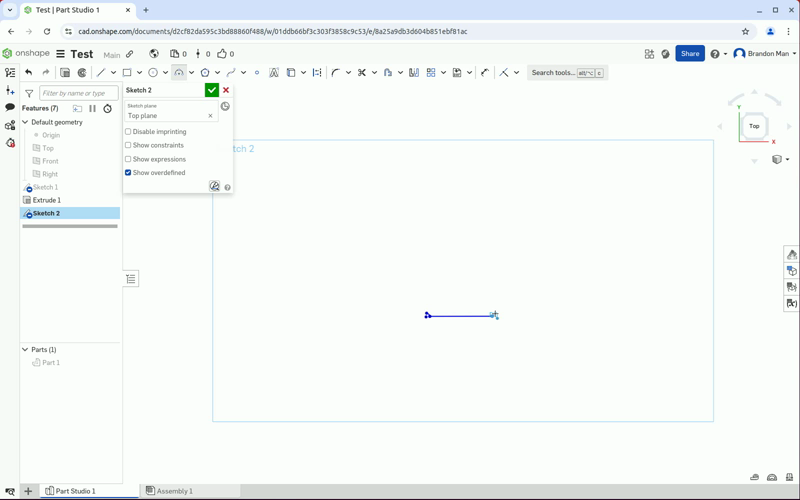
mouse_move(493, 314)
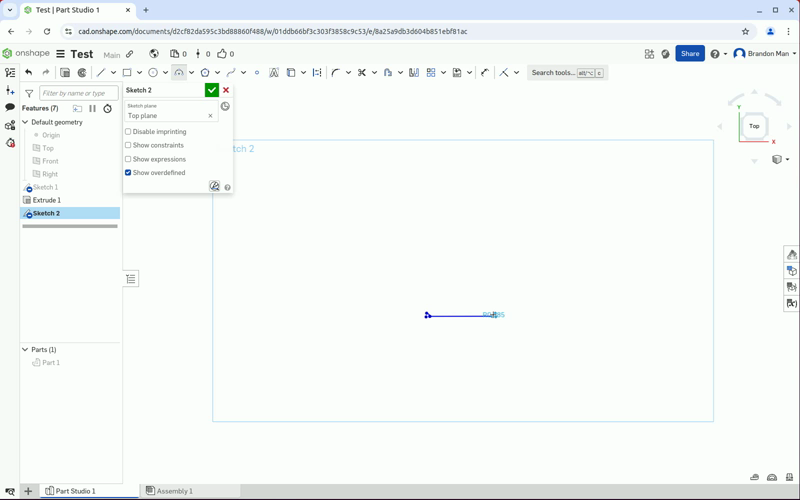
scroll(6)
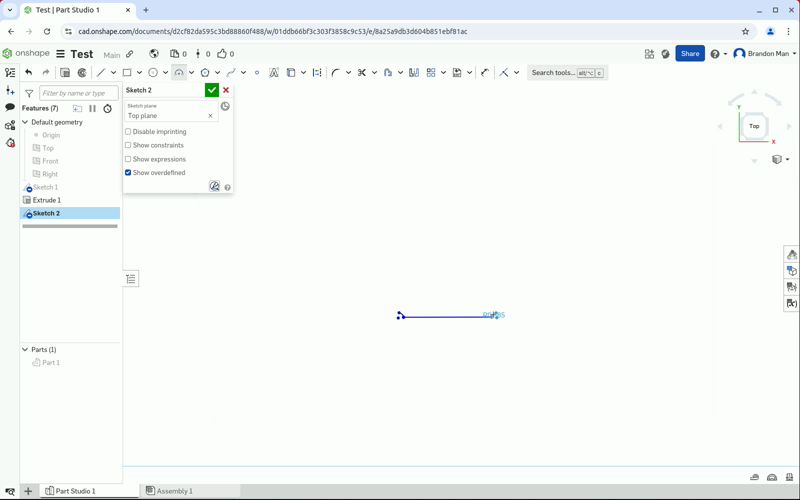
scroll(6)
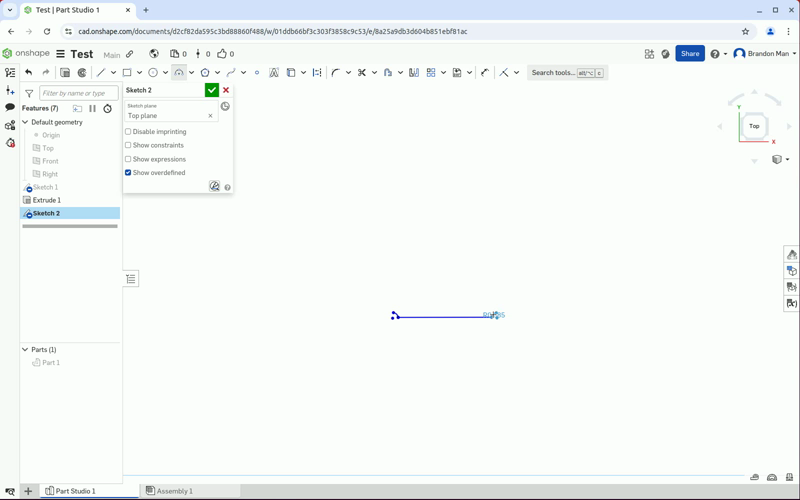
scroll(6)
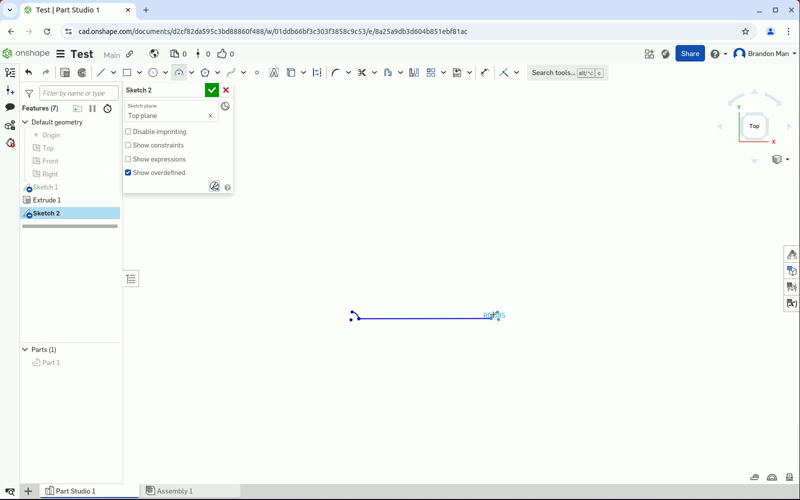
scroll(6)
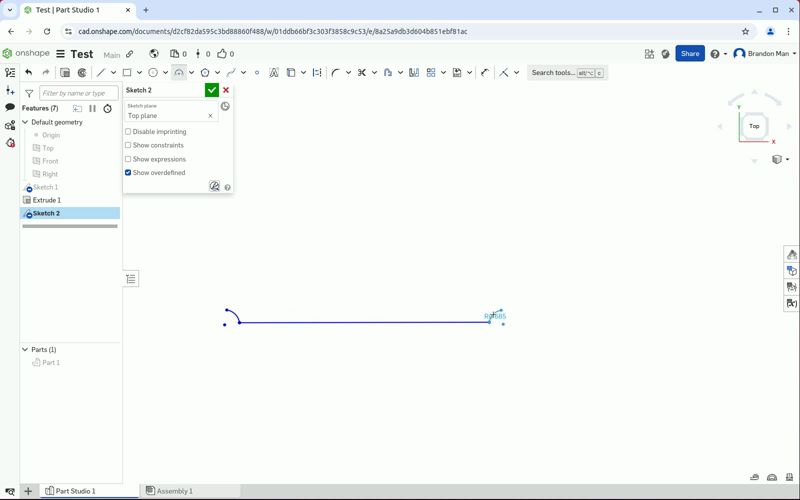
scroll(6)
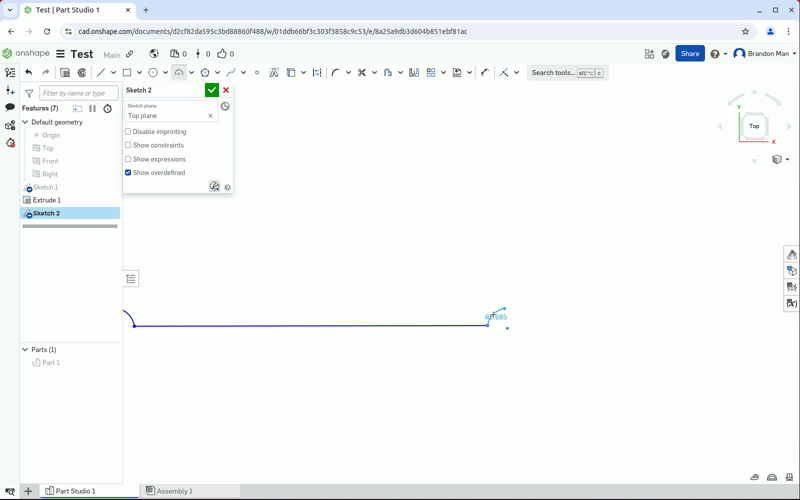
scroll(6)
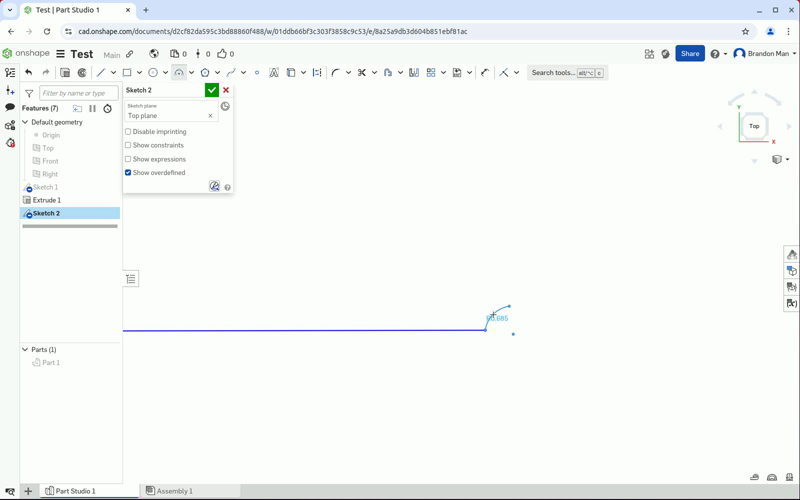
scroll(6)
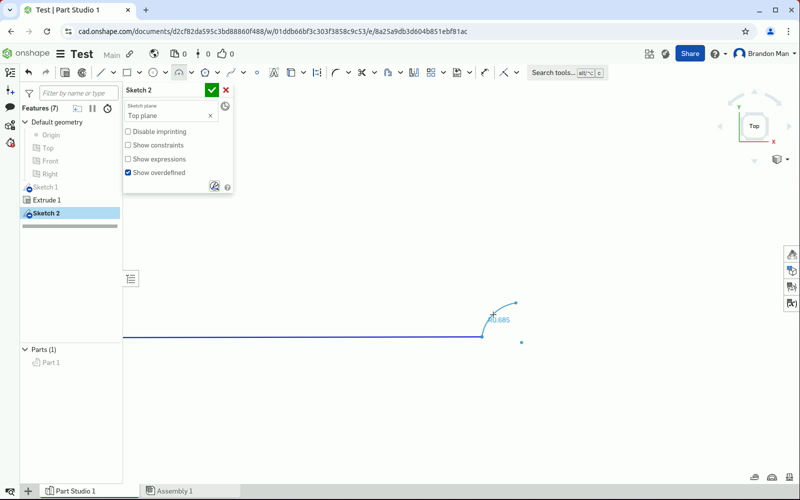
click(493, 314)
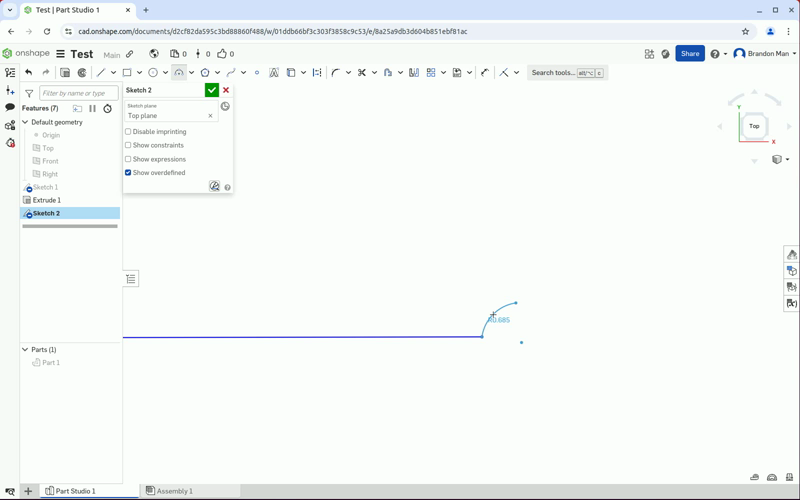
scroll(-6)
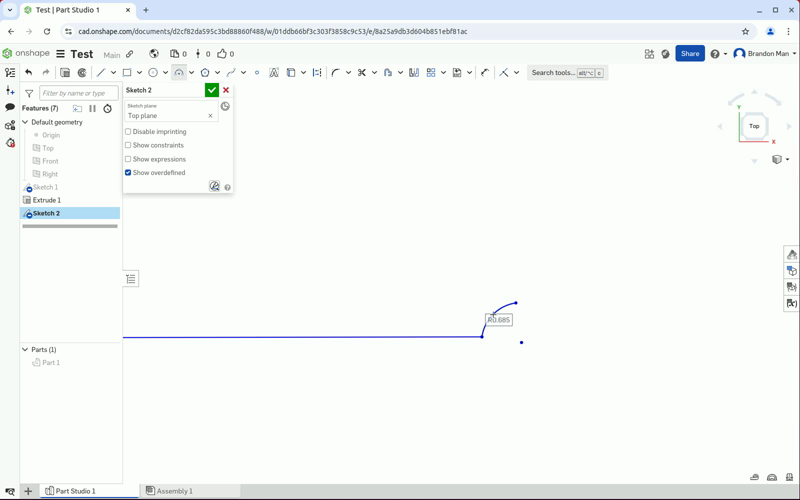
scroll(-6)
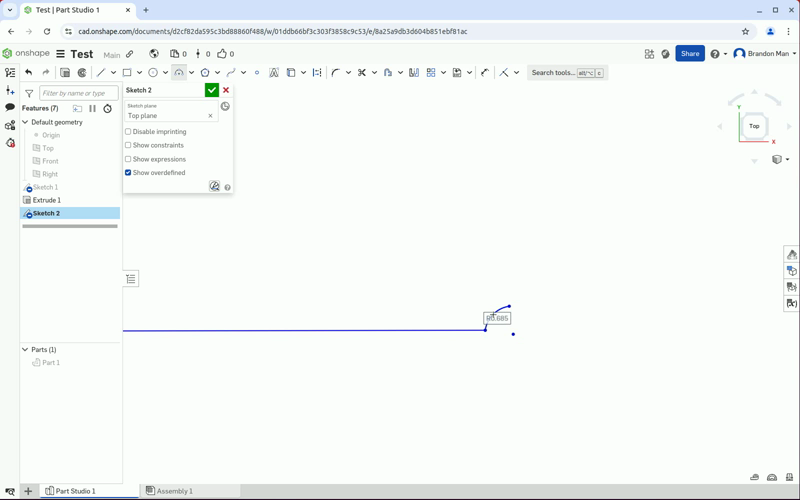
scroll(-6)
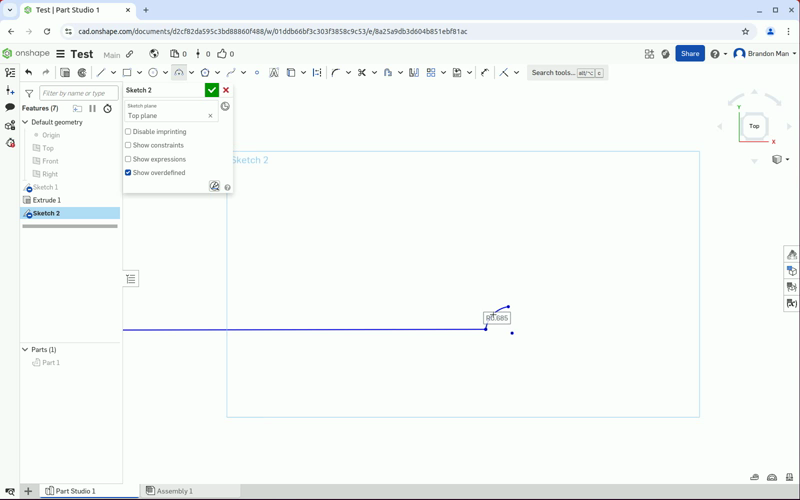
scroll(-6)
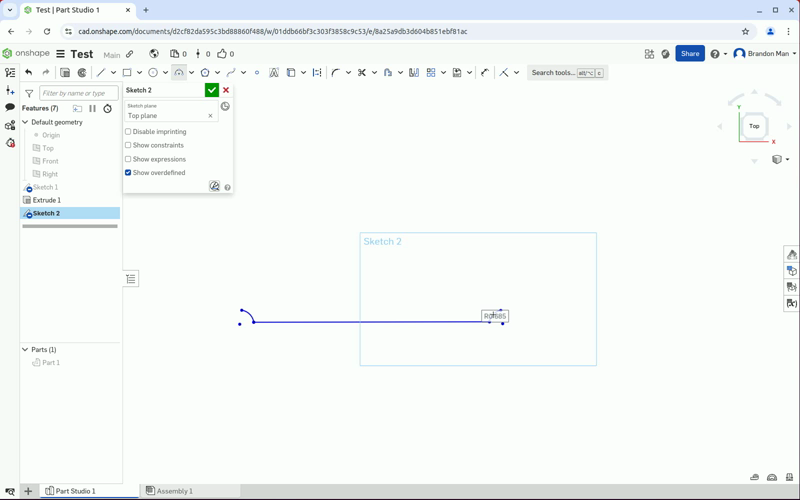
scroll(-6)
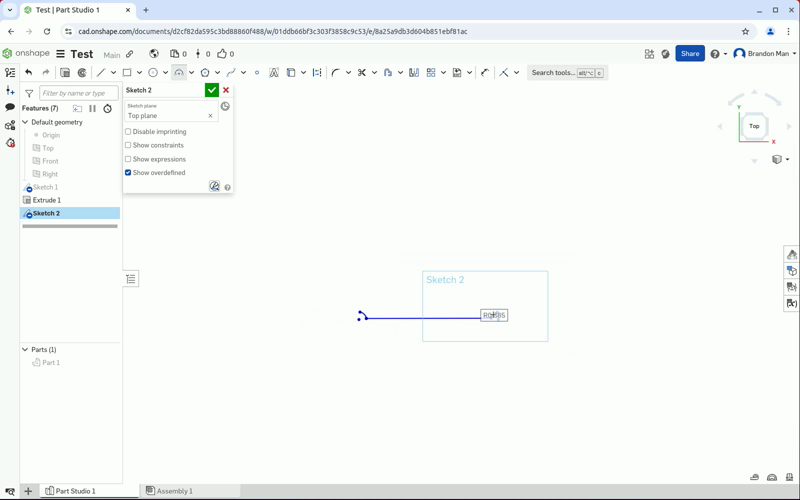
scroll(-6)
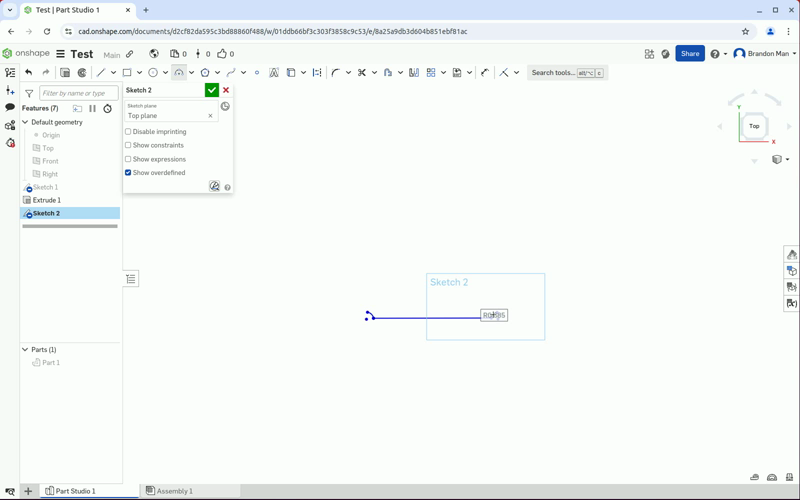
scroll(-6)
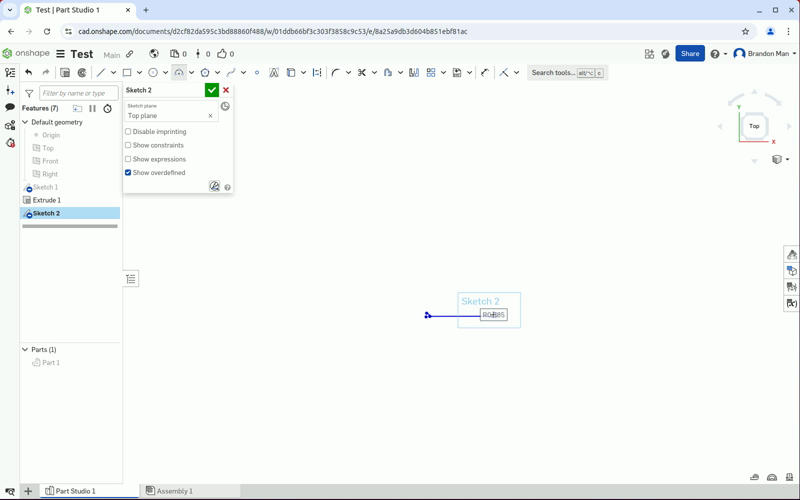
key_up(shift)
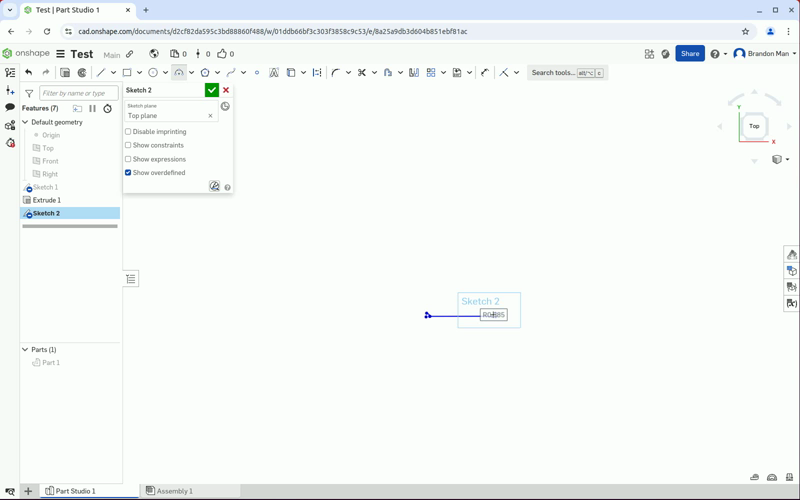
key(esc)
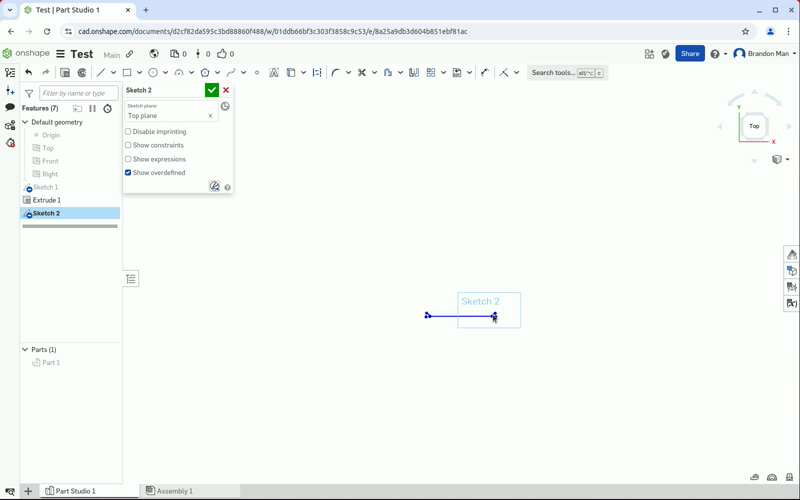
key(l)
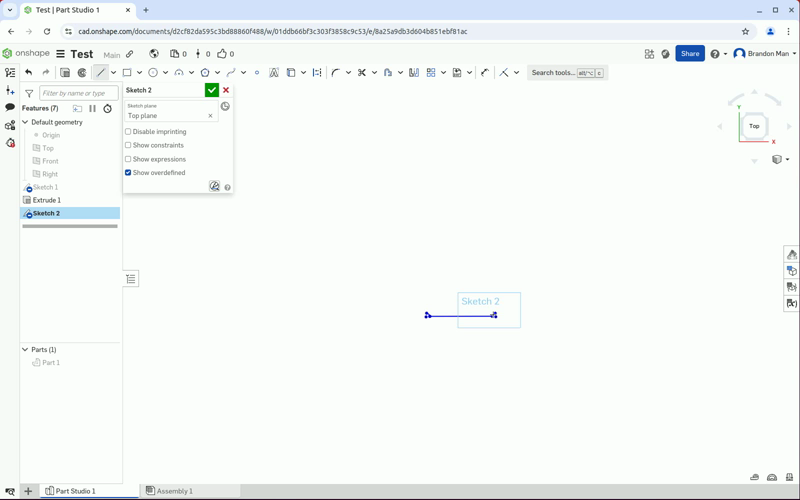
mouse_move(495, 313)
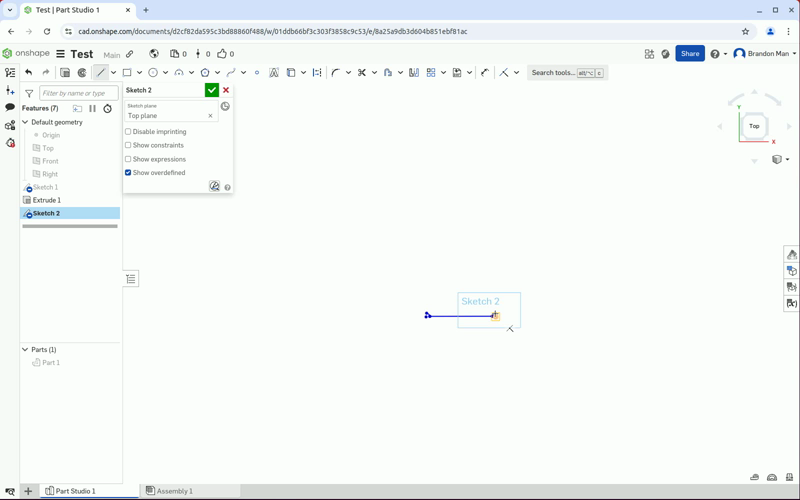
scroll(6)
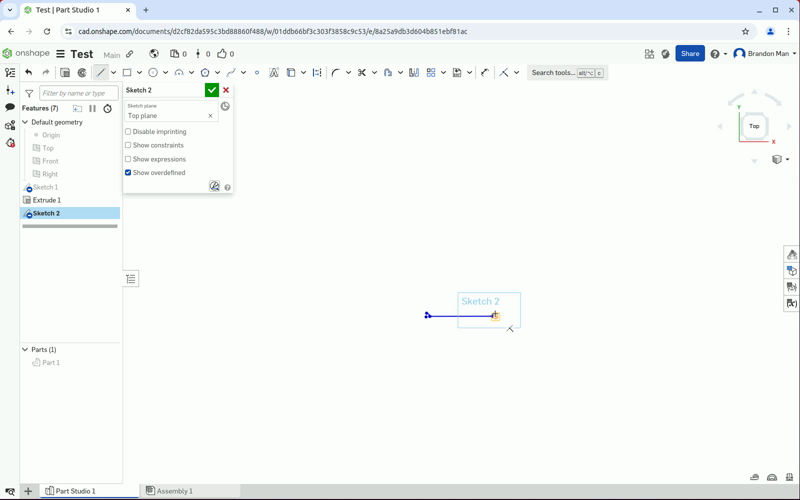
scroll(6)
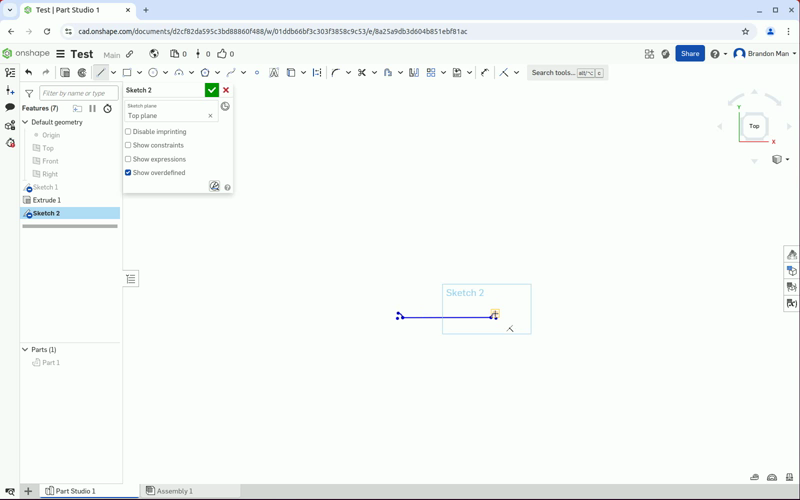
scroll(6)
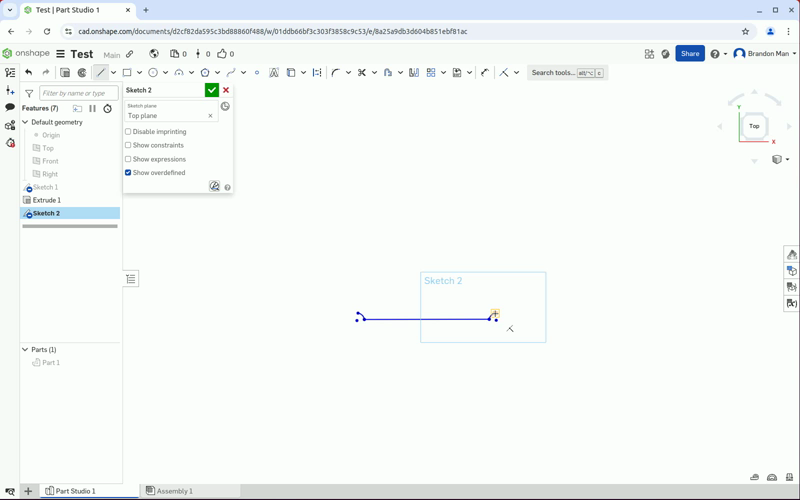
scroll(6)
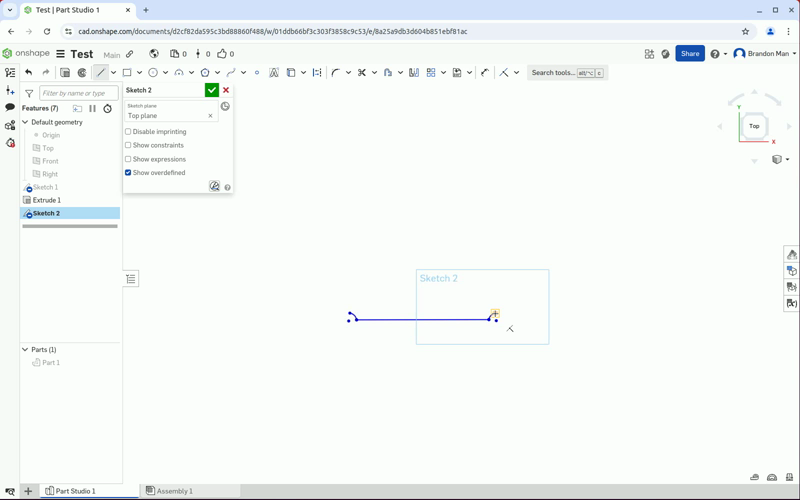
scroll(6)
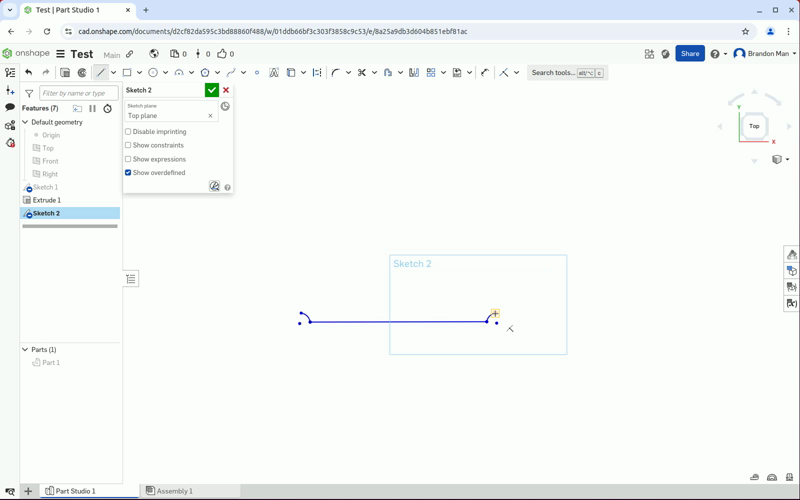
scroll(6)
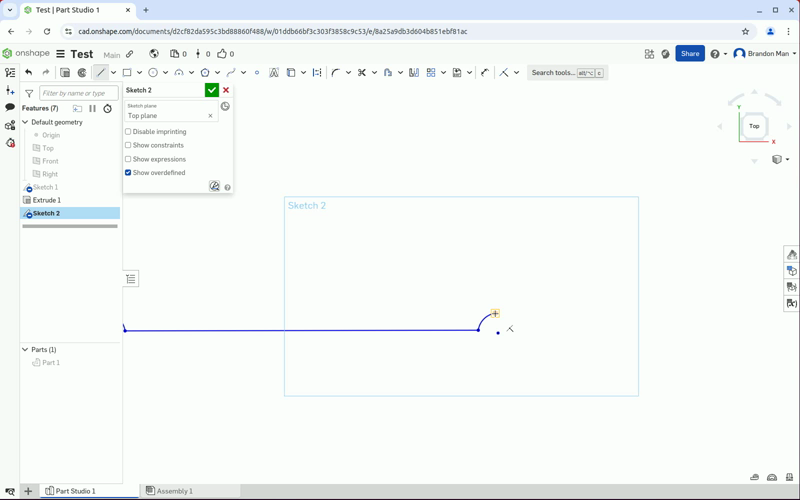
scroll(6)
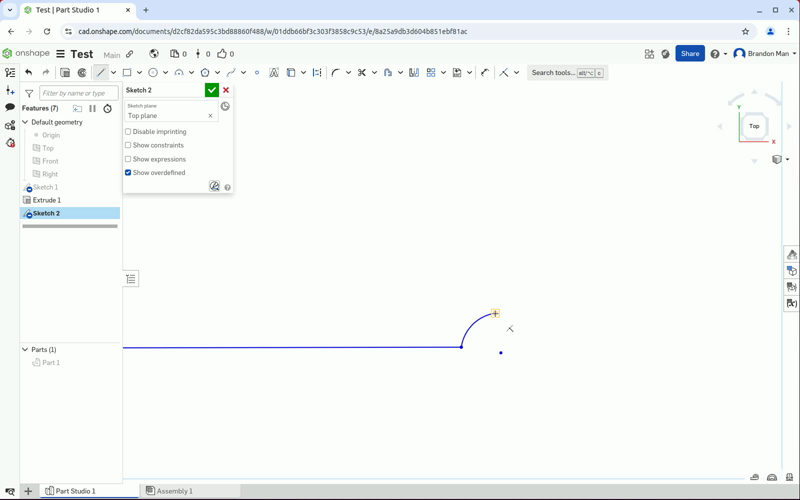
click(495, 313)
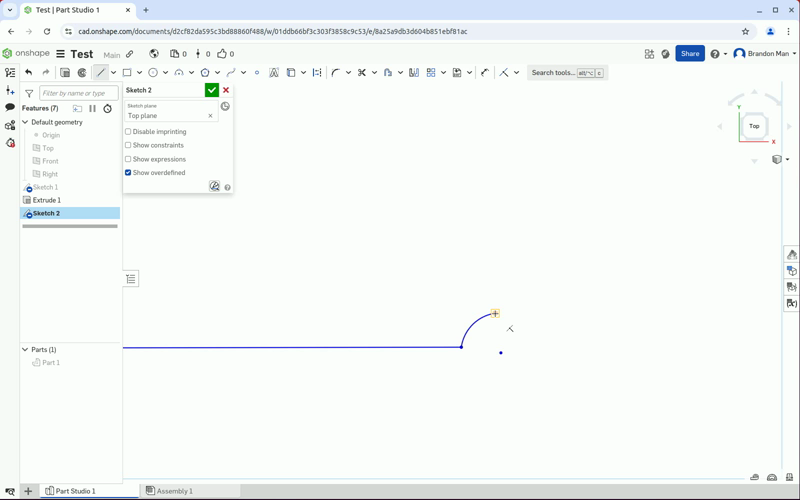
scroll(-6)
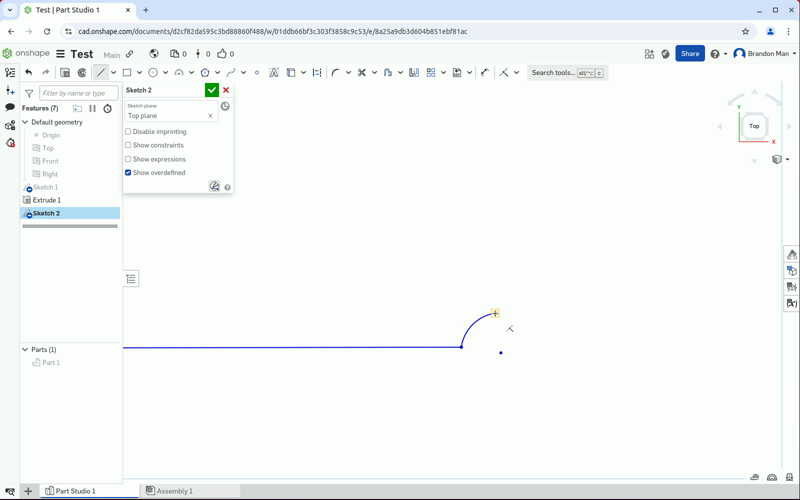
scroll(-6)
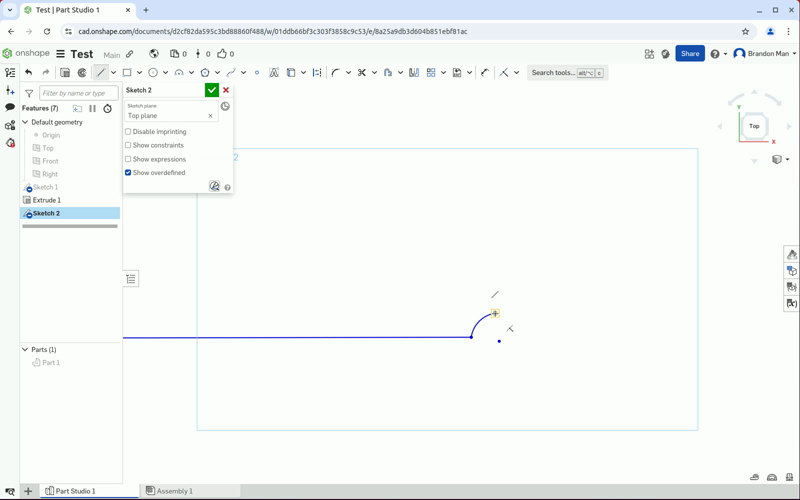
scroll(-6)
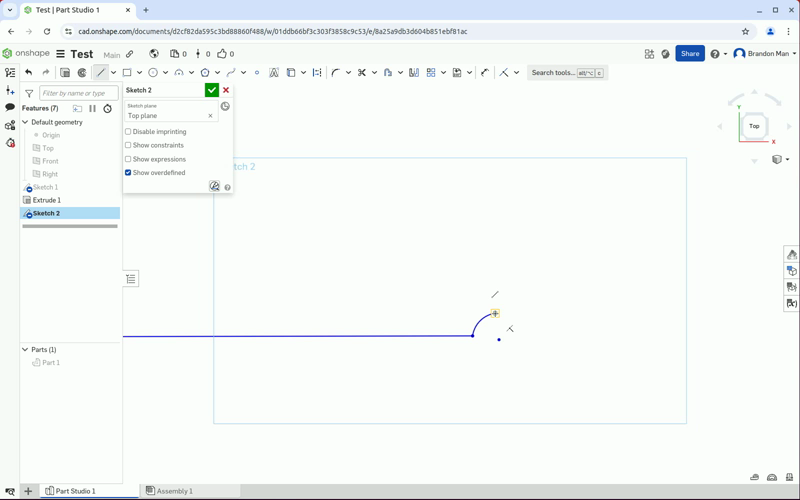
scroll(-6)
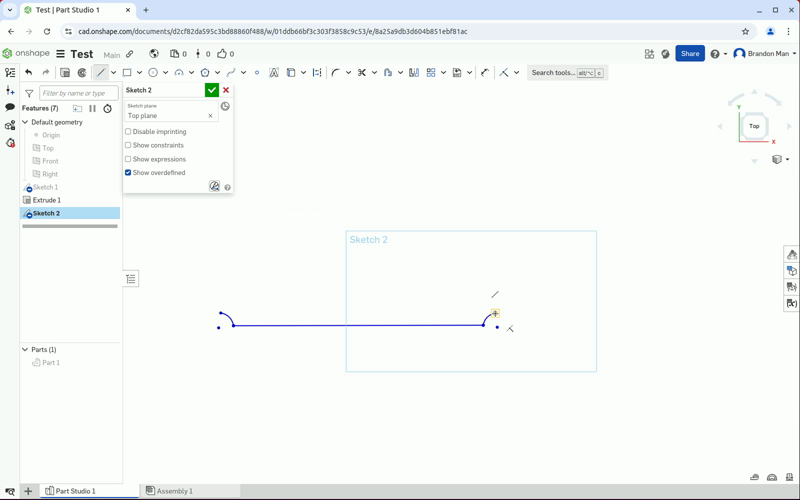
scroll(-6)
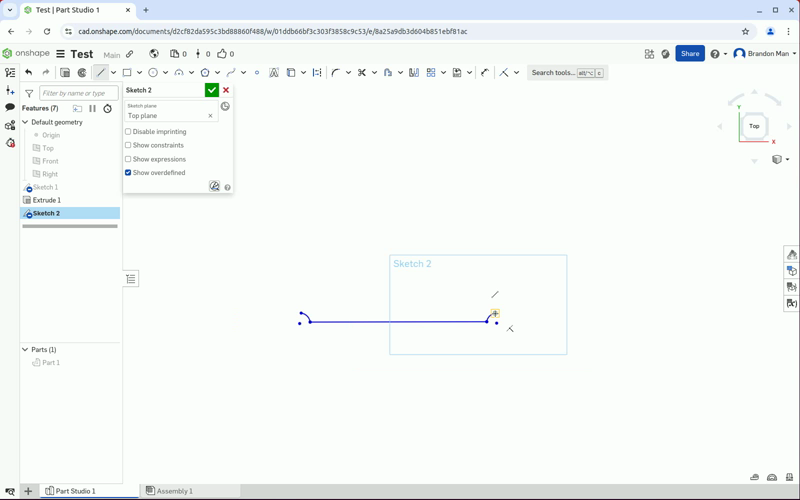
scroll(-6)
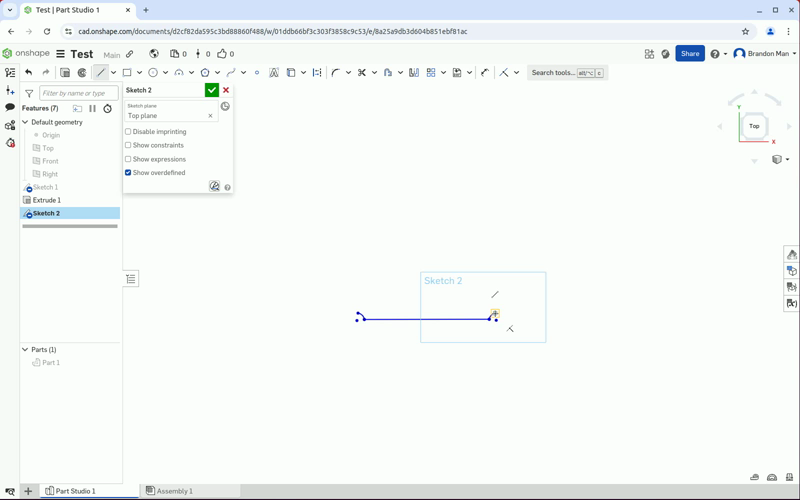
scroll(-6)
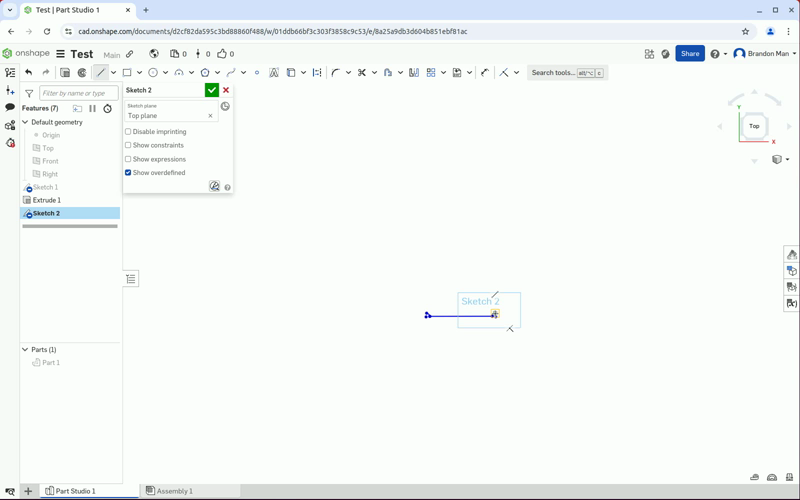
key_down(shift)
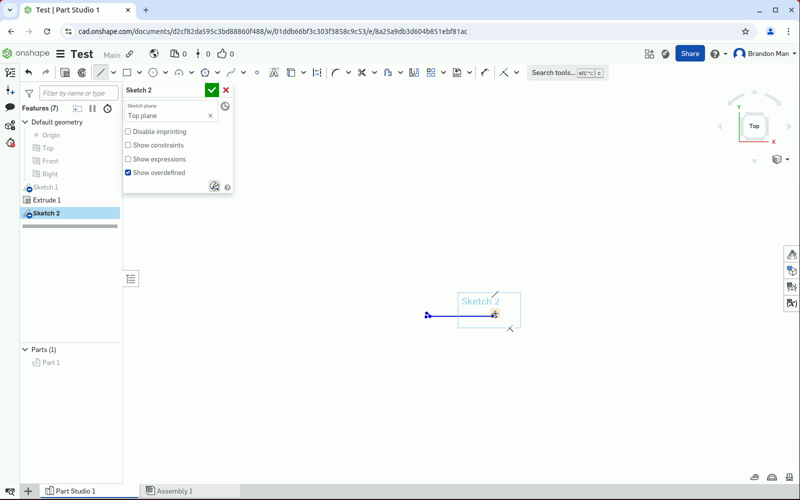
mouse_move(495, 247)
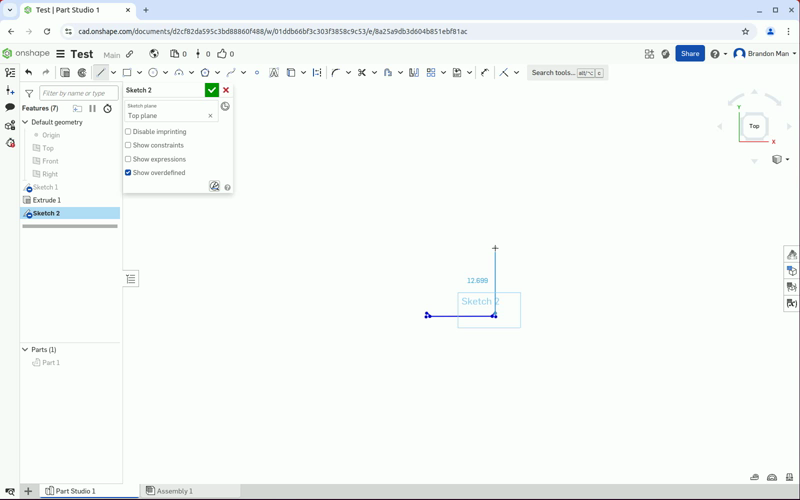
click(495, 247)
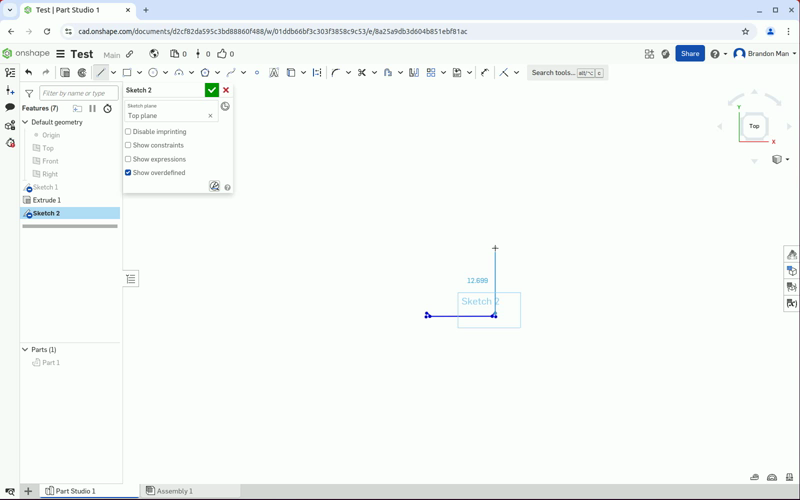
key_up(shift)
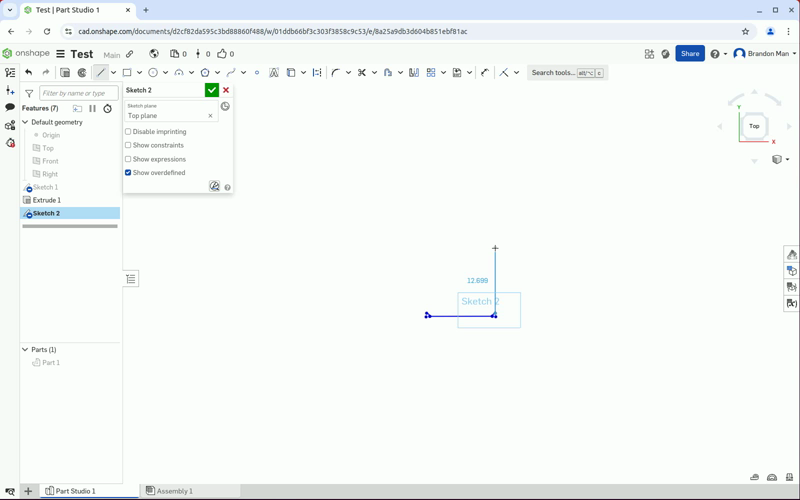
key_down(shift)
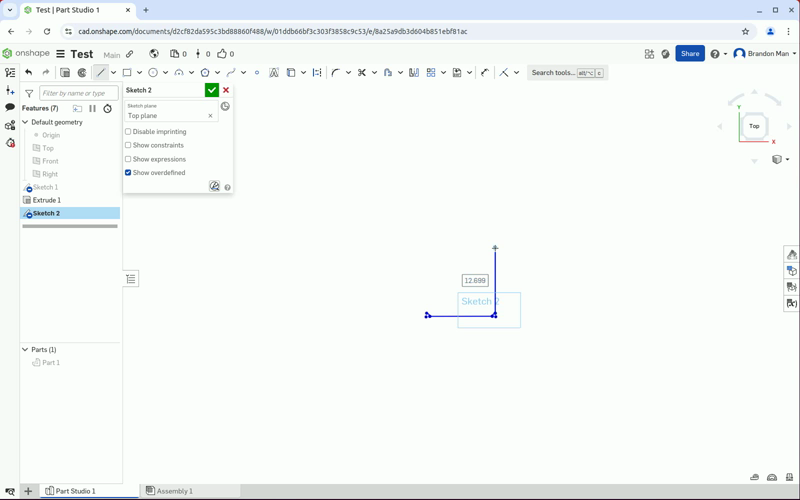
mouse_move(426, 247)
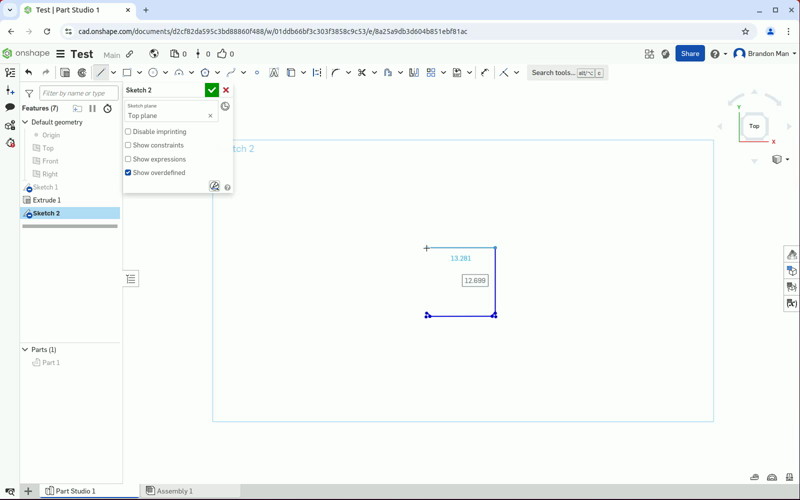
click(426, 247)
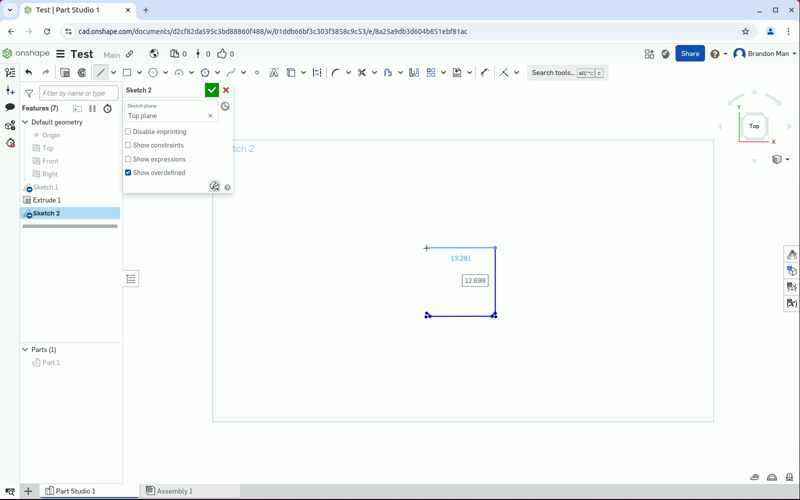
key_up(shift)
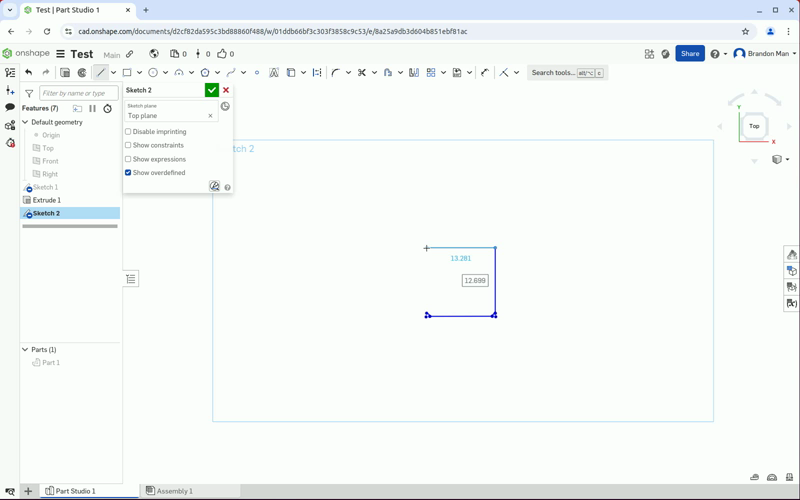
key_down(shift)
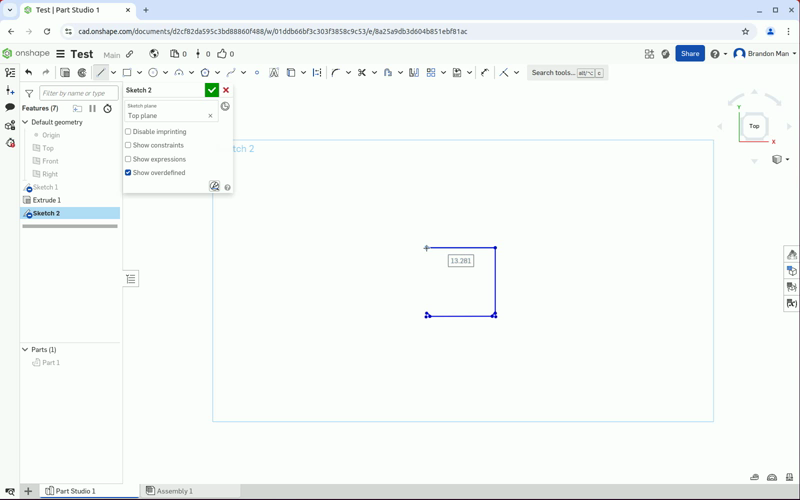
mouse_move(426, 313)
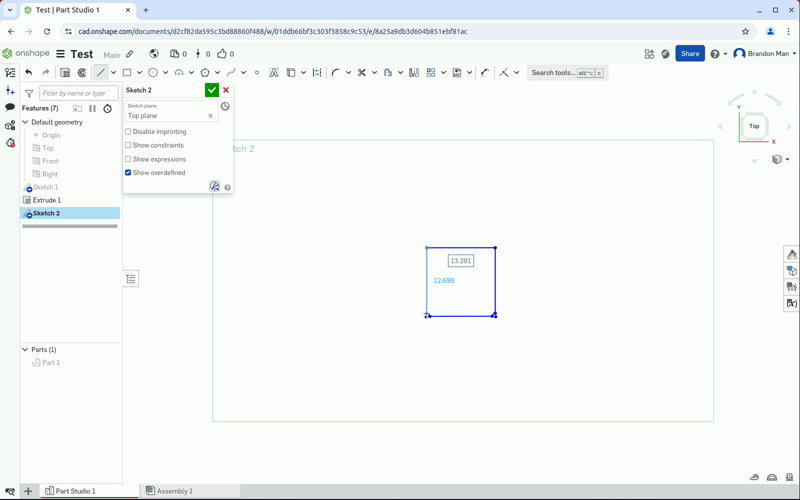
scroll(6)
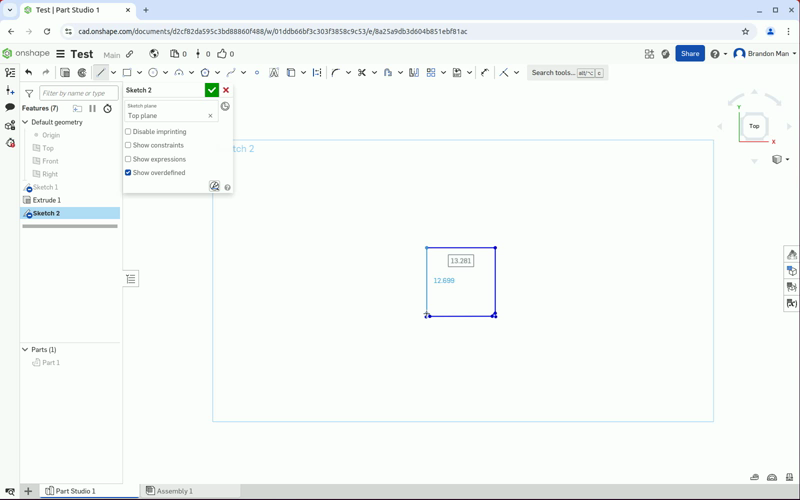
scroll(6)
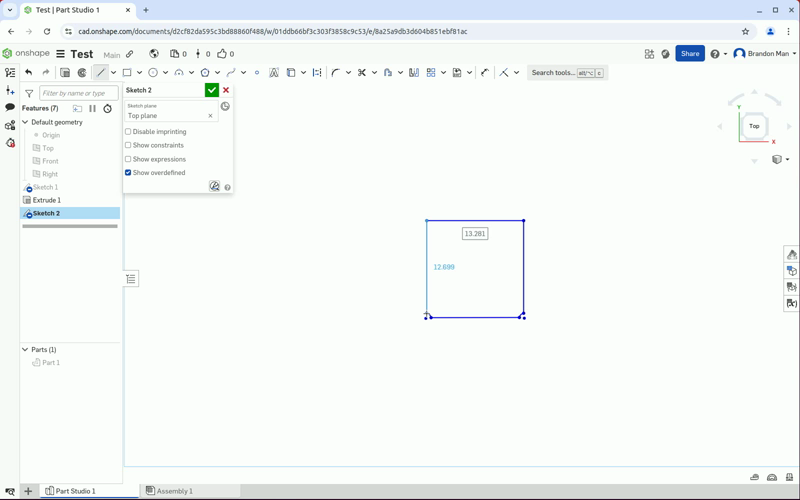
scroll(6)
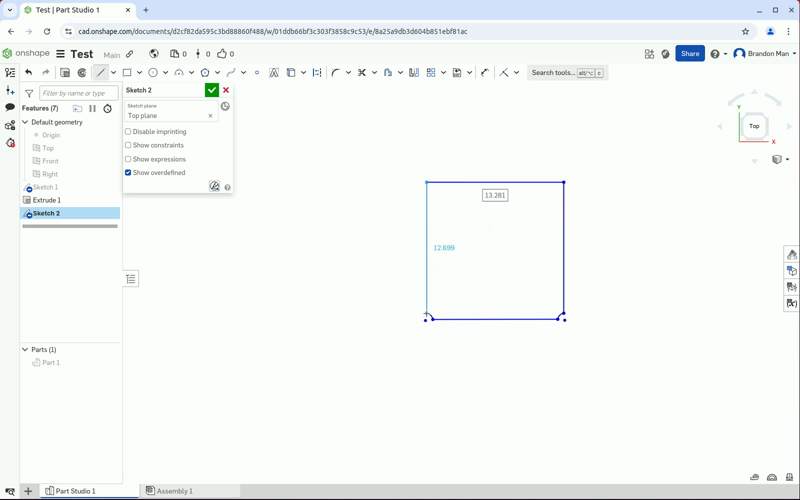
scroll(6)
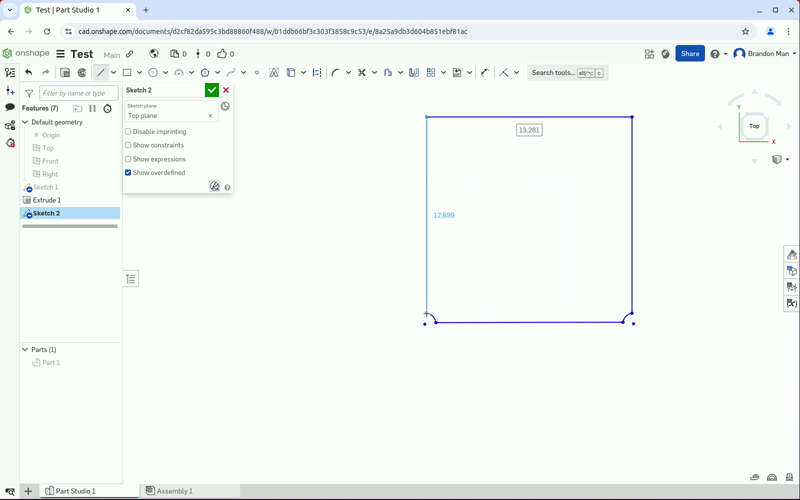
scroll(6)
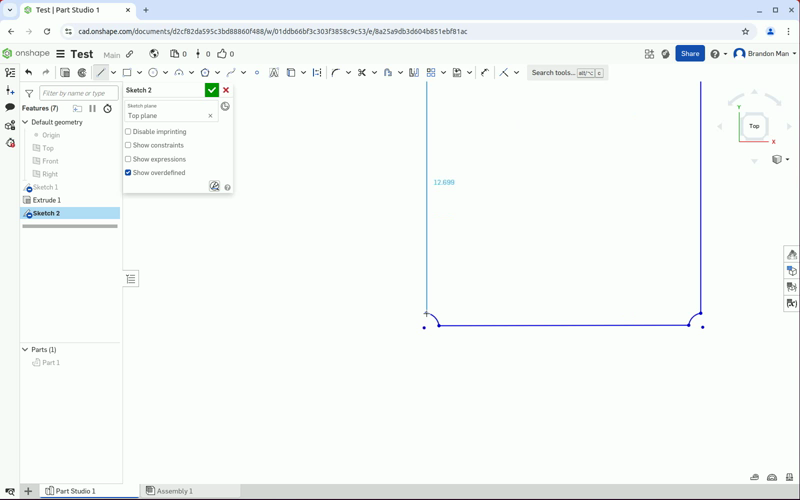
scroll(6)
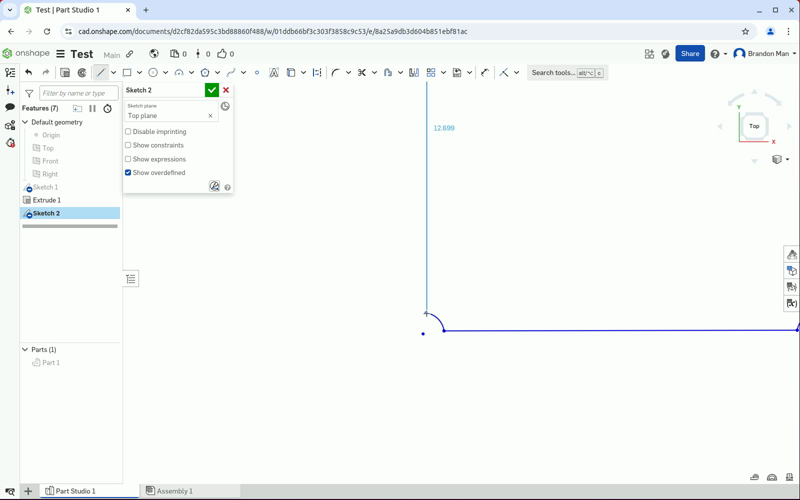
scroll(6)
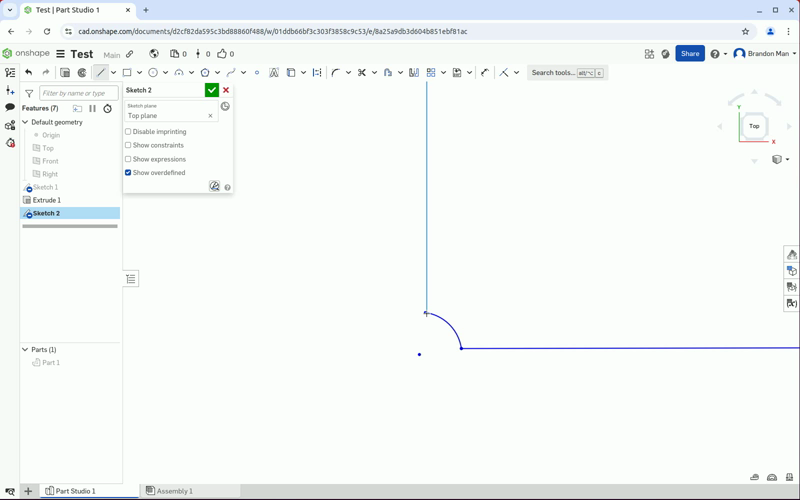
key_up(shift)
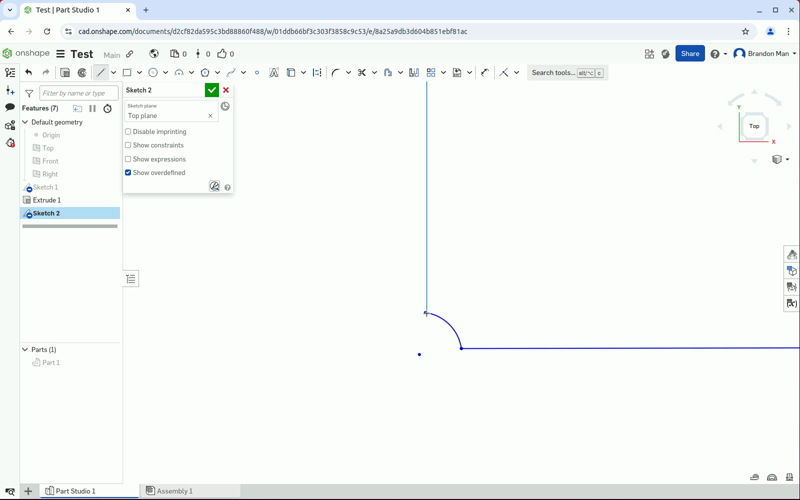
click(426, 313)
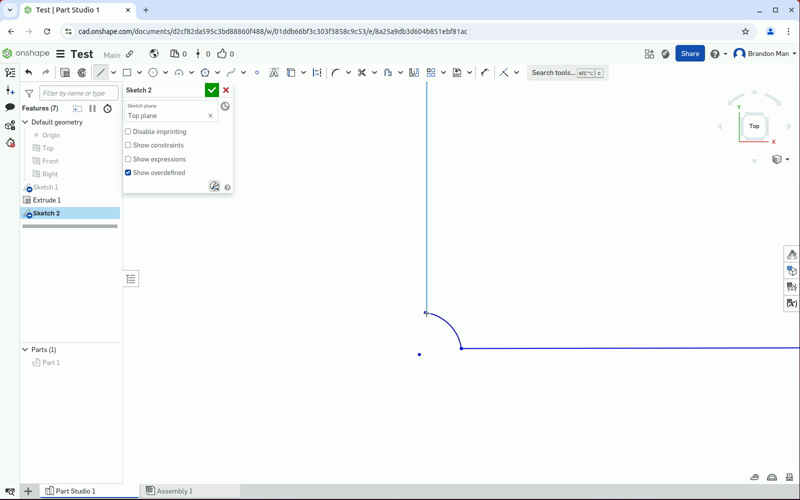
scroll(-6)
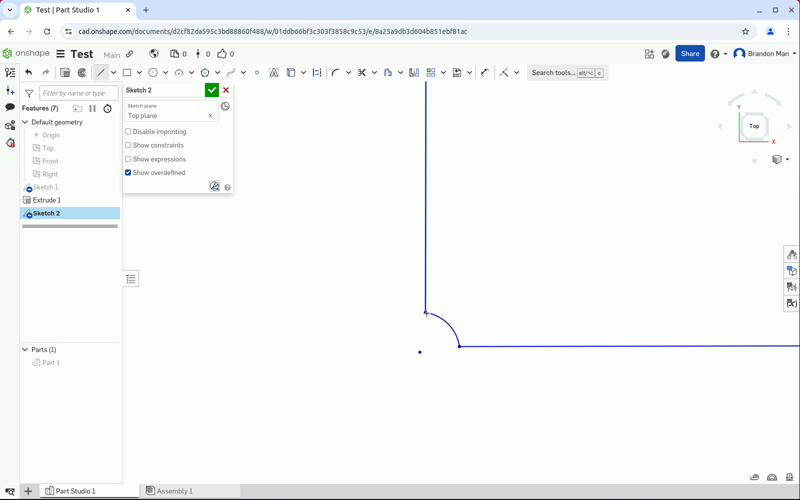
scroll(-6)
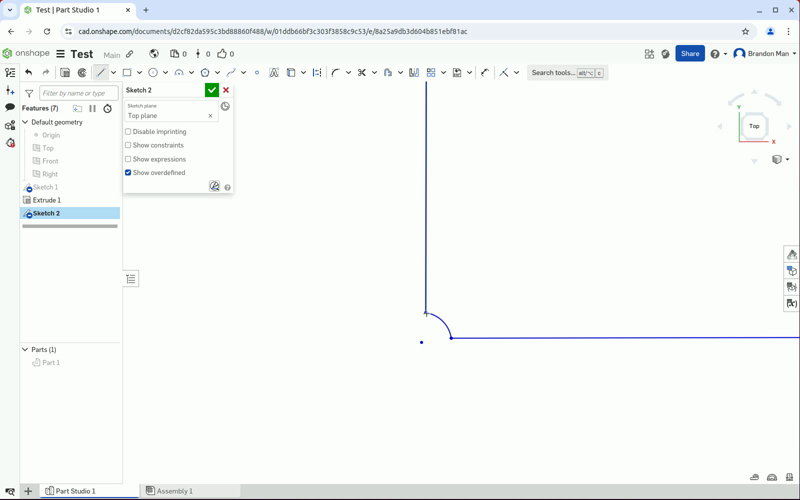
scroll(-6)
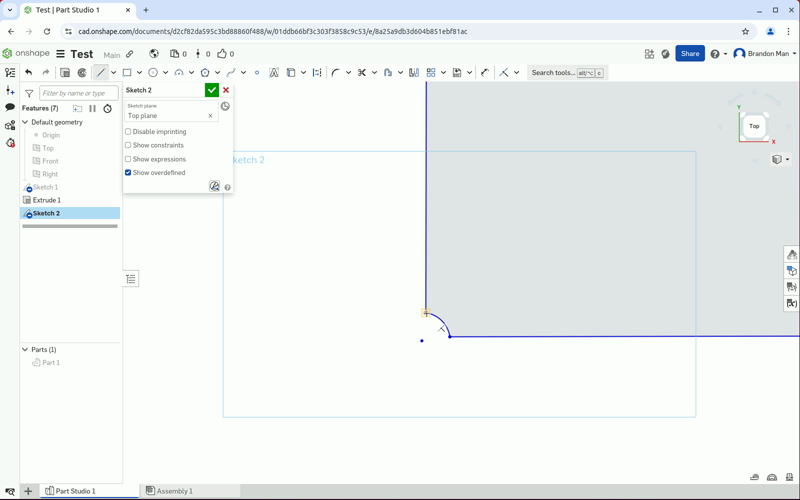
scroll(-6)
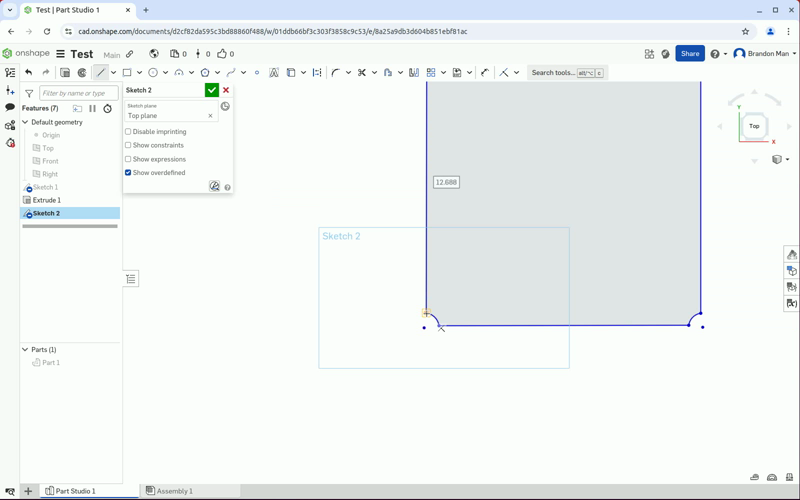
scroll(-6)
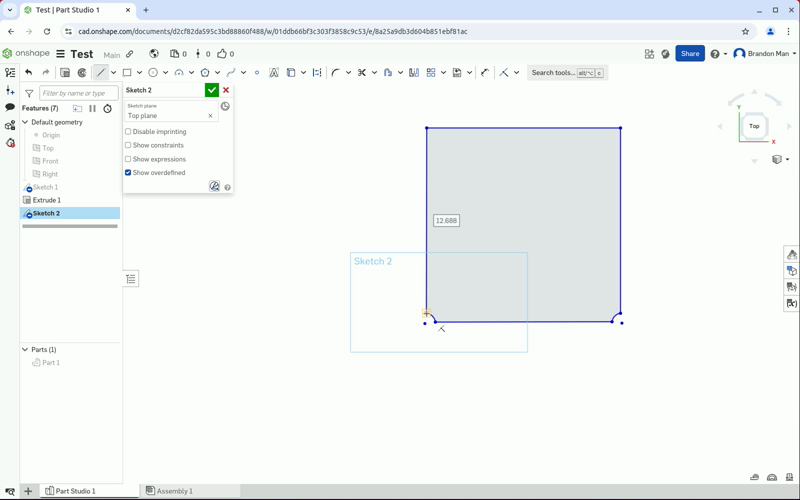
scroll(-6)
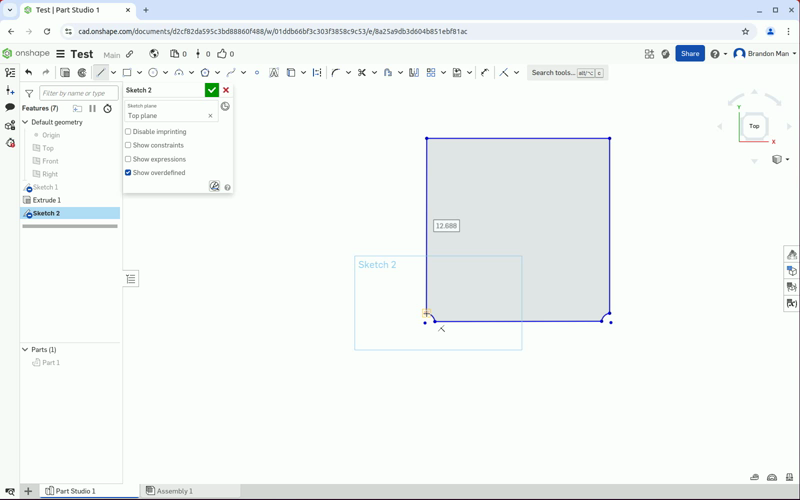
scroll(-6)
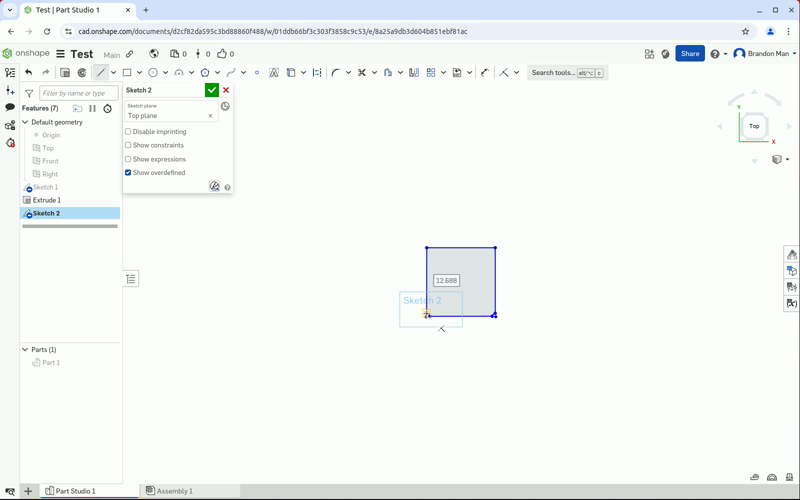
key(esc)
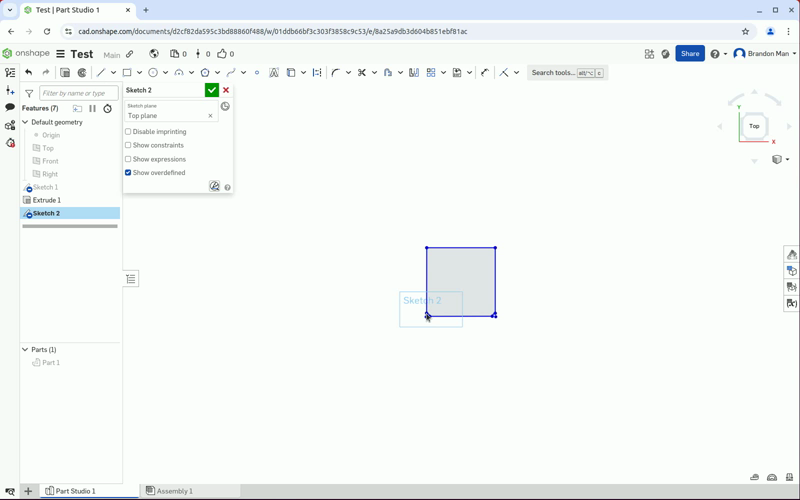
mouse_move(490, 284)
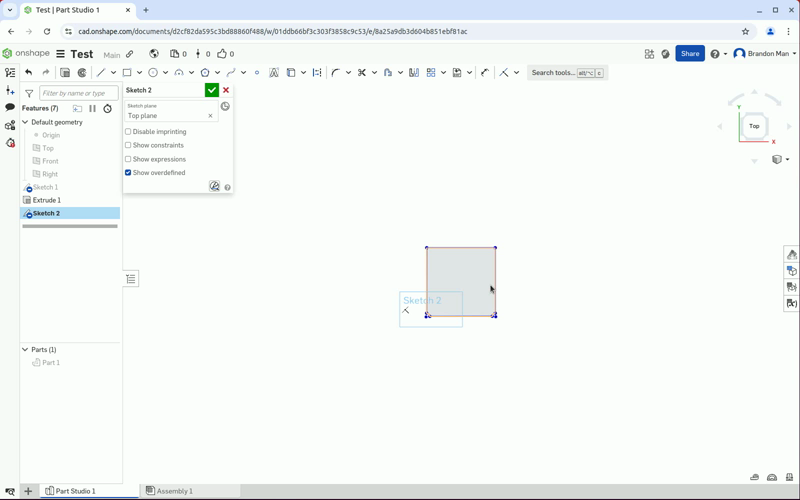
click(490, 284)
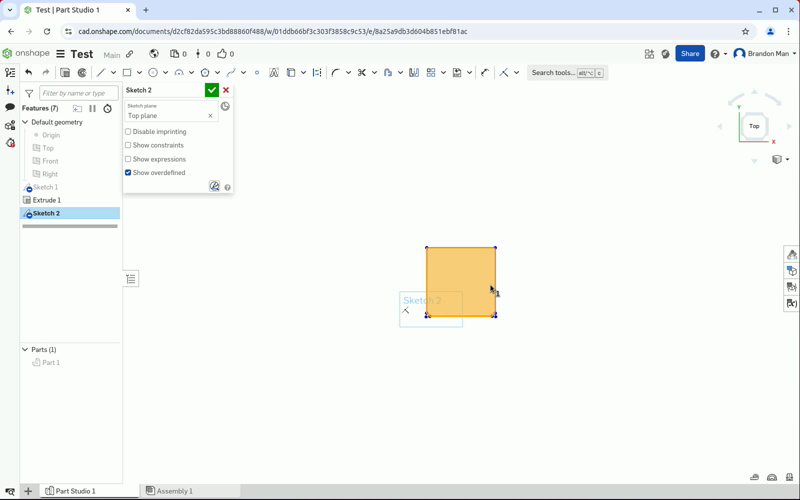
mouse_move(73, 352)
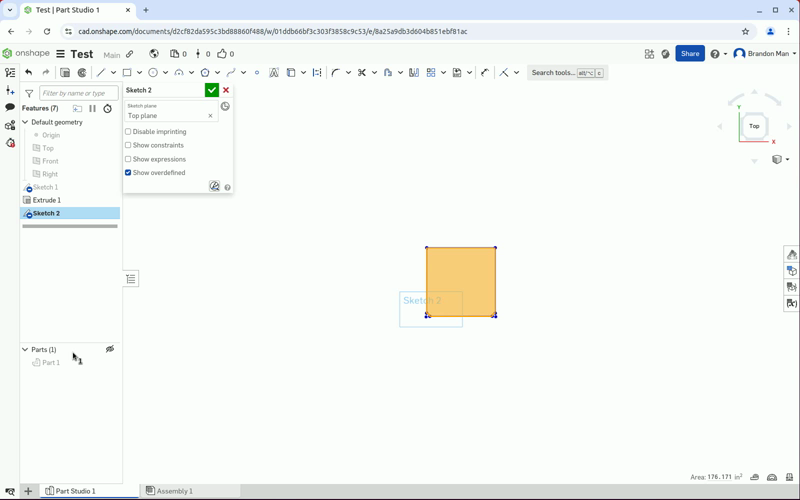
key(shift+y)
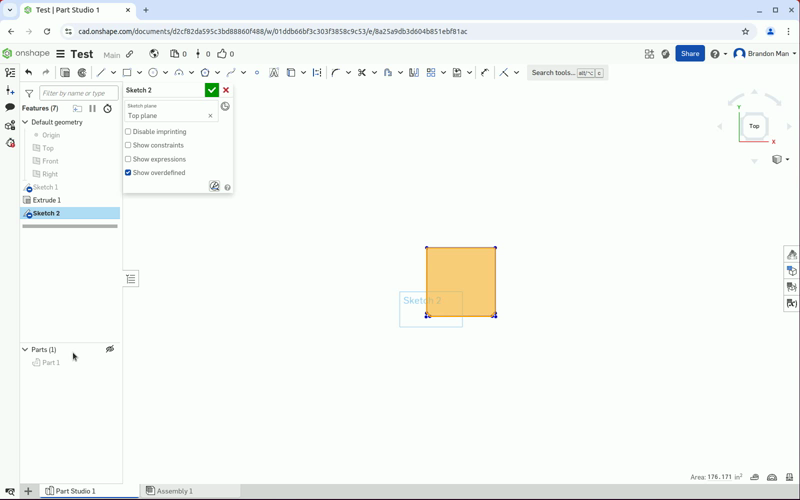
key(shift+e)
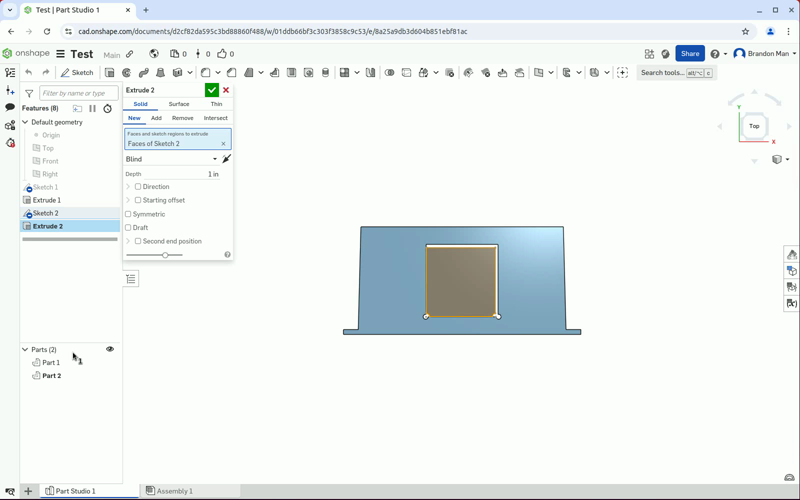
mouse_move(143, 106)
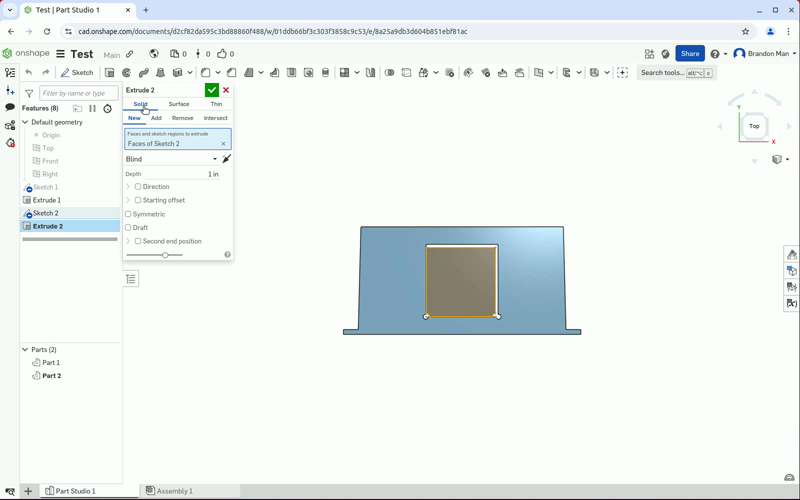
click(143, 106)
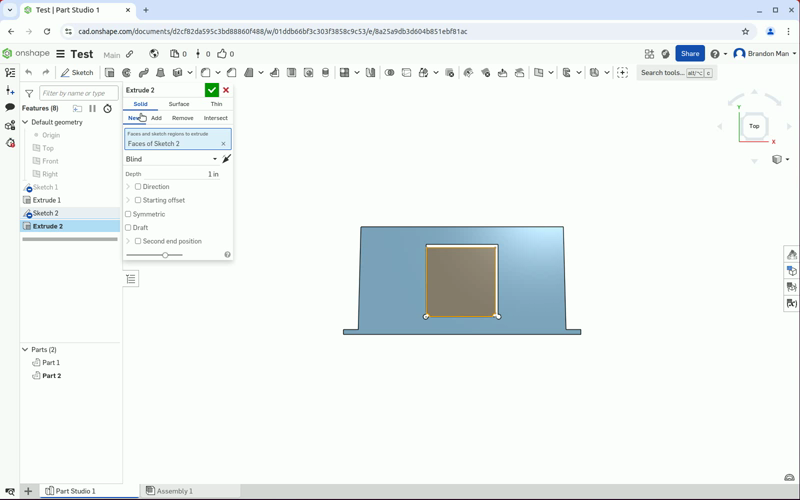
mouse_move(137, 120)
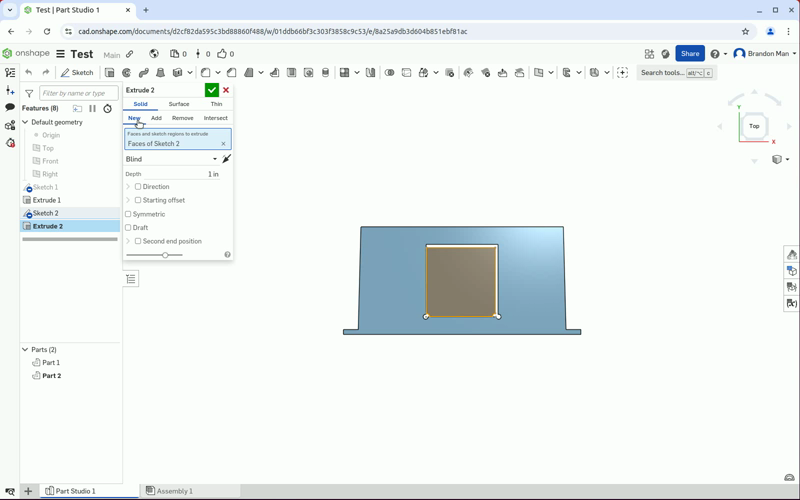
click(137, 120)
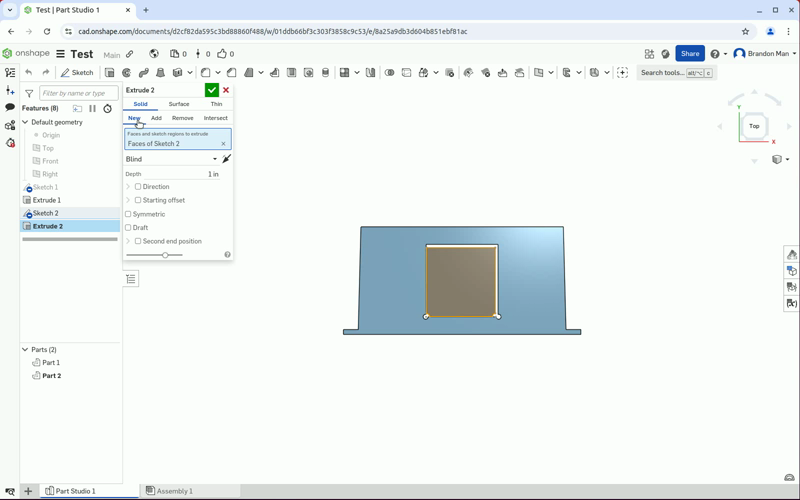
key(tab, 4)
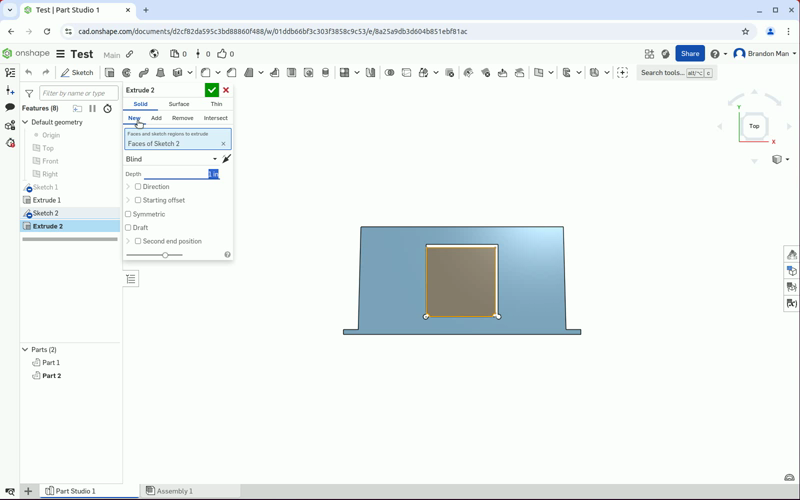
text(1.204)
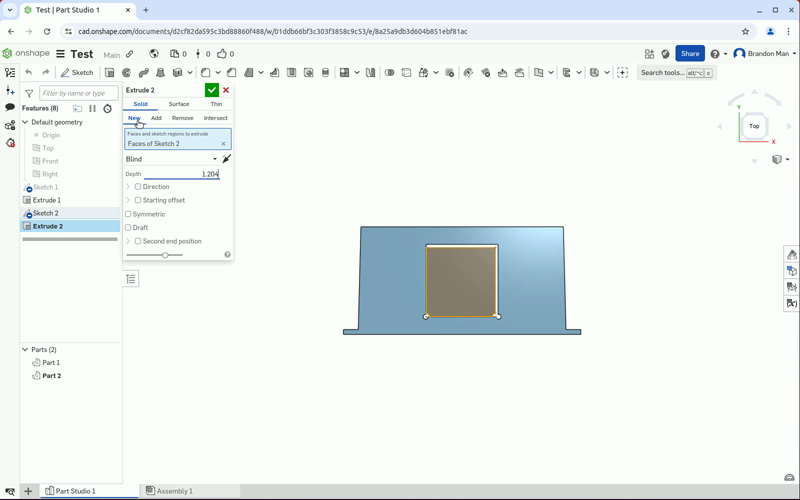
key(enter)
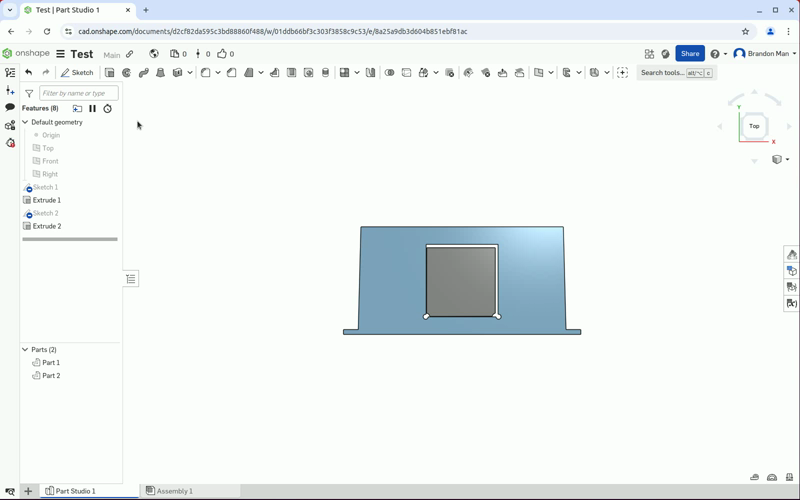
key(shift+h)
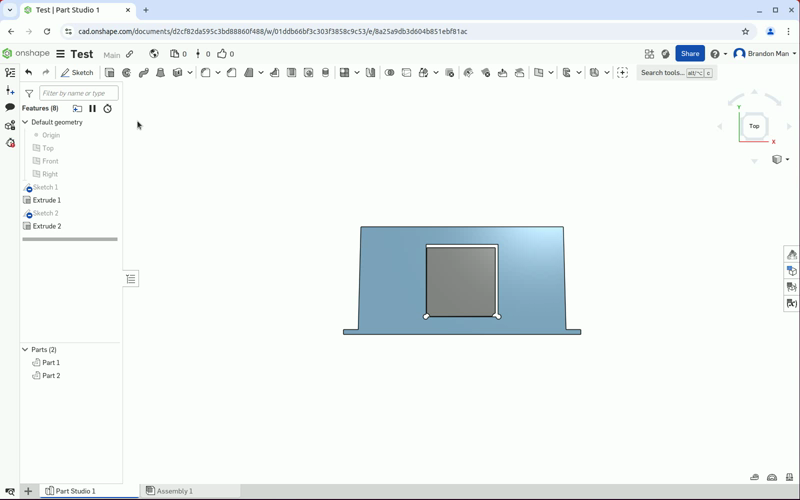
key(shift+h)
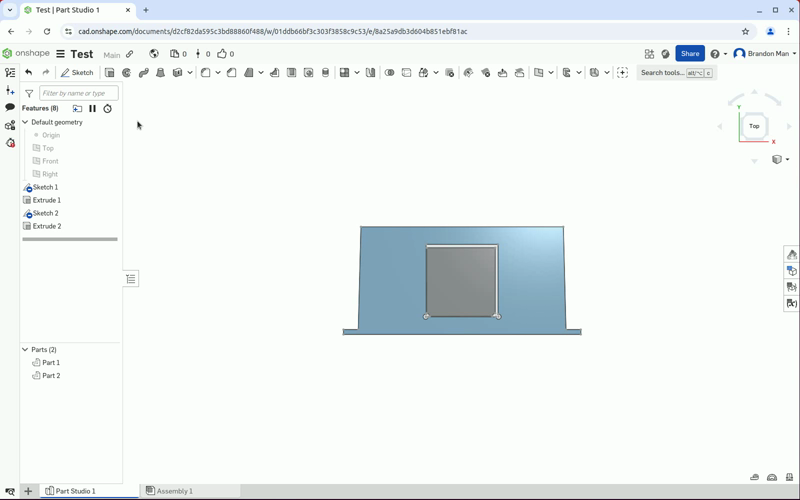
key(shift+7)
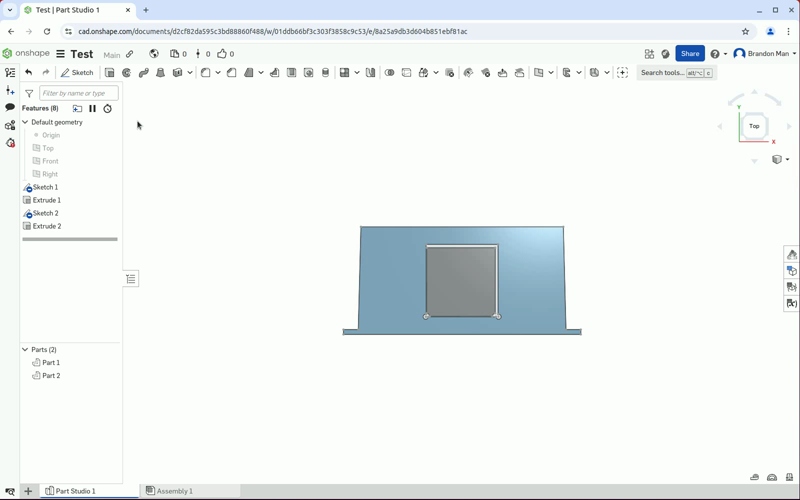
key(up, 3)
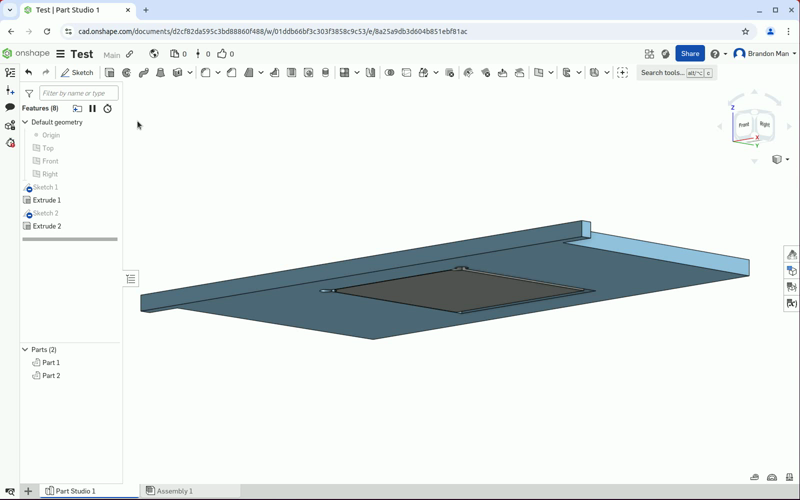
key(left, 3)
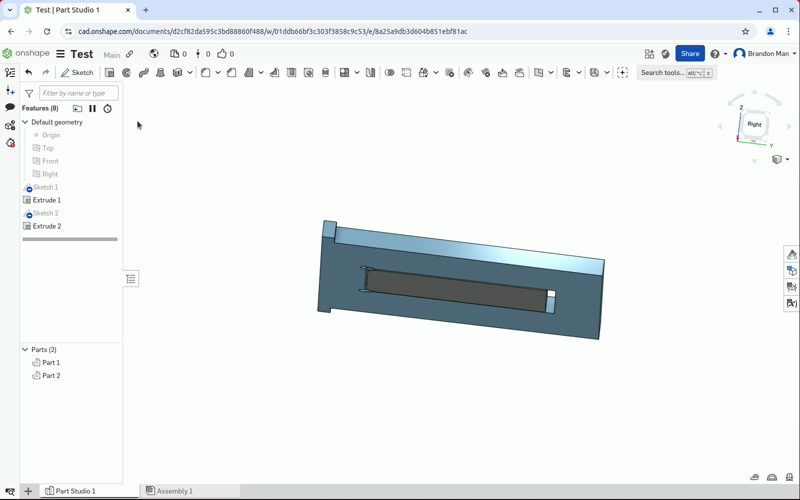
key(right, 3)
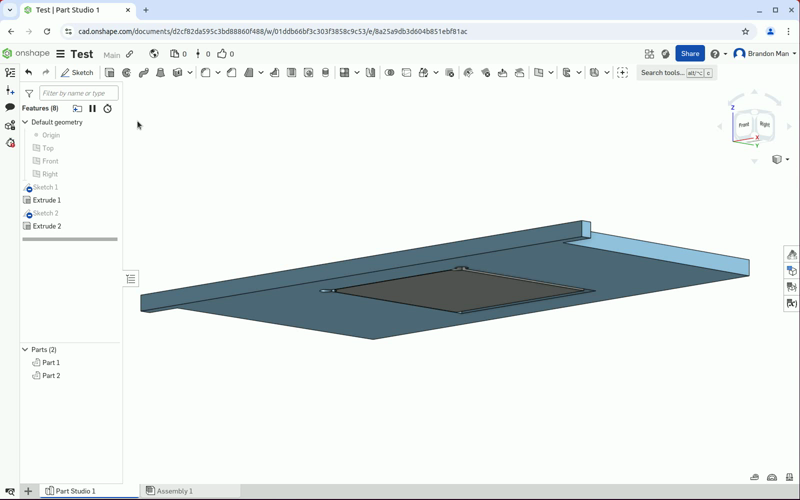
key(down, 3)
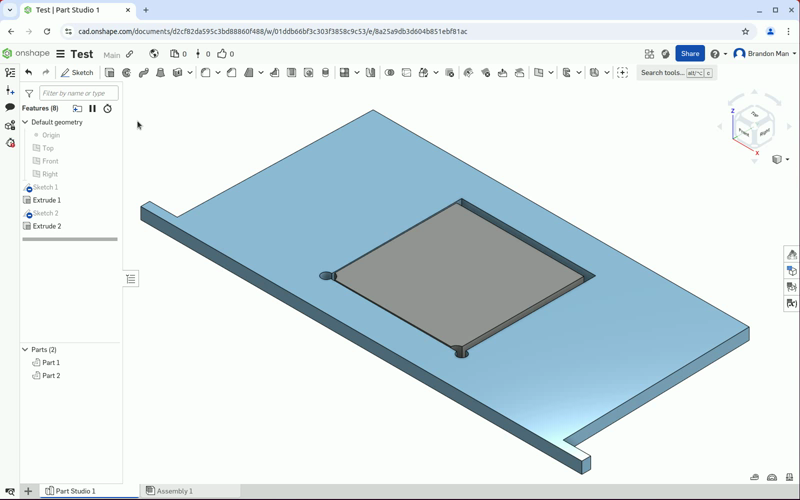
mouse_move(73, 189)
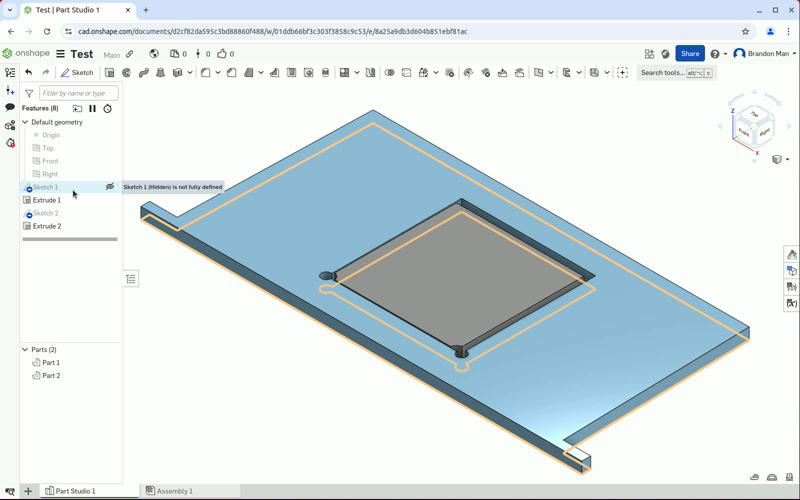
click(73, 189)